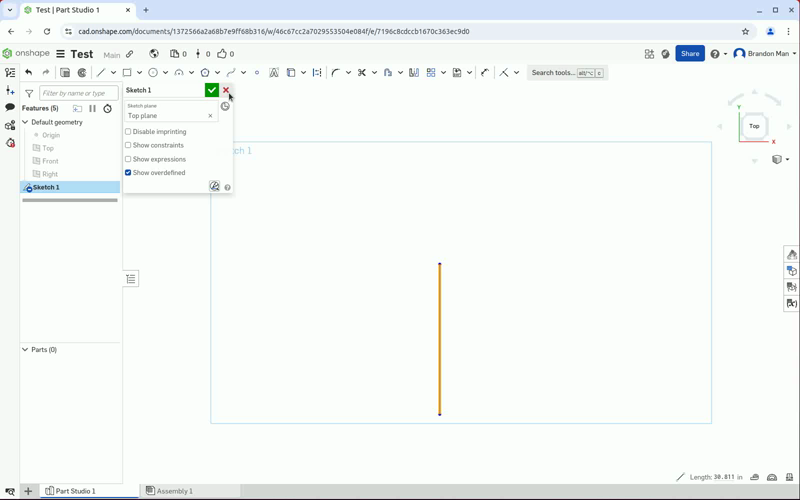
key(shift+h)
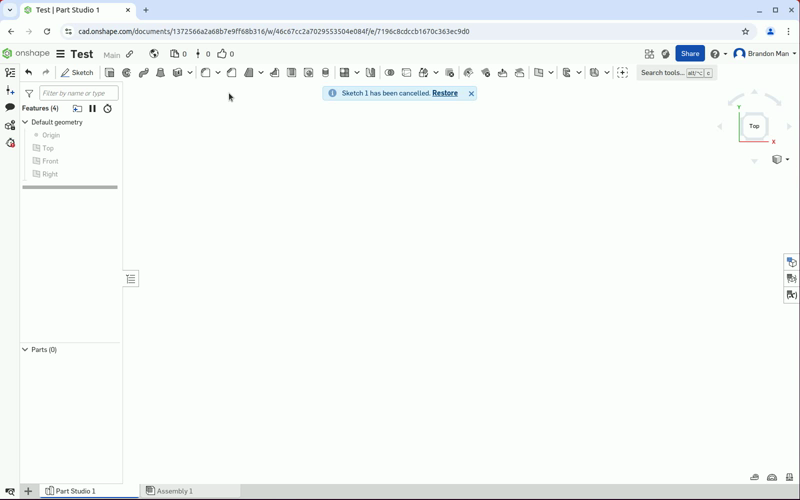
mouse_move(73, 352)
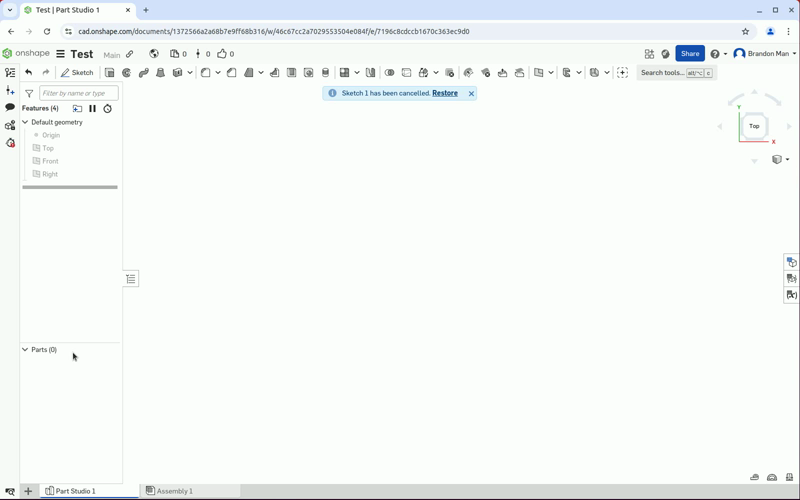
key(y)
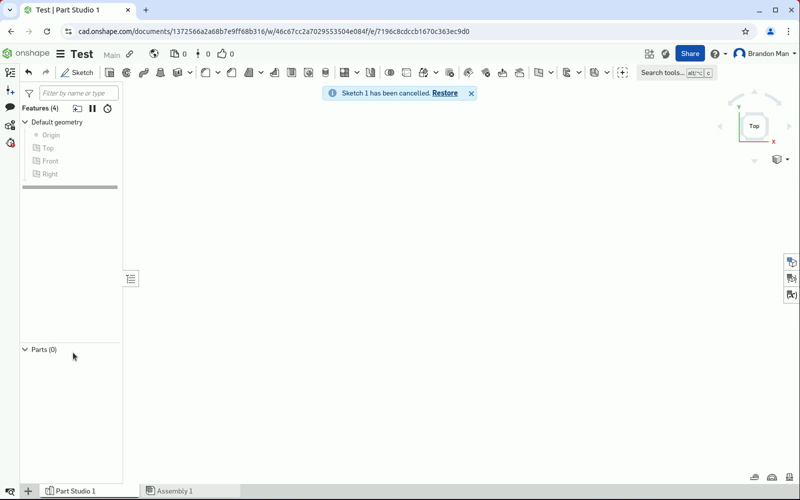
key(shift+p)
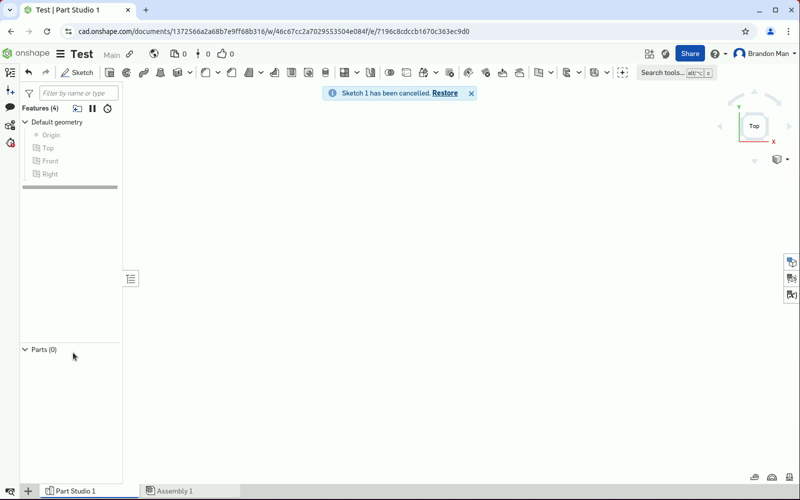
key(space)
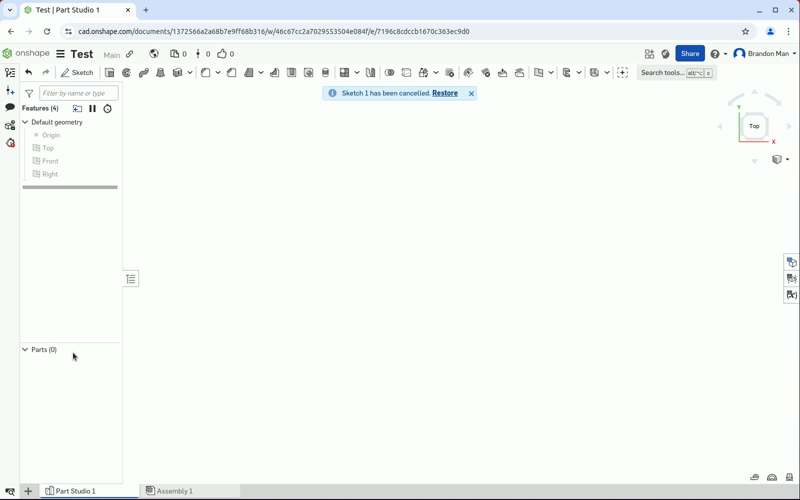
key_down(shift)
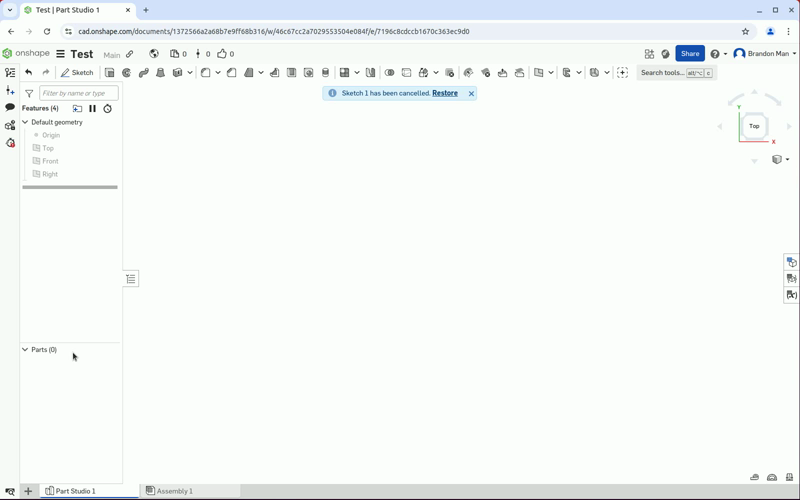
key(up)
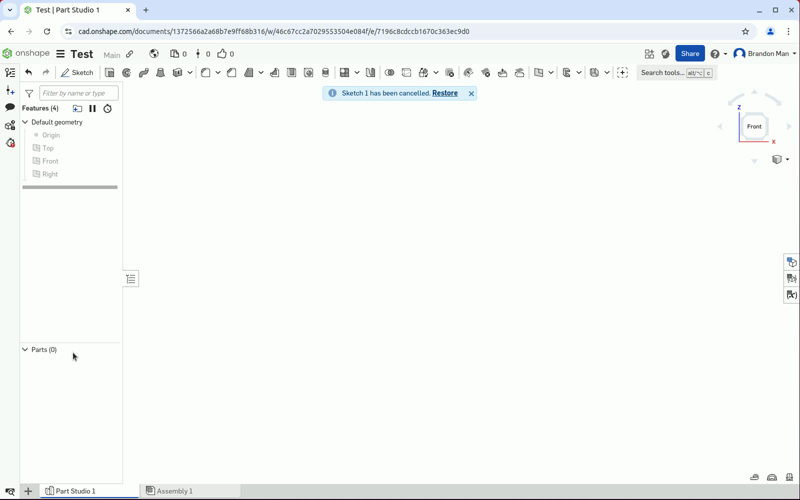
key_up(shift)
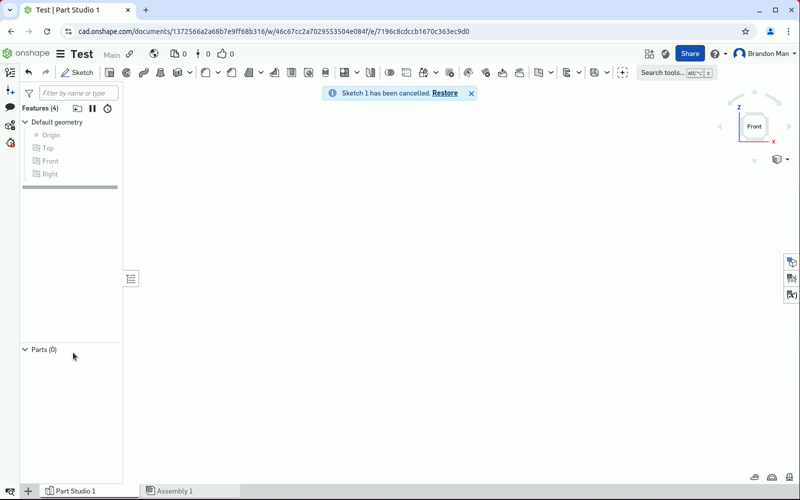
mouse_move(73, 352)
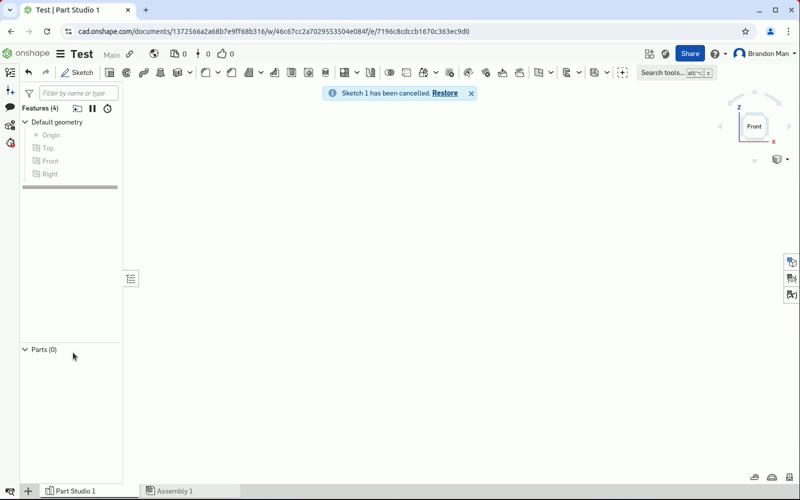
key(shift+y)
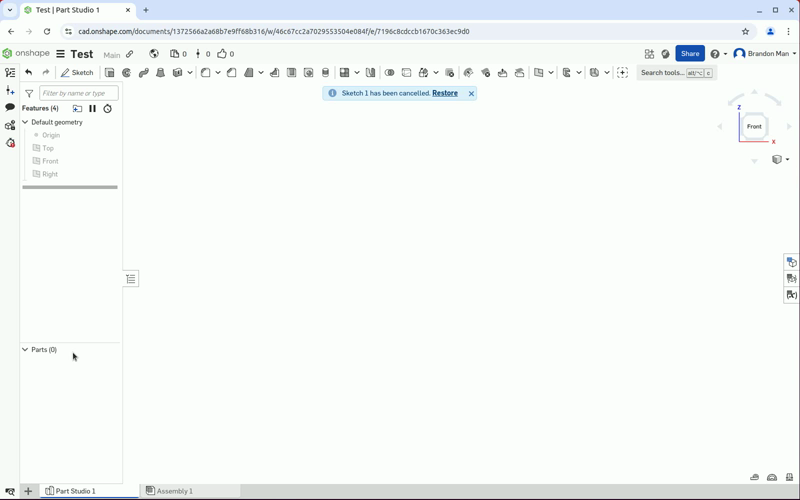
key(shift+s)
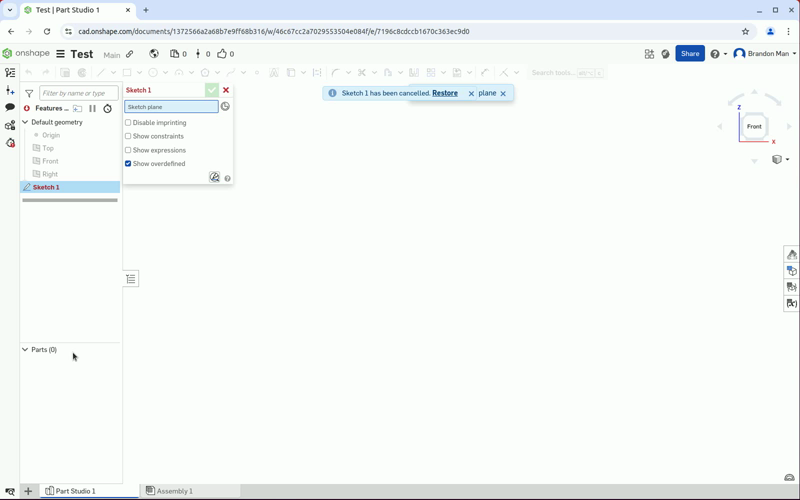
mouse_move(73, 163)
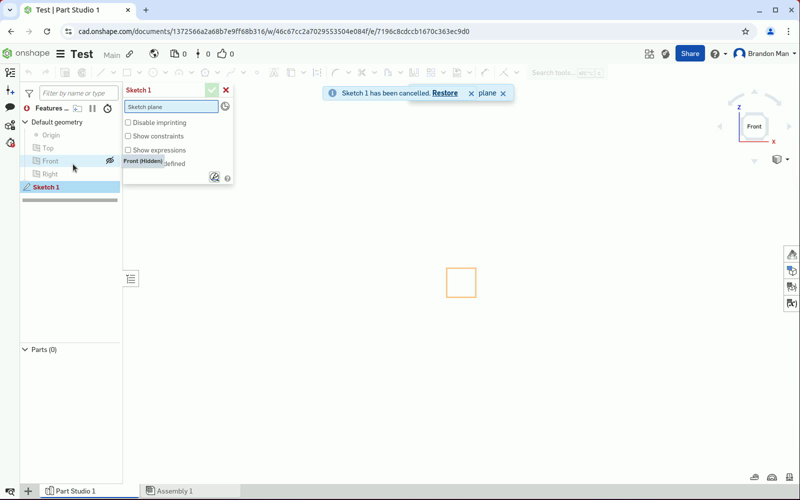
click(73, 163)
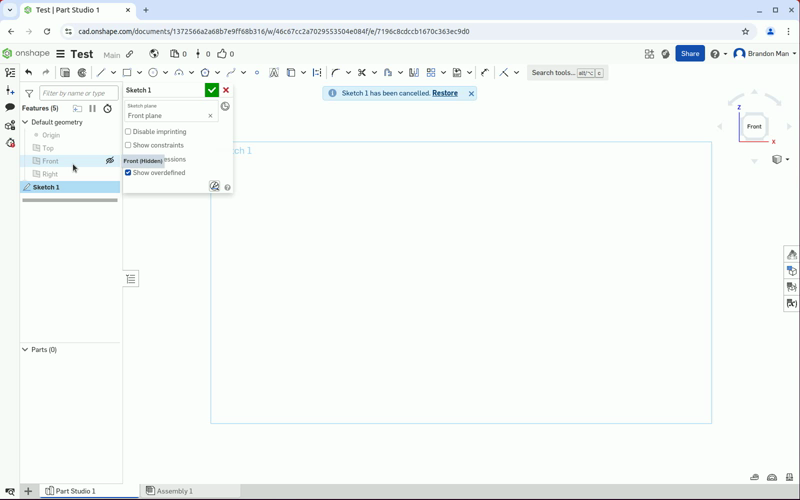
mouse_move(73, 352)
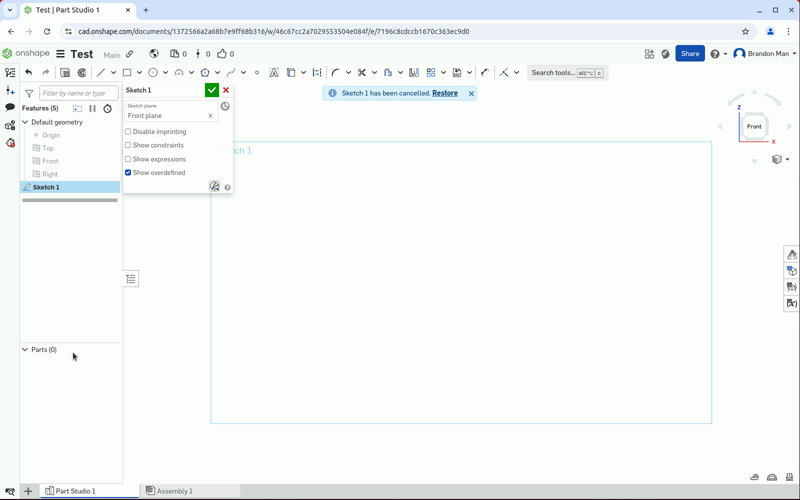
key(y)
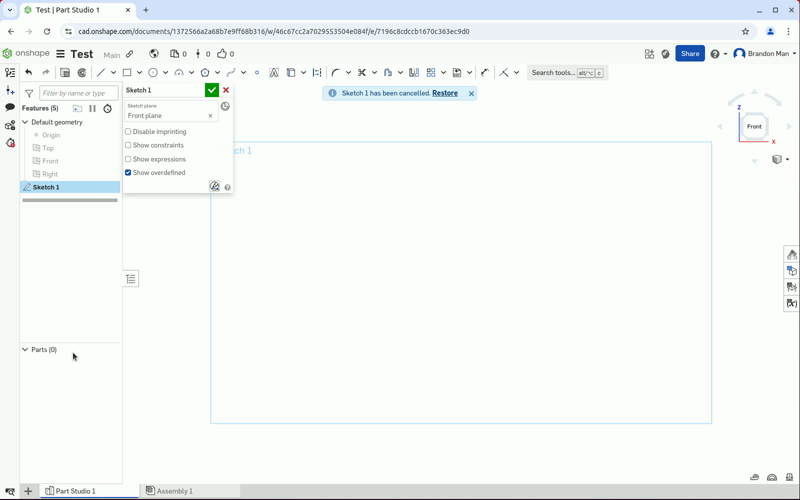
key(l)
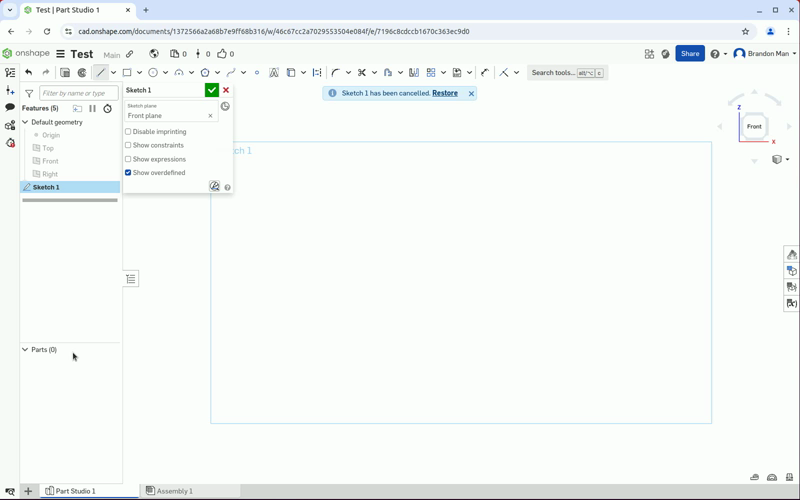
key_down(shift)
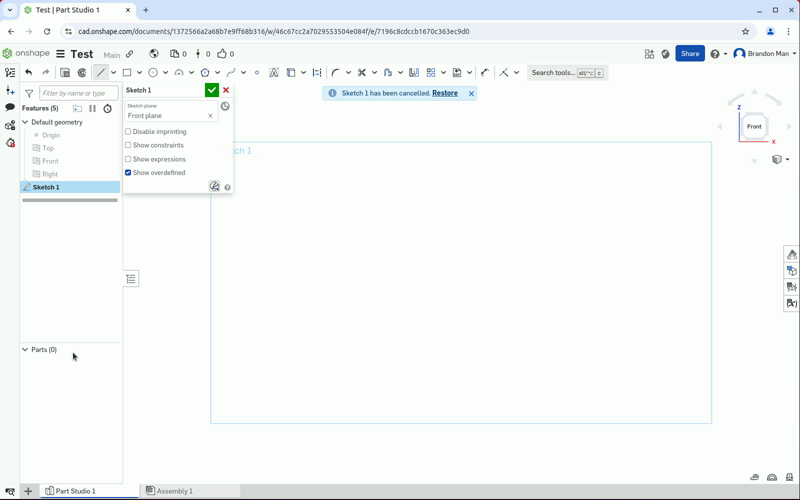
mouse_move(447, 348)
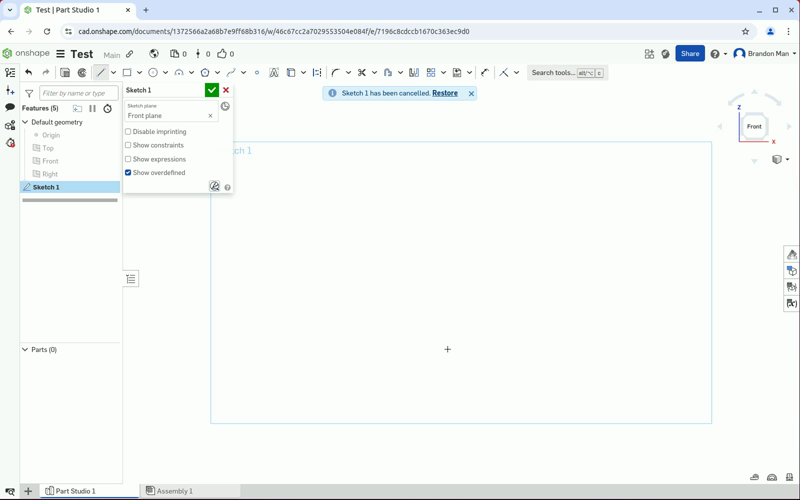
click(447, 348)
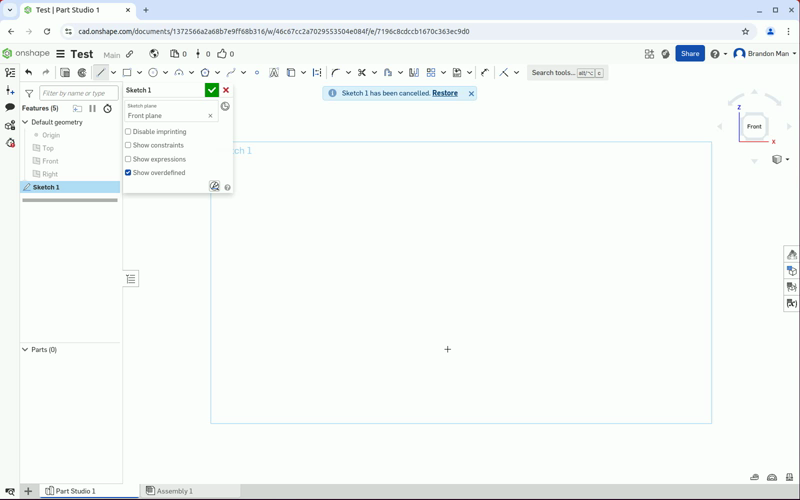
key_up(shift)
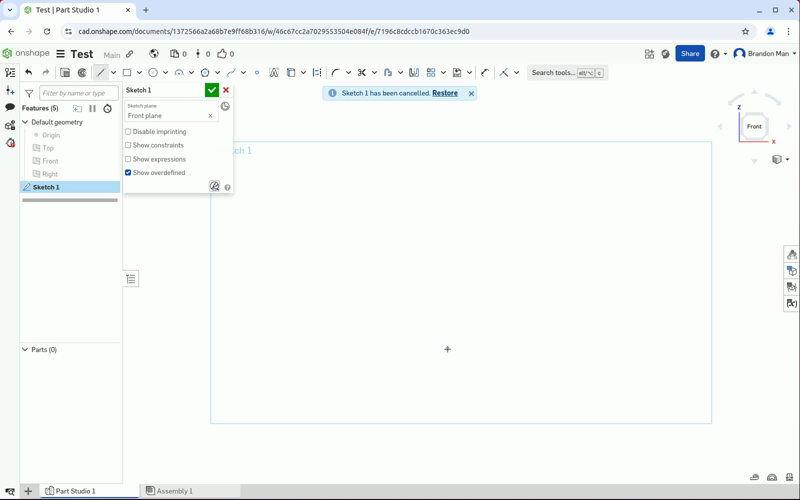
key_down(shift)
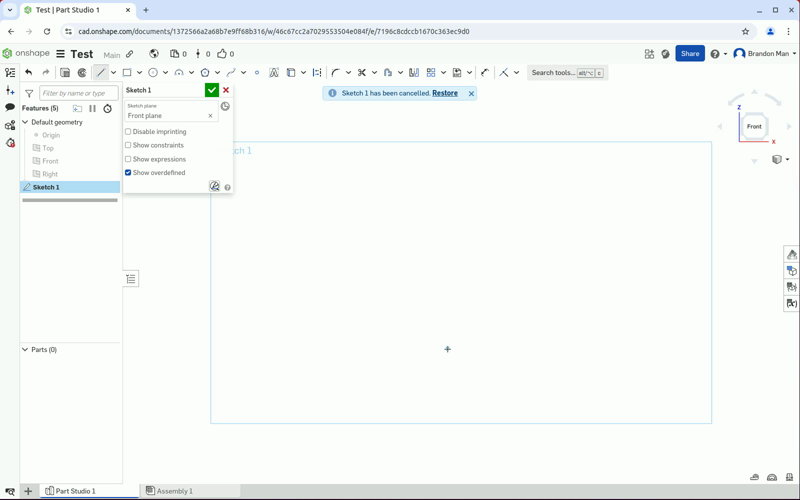
mouse_move(477, 348)
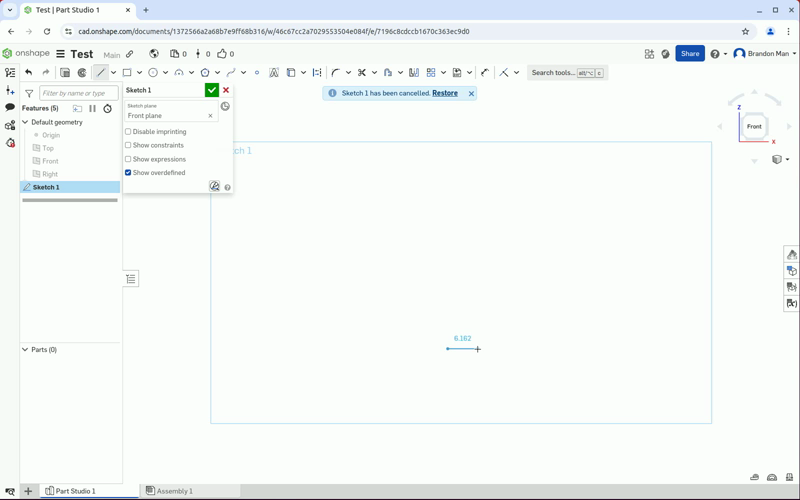
mouse_move(474, 348)
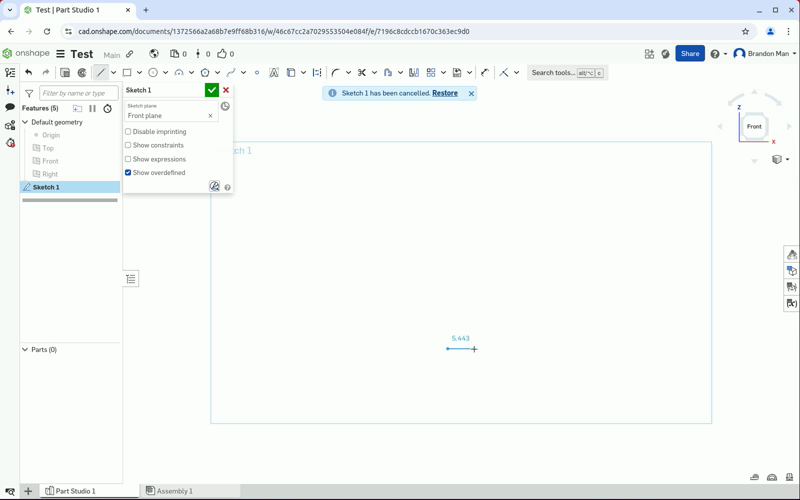
click(474, 348)
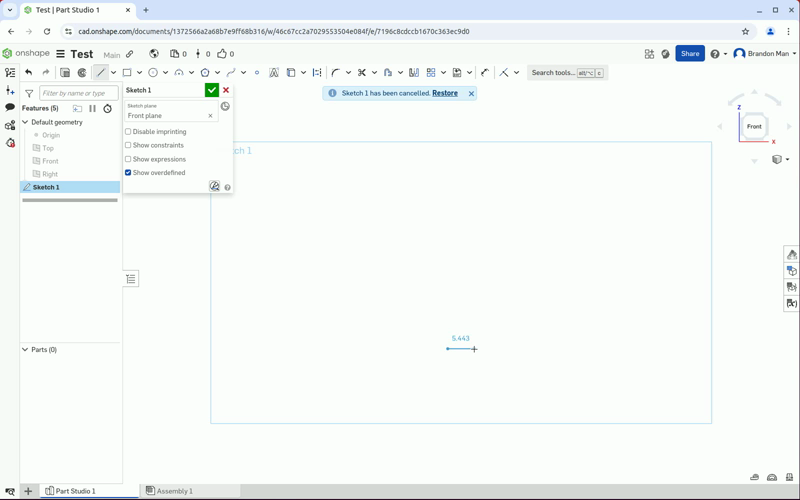
key_up(shift)
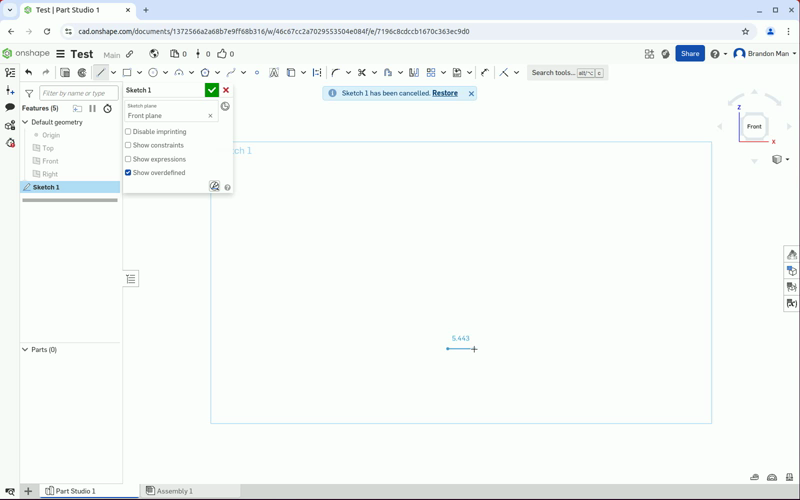
key_down(shift)
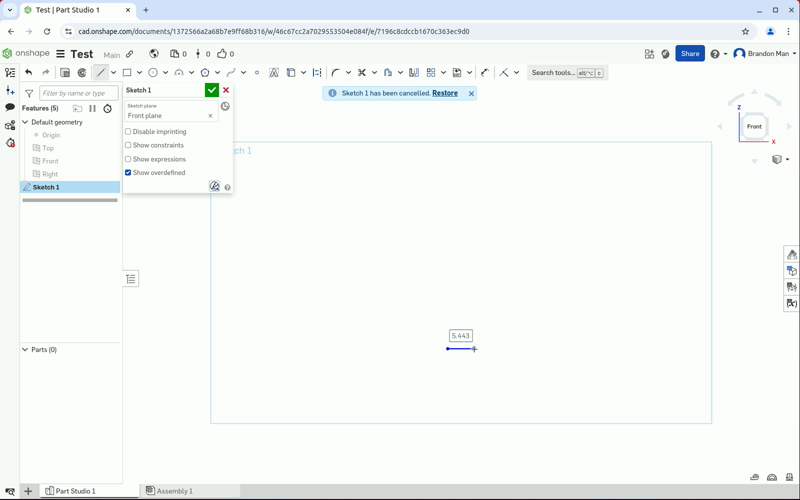
mouse_move(474, 218)
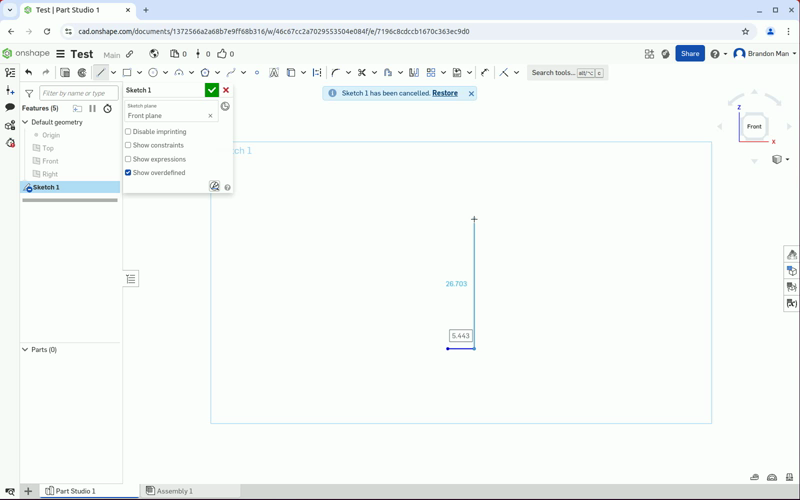
click(474, 218)
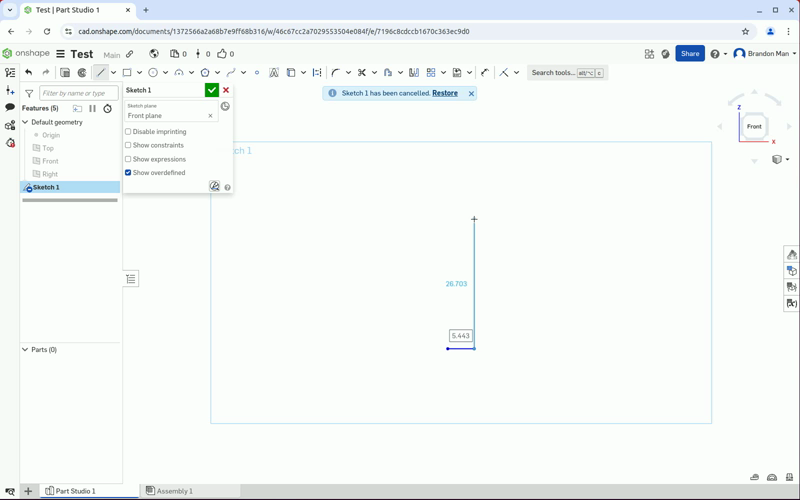
key_up(shift)
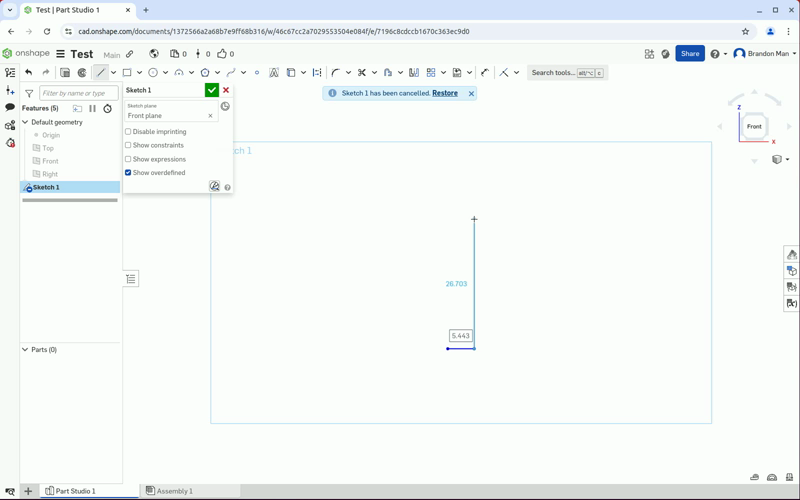
key_down(shift)
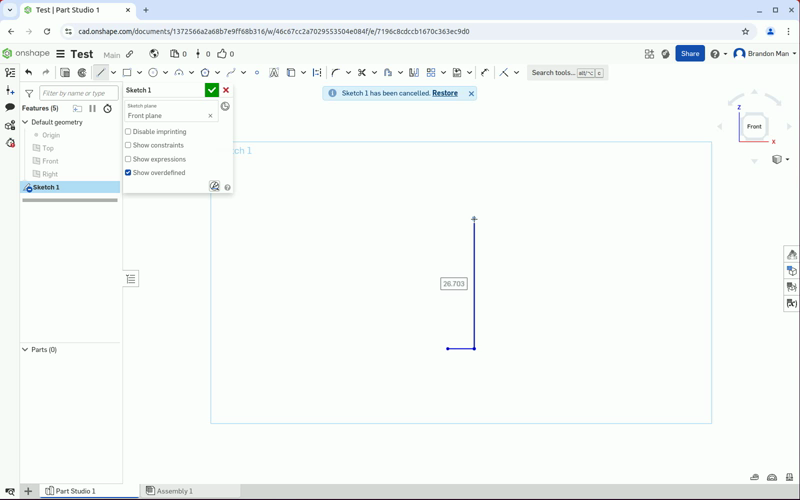
mouse_move(504, 218)
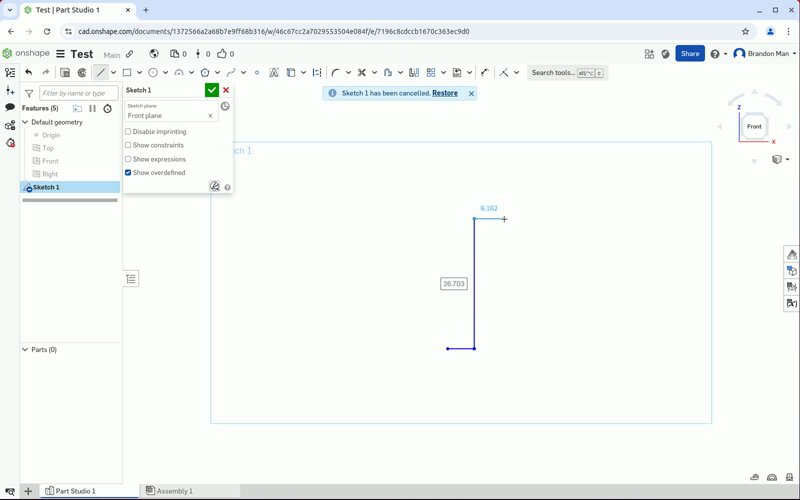
mouse_move(447, 218)
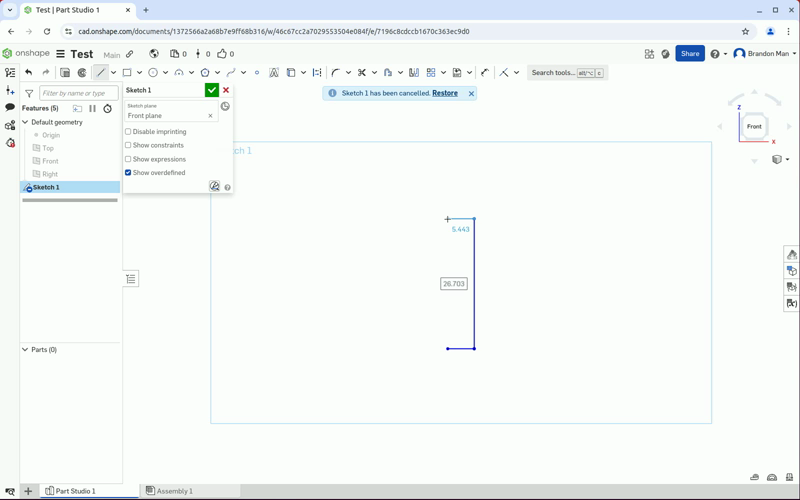
click(447, 218)
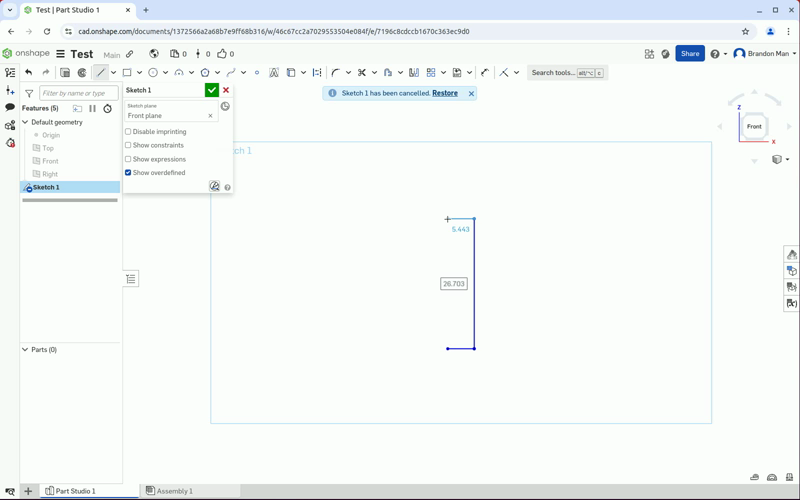
key_up(shift)
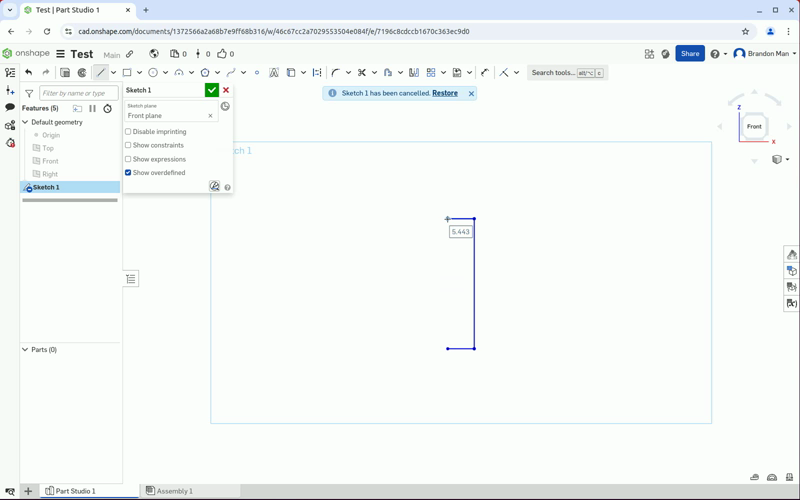
key_down(shift)
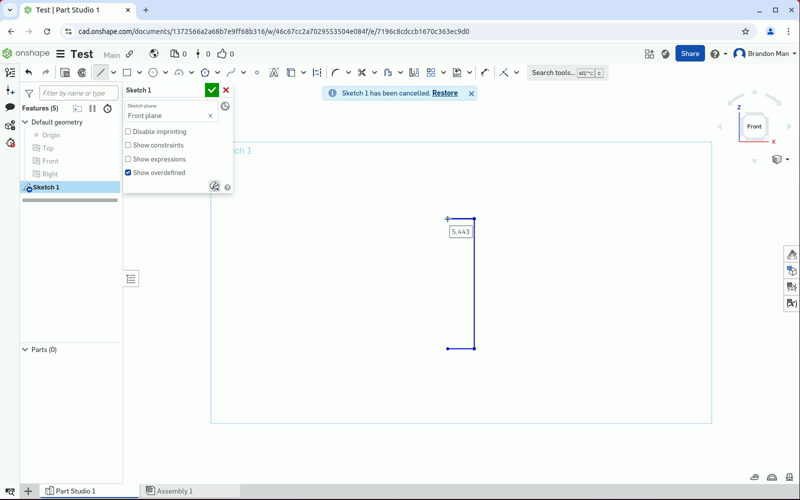
mouse_move(447, 348)
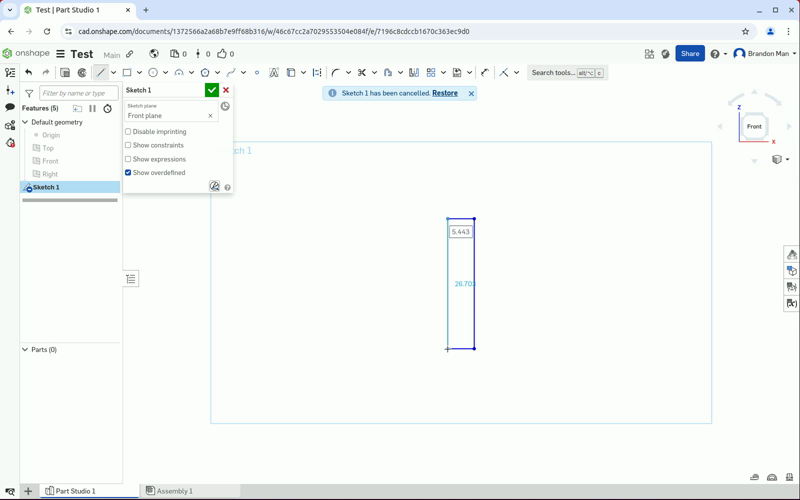
key_up(shift)
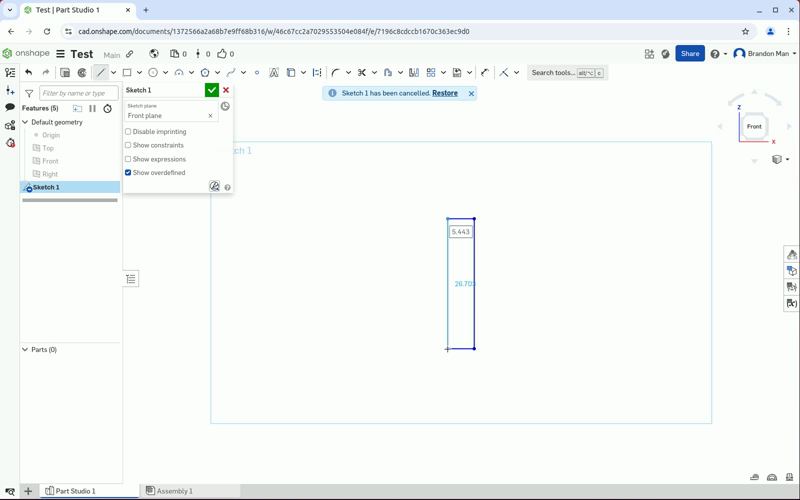
click(447, 348)
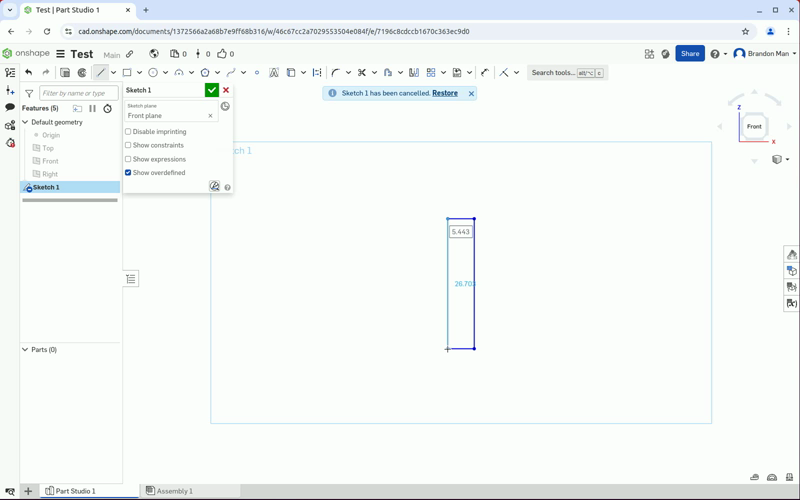
key(esc)
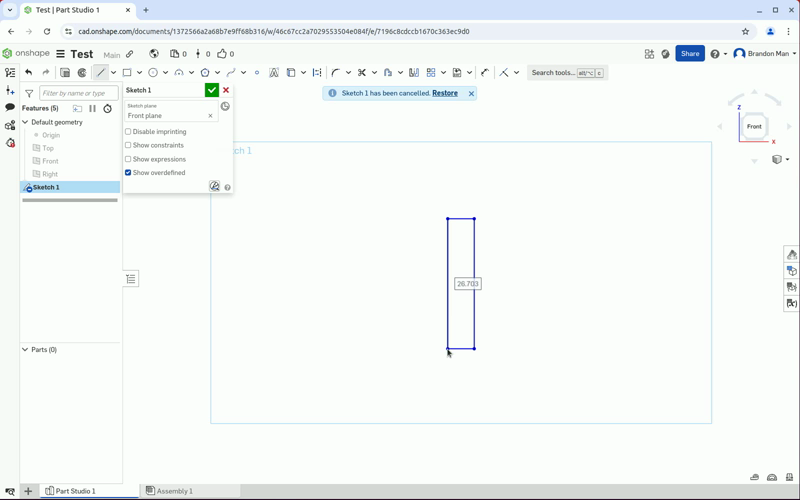
mouse_move(466, 279)
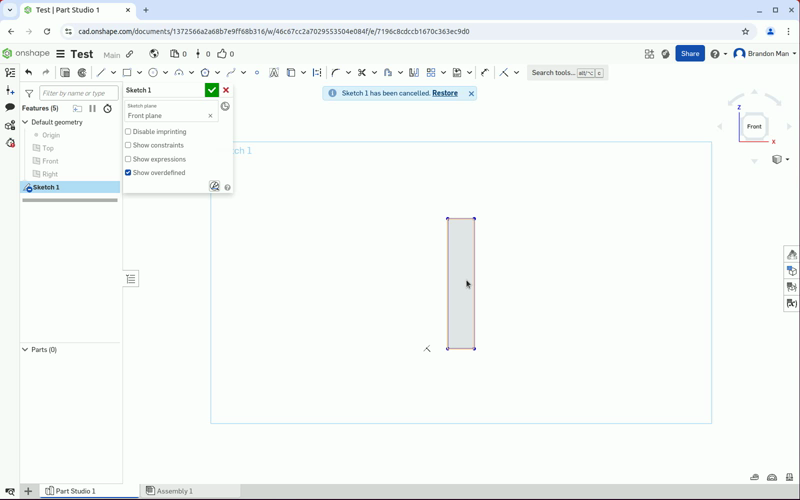
click(466, 279)
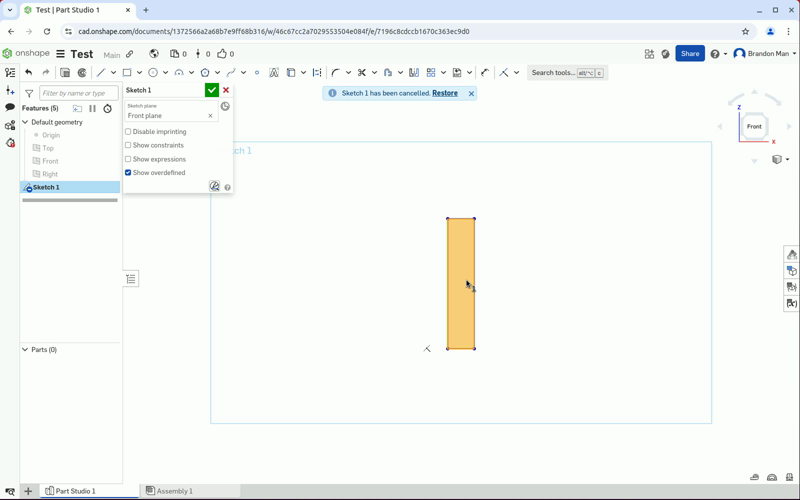
mouse_move(73, 352)
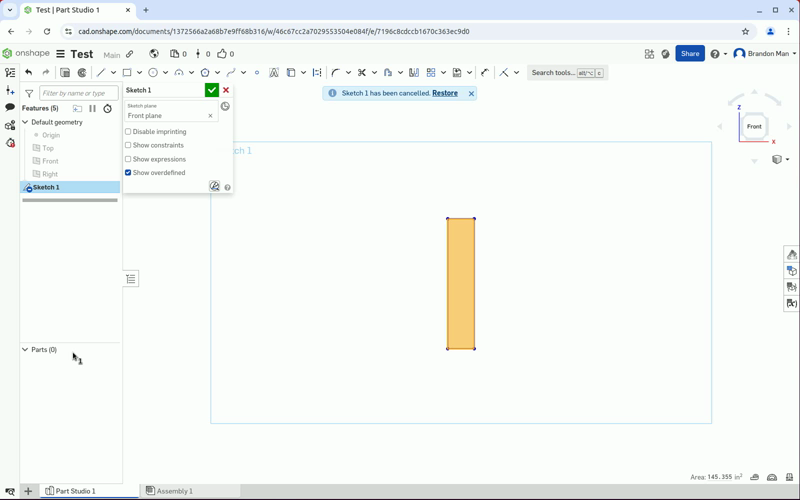
key(shift+y)
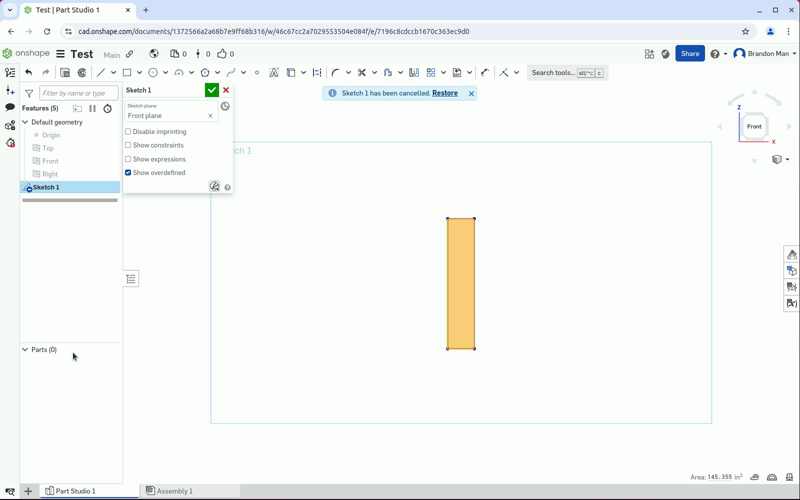
key(shift+e)
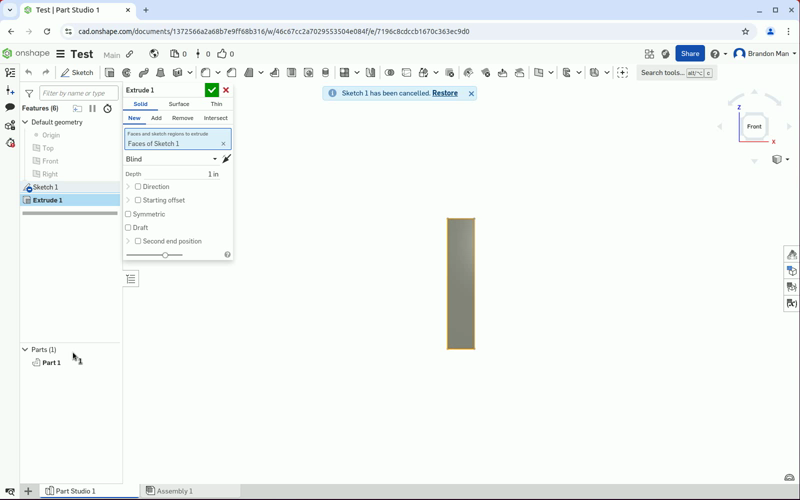
mouse_move(143, 106)
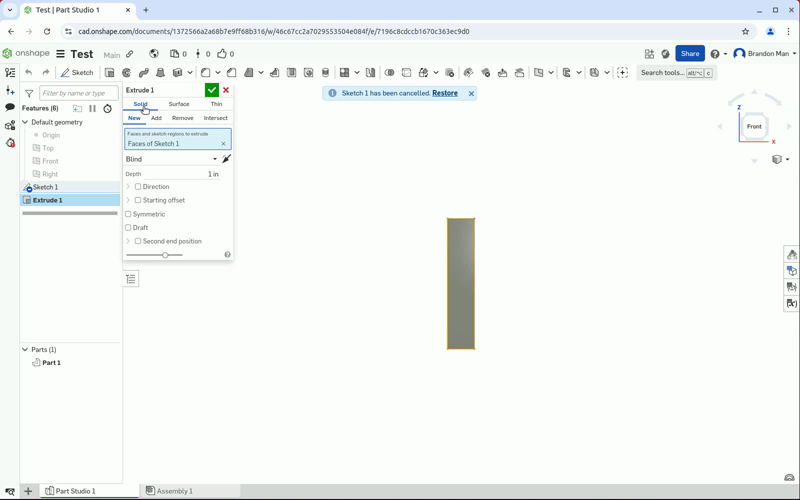
click(143, 106)
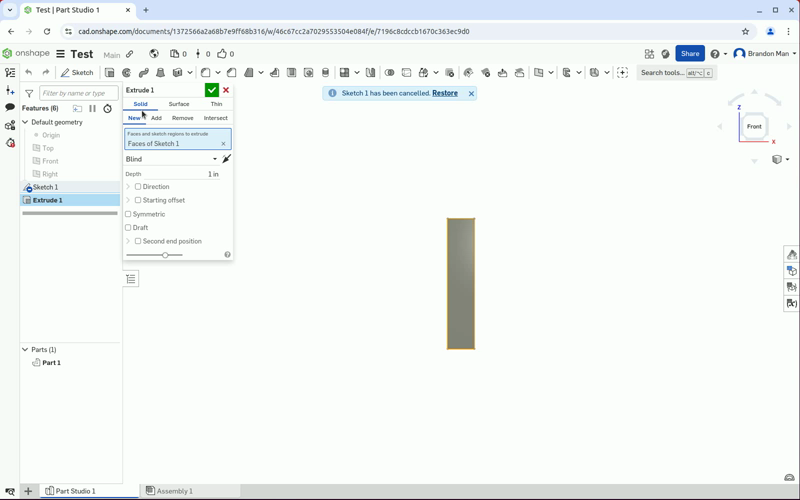
mouse_move(137, 120)
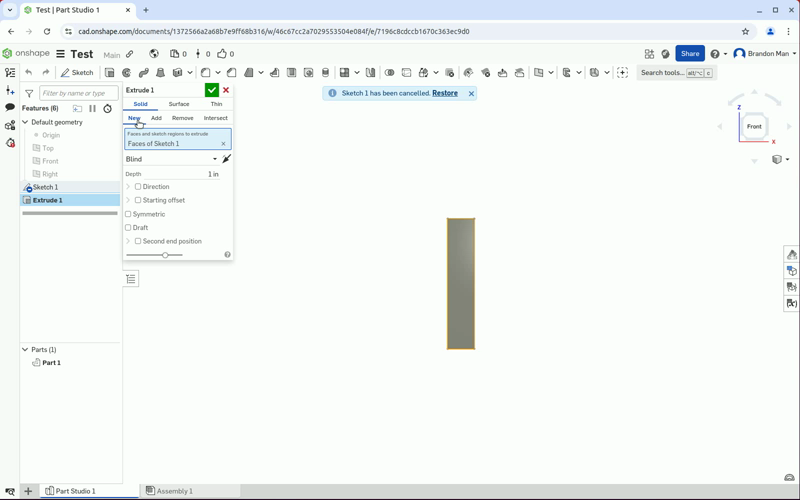
click(137, 120)
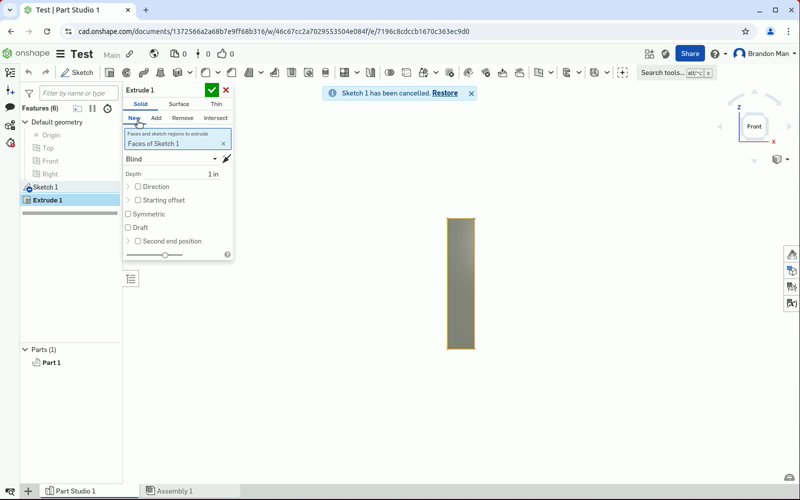
key(tab, 4)
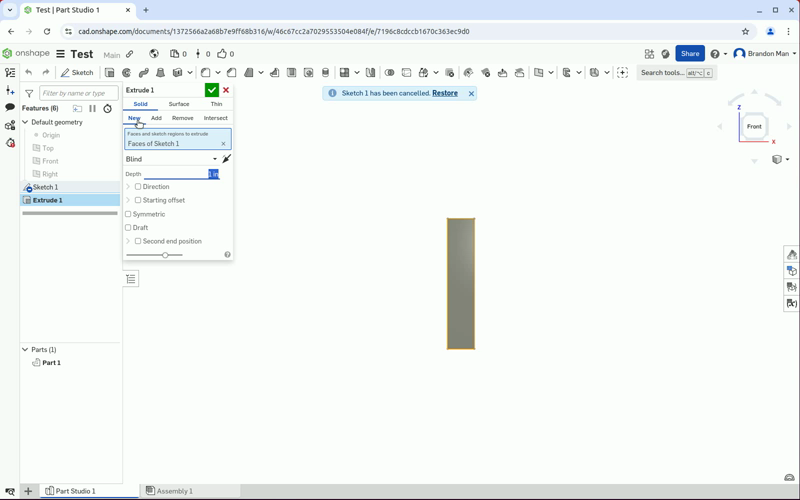
text(2.889)
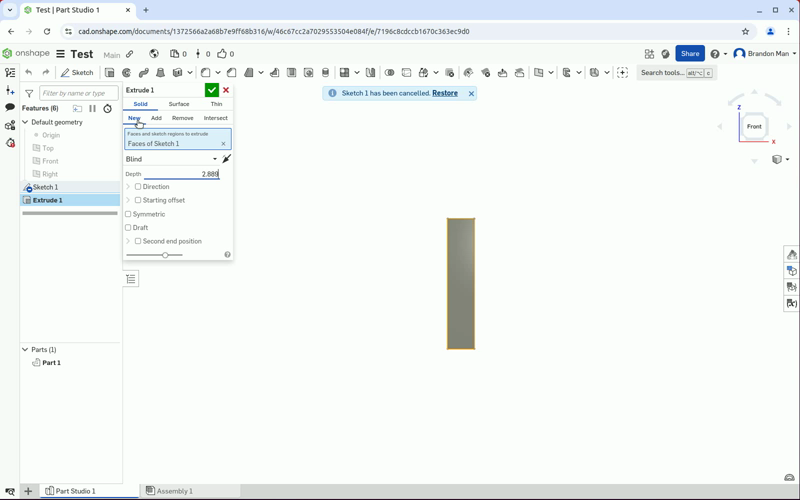
key(enter)
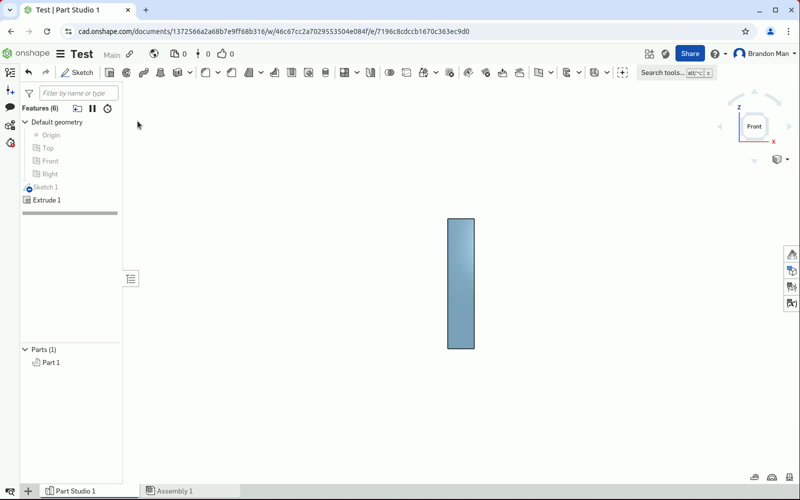
key(shift+h)
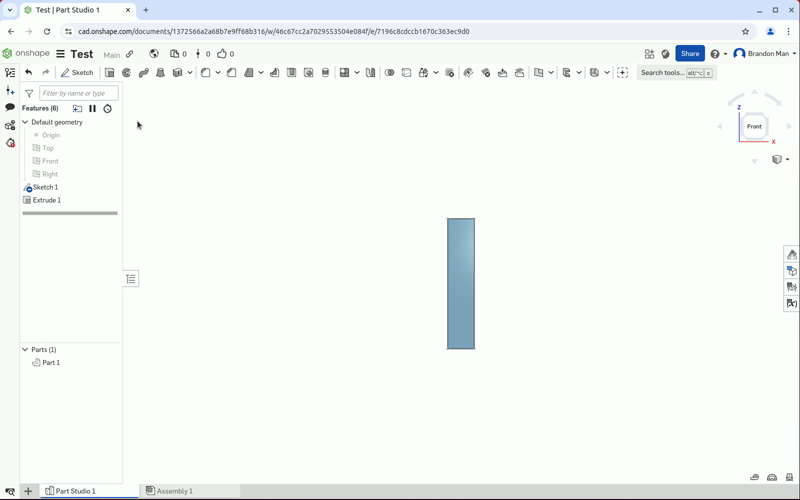
key(shift+h)
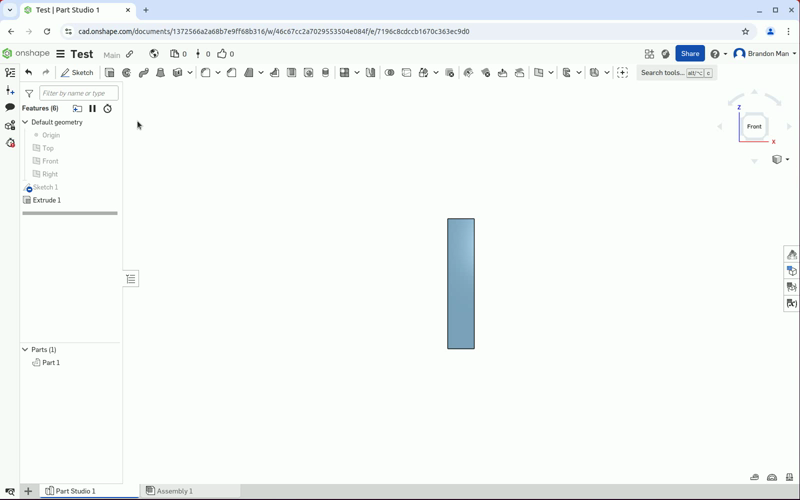
mouse_move(73, 189)
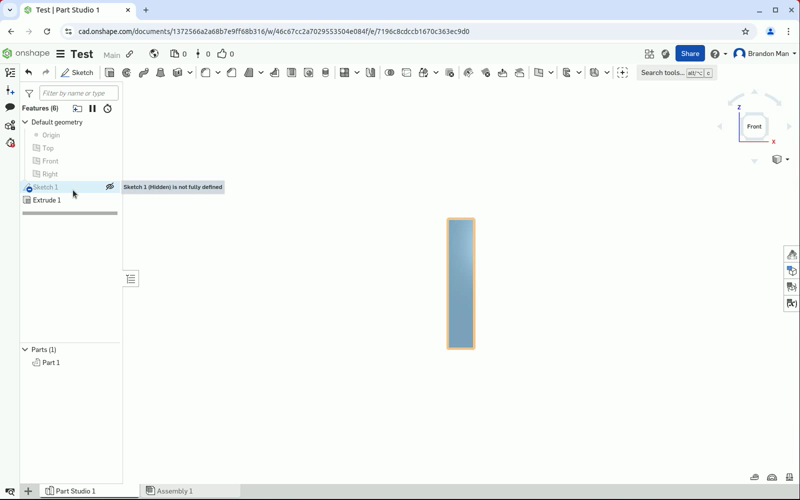
click(73, 189)
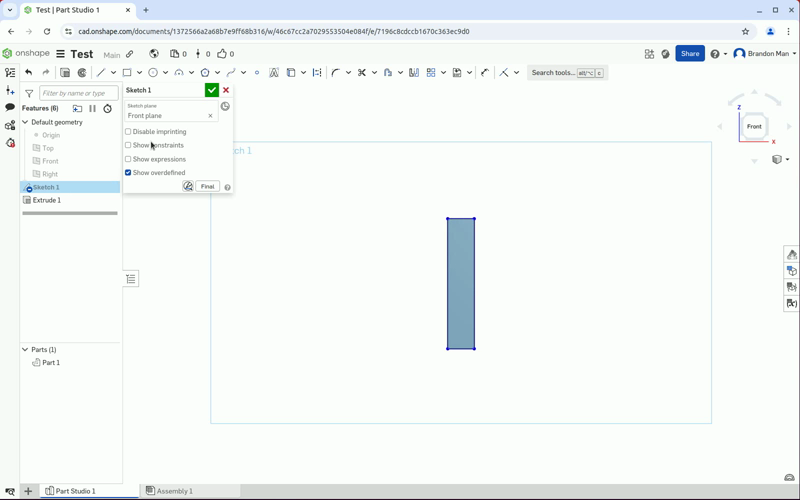
mouse_move(229, 92)
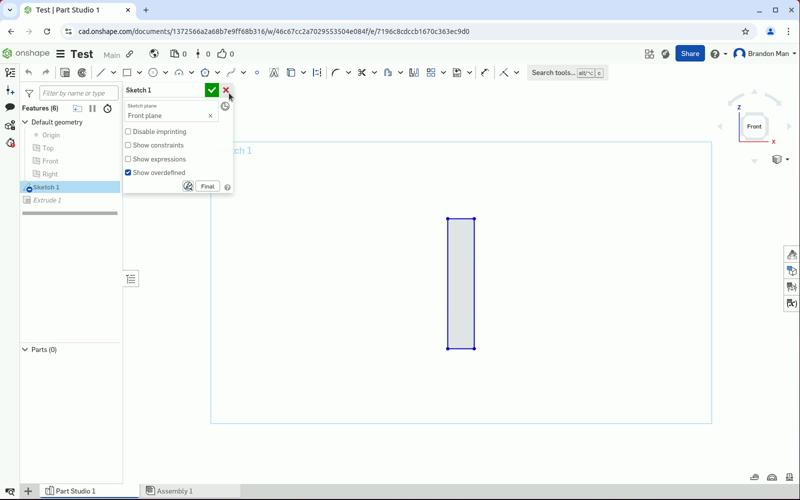
click(229, 92)
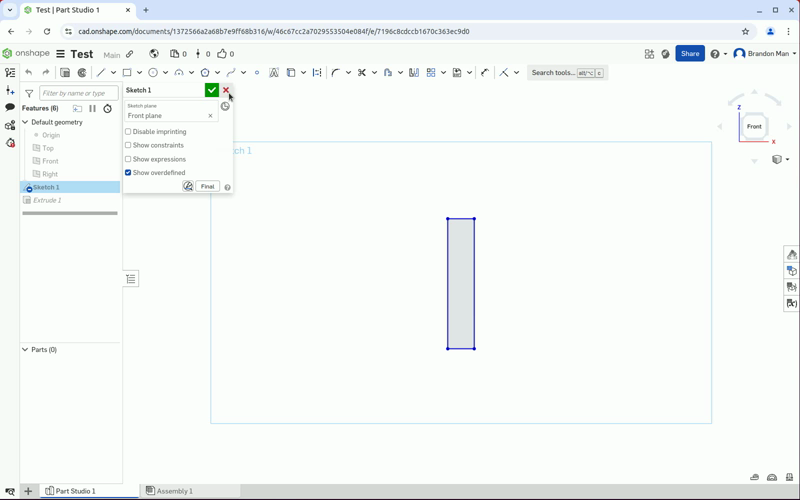
key(shift+s)
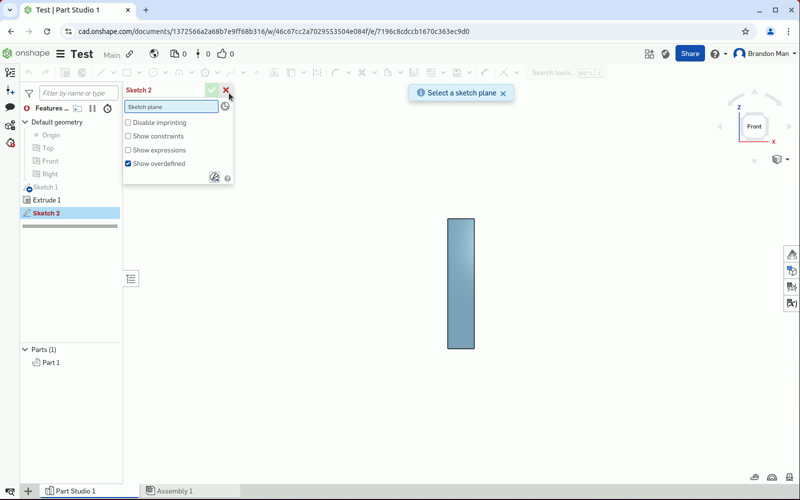
mouse_move(73, 163)
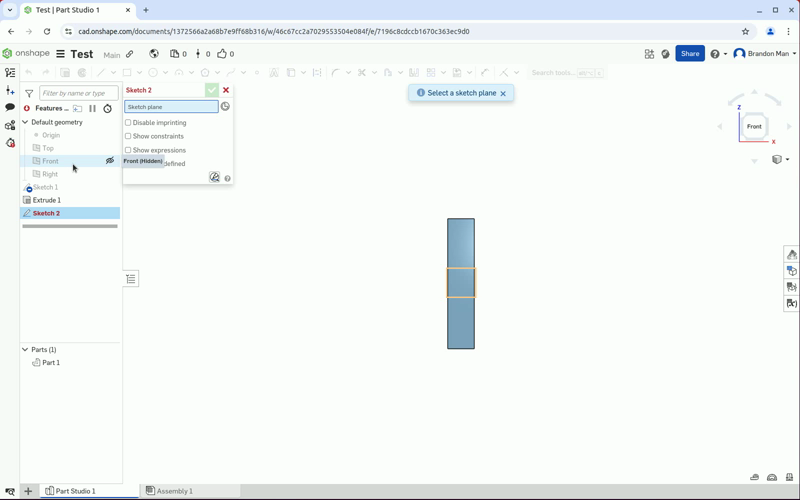
click(73, 163)
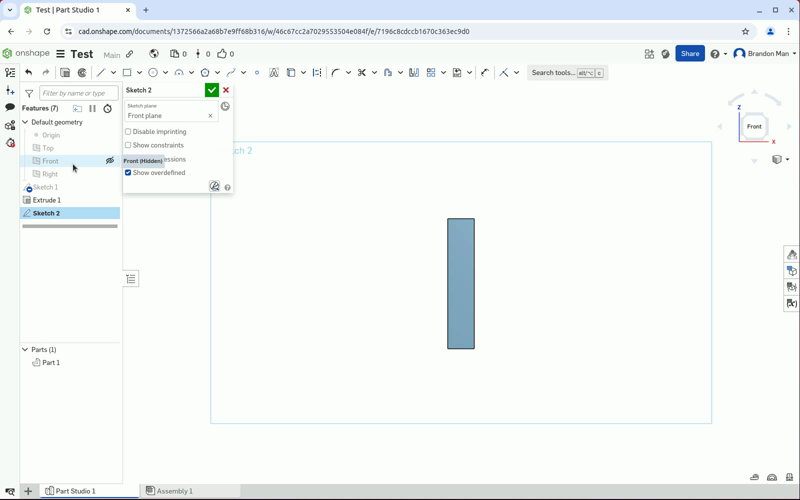
mouse_move(73, 352)
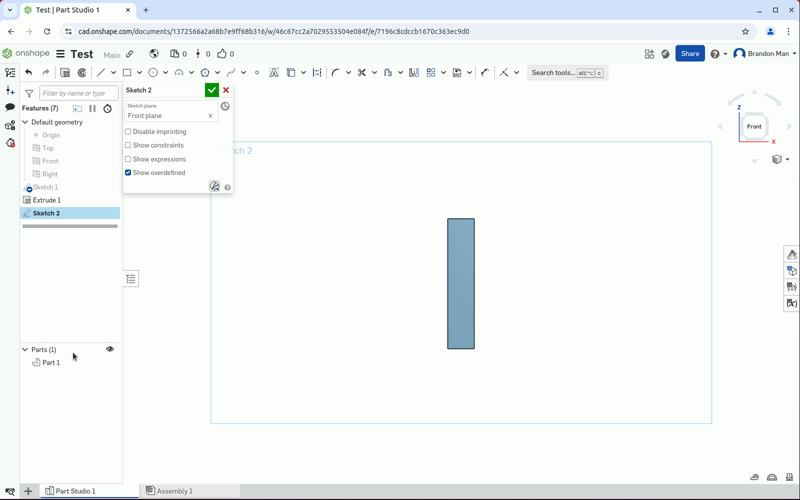
key(y)
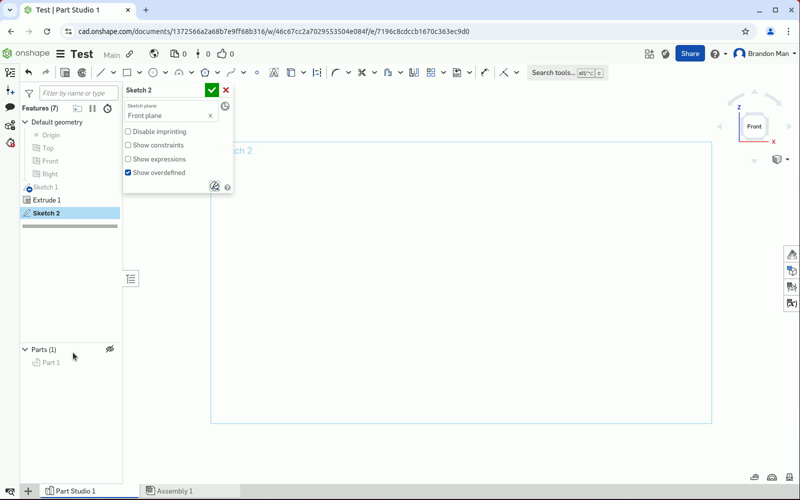
key(l)
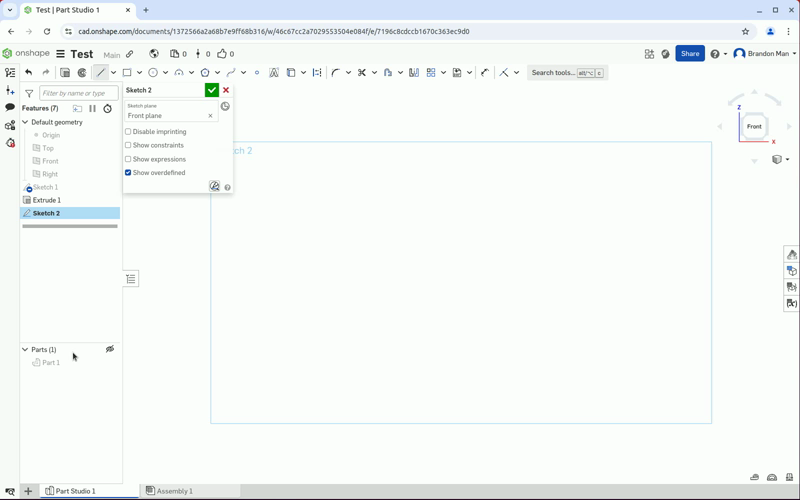
key_down(shift)
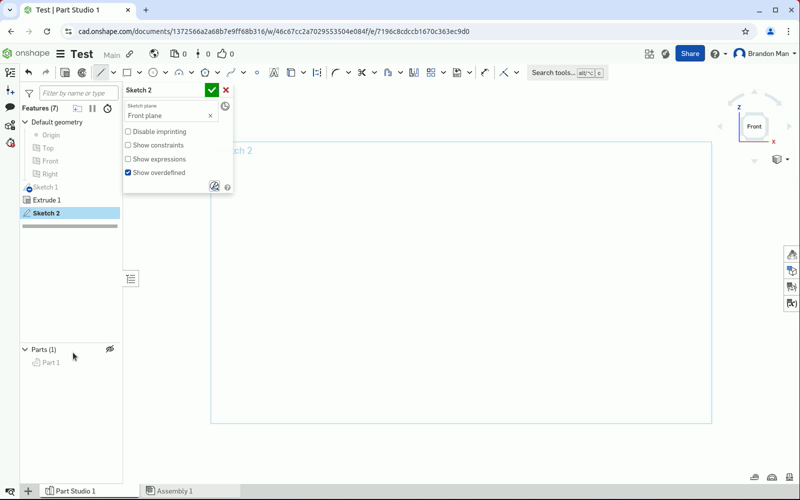
mouse_move(447, 247)
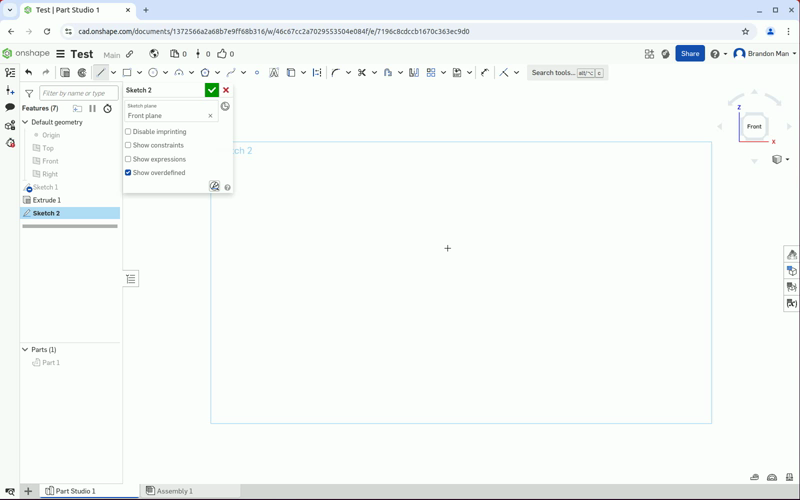
click(447, 247)
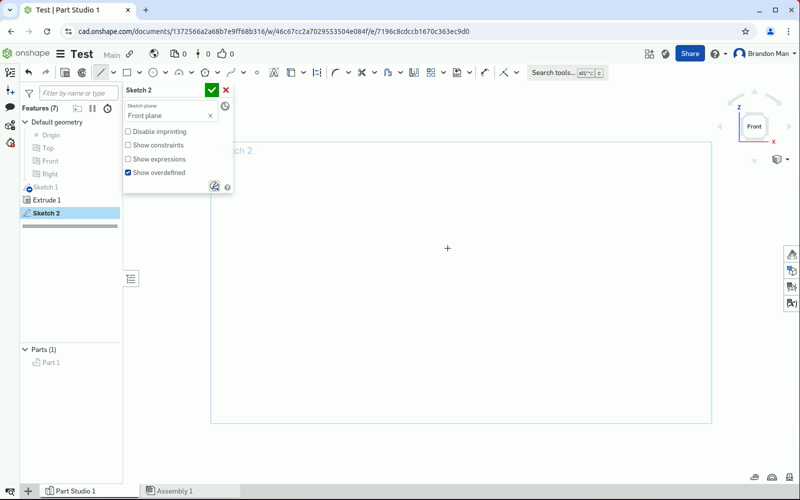
key_up(shift)
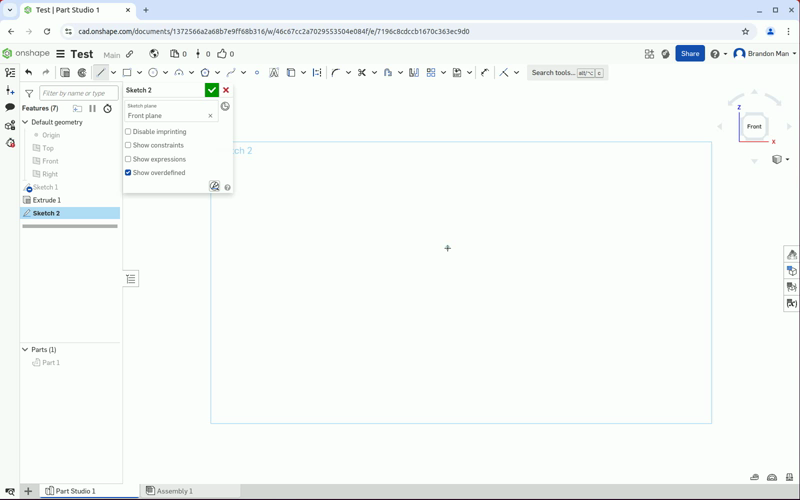
key_down(shift)
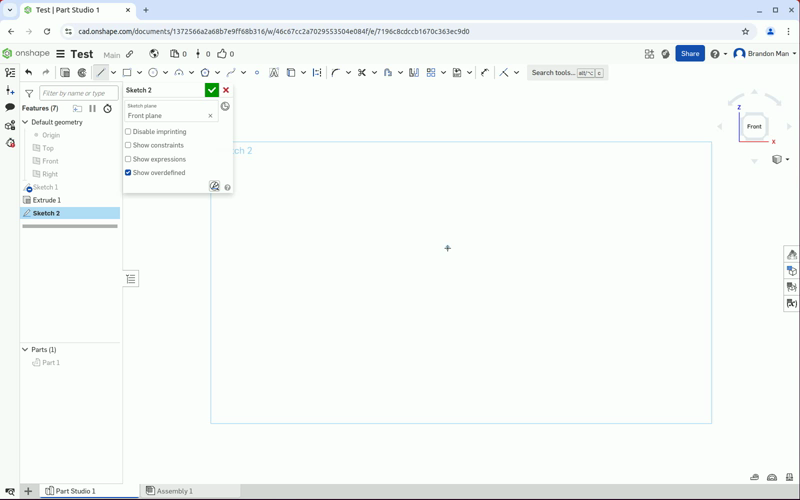
mouse_move(477, 247)
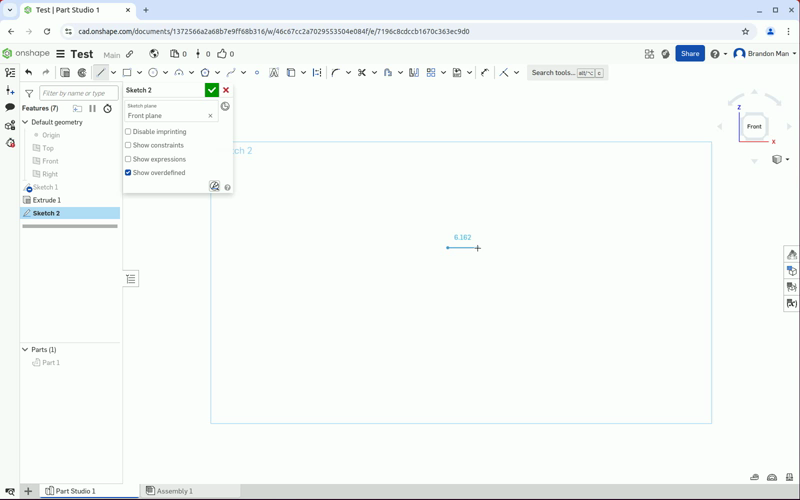
mouse_move(470, 247)
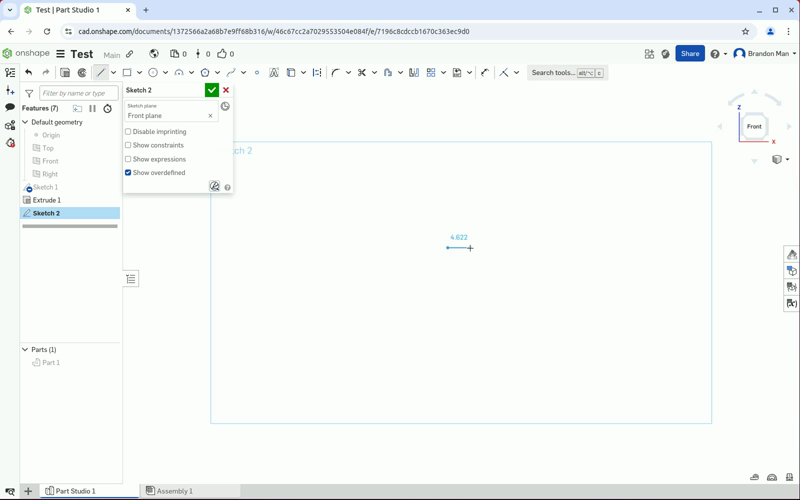
click(470, 247)
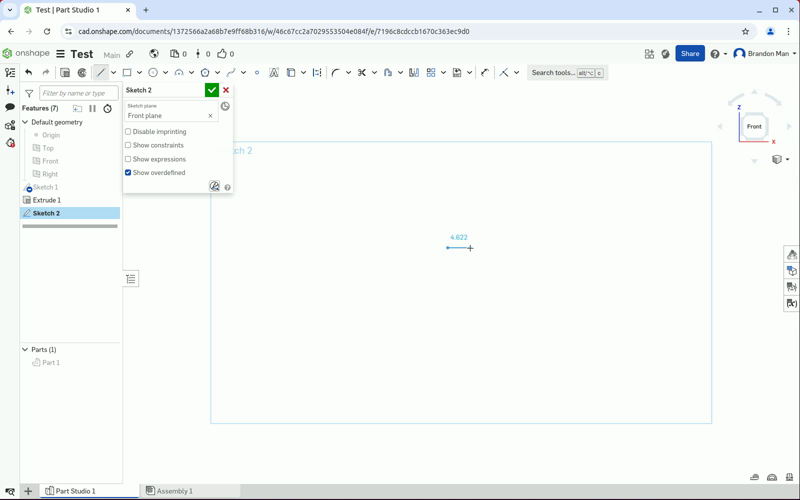
key_up(shift)
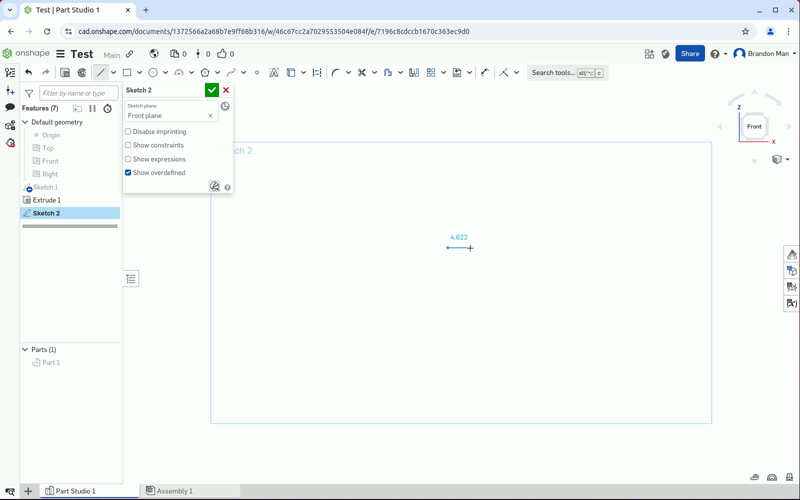
key_down(shift)
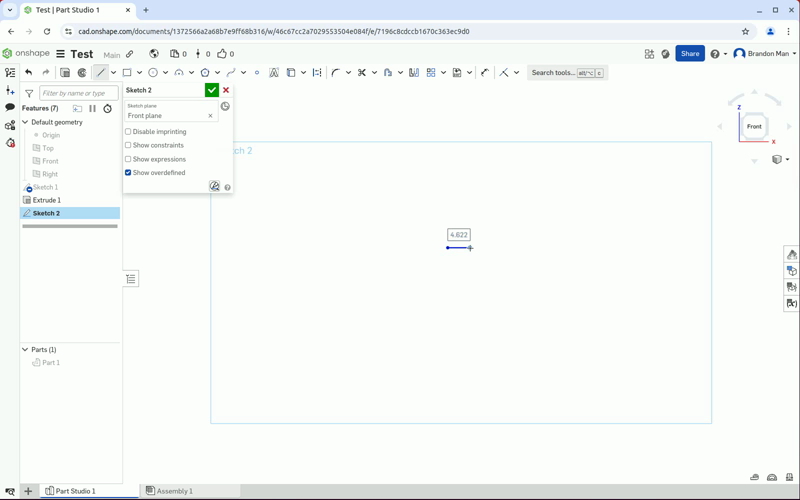
mouse_move(500, 247)
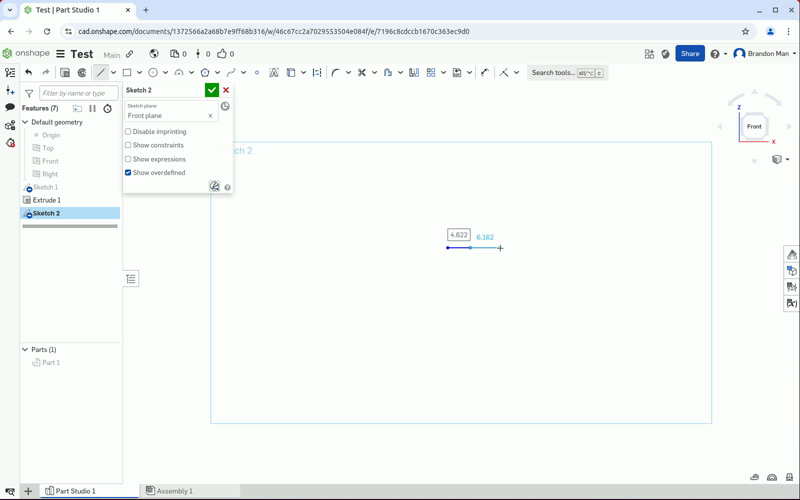
mouse_move(470, 218)
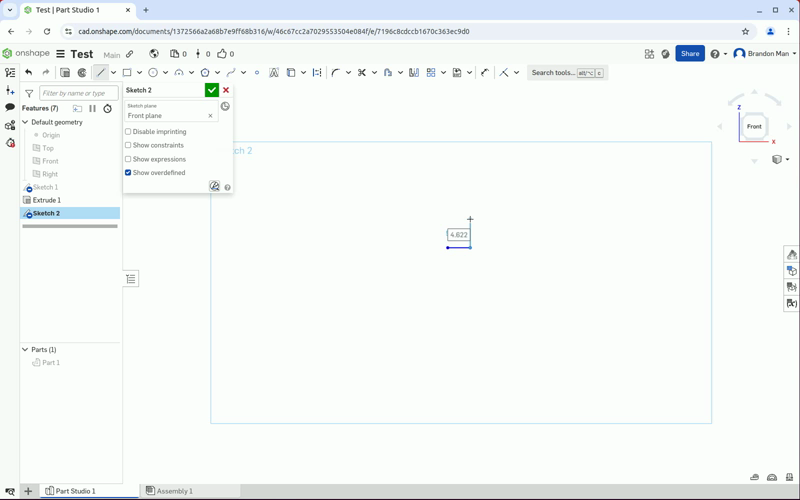
click(470, 218)
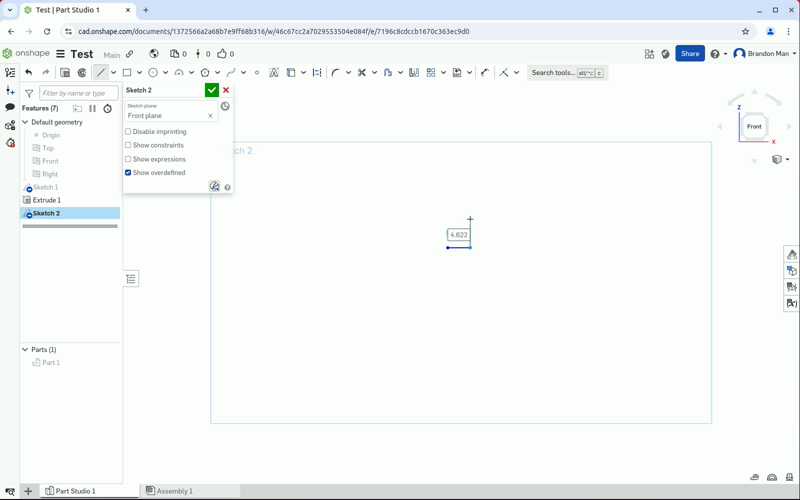
key_up(shift)
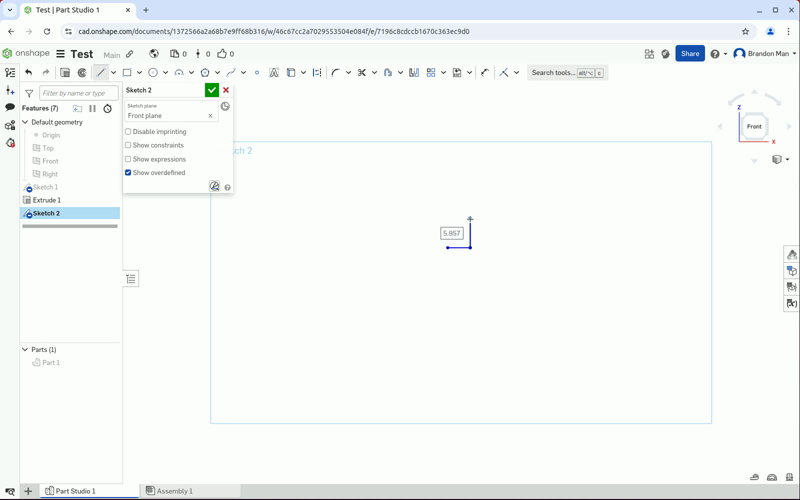
key_down(shift)
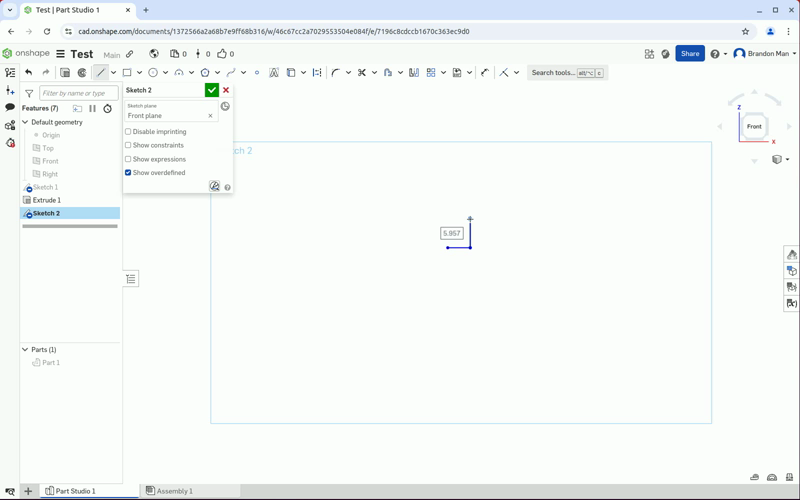
mouse_move(500, 218)
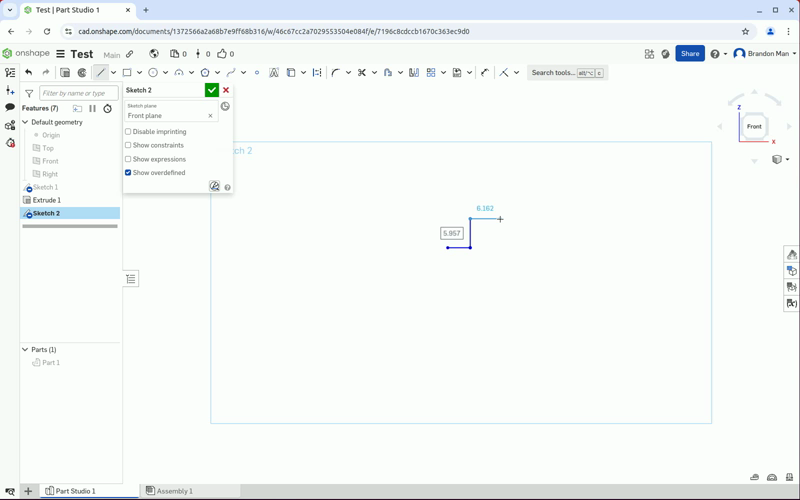
mouse_move(447, 218)
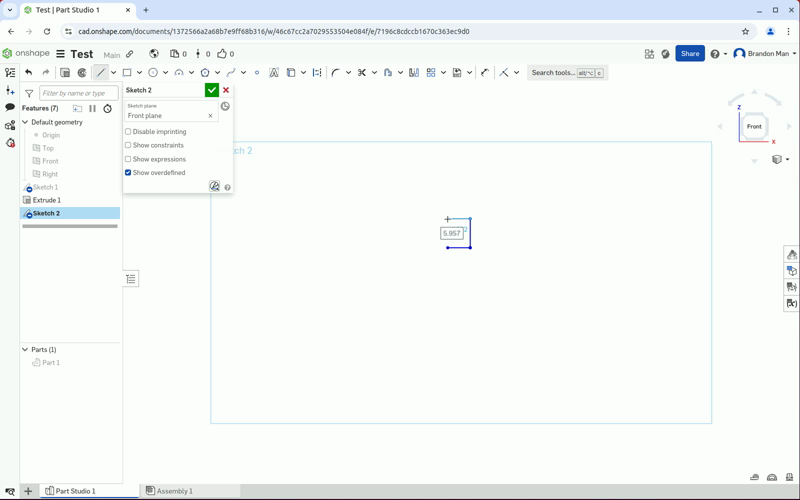
click(447, 218)
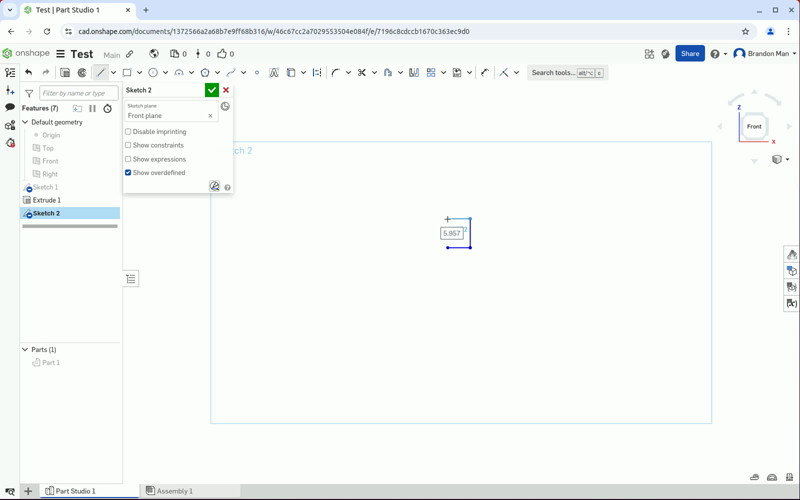
key_up(shift)
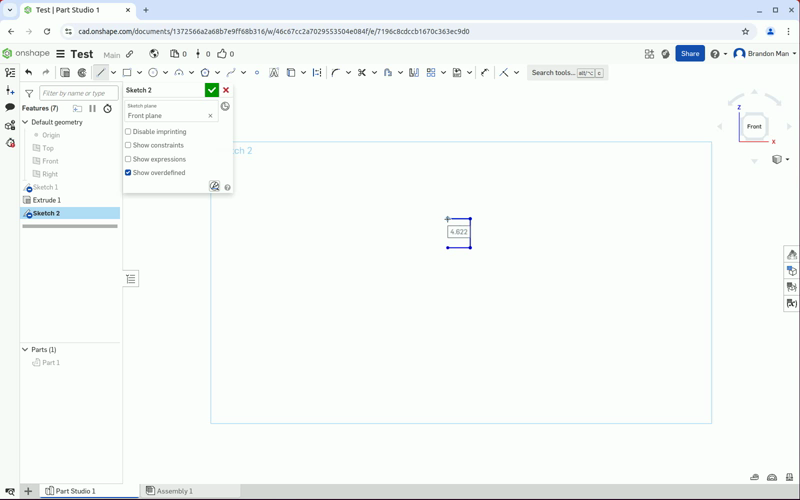
mouse_move(477, 218)
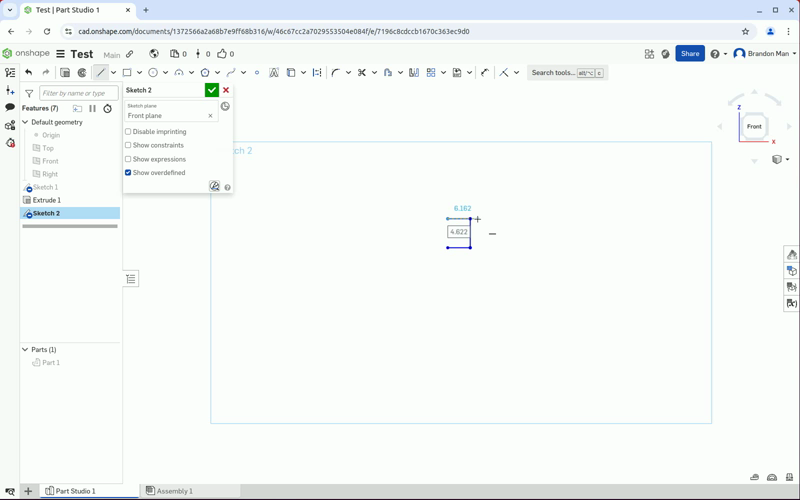
key_down(shift)
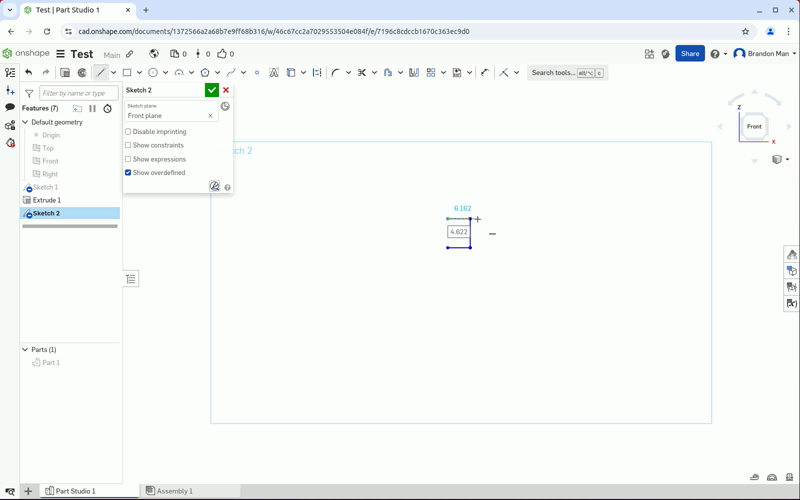
mouse_move(447, 247)
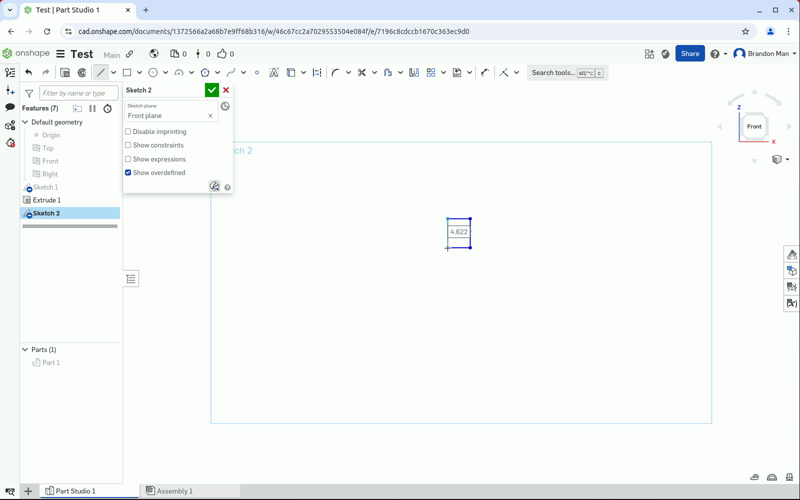
key_up(shift)
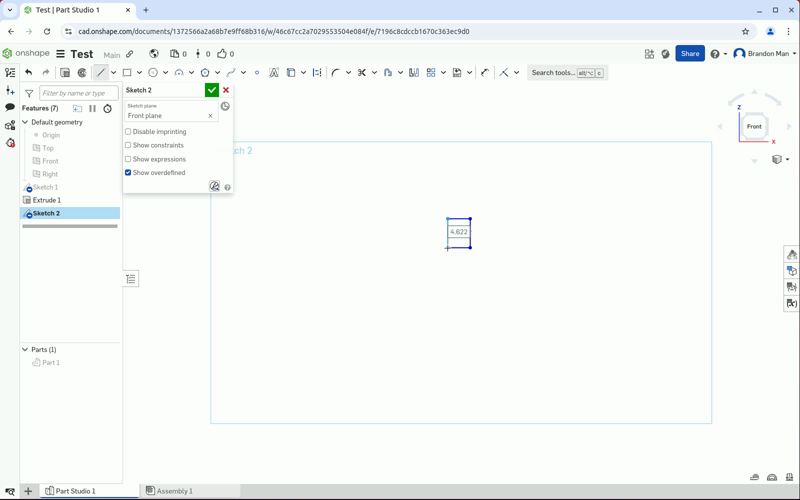
click(447, 247)
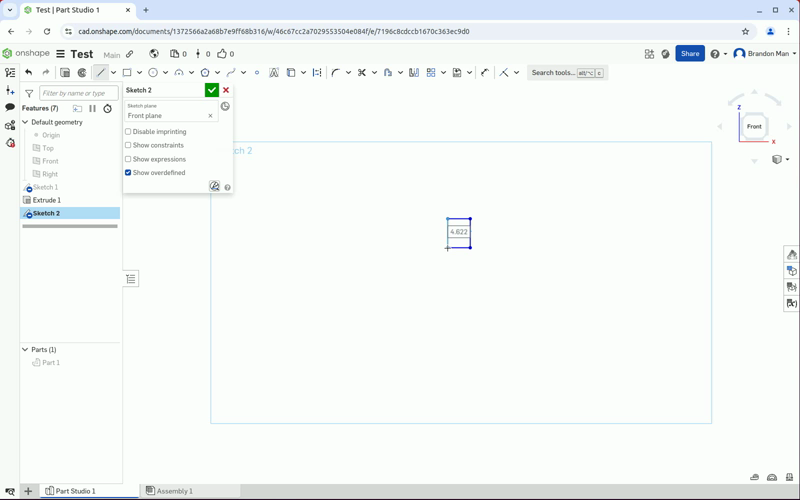
key(esc)
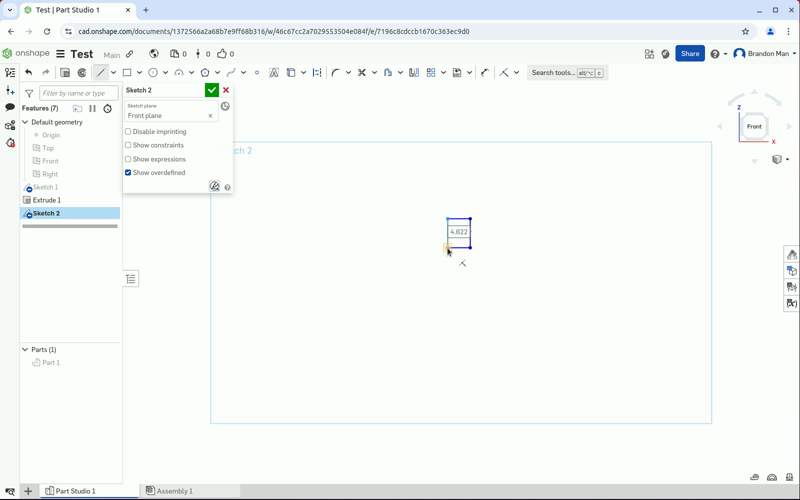
mouse_move(451, 242)
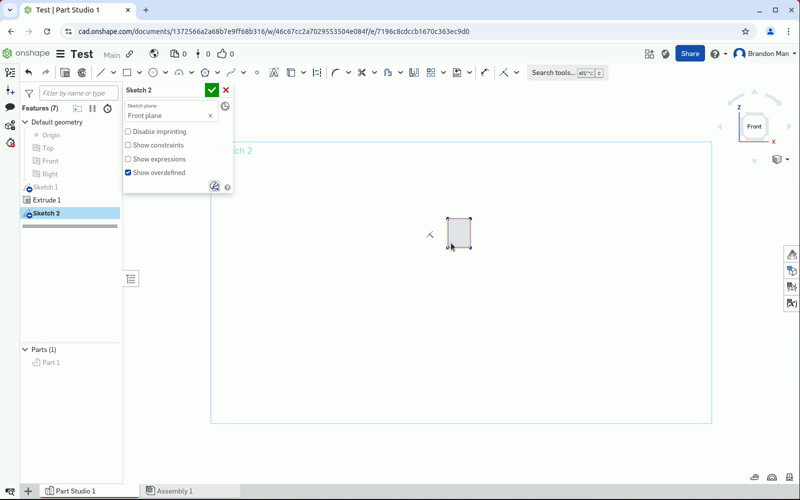
scroll(6)
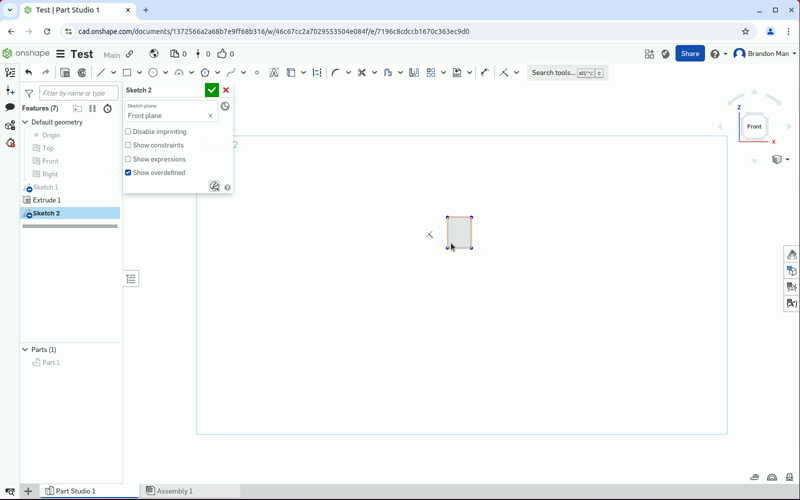
scroll(6)
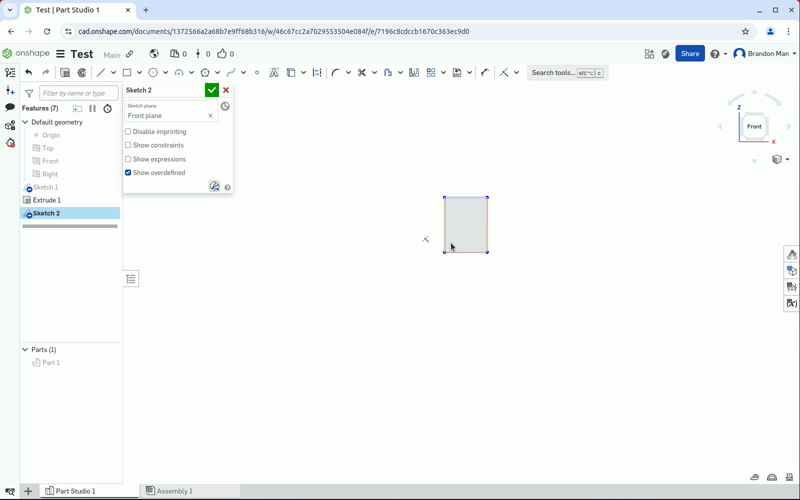
scroll(6)
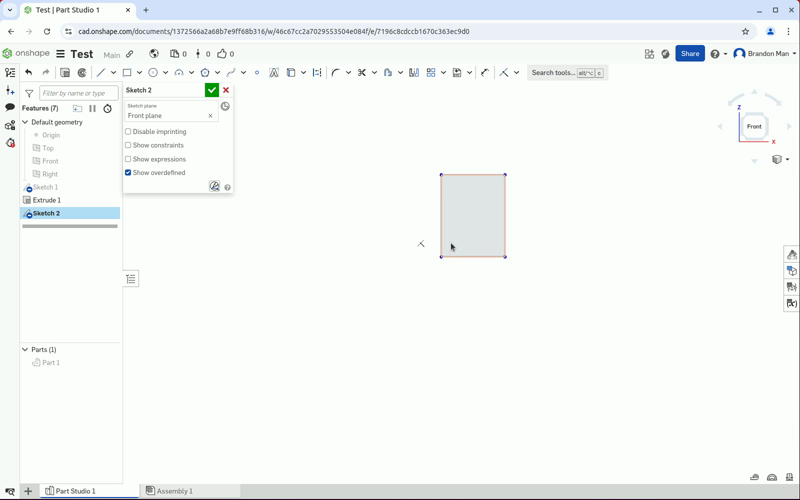
scroll(6)
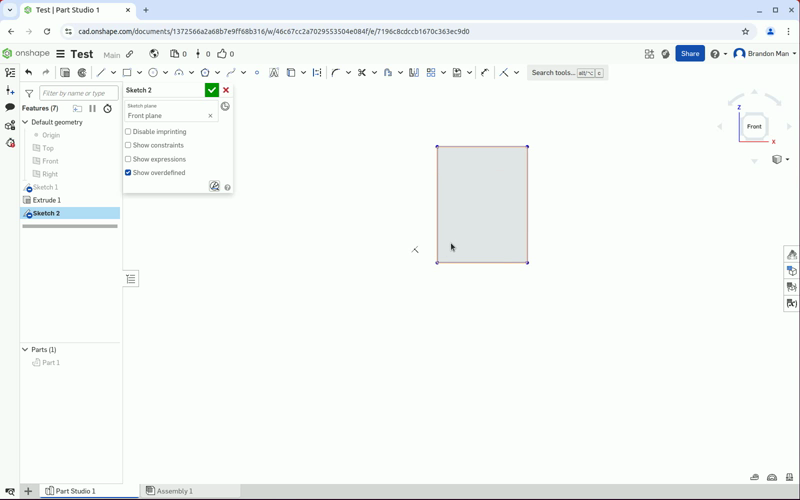
scroll(6)
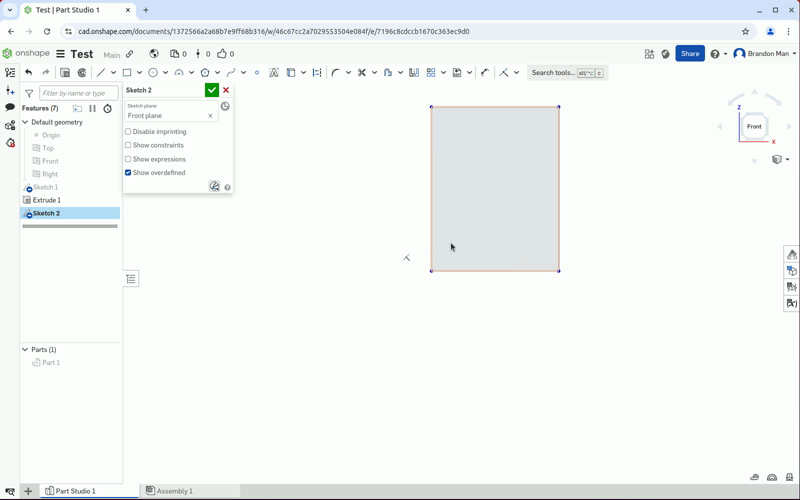
scroll(6)
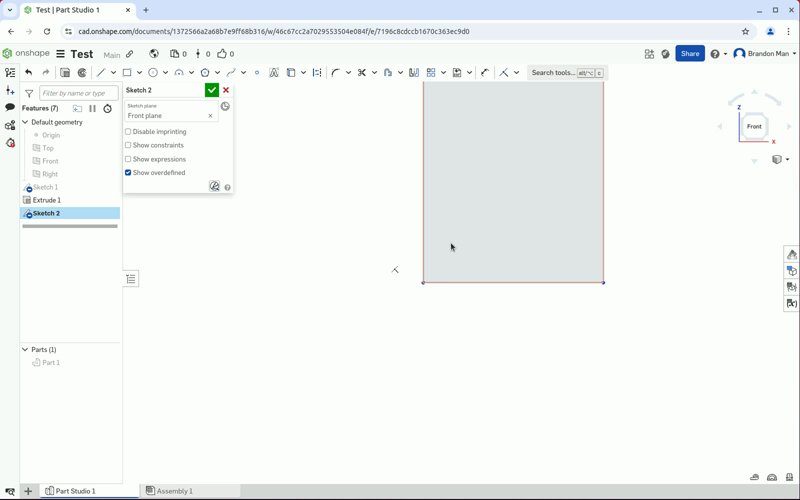
scroll(6)
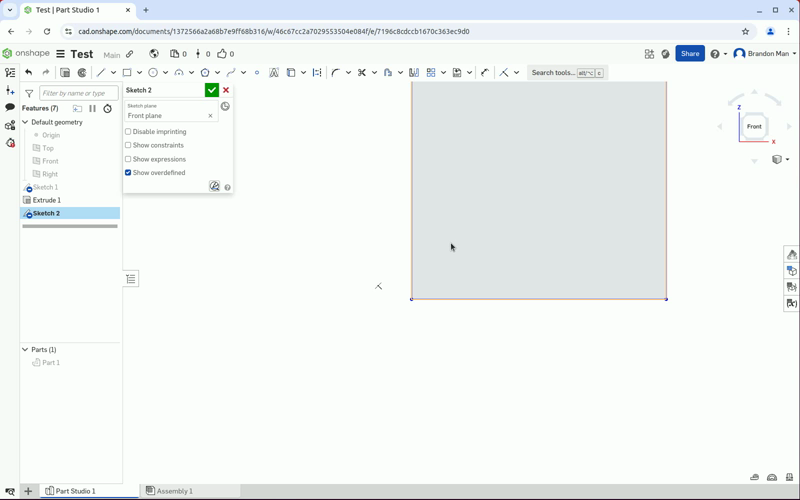
click(451, 242)
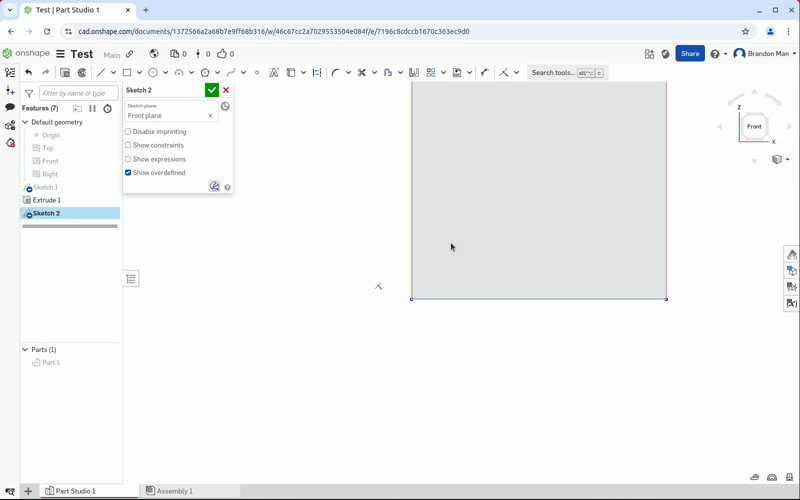
scroll(-6)
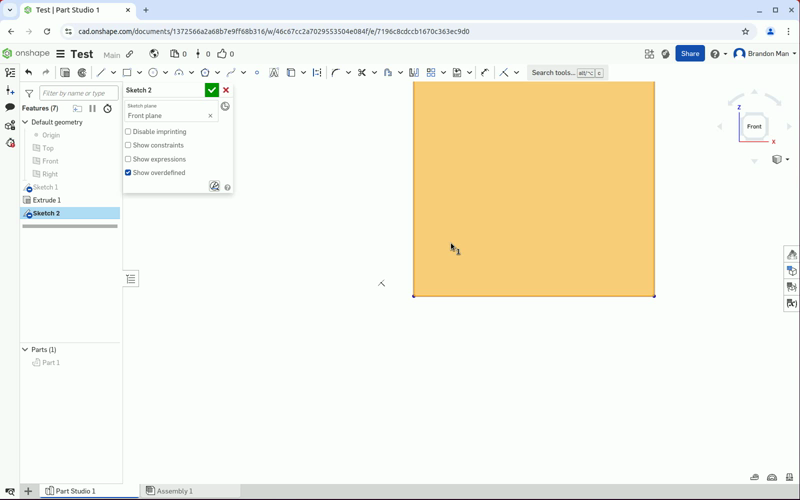
scroll(-6)
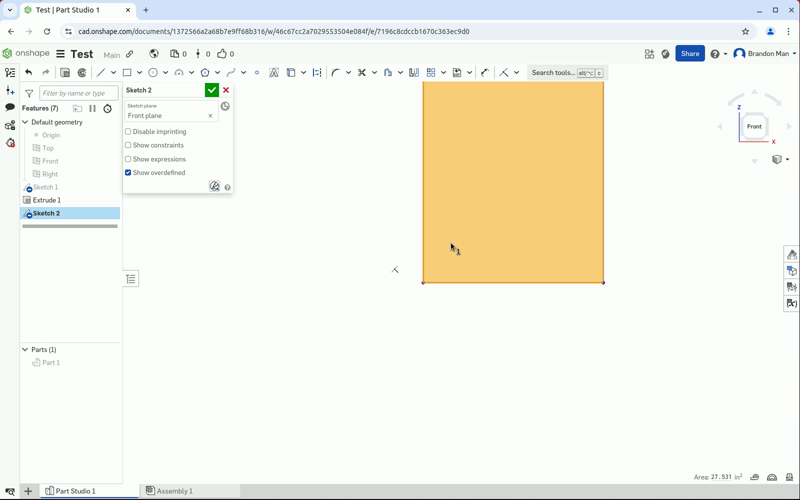
scroll(-6)
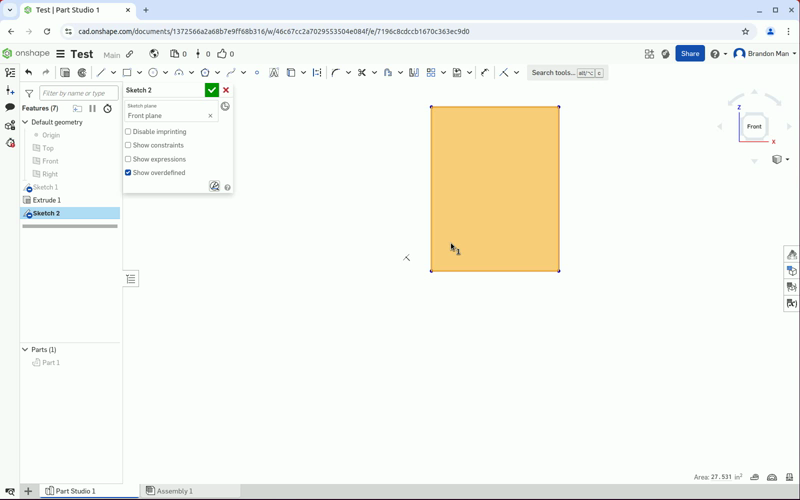
scroll(-6)
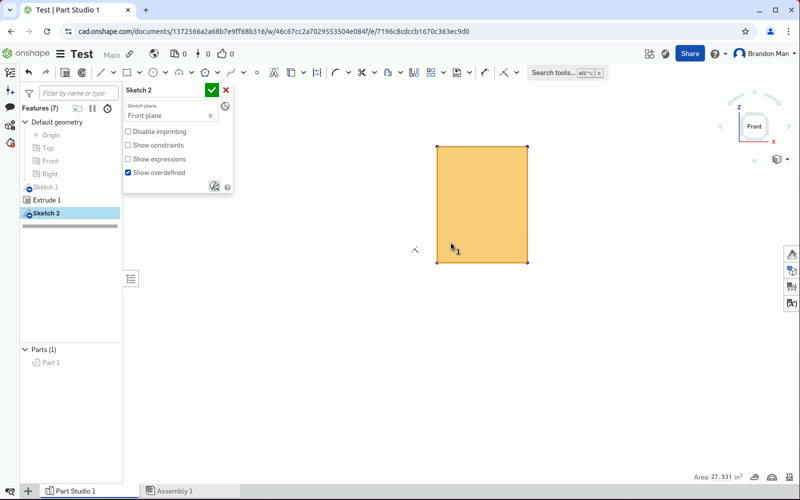
scroll(-6)
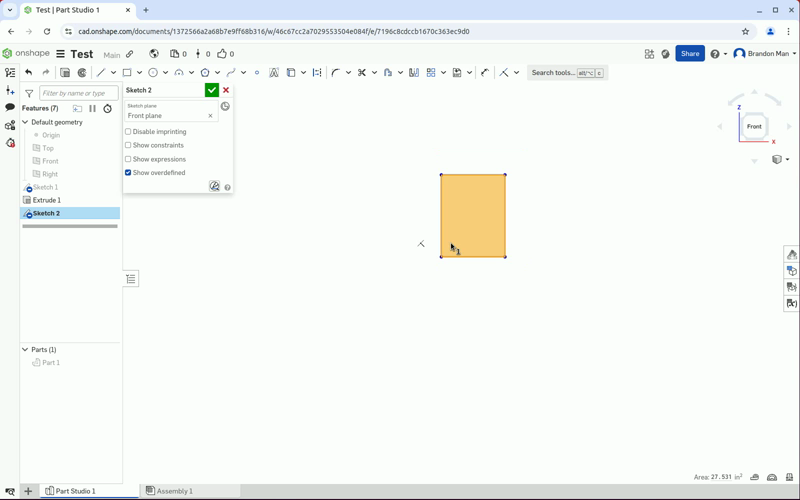
scroll(-6)
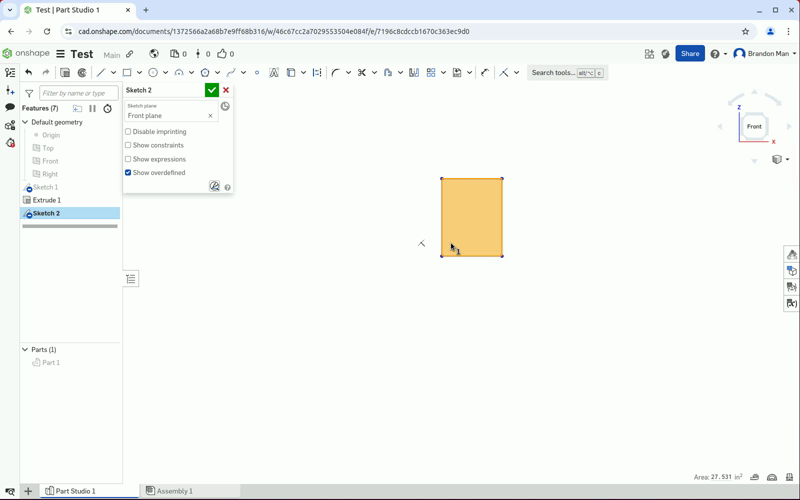
scroll(-6)
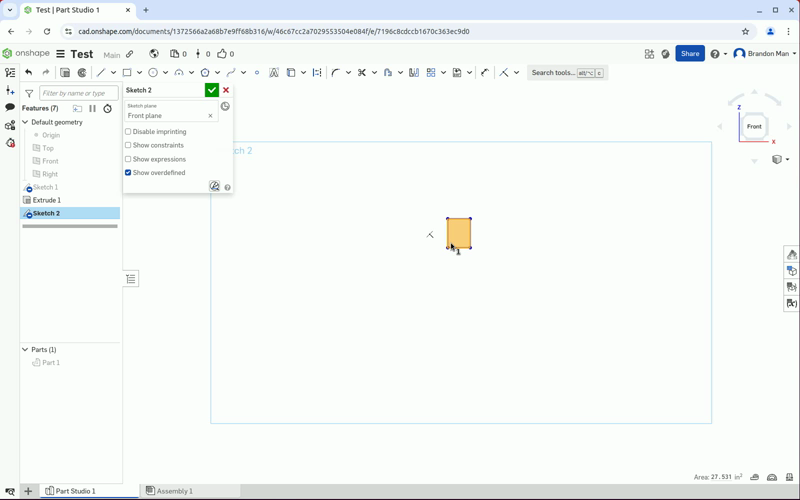
mouse_move(73, 352)
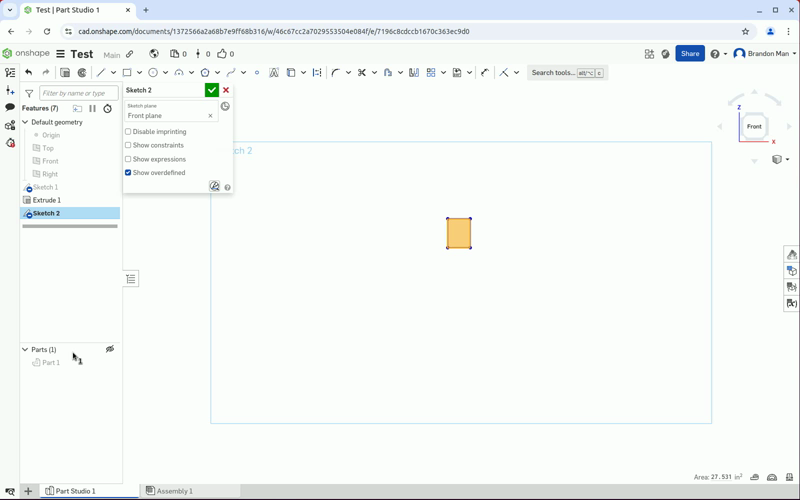
key(shift+y)
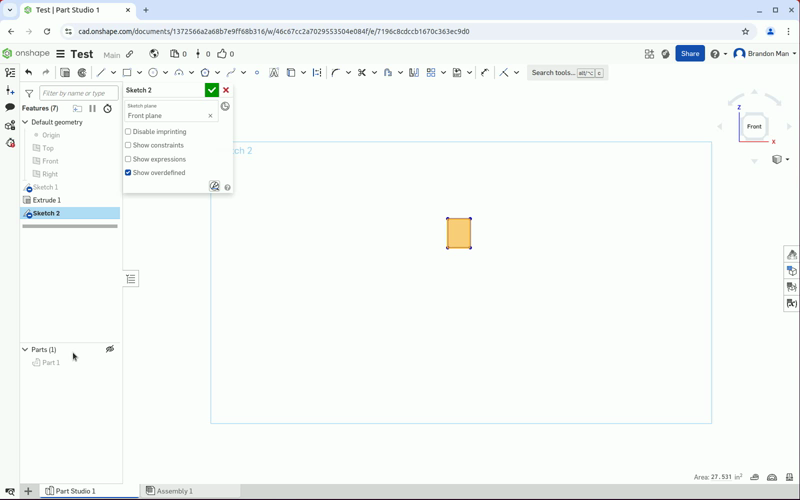
key(shift+e)
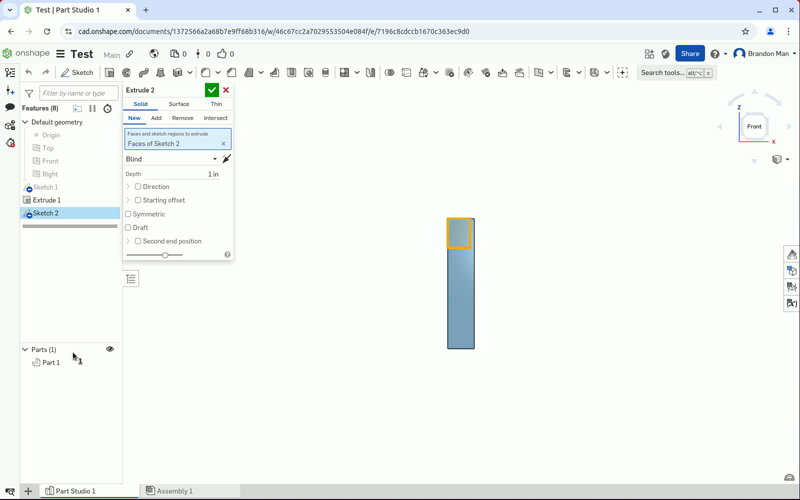
mouse_move(143, 106)
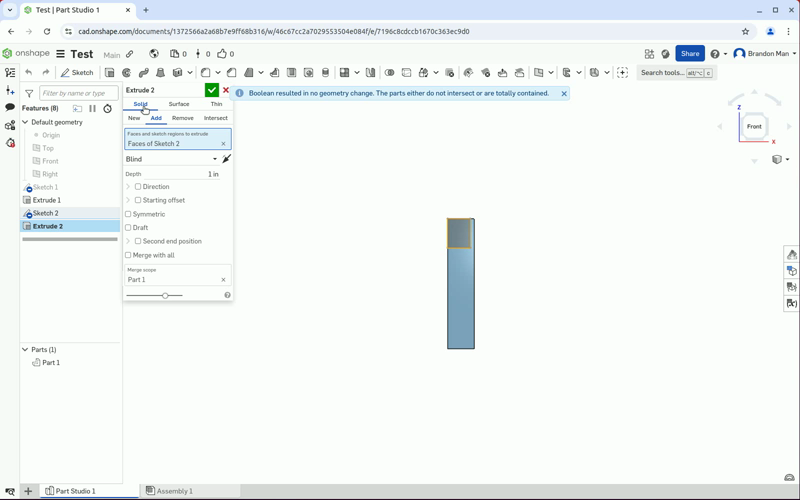
click(143, 106)
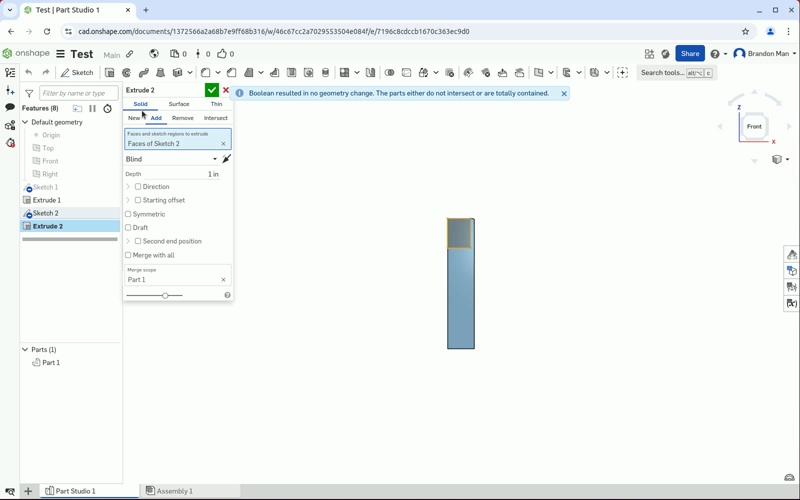
mouse_move(137, 120)
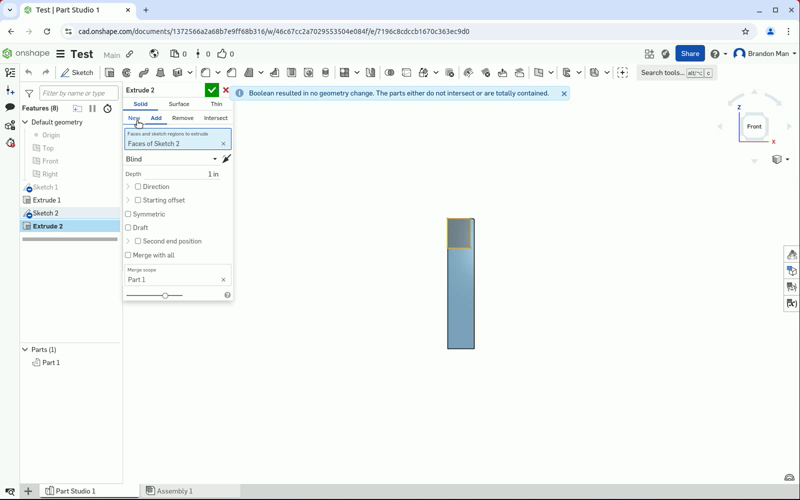
click(137, 120)
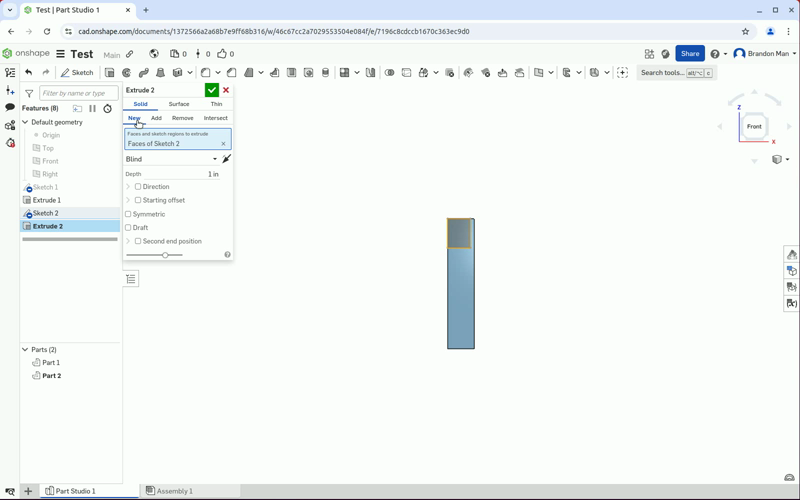
key(tab, 4)
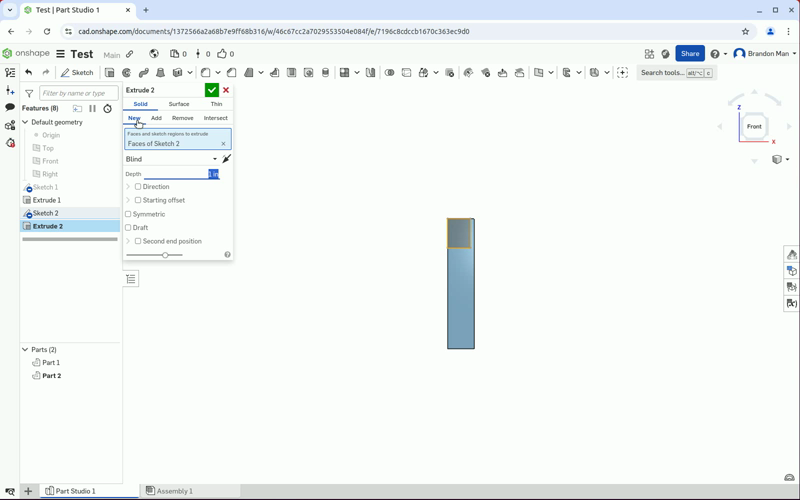
text(5.055)
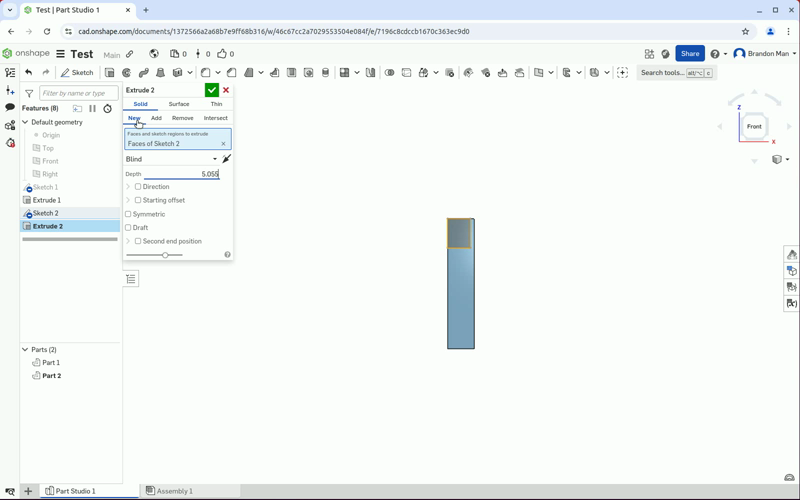
key(tab, 3)
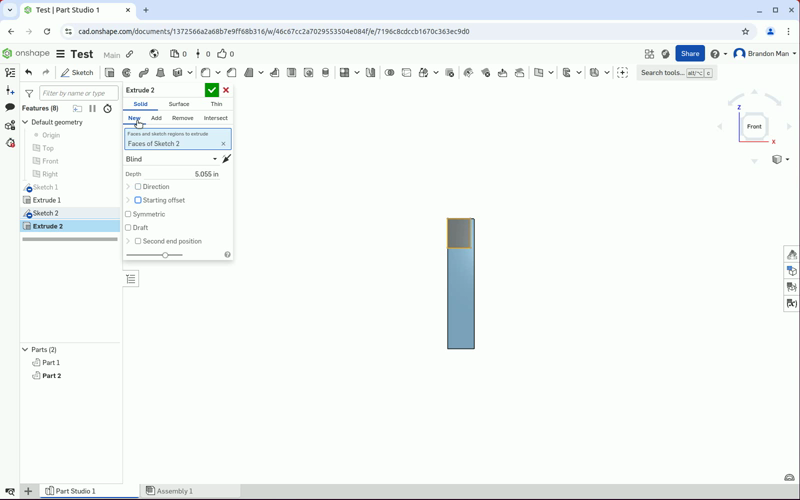
key(tab, 2)
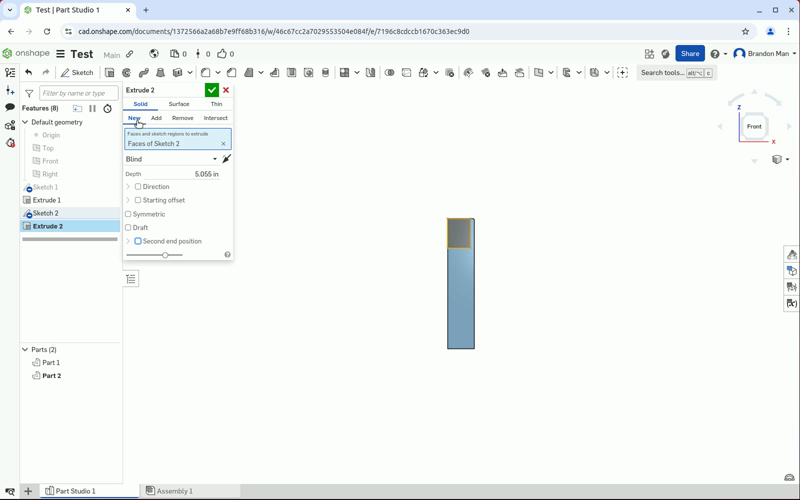
key(space)
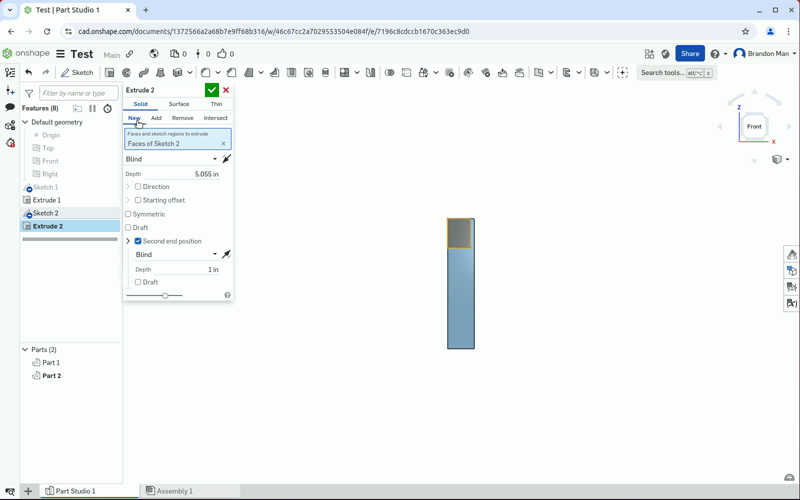
key(tab, 3)
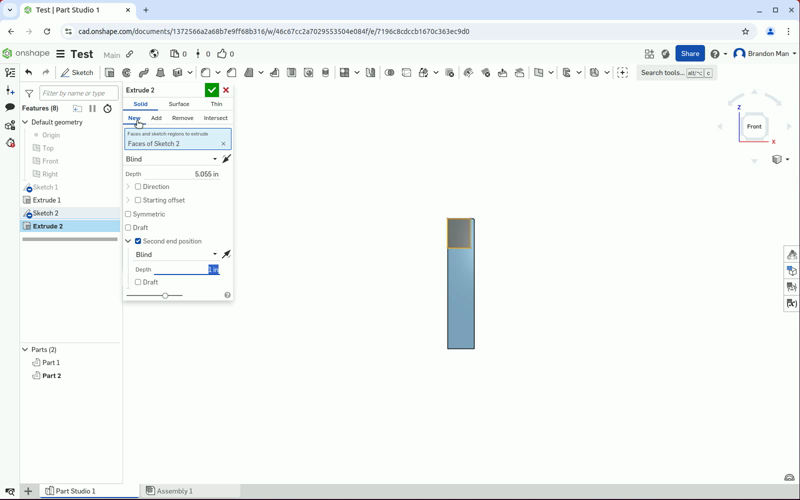
text(2.407)
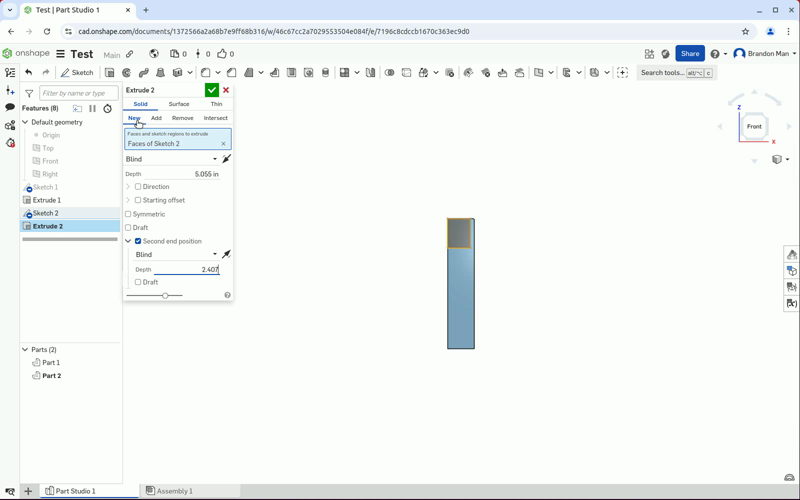
key(enter)
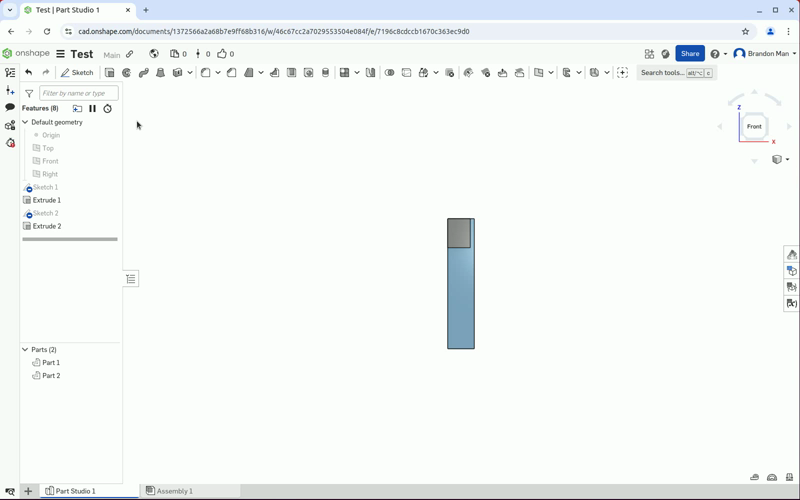
key(shift+h)
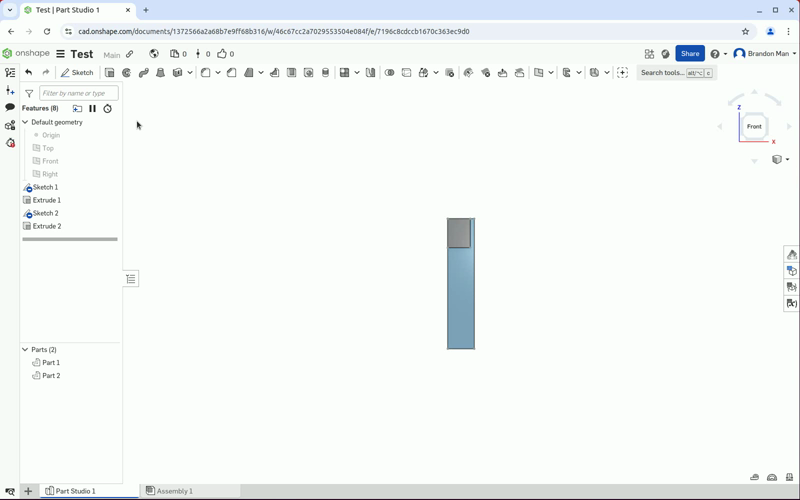
key(shift+h)
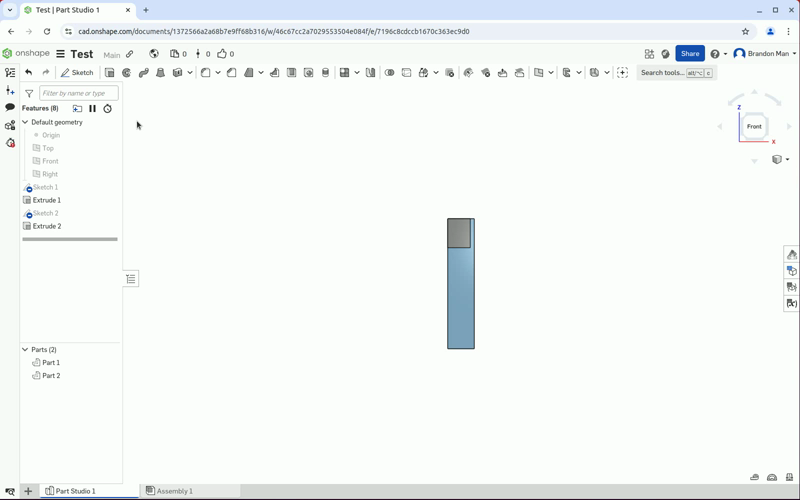
mouse_move(73, 189)
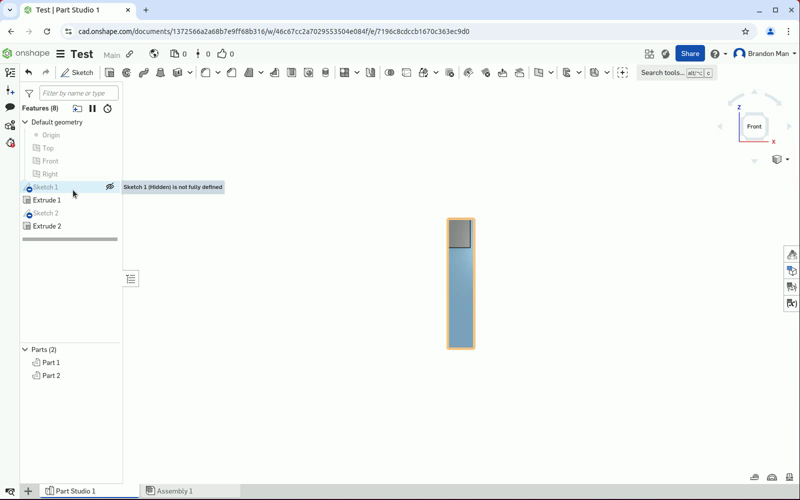
click(73, 189)
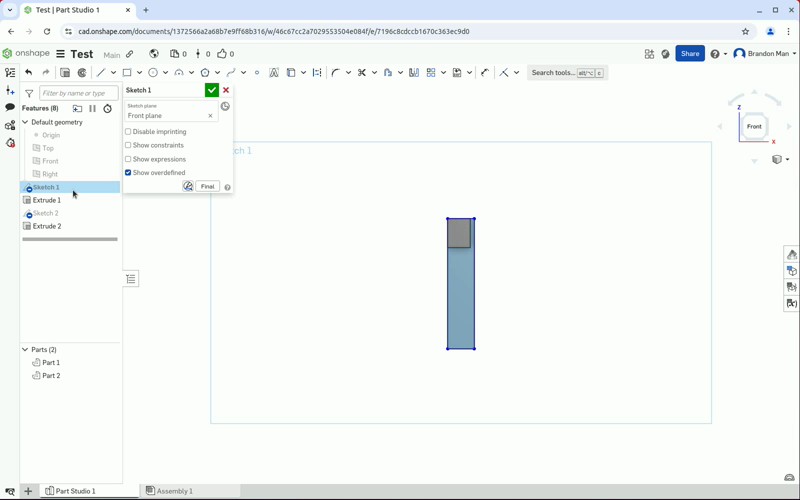
mouse_move(229, 92)
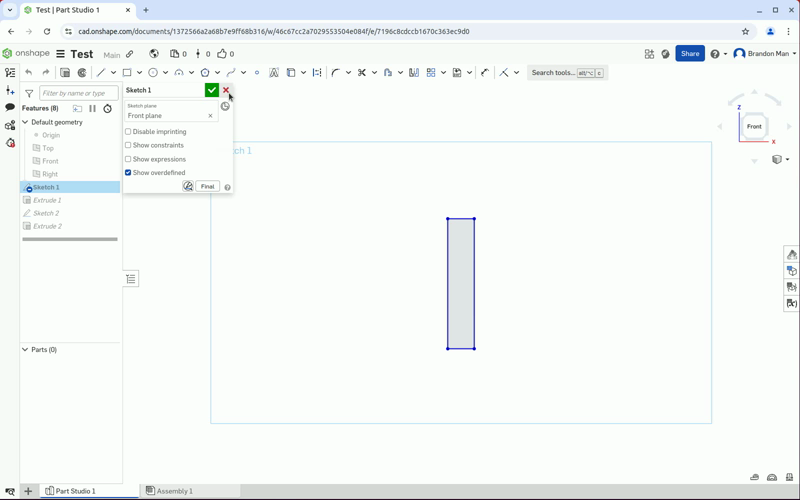
click(229, 92)
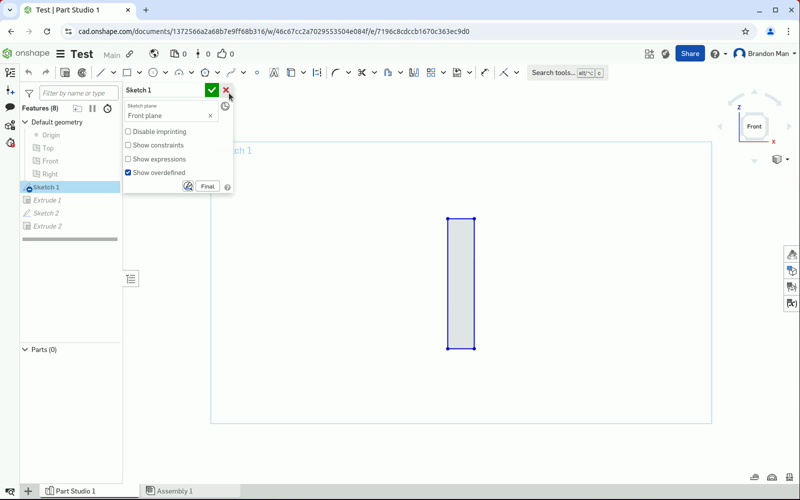
key(shift+s)
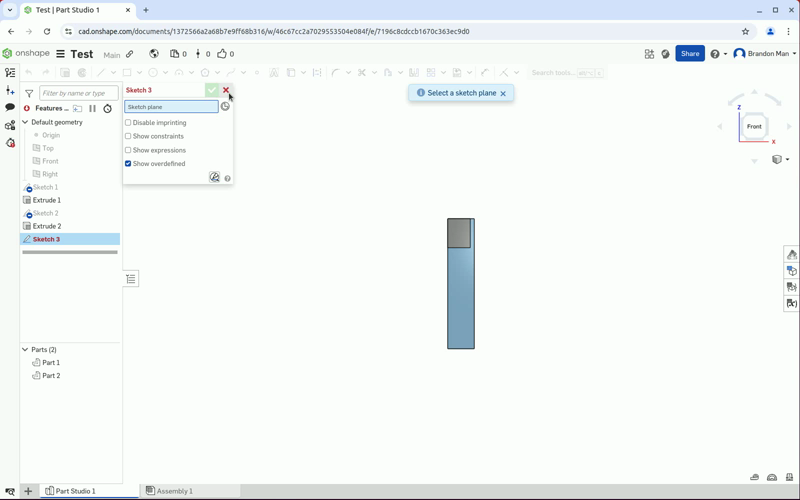
mouse_move(73, 163)
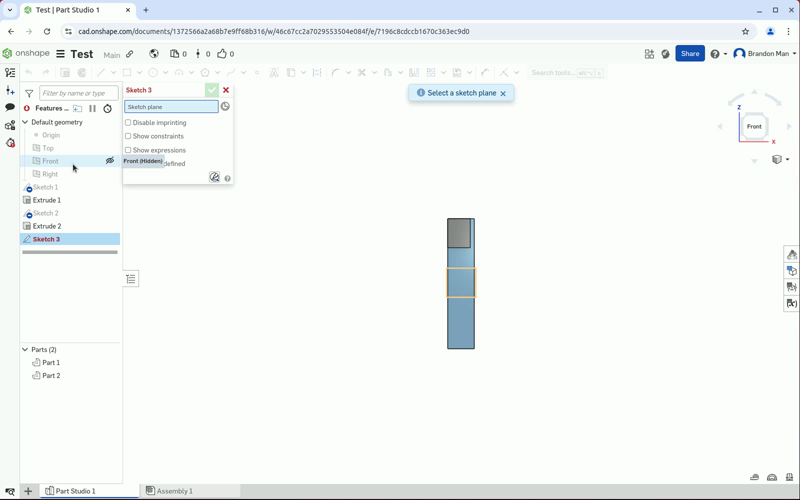
click(73, 163)
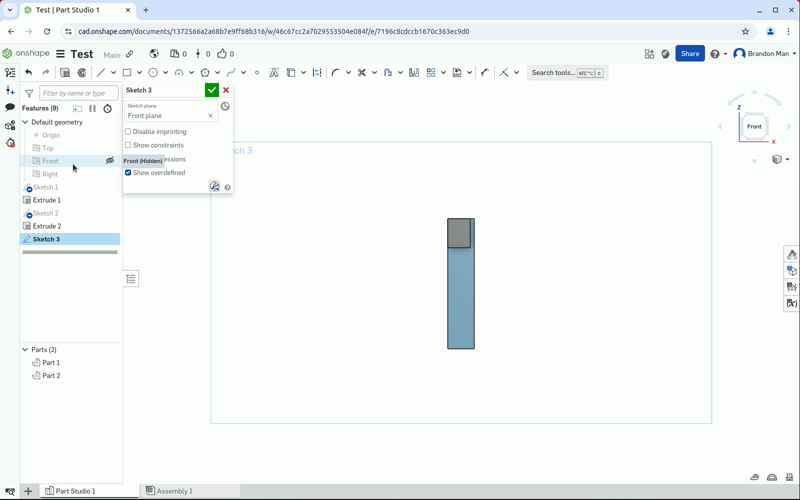
mouse_move(73, 352)
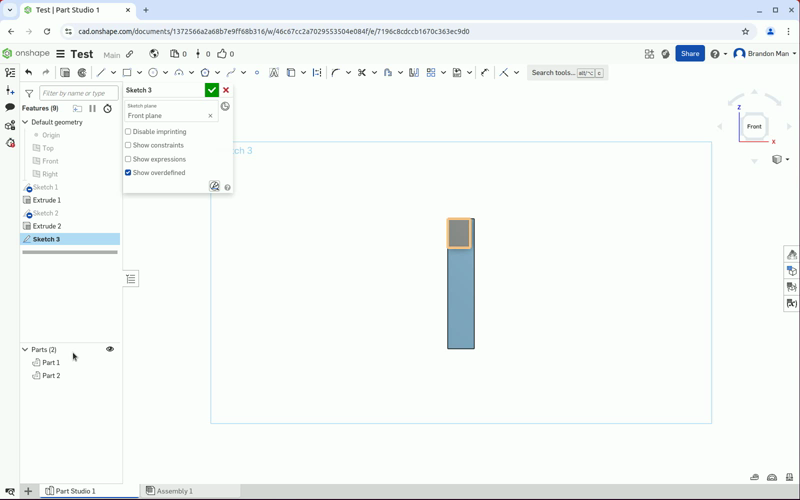
key(y)
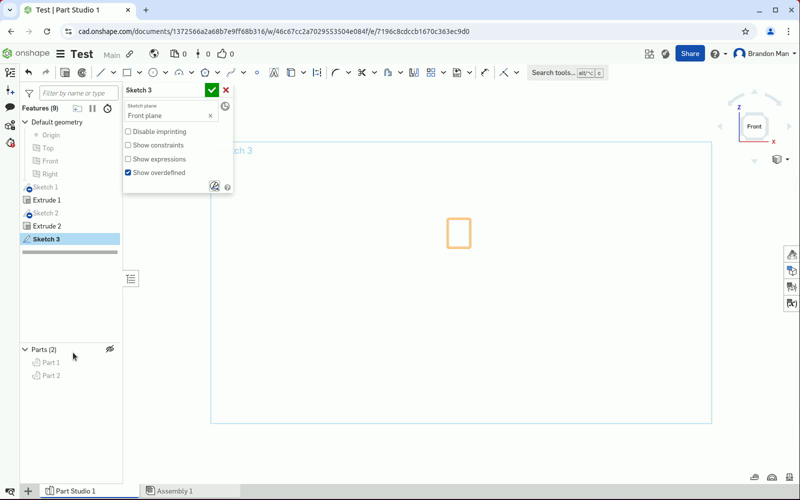
key(l)
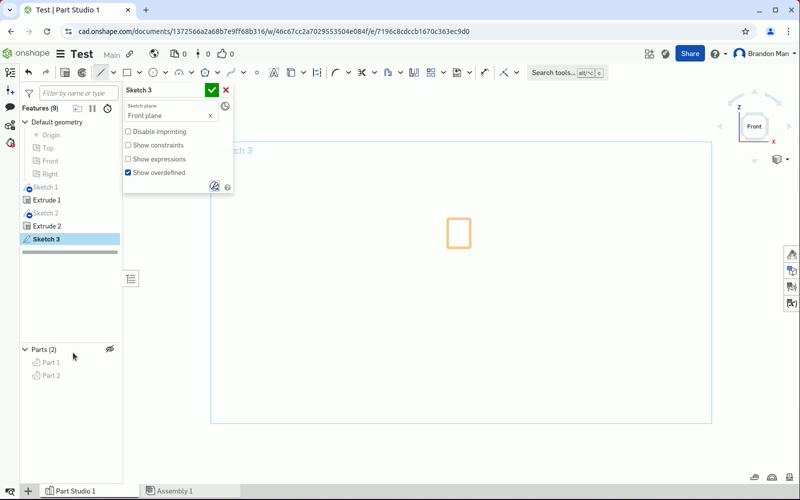
key_down(shift)
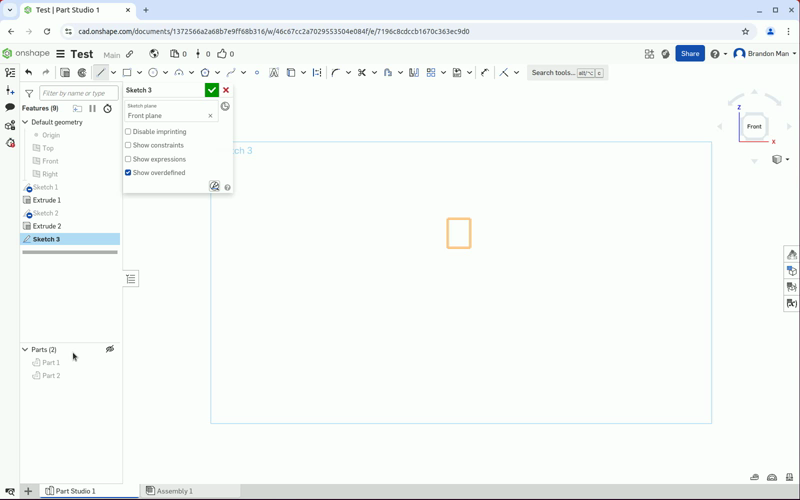
mouse_move(447, 311)
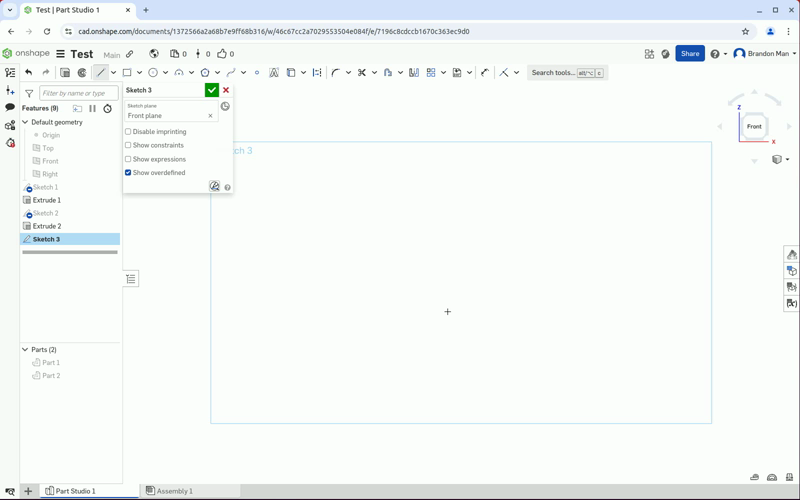
click(447, 311)
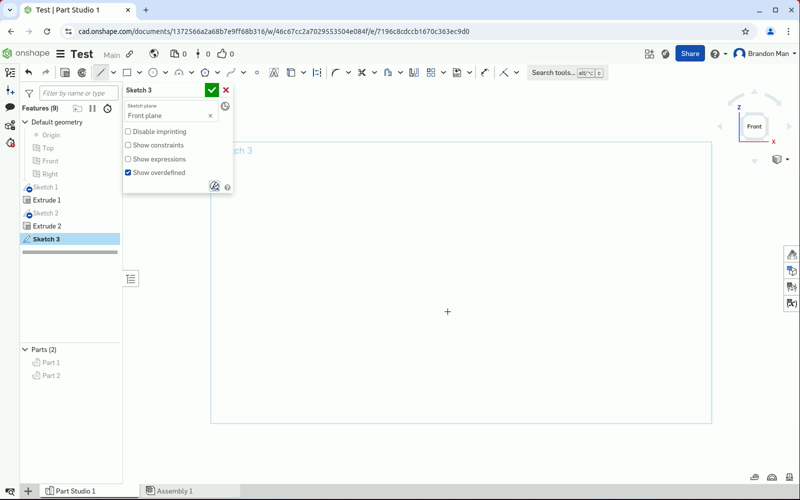
key_up(shift)
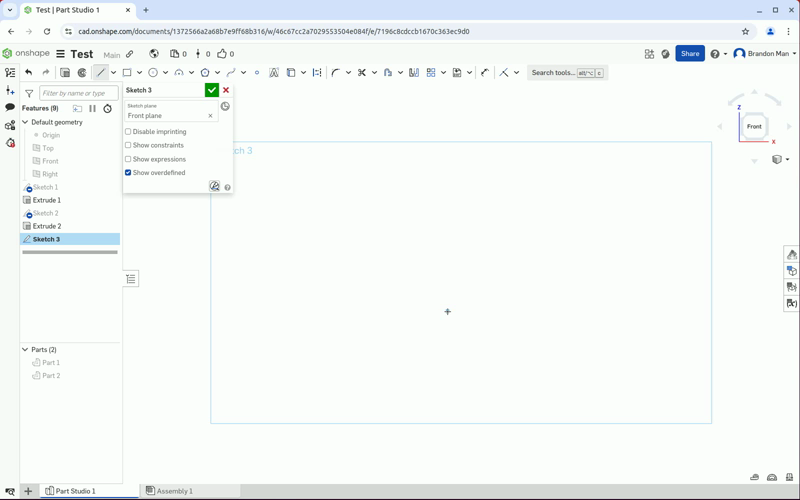
key_down(shift)
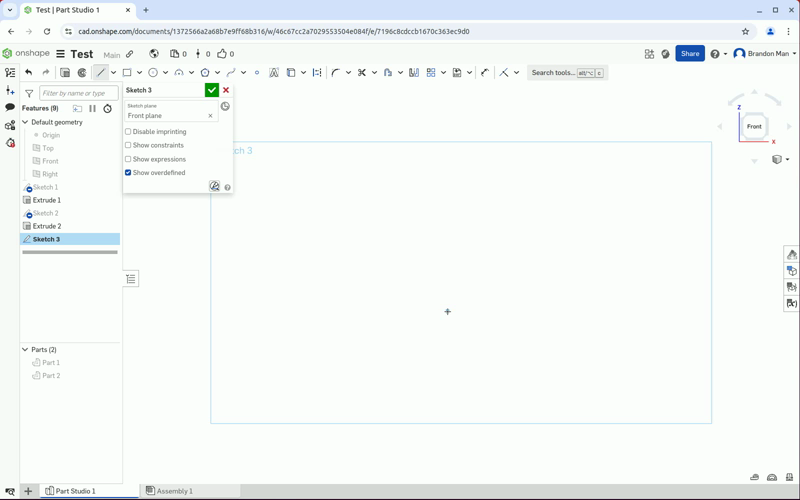
mouse_move(477, 311)
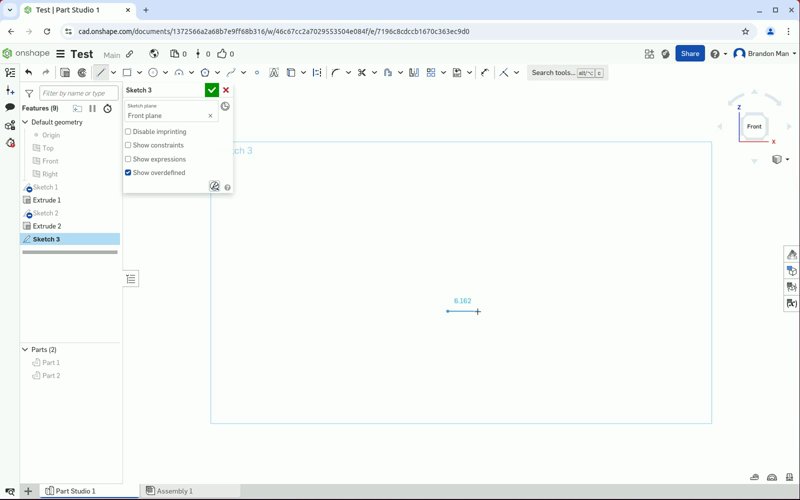
mouse_move(470, 311)
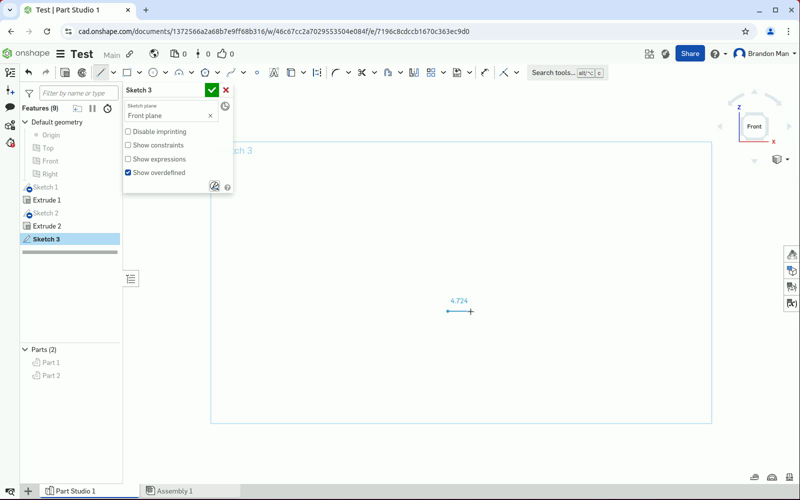
click(470, 311)
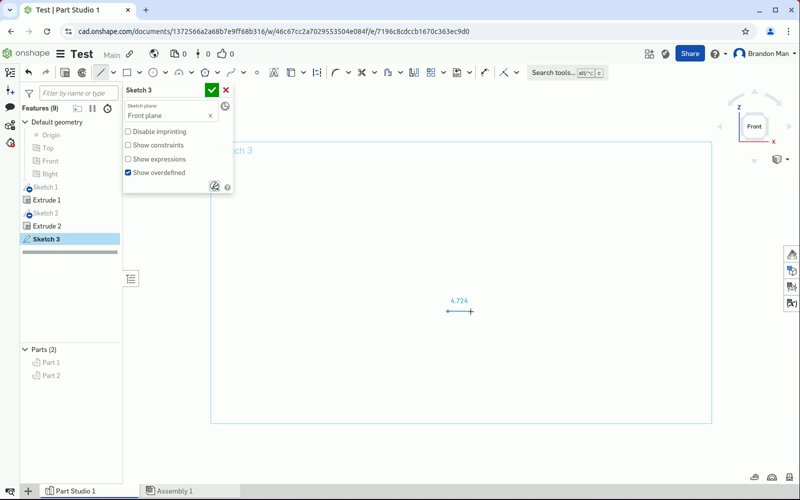
key_up(shift)
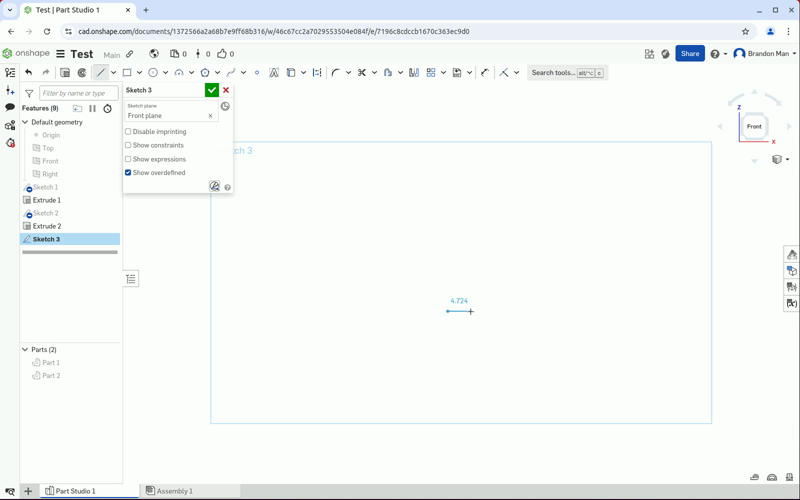
key_down(shift)
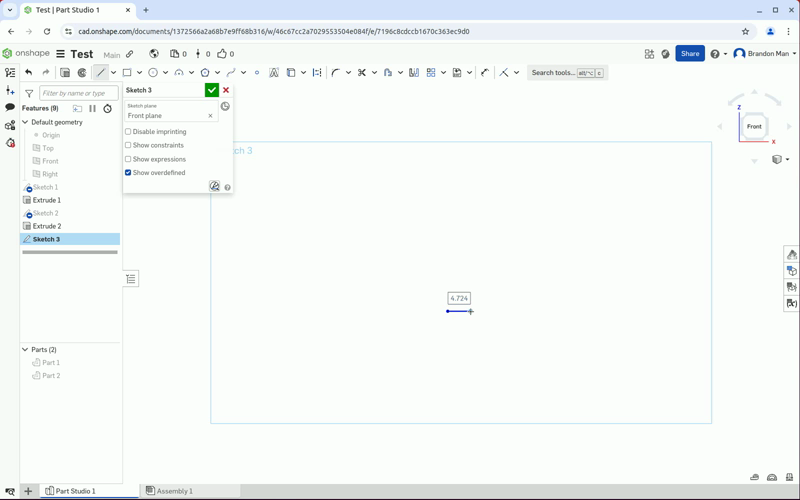
mouse_move(501, 311)
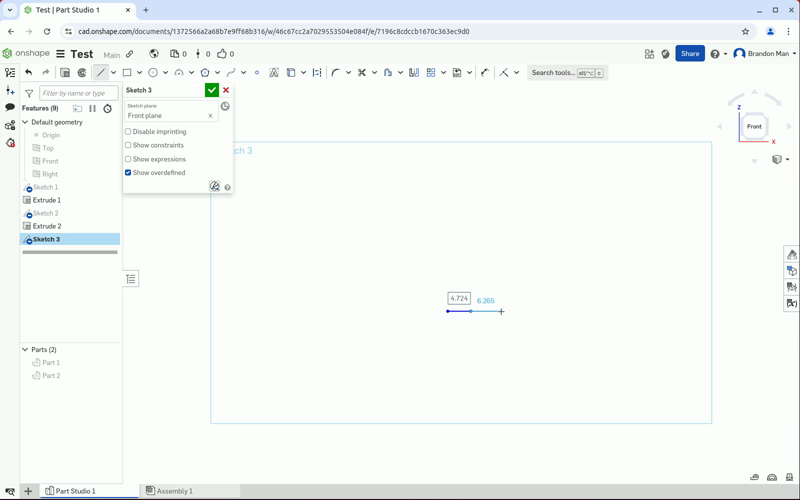
mouse_move(470, 292)
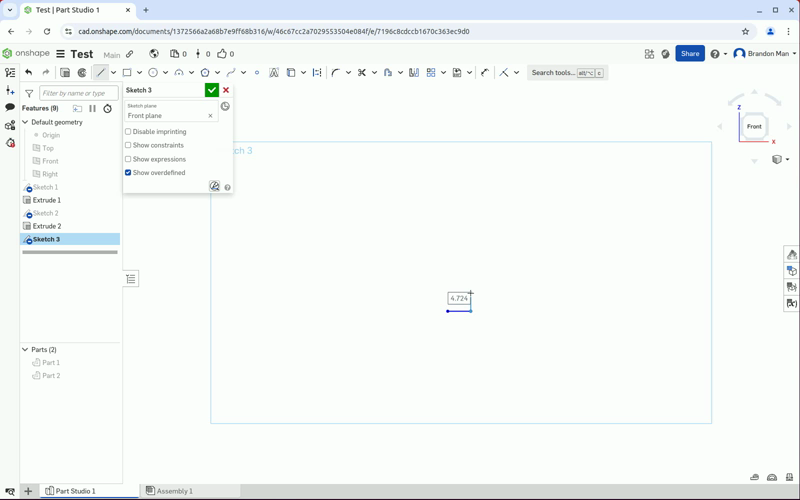
click(470, 292)
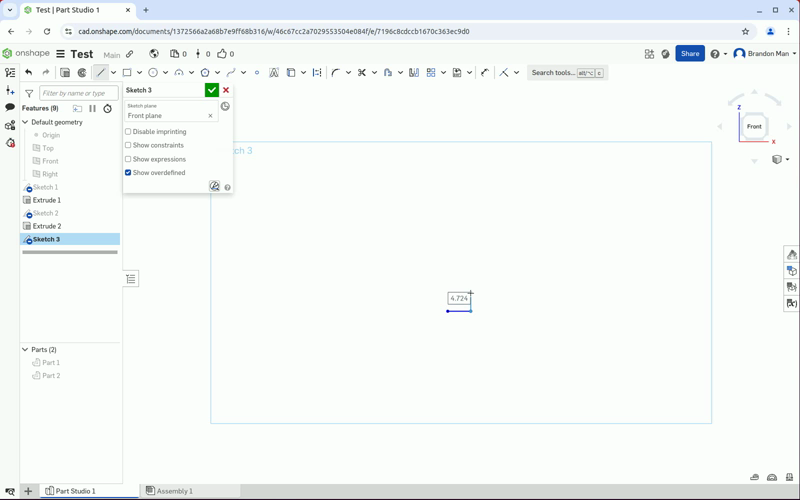
key_up(shift)
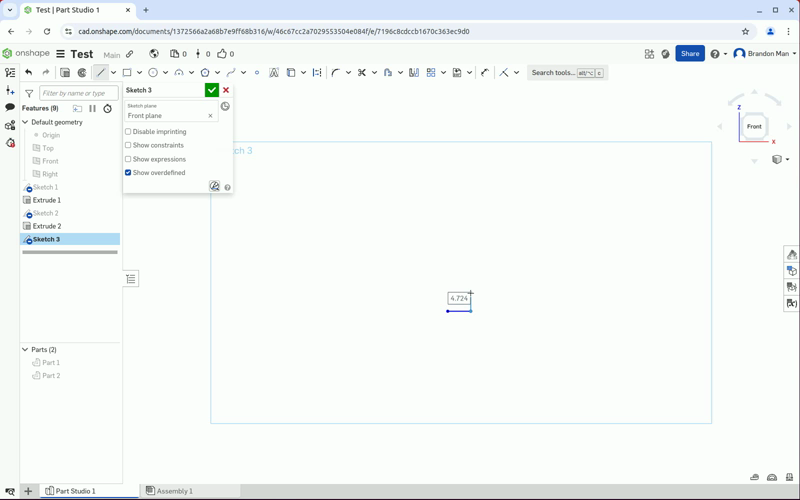
key_down(shift)
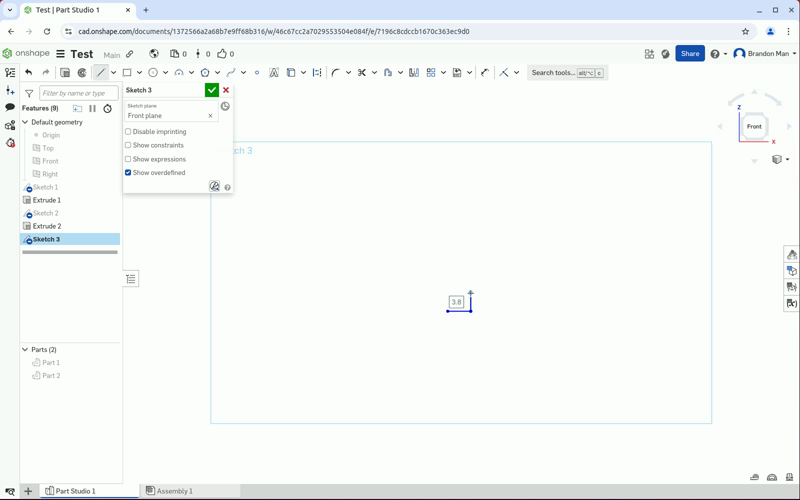
mouse_move(501, 292)
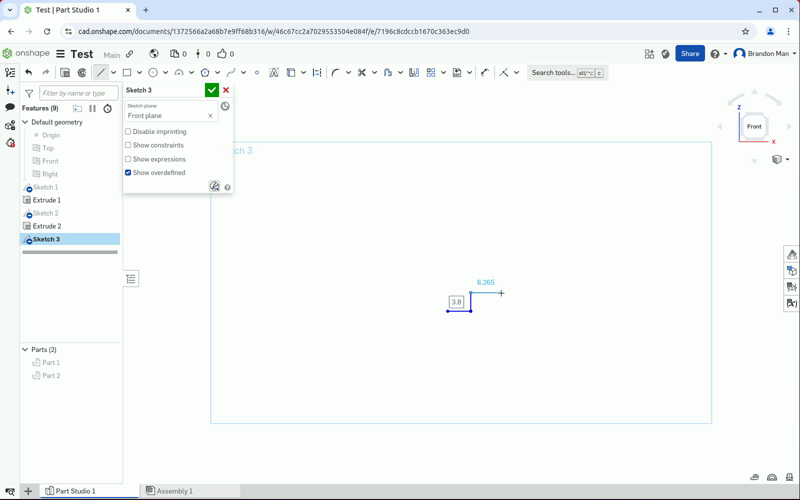
mouse_move(447, 292)
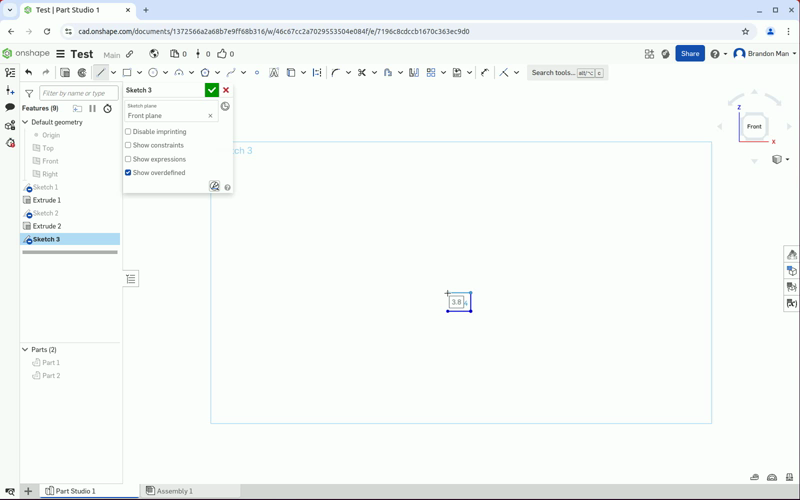
click(447, 292)
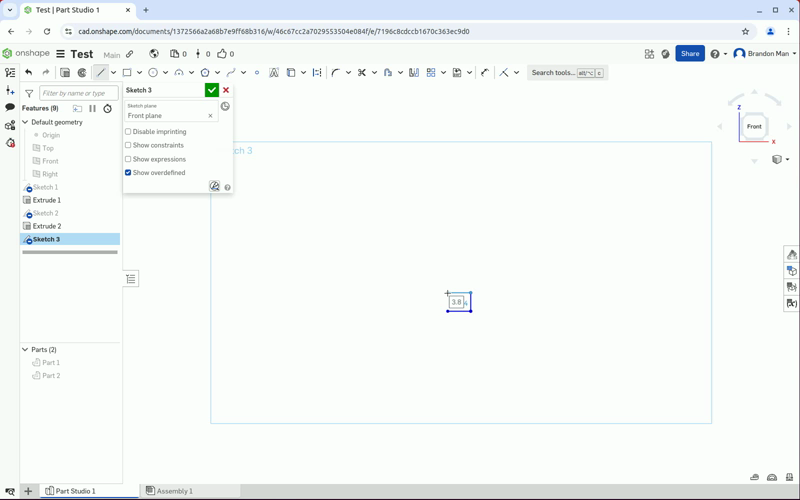
key_up(shift)
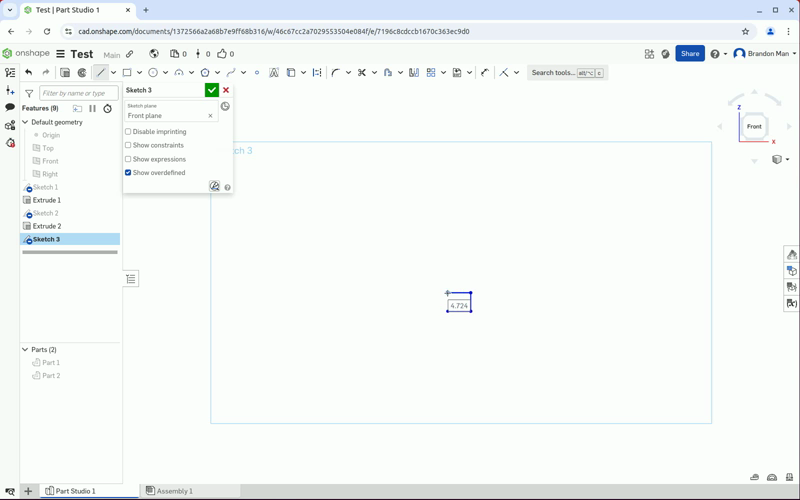
mouse_move(477, 292)
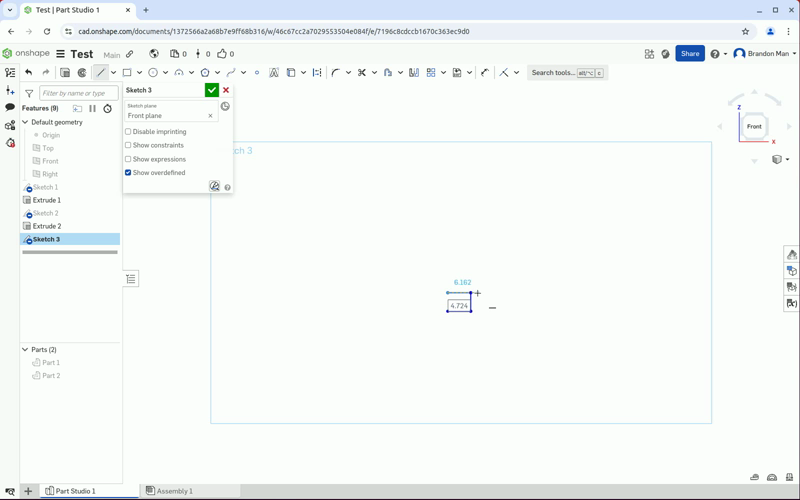
key_down(shift)
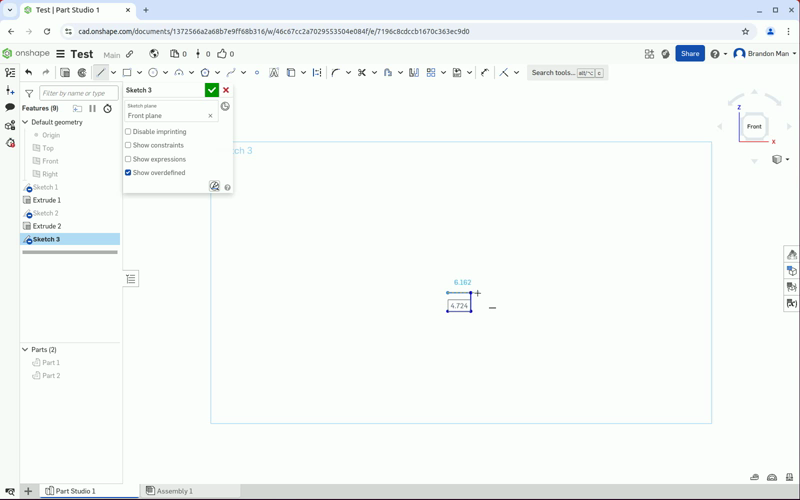
mouse_move(447, 311)
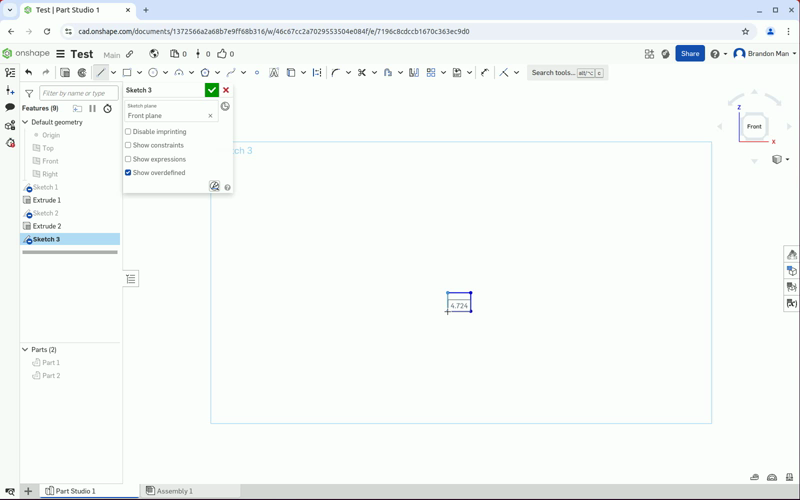
key_up(shift)
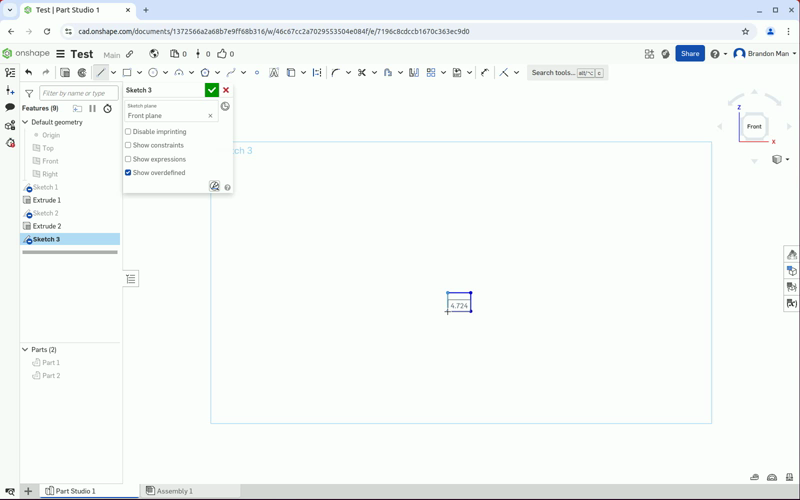
click(447, 311)
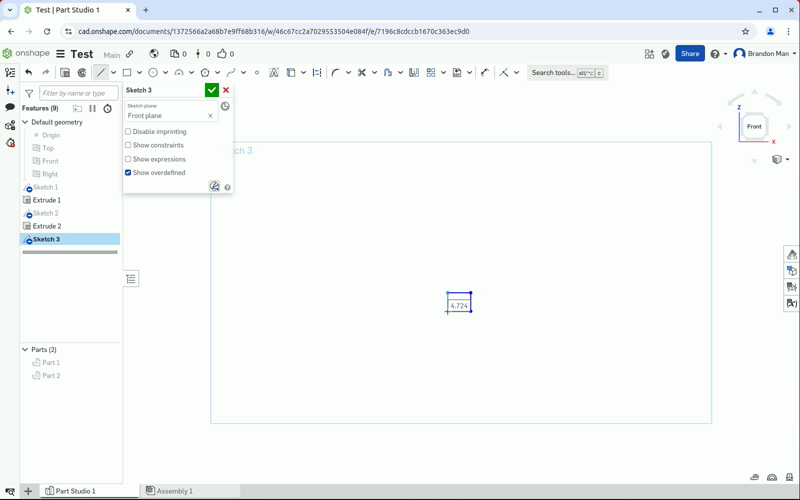
key(esc)
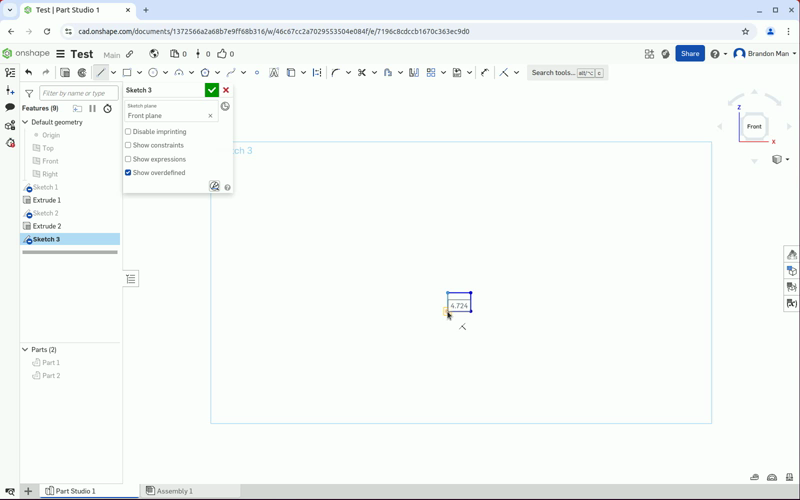
mouse_move(457, 310)
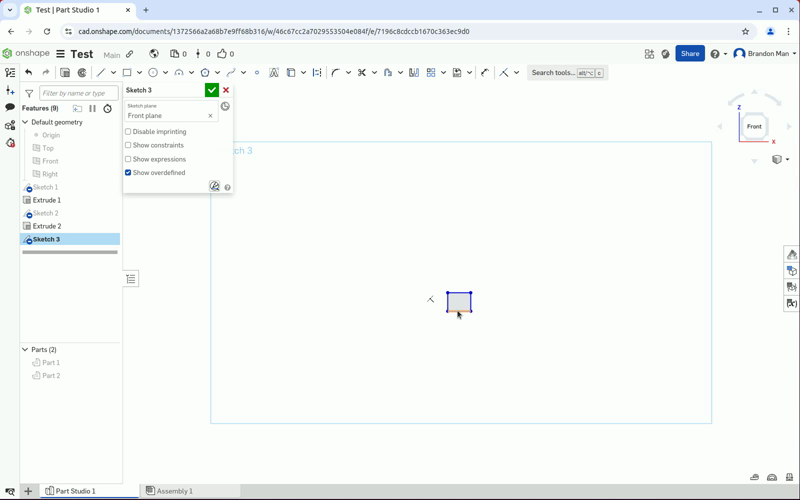
scroll(6)
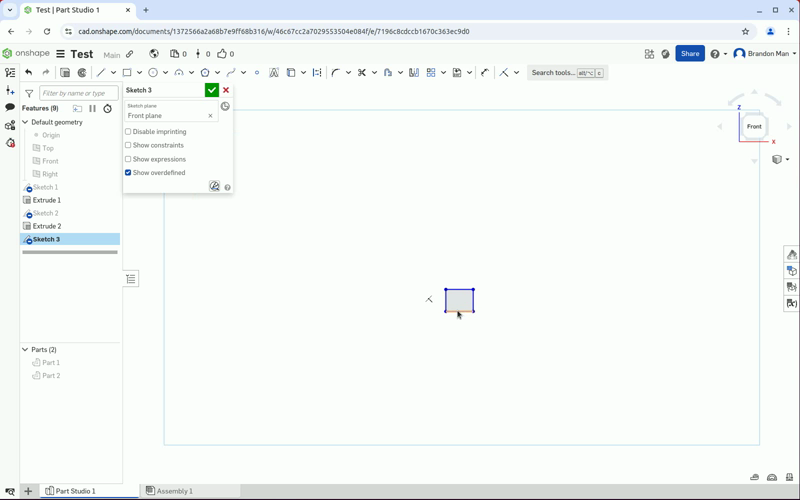
scroll(6)
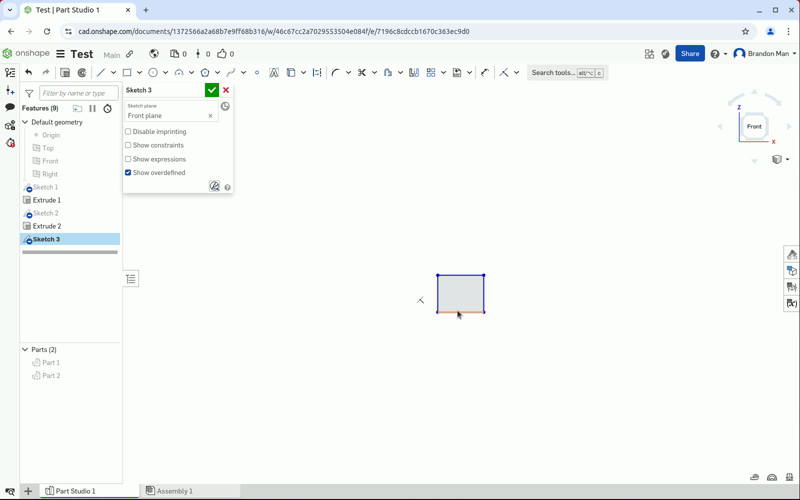
scroll(6)
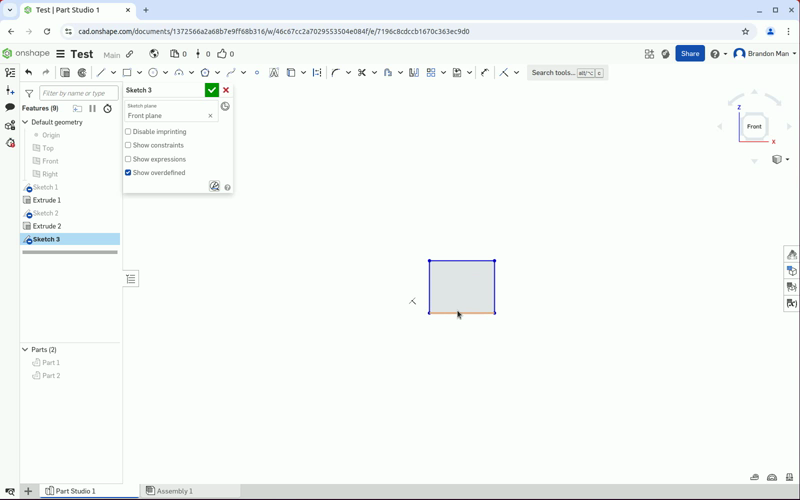
scroll(6)
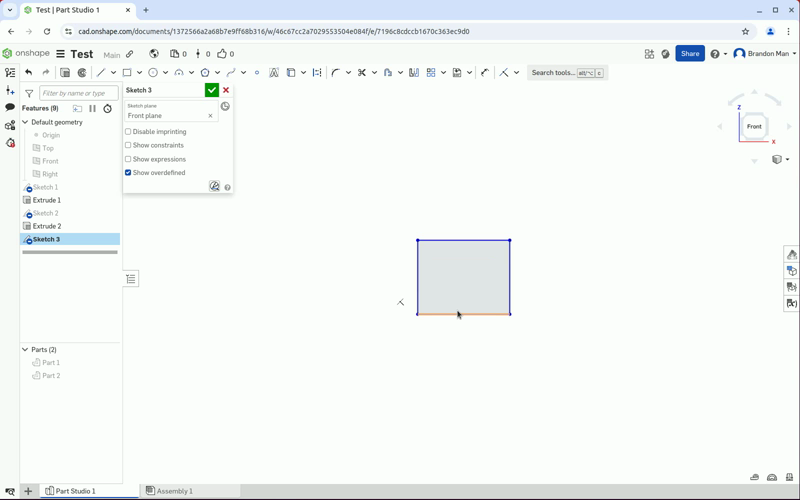
scroll(6)
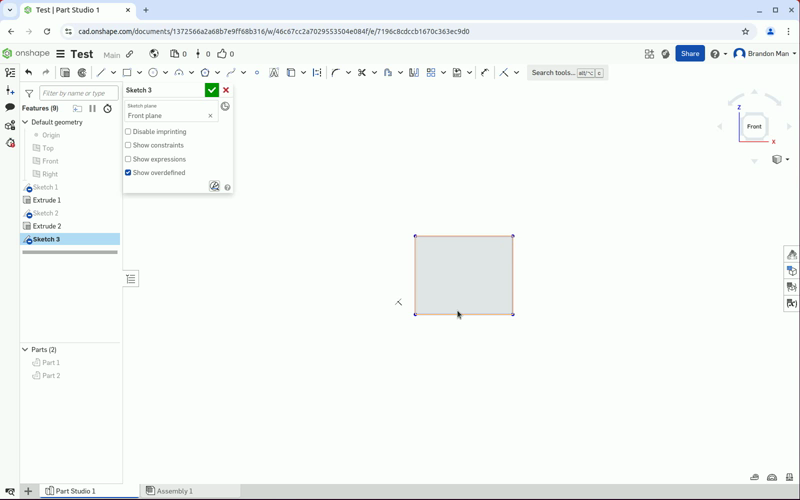
scroll(6)
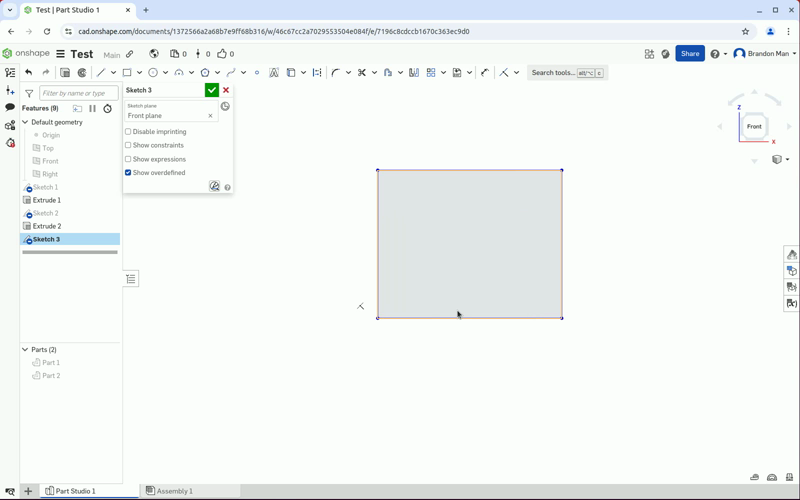
scroll(6)
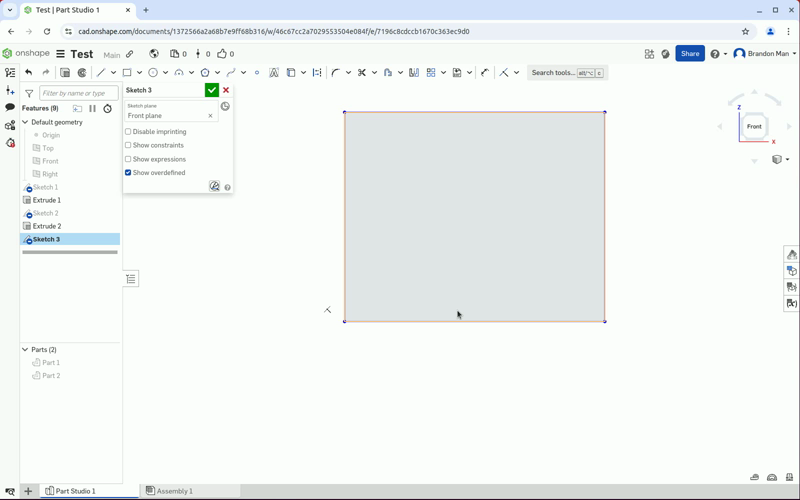
click(457, 310)
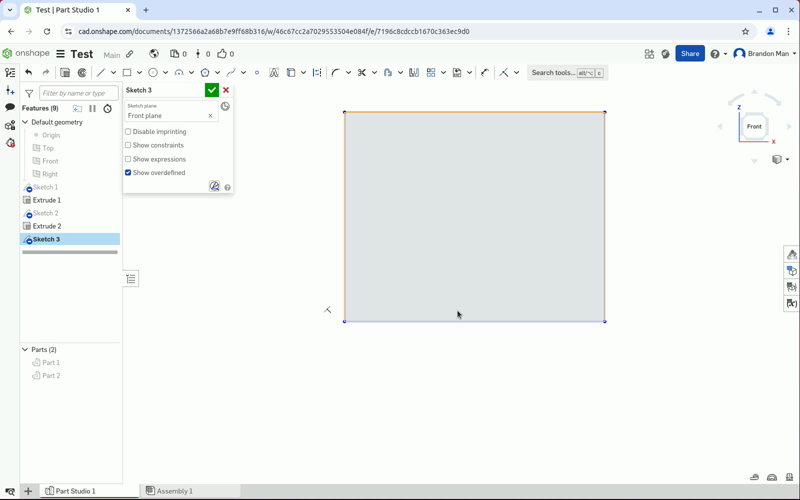
scroll(-6)
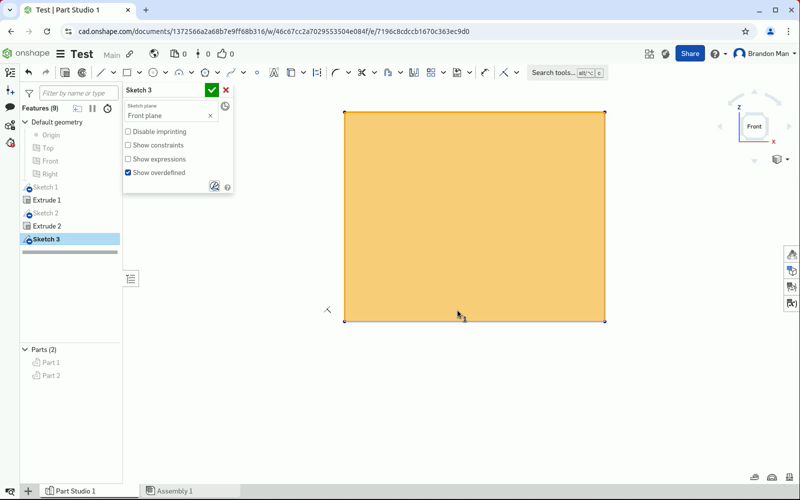
scroll(-6)
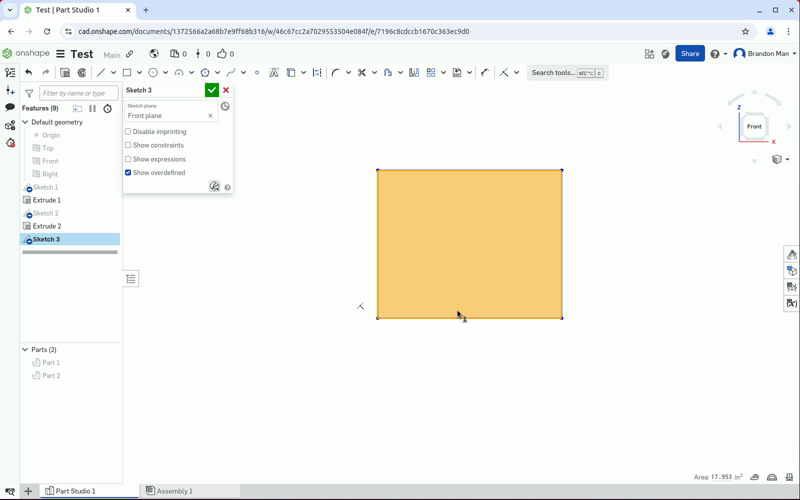
scroll(-6)
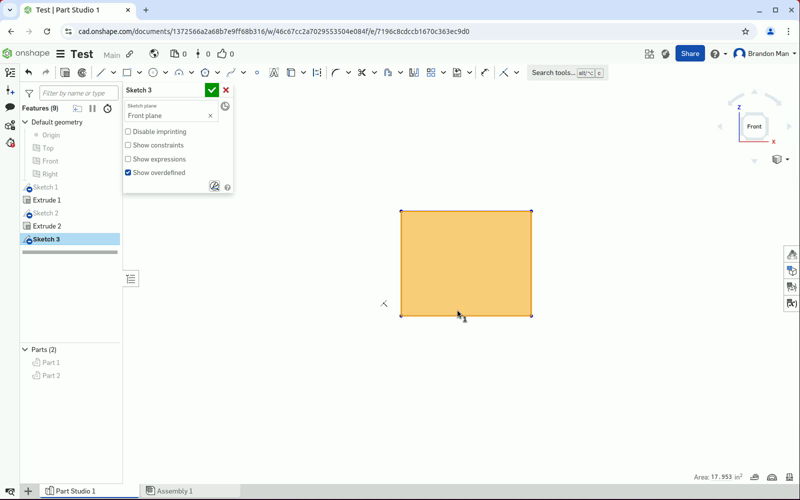
scroll(-6)
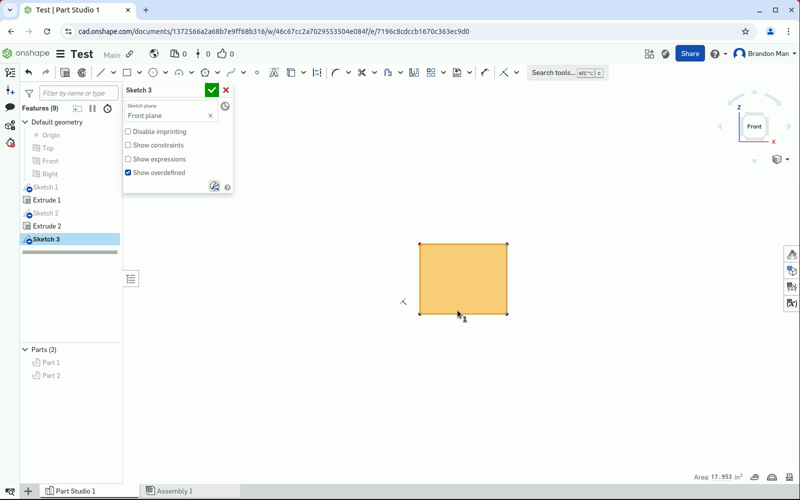
scroll(-6)
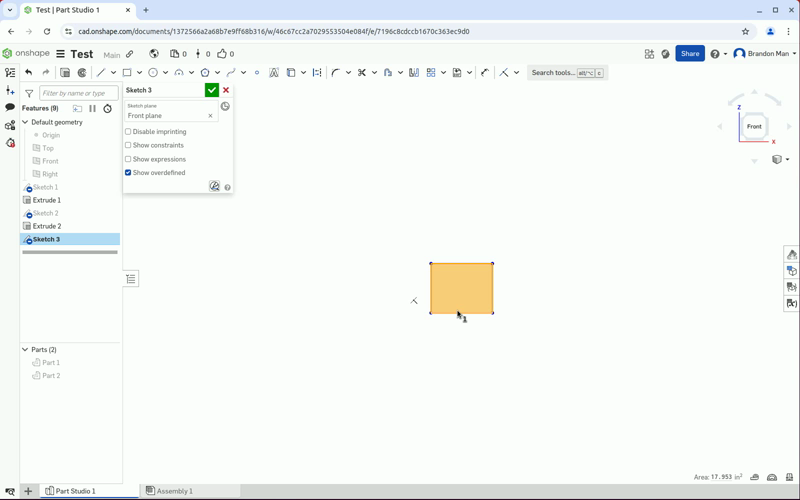
scroll(-6)
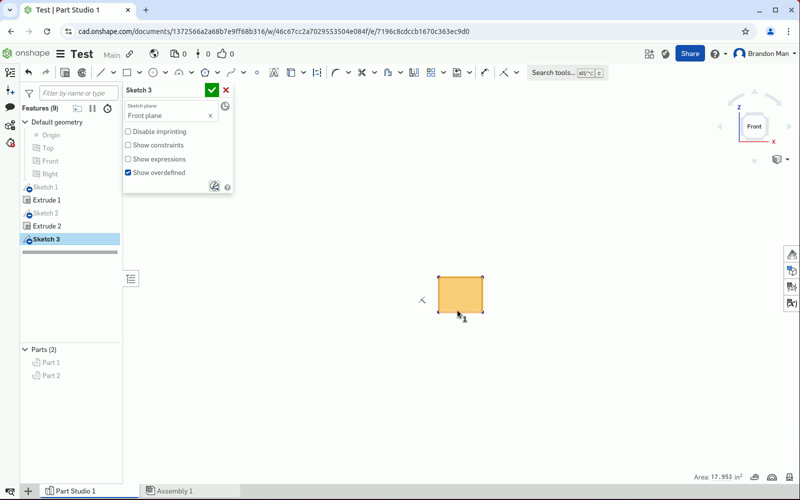
scroll(-6)
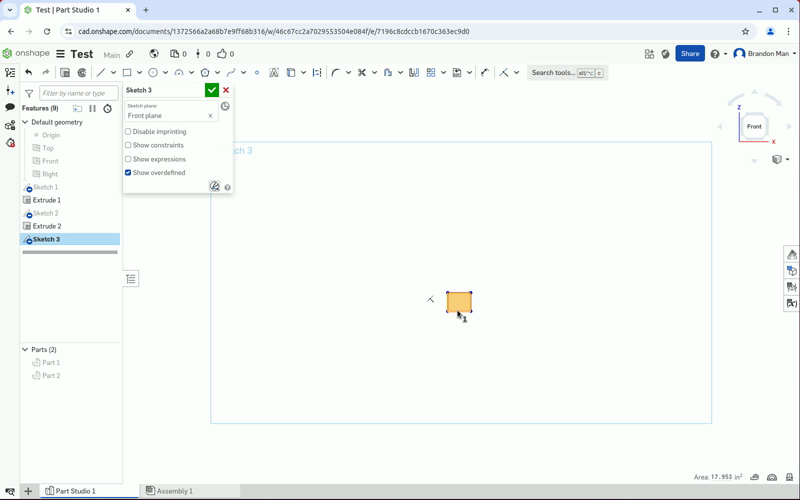
mouse_move(73, 352)
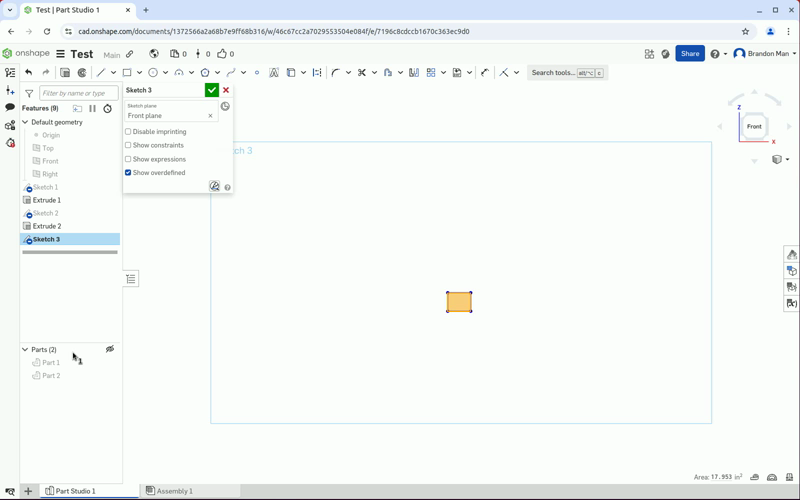
key(shift+y)
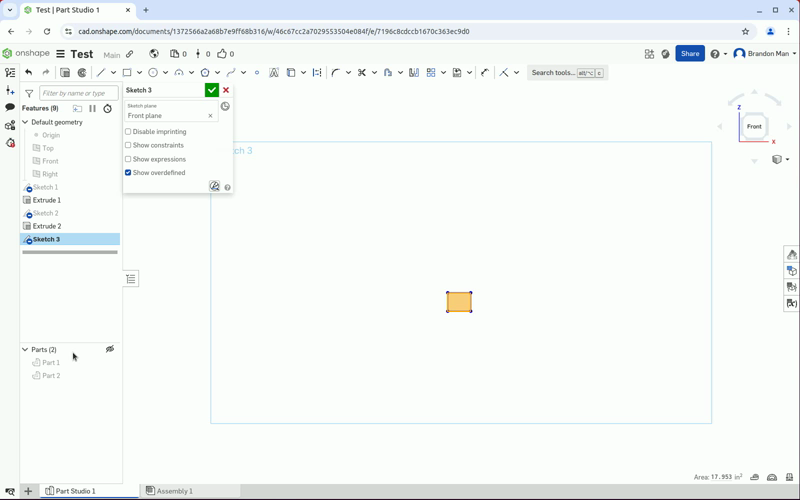
key(shift+e)
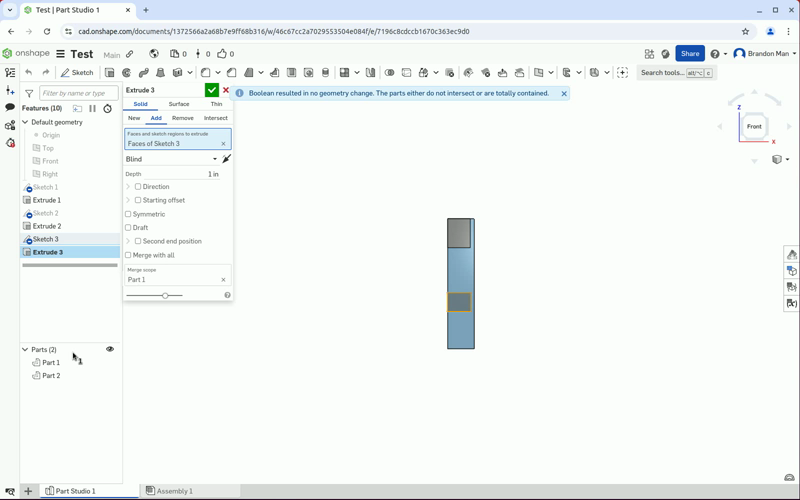
mouse_move(143, 106)
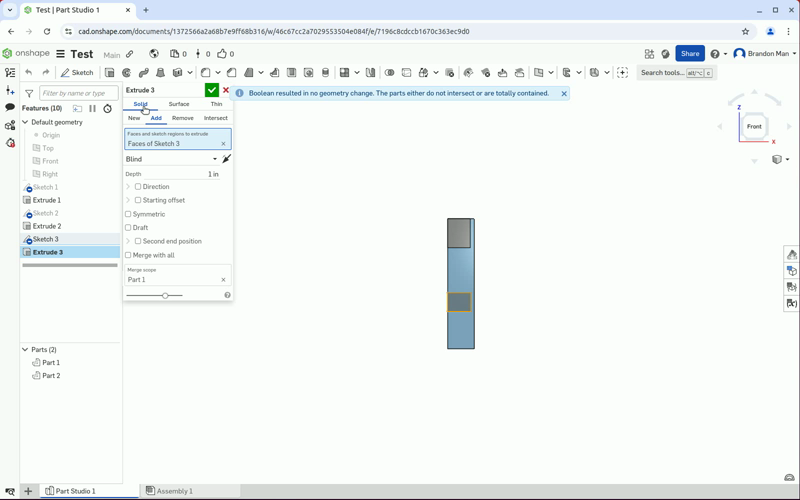
click(143, 106)
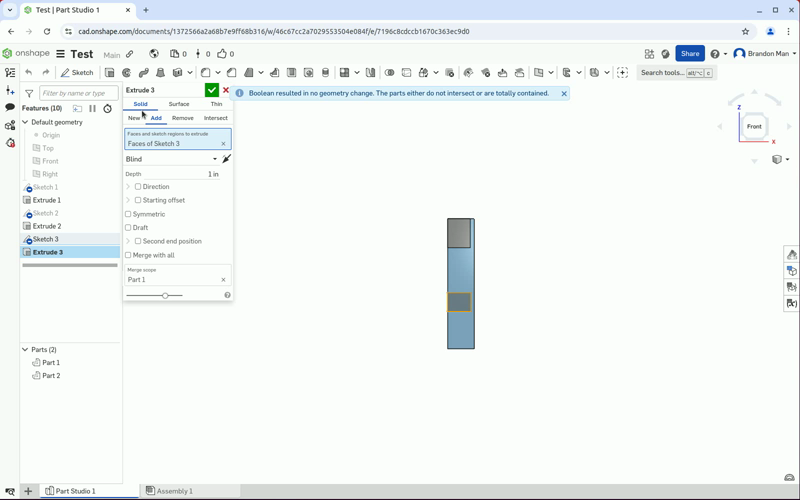
mouse_move(137, 120)
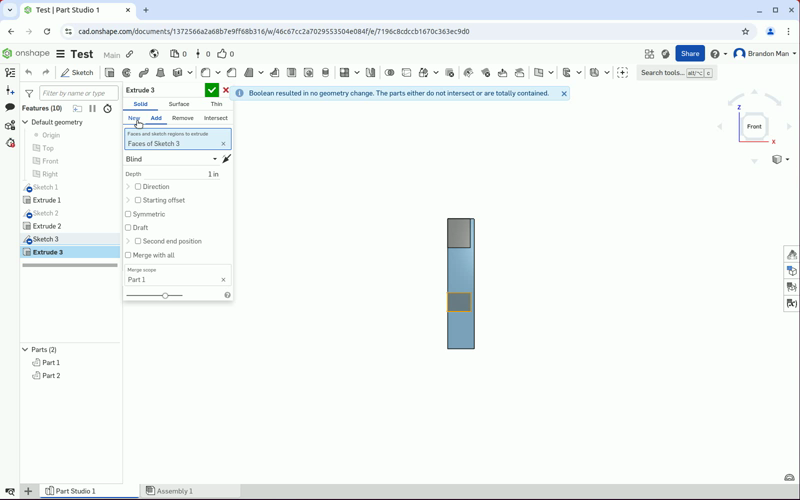
click(137, 120)
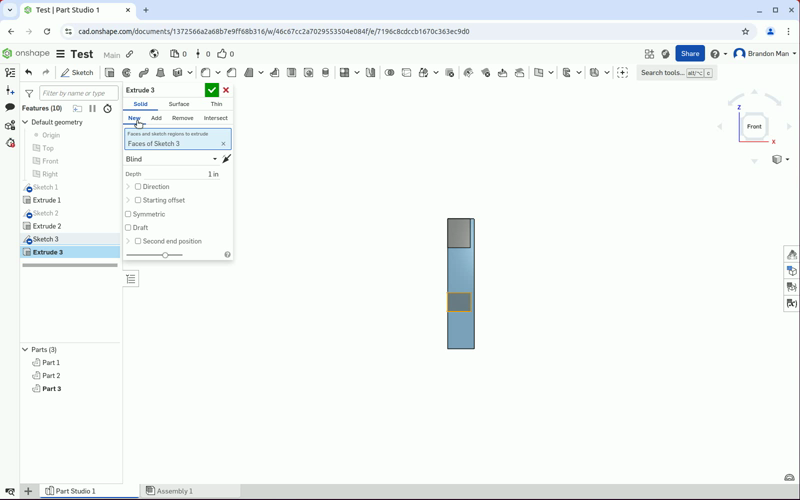
key(tab, 4)
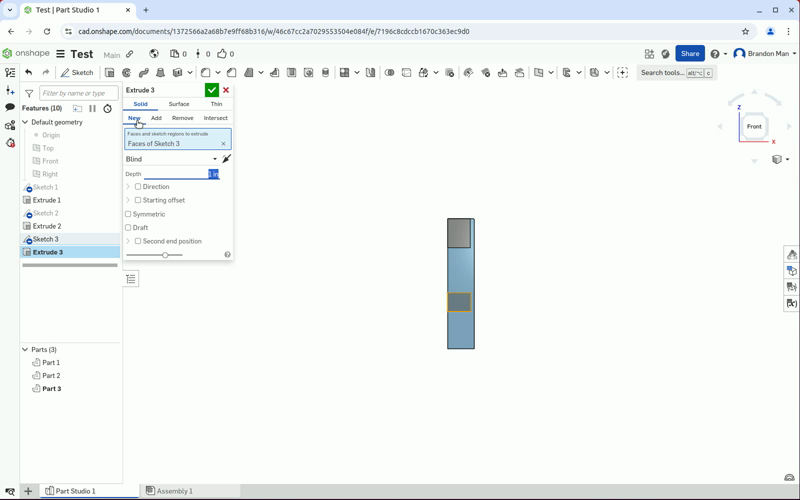
text(5.055)
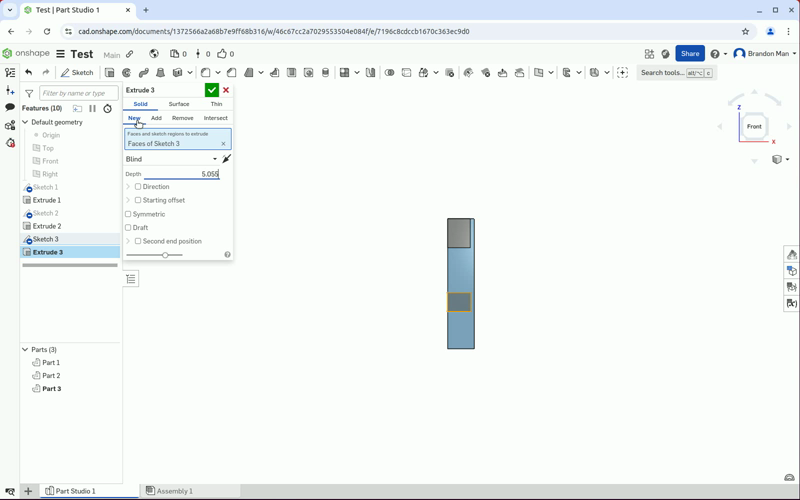
key(tab, 3)
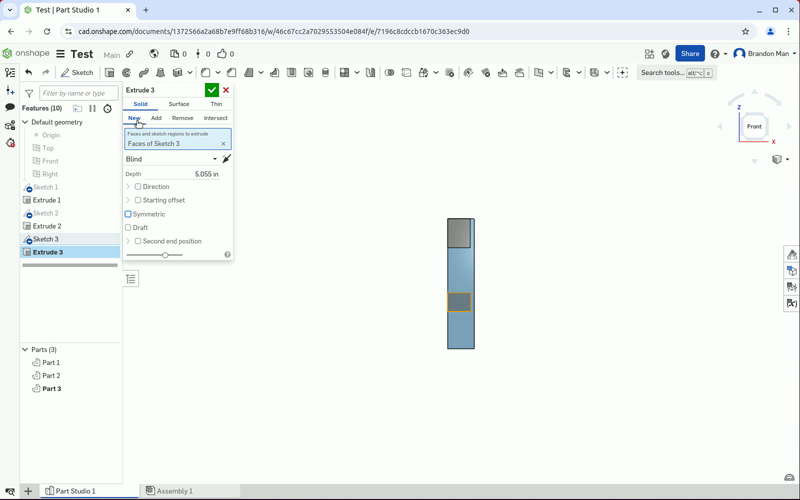
key(tab, 2)
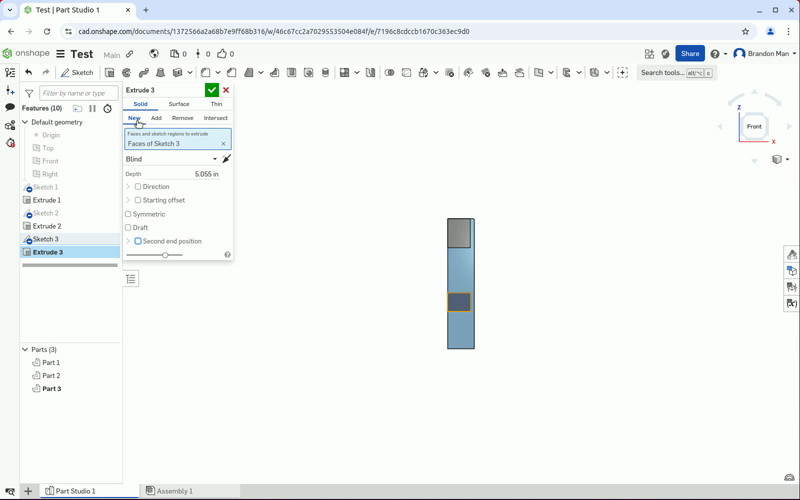
key(space)
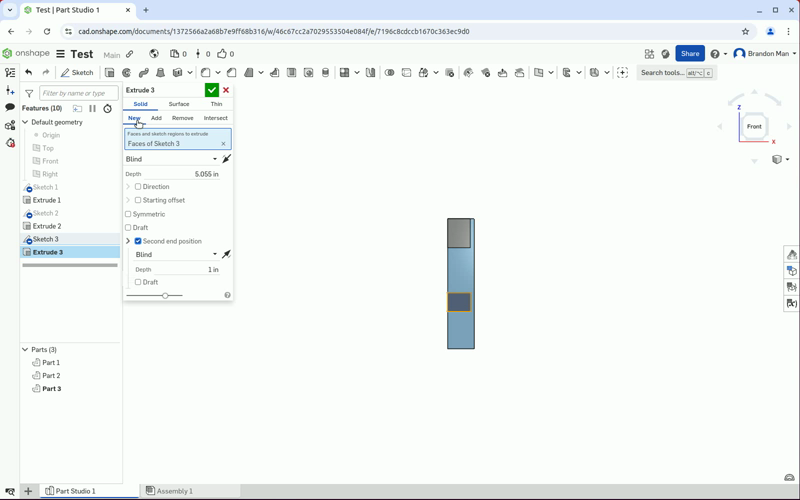
key(tab, 3)
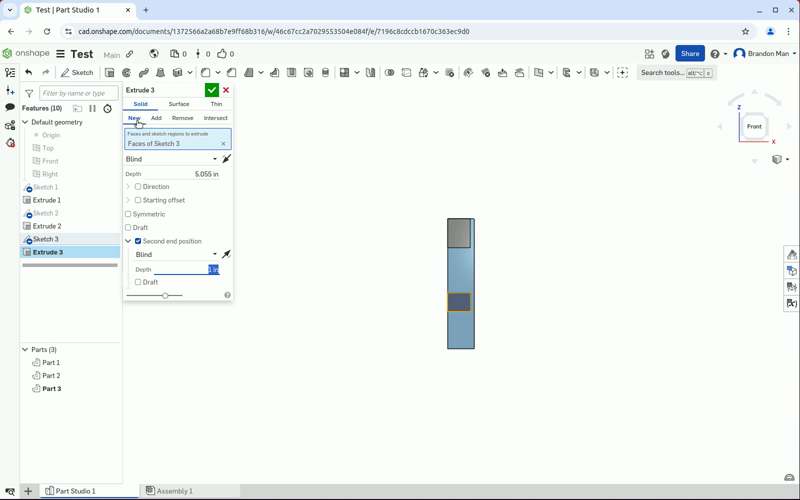
text(2.407)
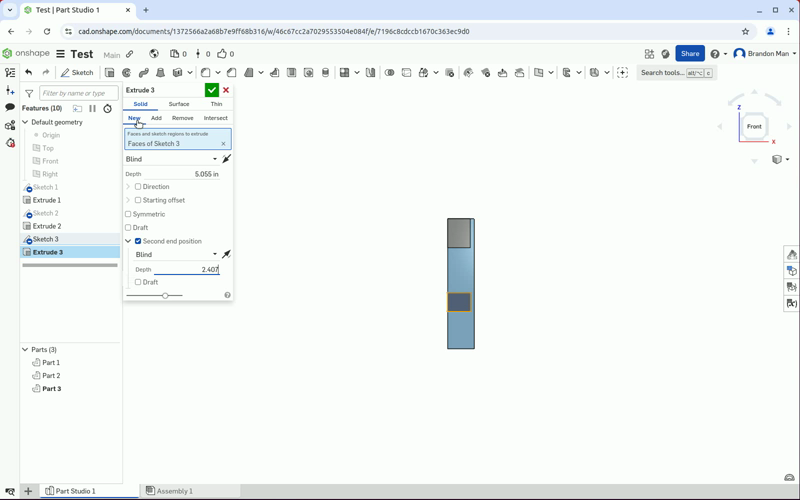
key(enter)
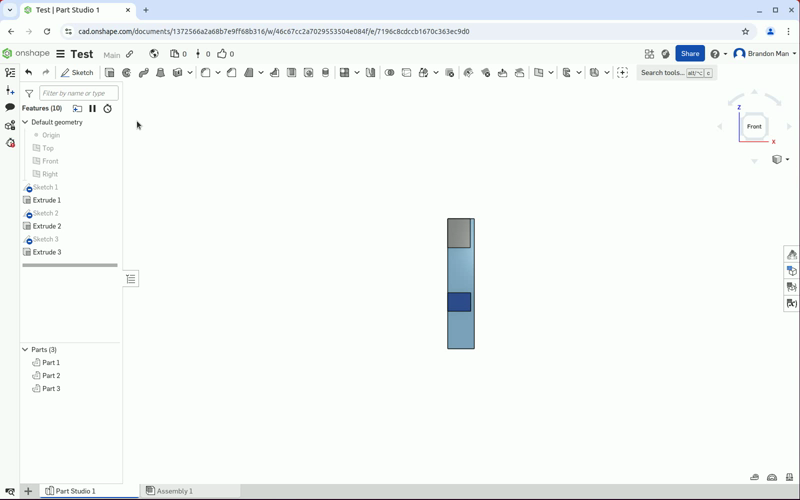
key(shift+h)
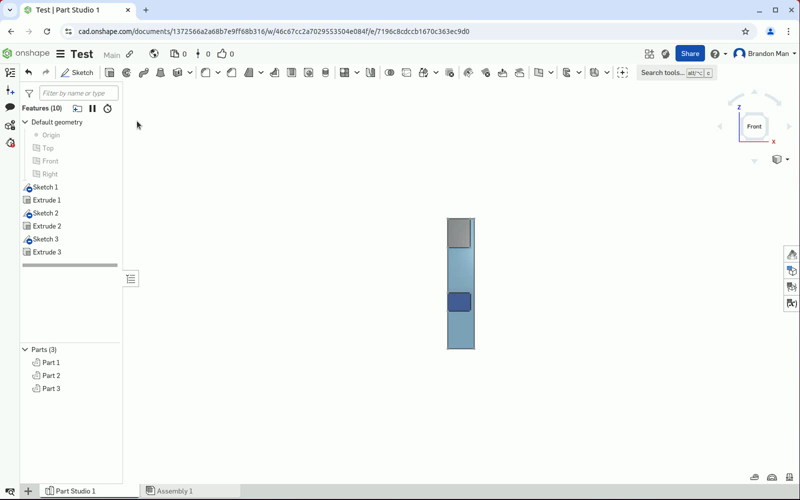
key(shift+h)
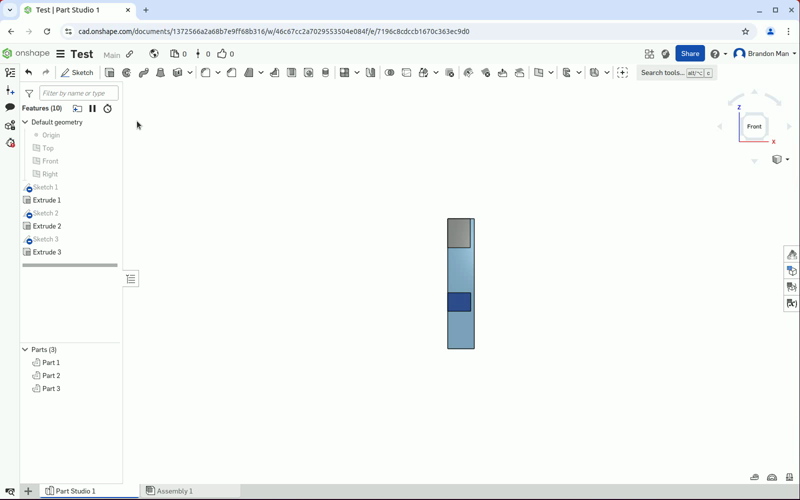
mouse_move(73, 189)
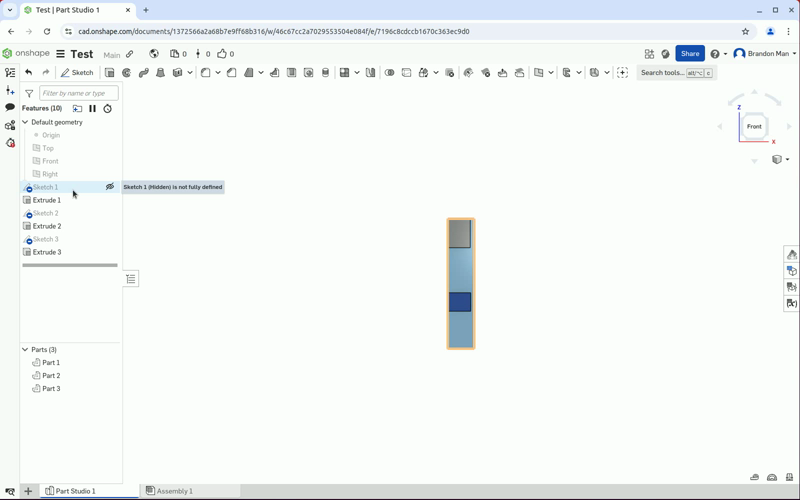
click(73, 189)
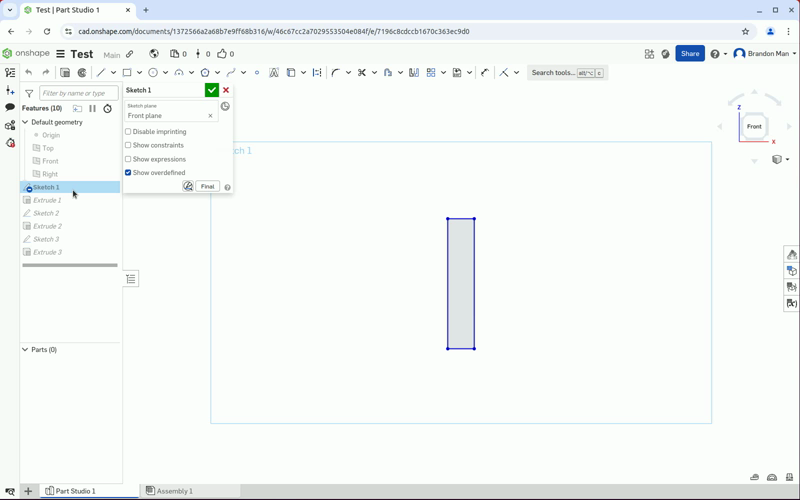
mouse_move(229, 92)
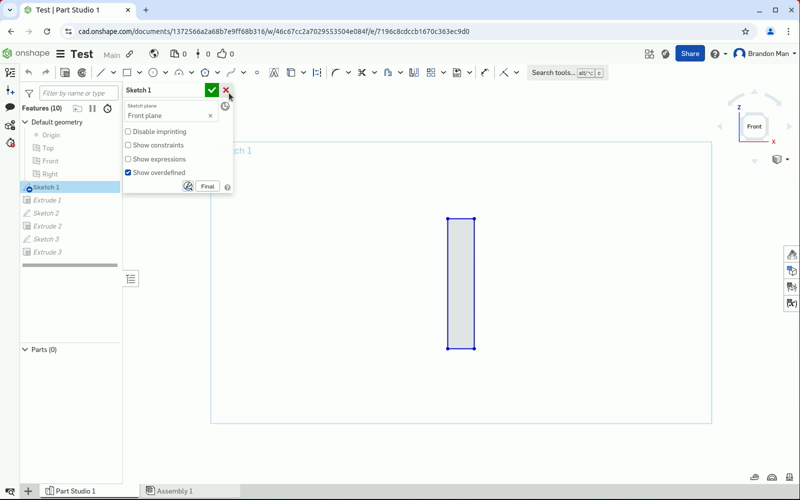
click(229, 92)
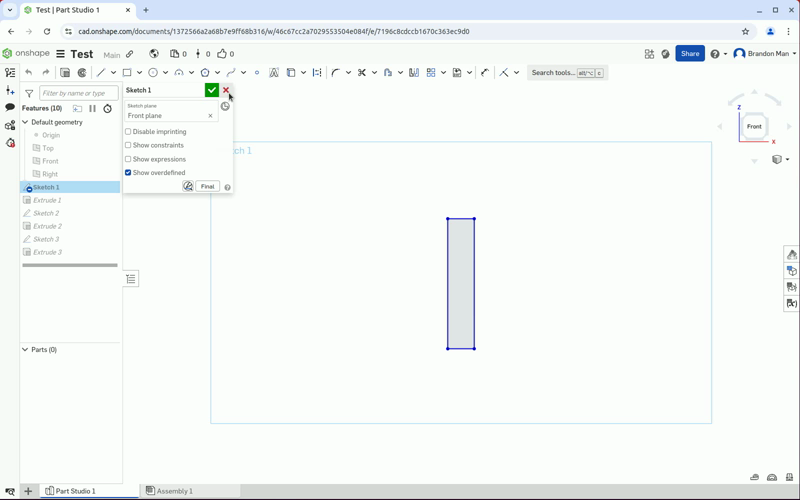
key(shift+s)
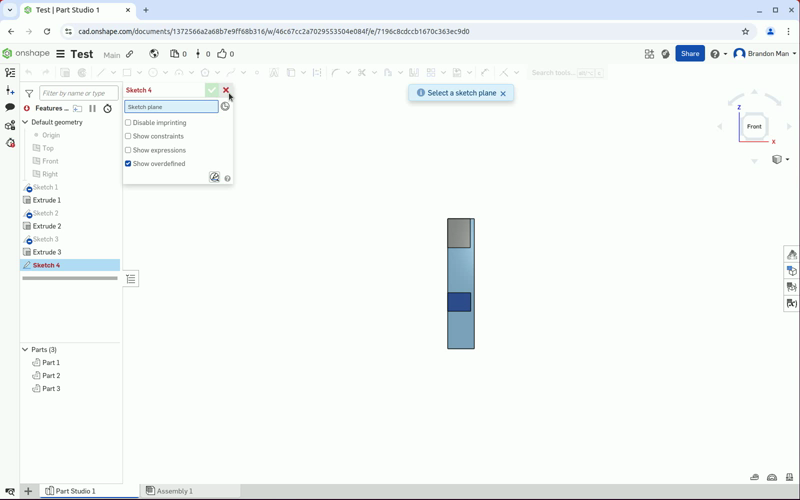
mouse_move(73, 163)
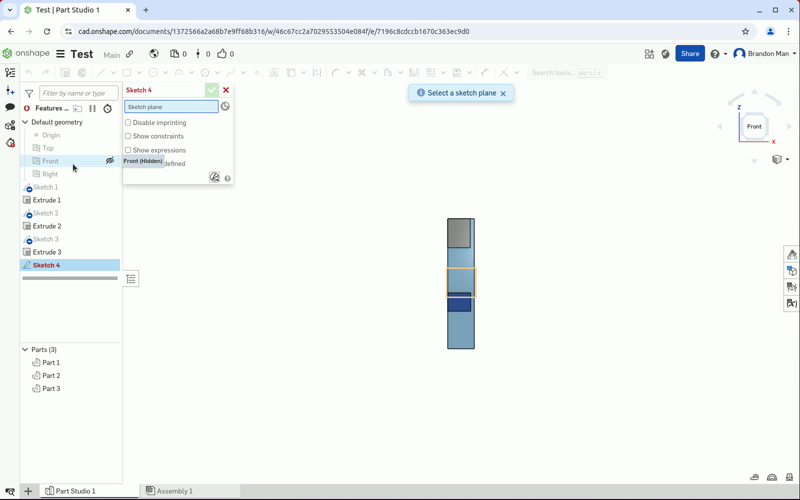
click(73, 163)
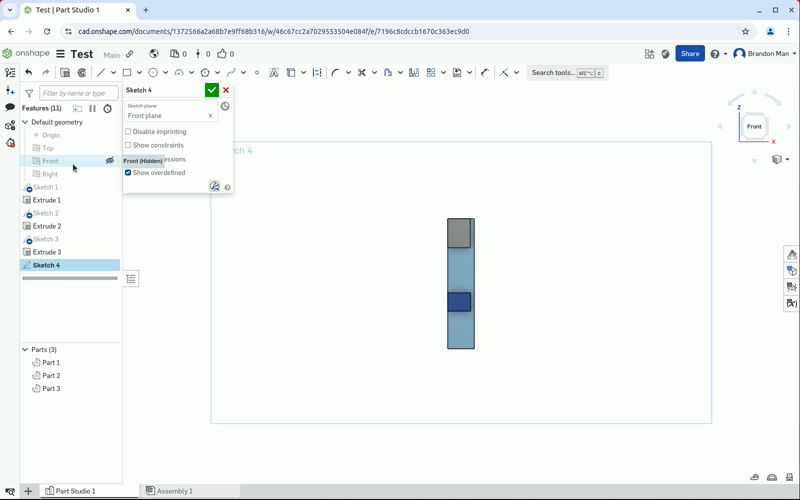
mouse_move(73, 352)
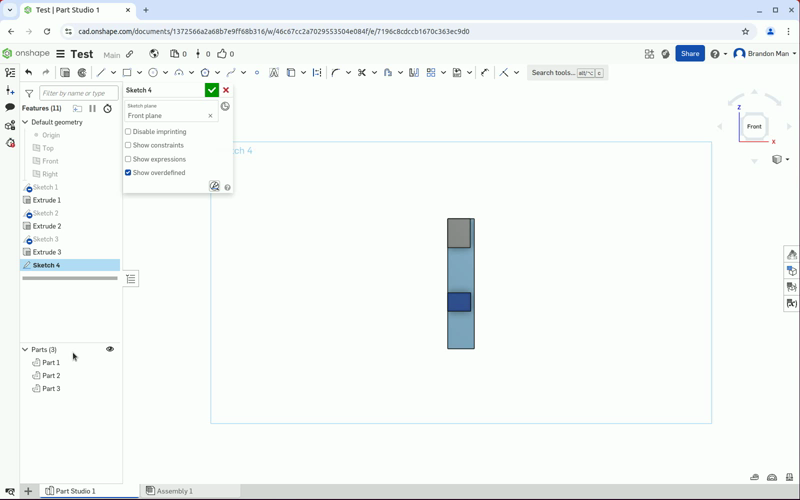
key(y)
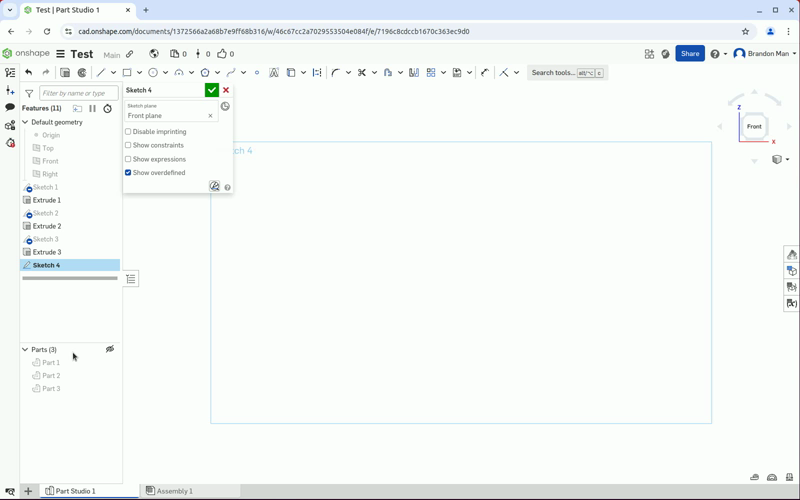
key(l)
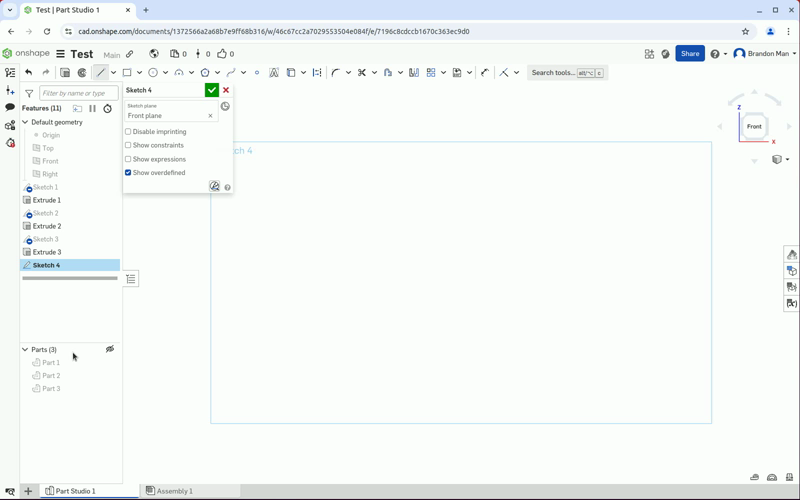
key_down(shift)
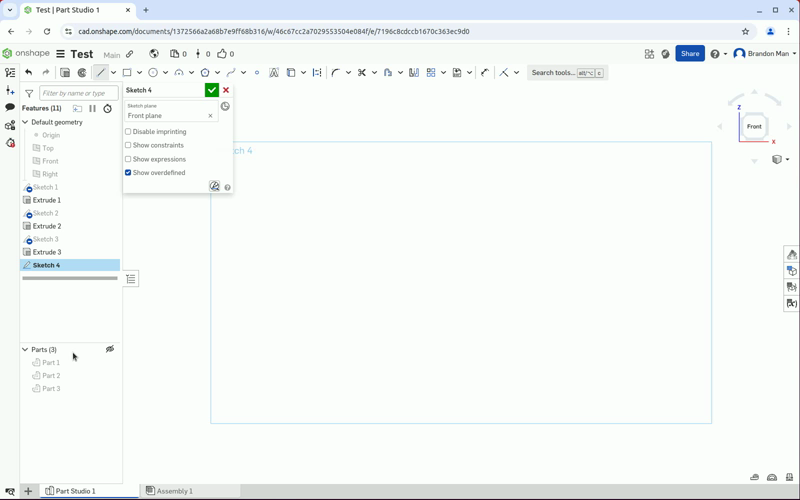
mouse_move(447, 341)
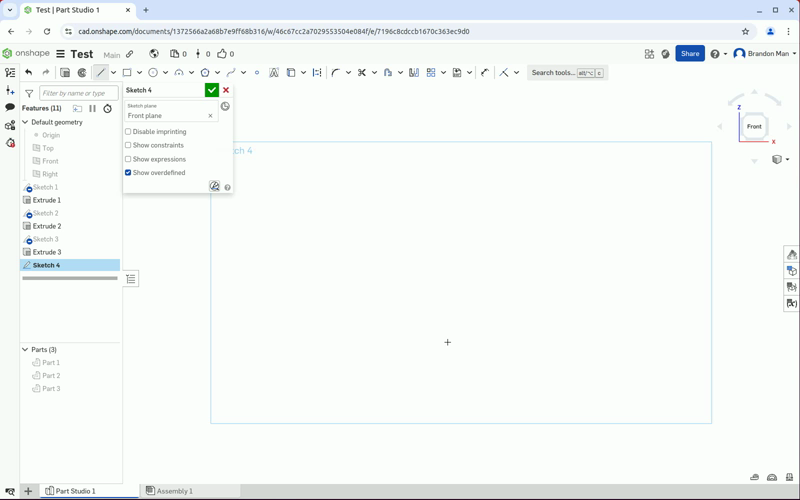
click(447, 341)
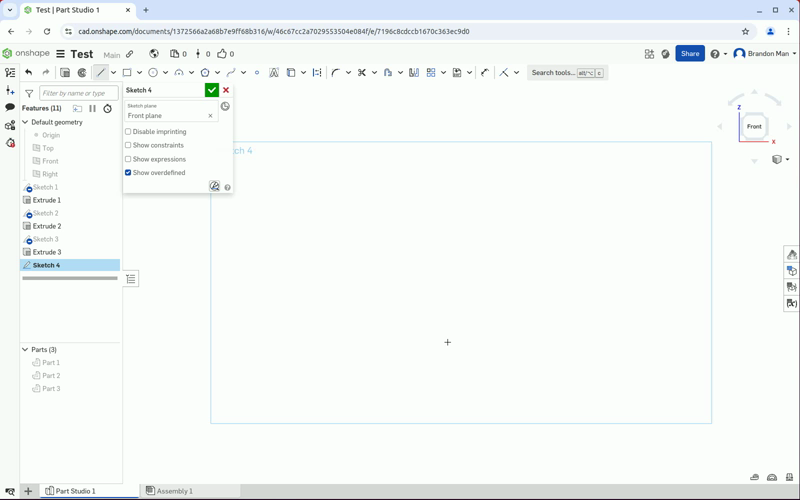
key_up(shift)
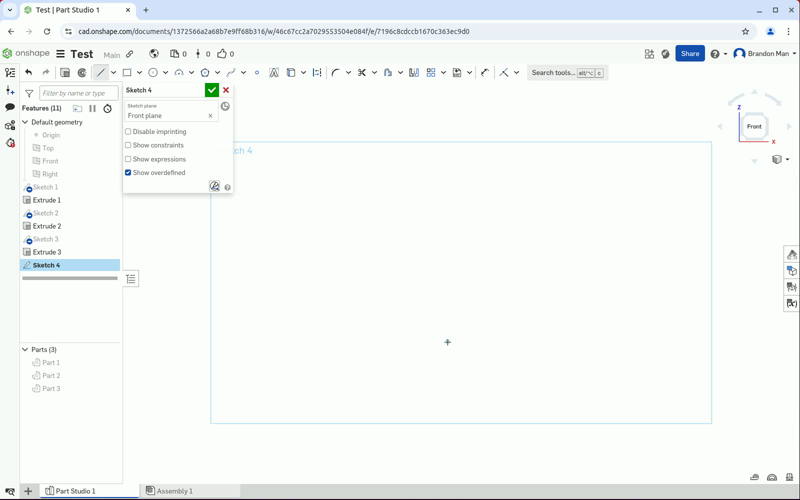
key_down(shift)
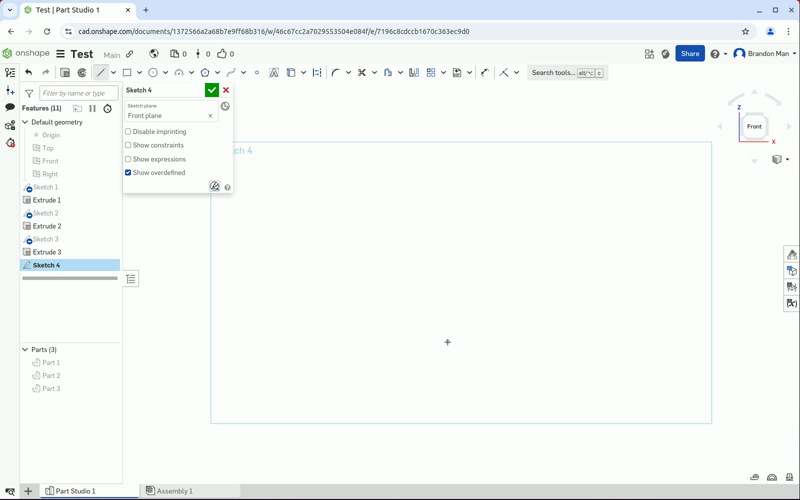
mouse_move(477, 341)
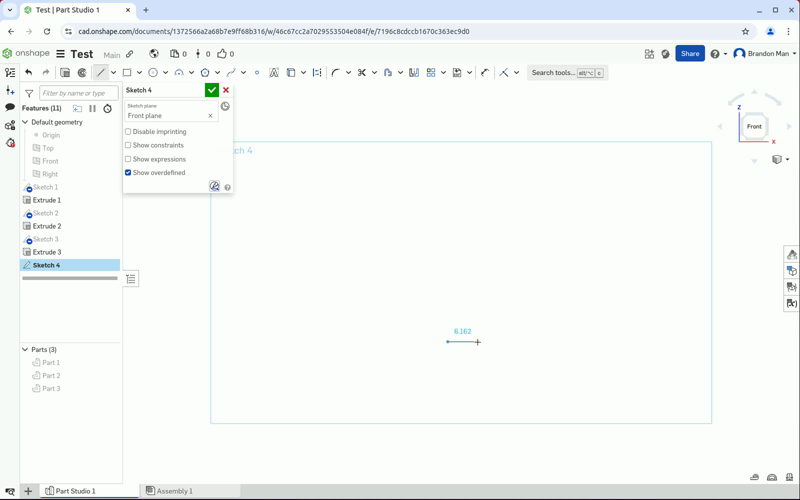
mouse_move(470, 341)
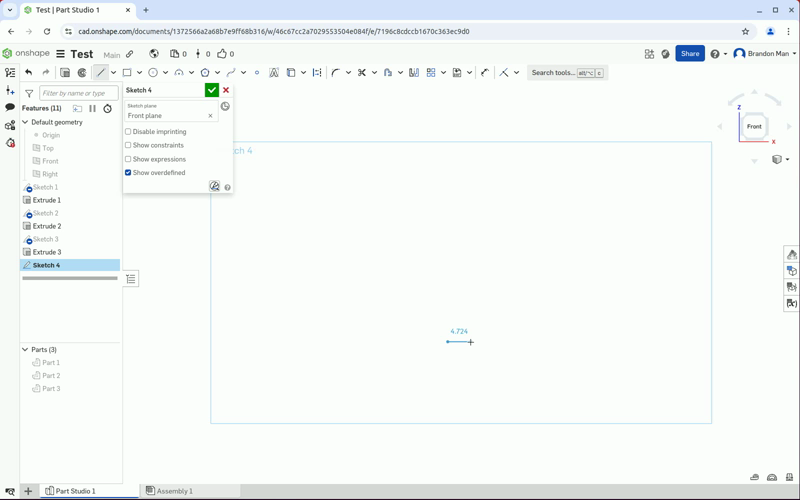
click(470, 341)
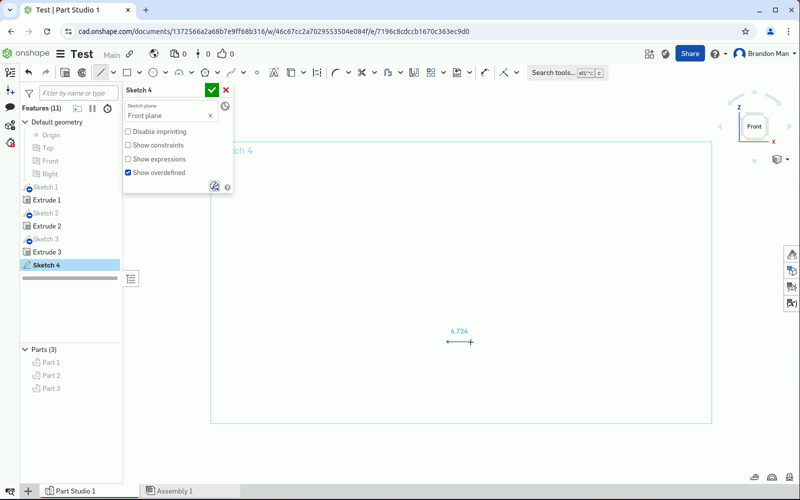
key_up(shift)
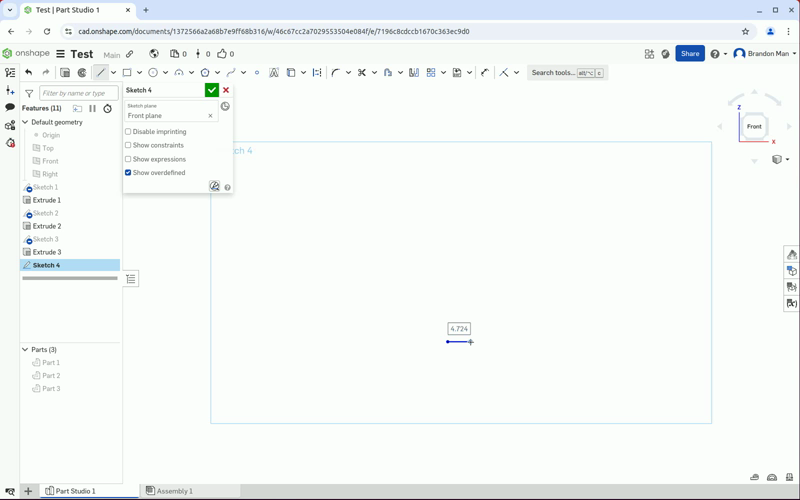
key_down(shift)
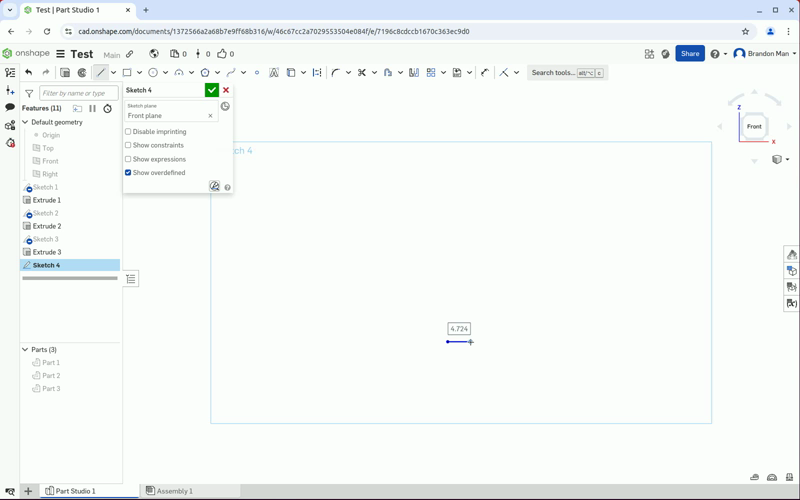
mouse_move(501, 341)
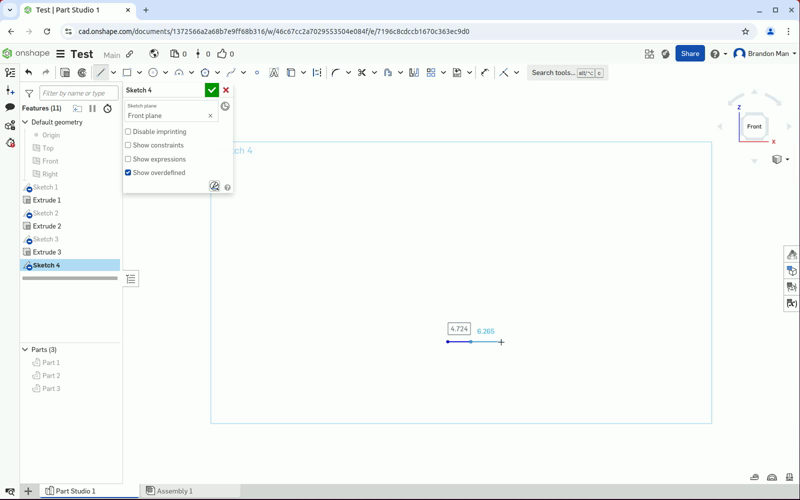
mouse_move(470, 320)
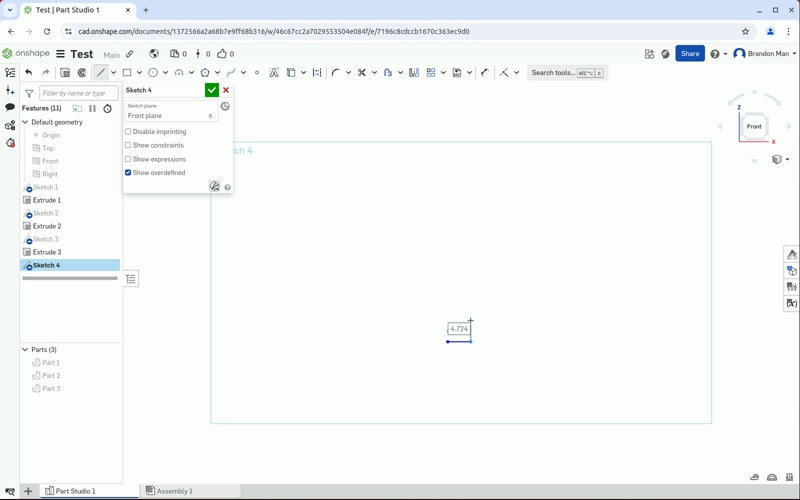
click(470, 320)
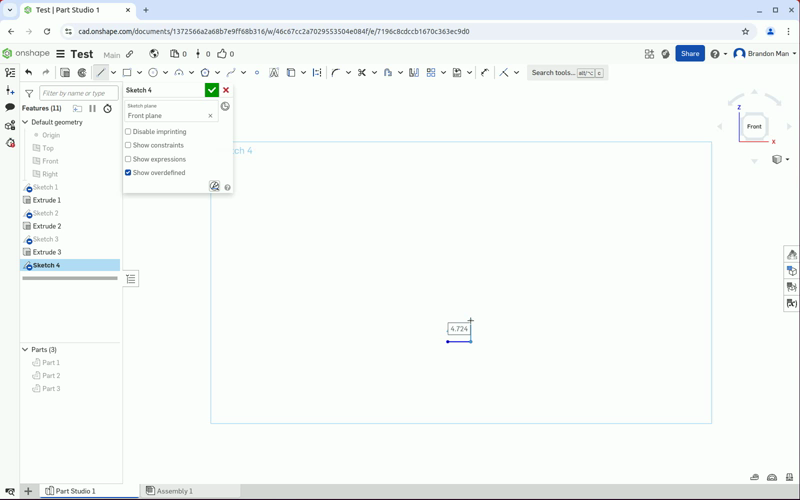
key_up(shift)
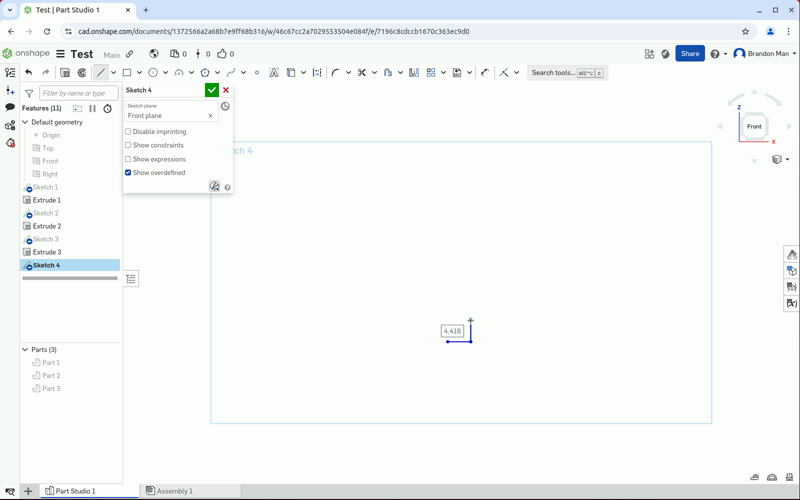
key_down(shift)
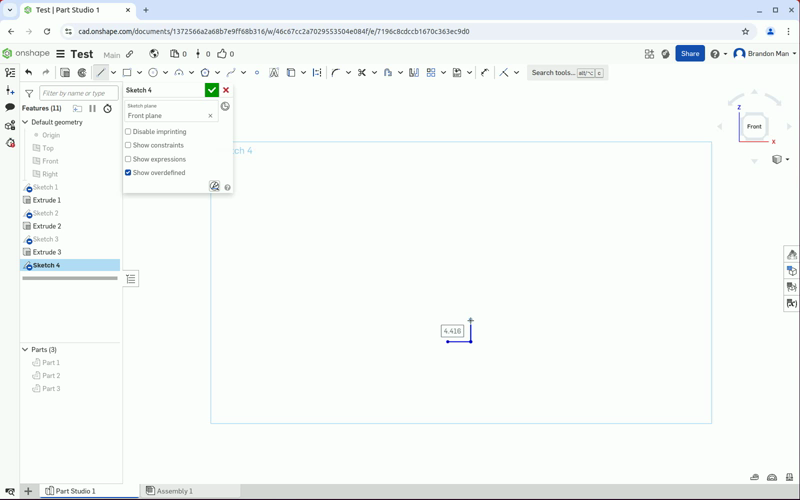
mouse_move(501, 320)
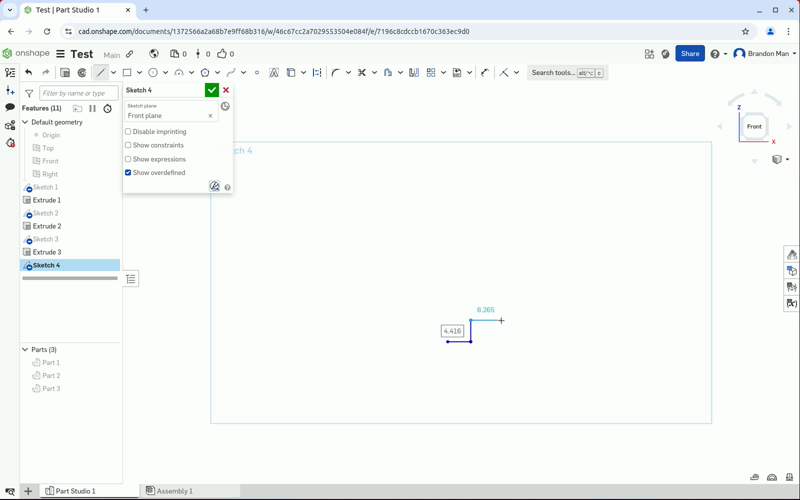
mouse_move(447, 320)
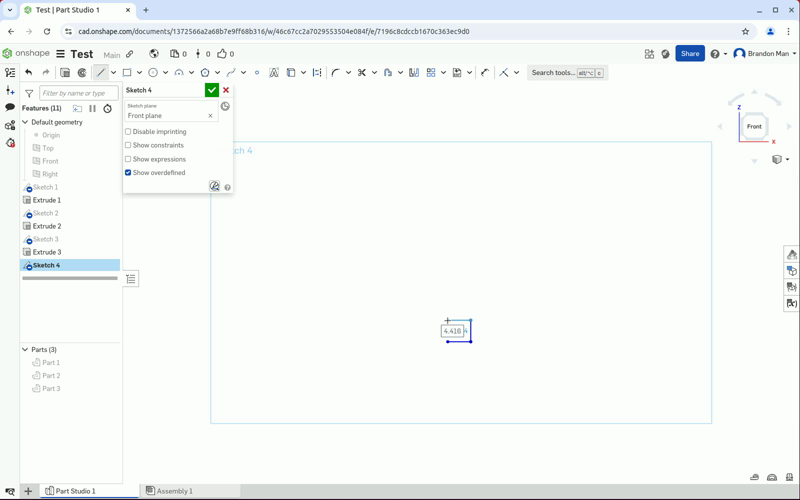
click(447, 320)
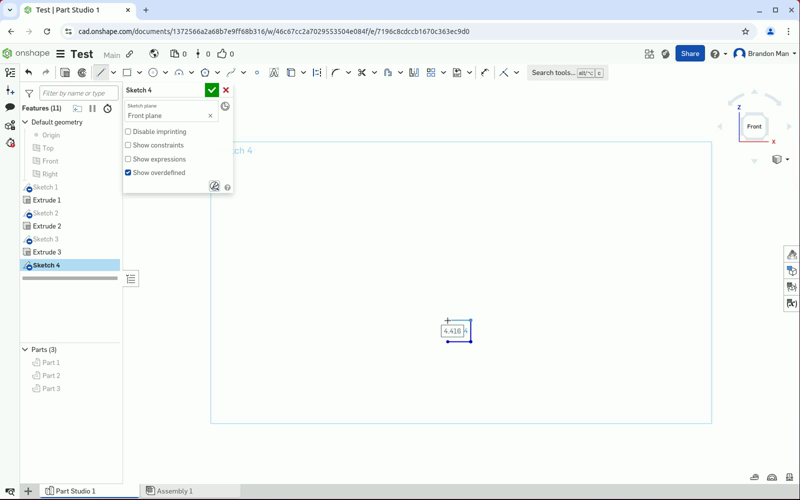
key_up(shift)
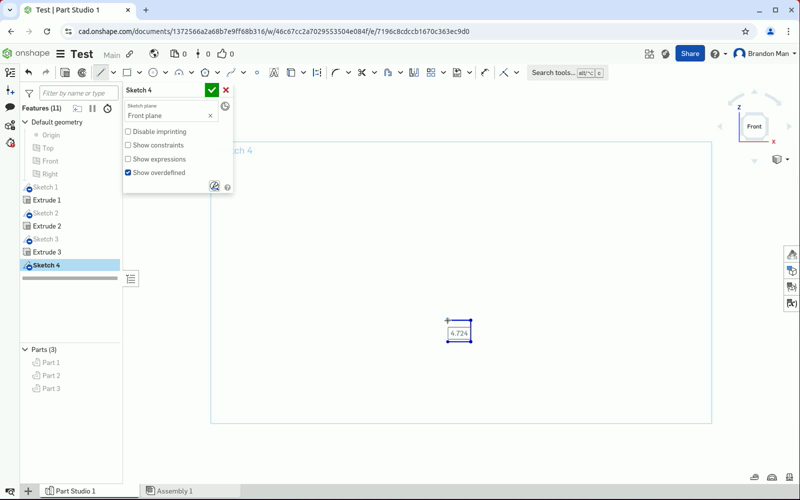
mouse_move(477, 320)
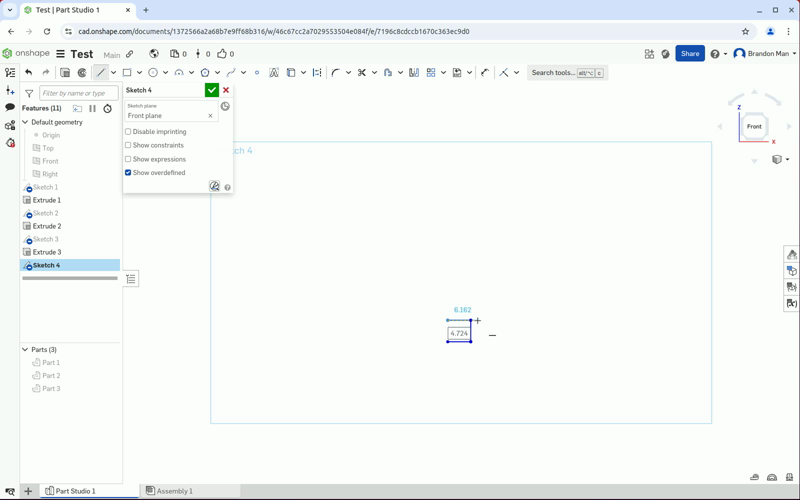
key_down(shift)
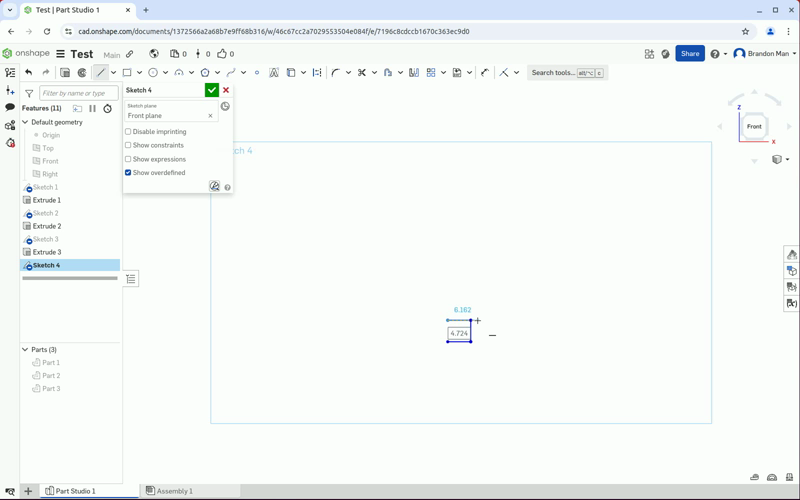
mouse_move(447, 341)
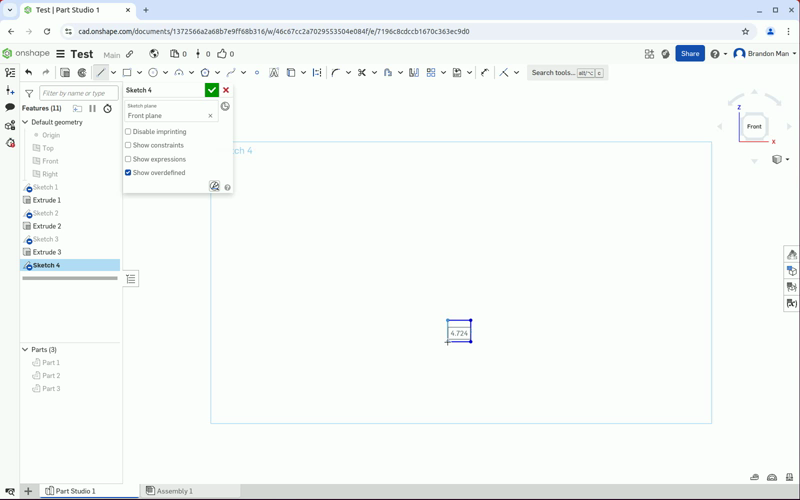
key_up(shift)
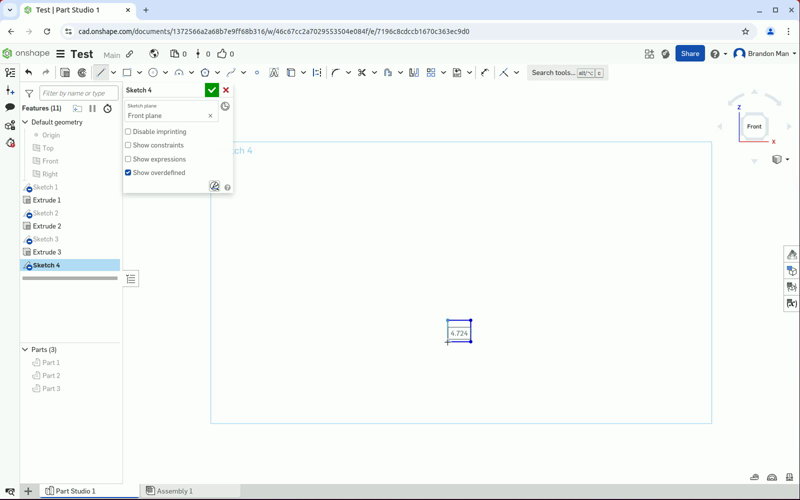
click(447, 341)
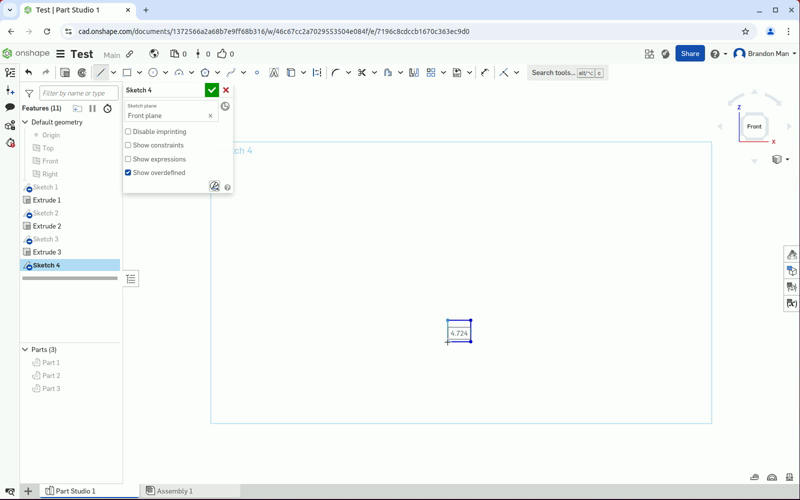
key(esc)
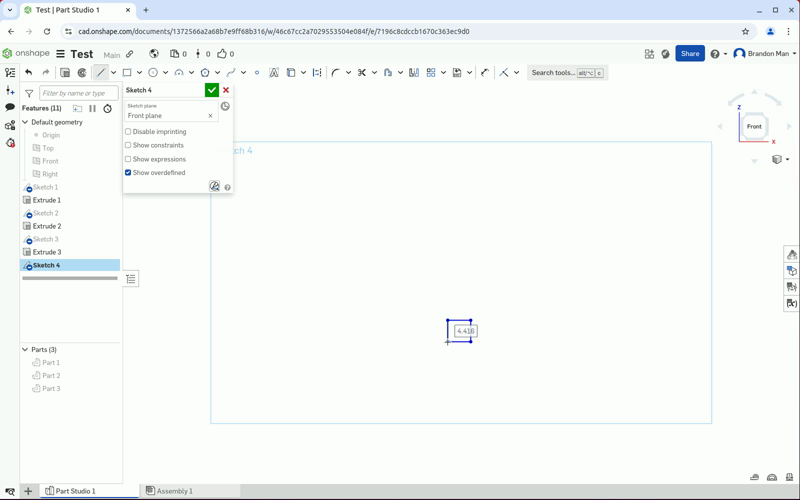
mouse_move(449, 333)
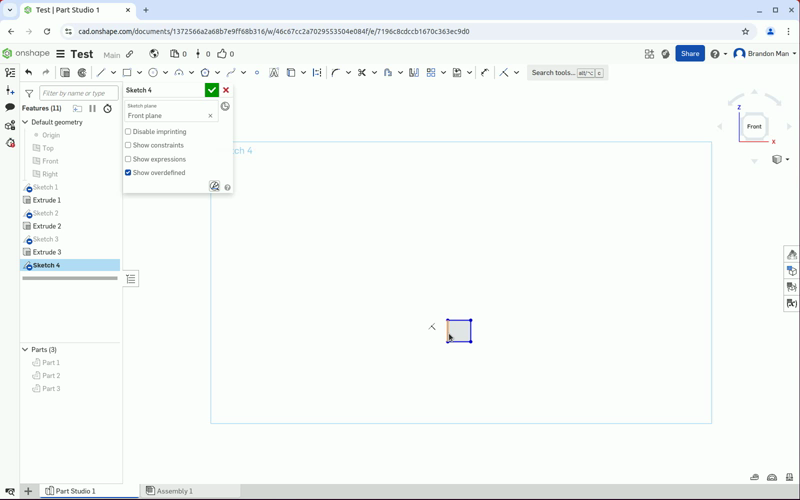
scroll(6)
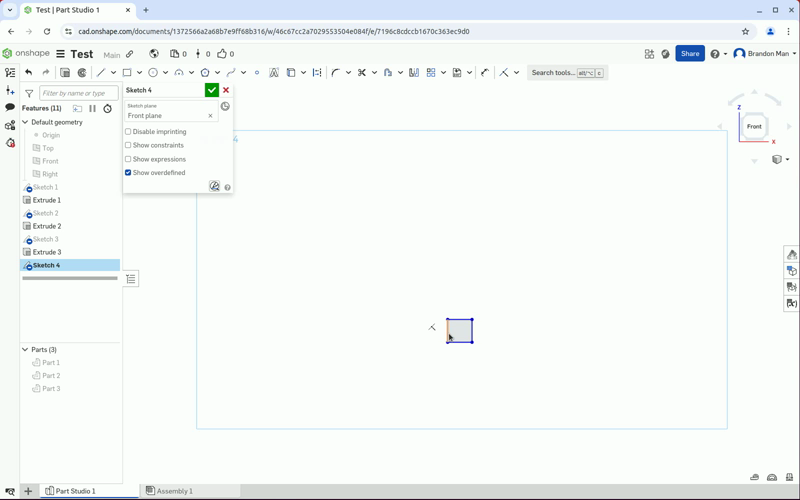
scroll(6)
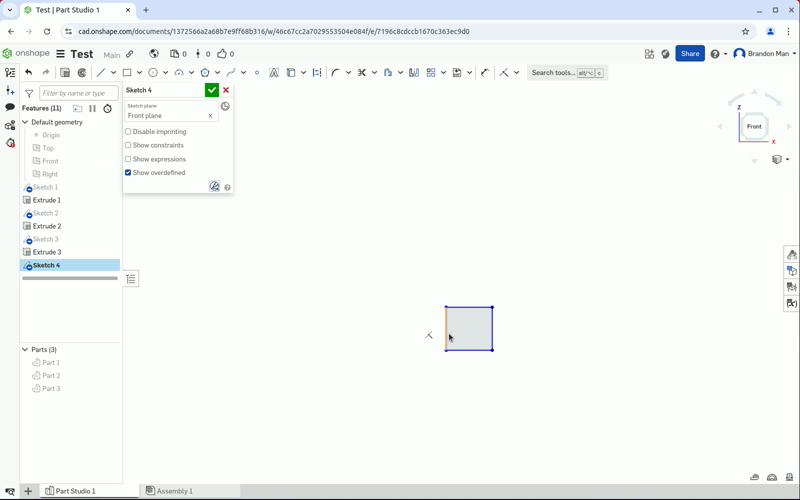
scroll(6)
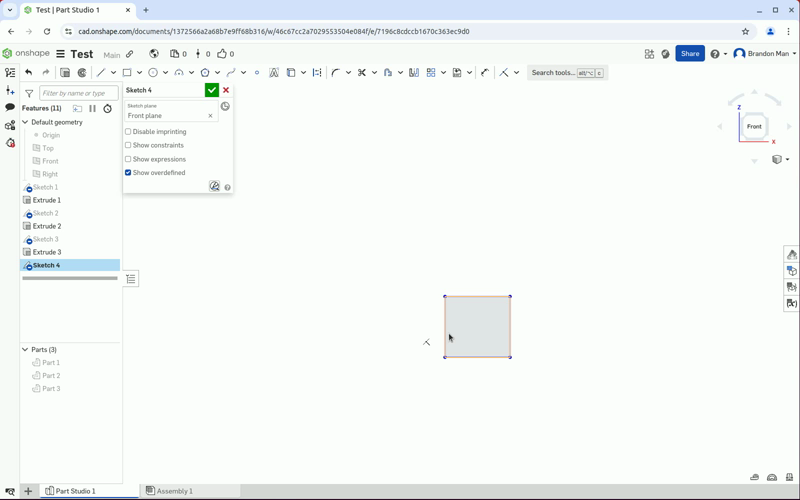
scroll(6)
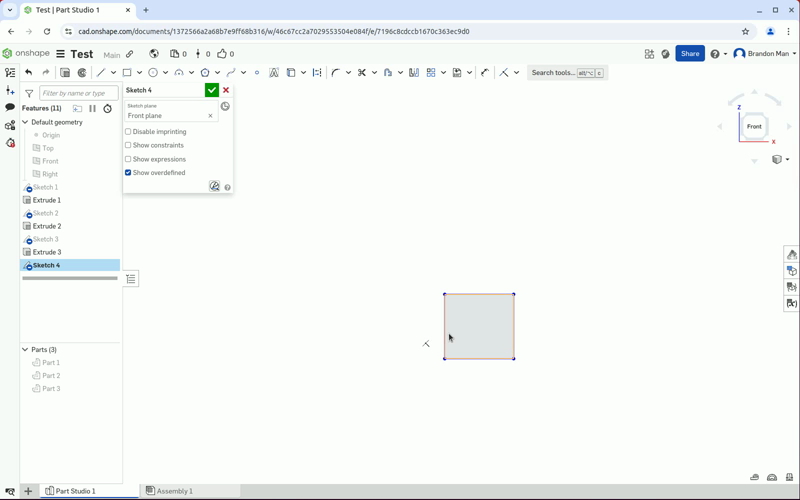
scroll(6)
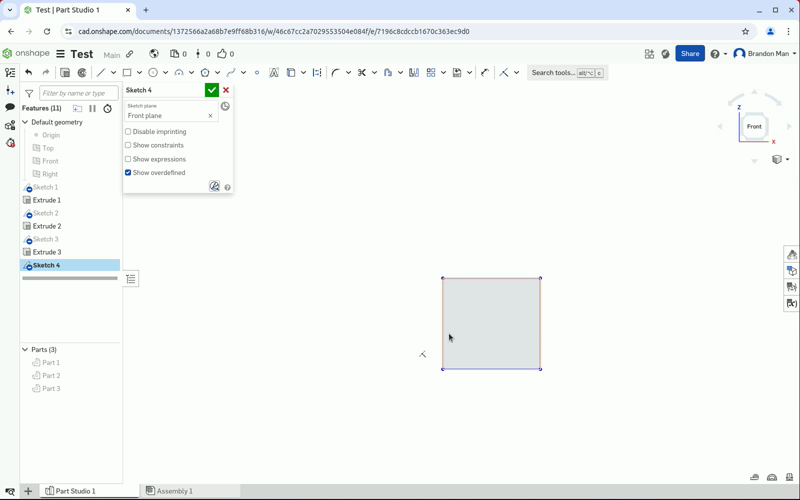
scroll(6)
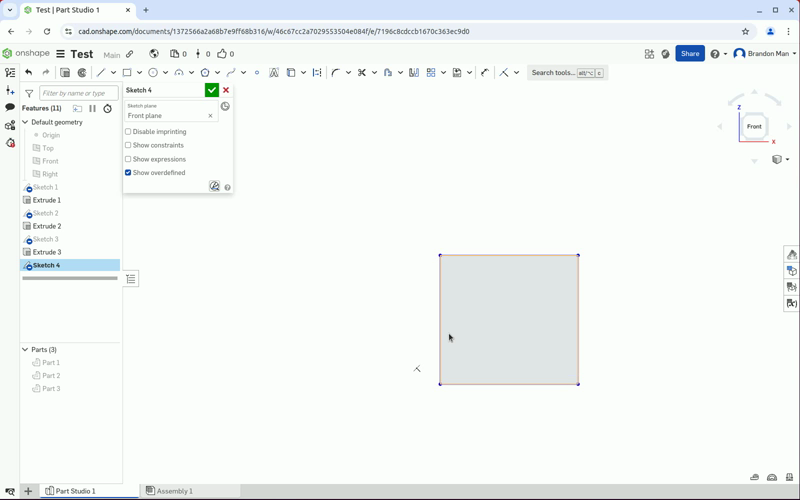
scroll(6)
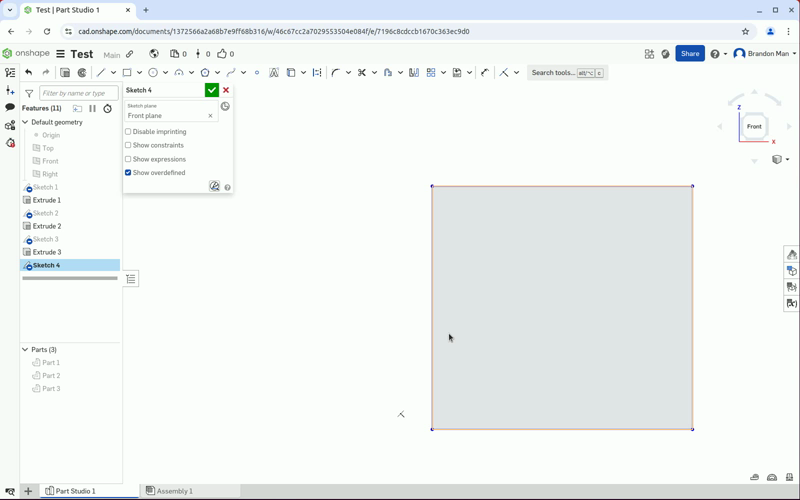
click(449, 333)
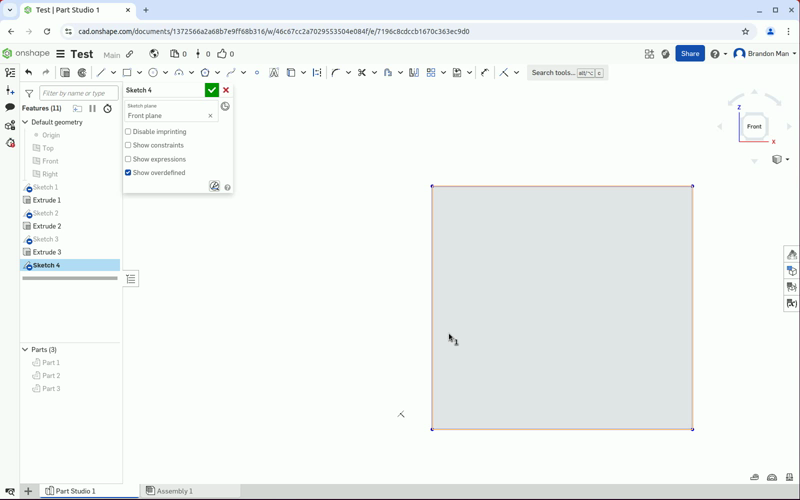
scroll(-6)
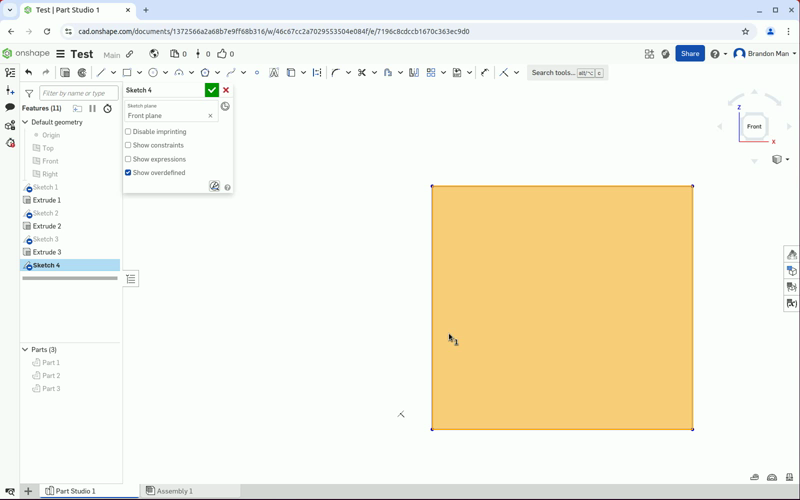
scroll(-6)
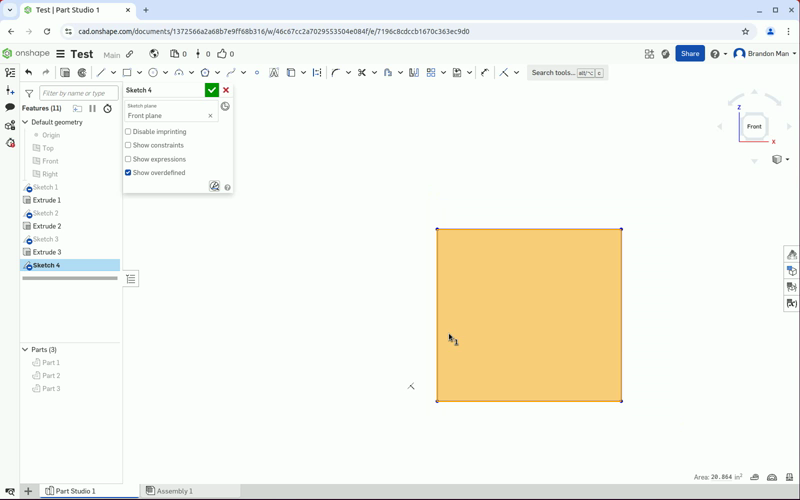
scroll(-6)
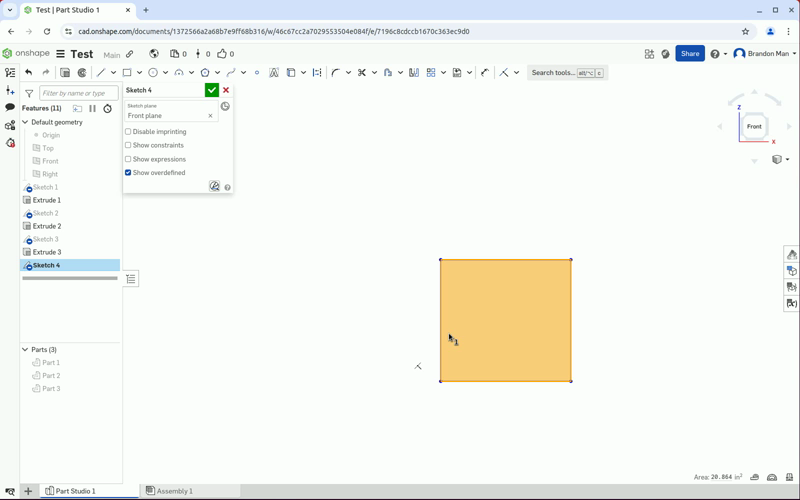
scroll(-6)
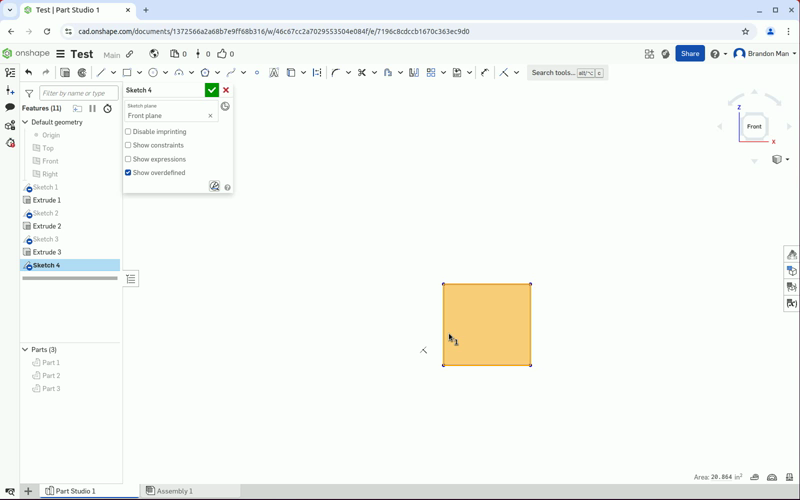
scroll(-6)
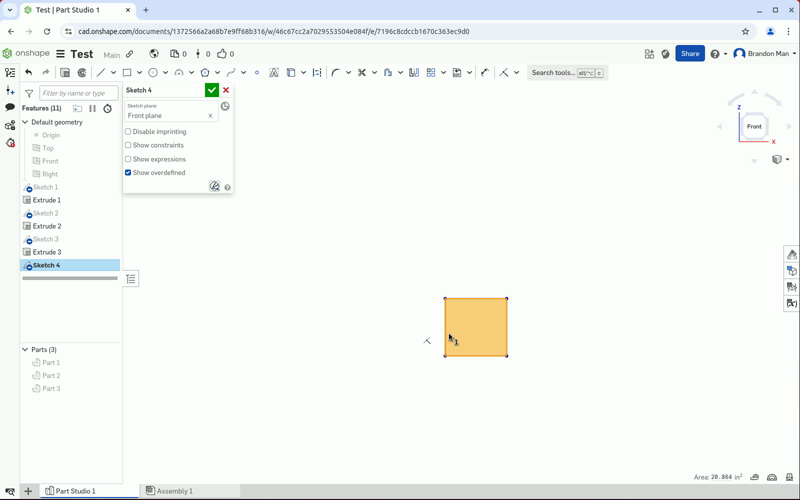
scroll(-6)
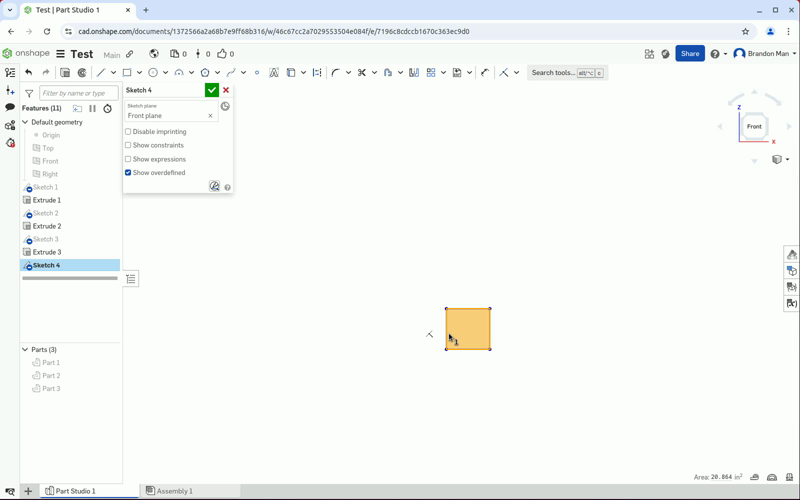
scroll(-6)
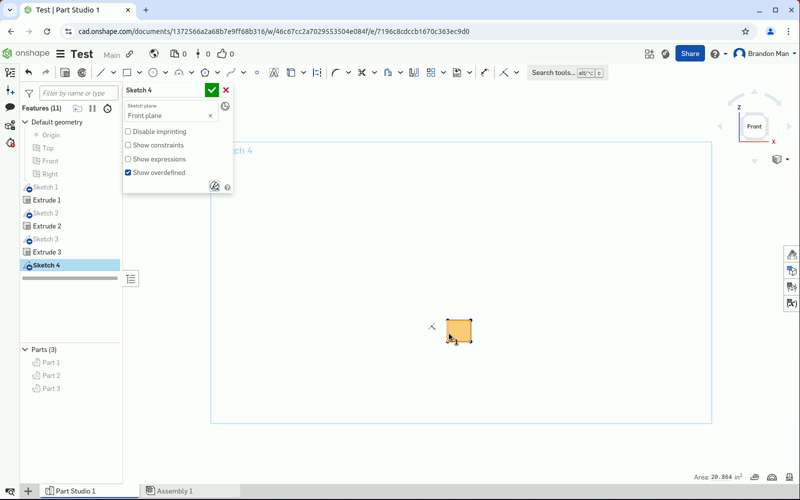
mouse_move(73, 352)
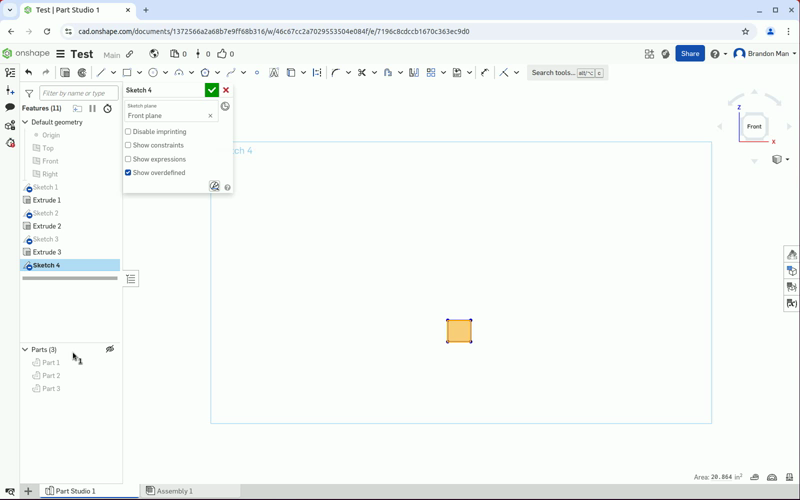
key(shift+y)
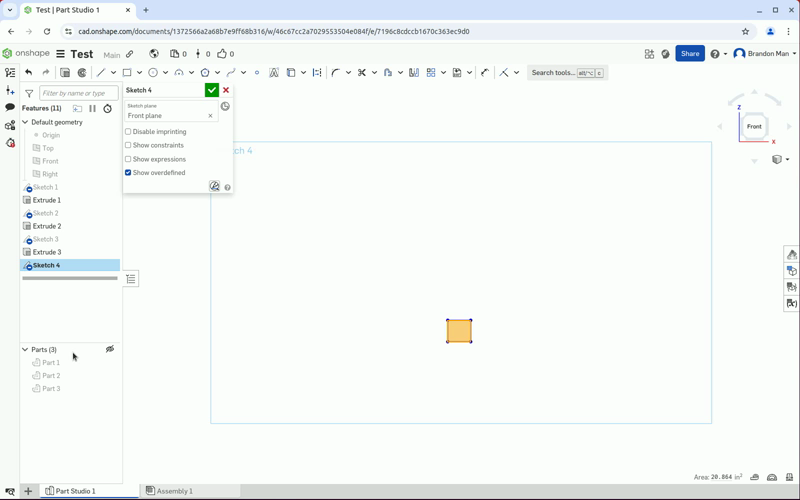
key(shift+e)
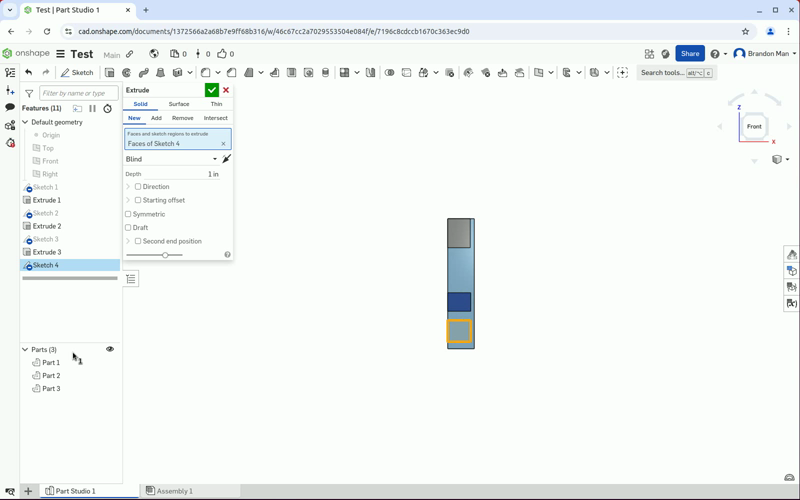
mouse_move(143, 106)
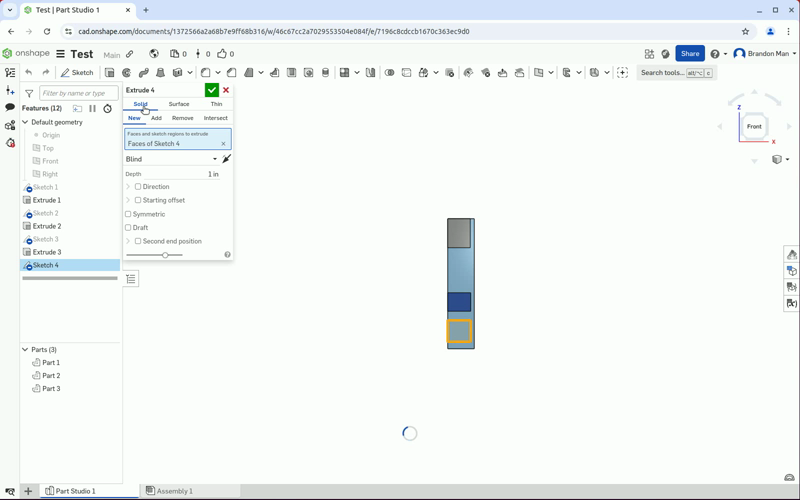
click(143, 106)
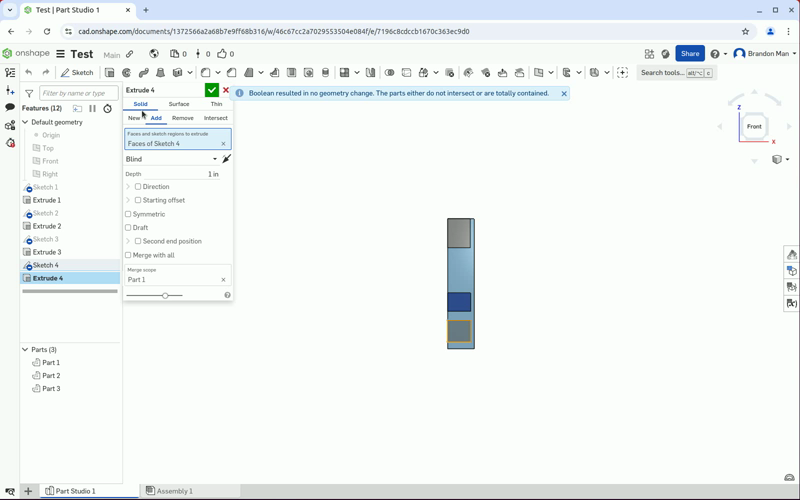
mouse_move(137, 120)
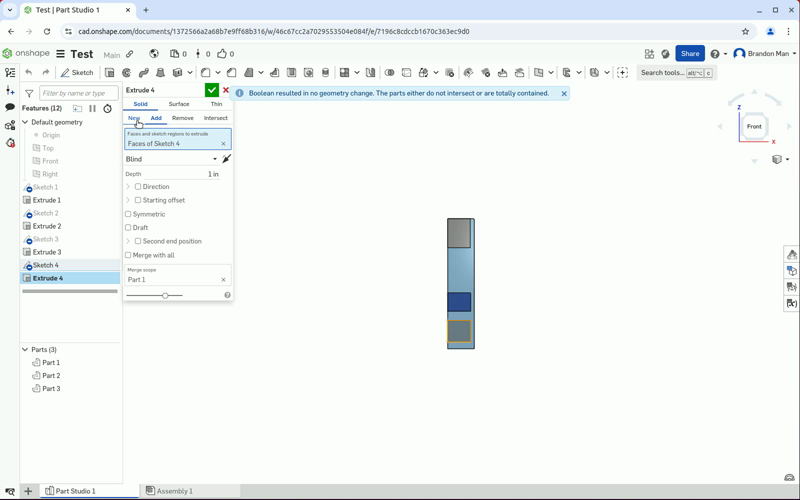
click(137, 120)
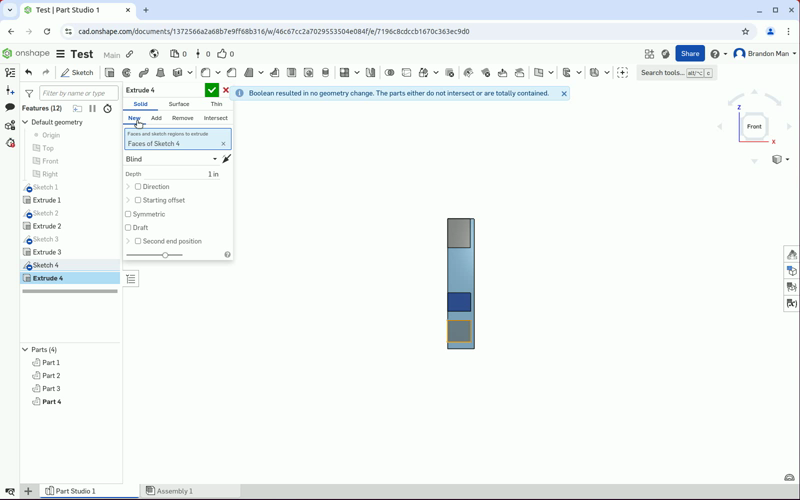
key(tab, 4)
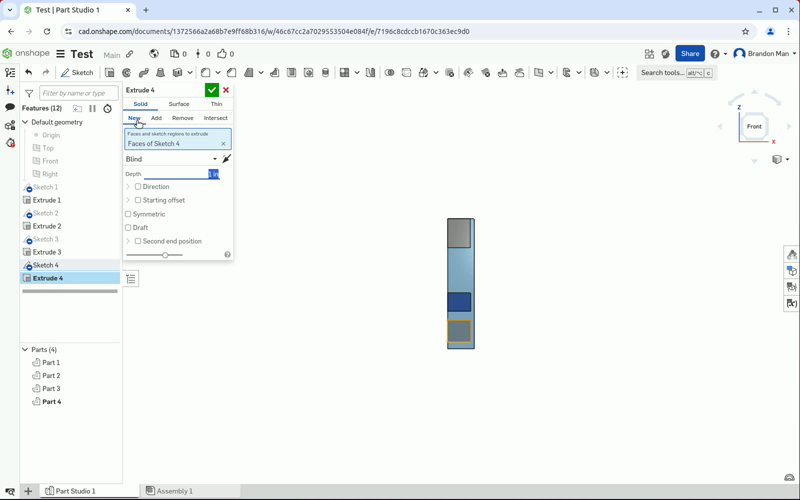
text(5.055)
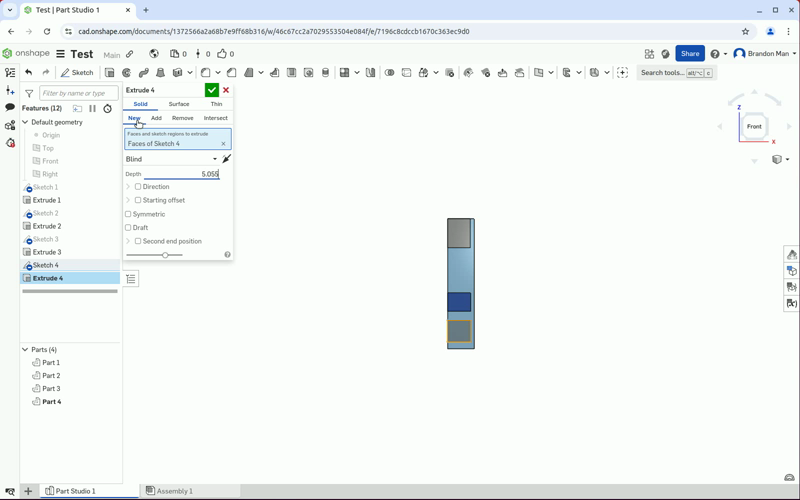
key(tab, 3)
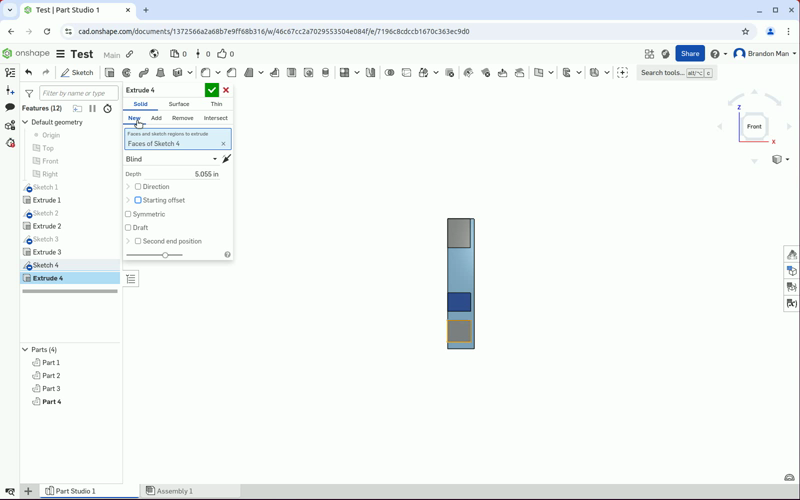
key(tab, 2)
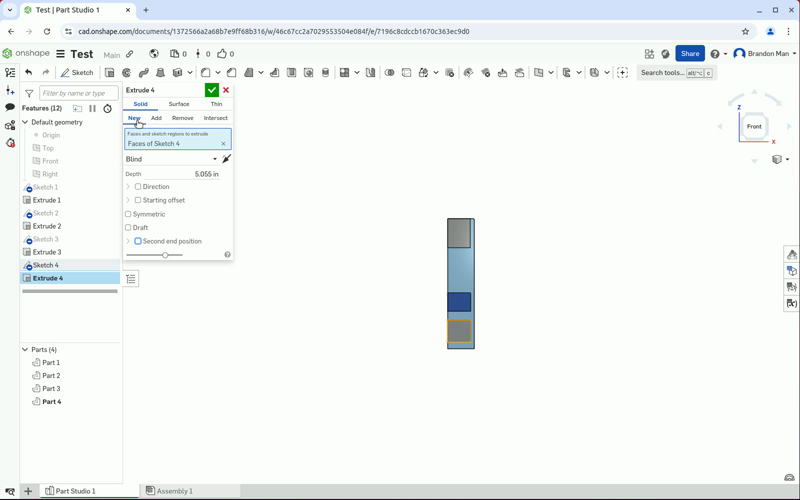
key(space)
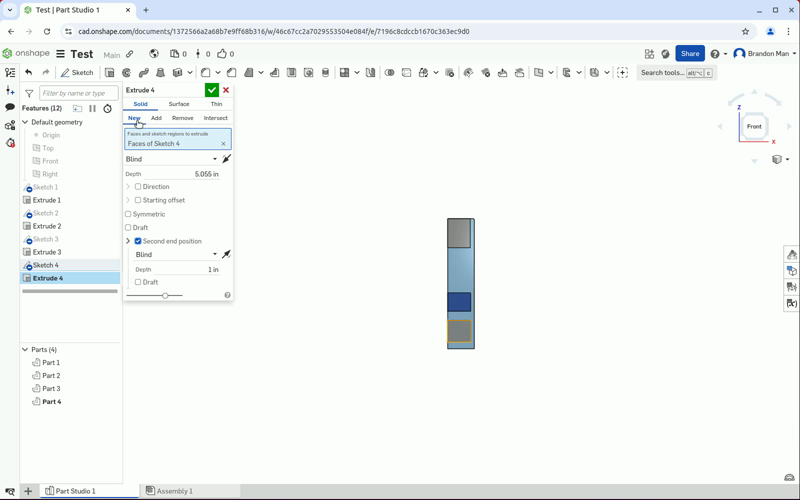
key(tab, 3)
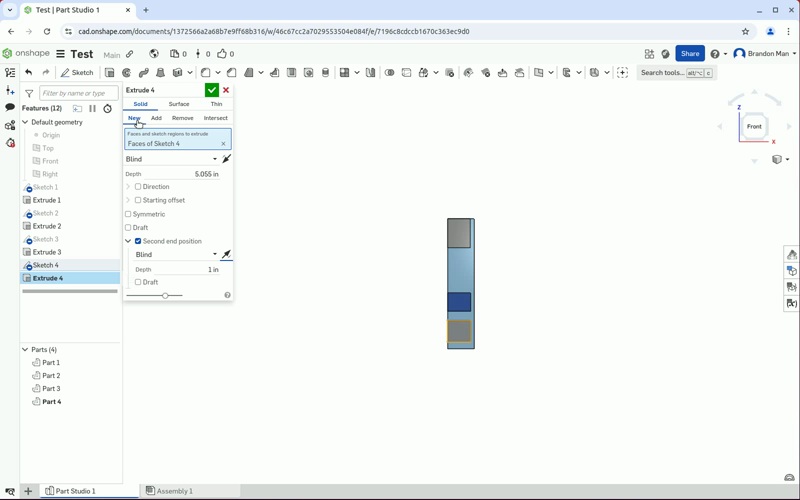
text(2.407)
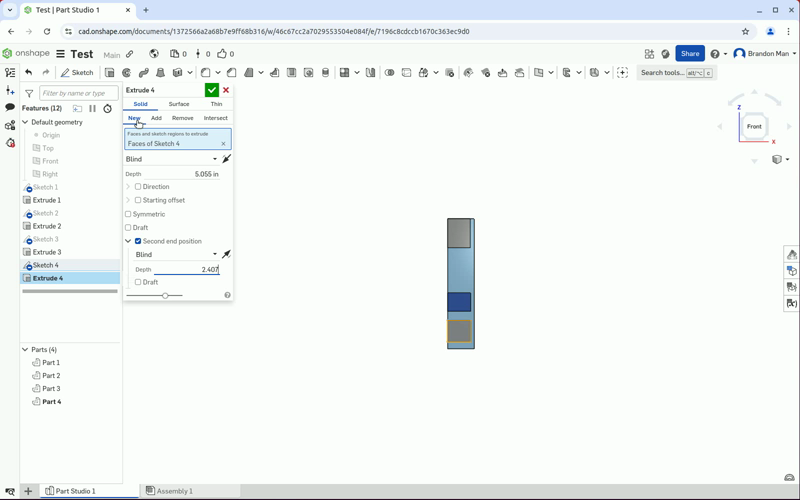
key(enter)
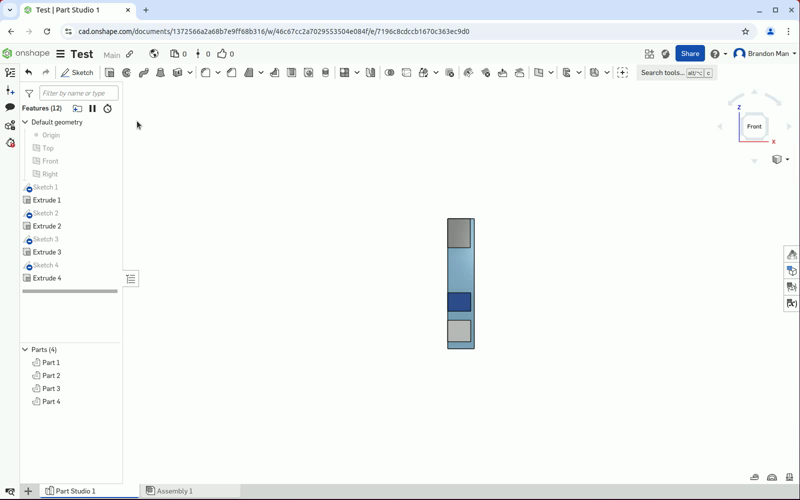
key(shift+h)
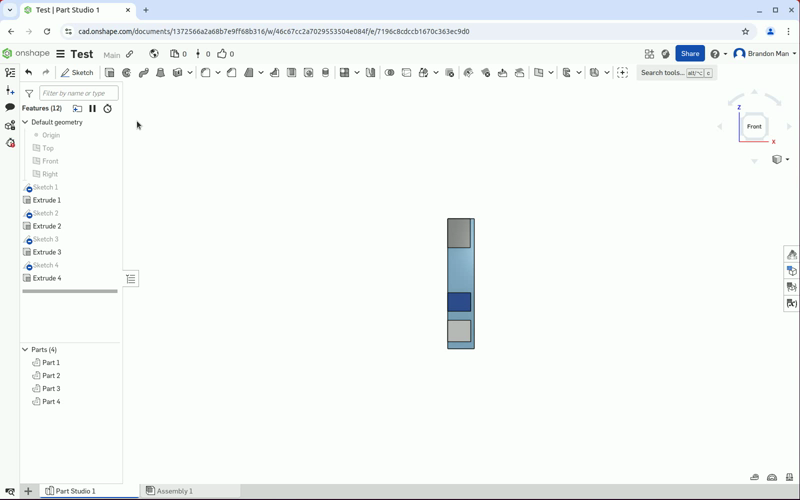
key(shift+h)
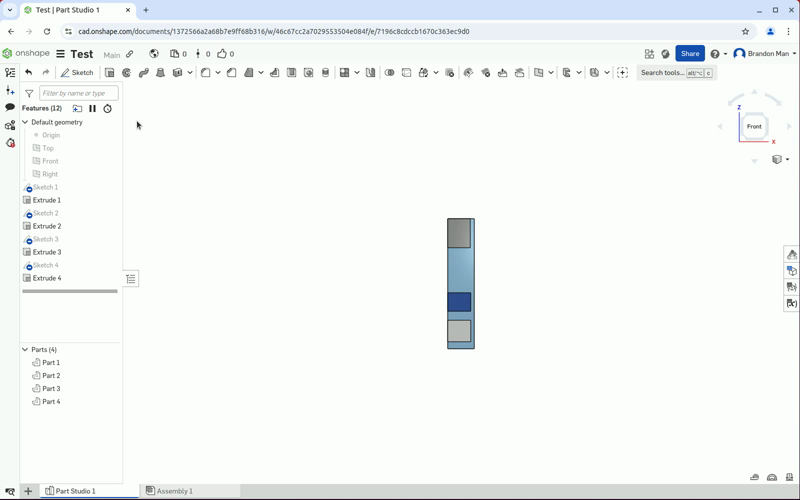
mouse_move(73, 189)
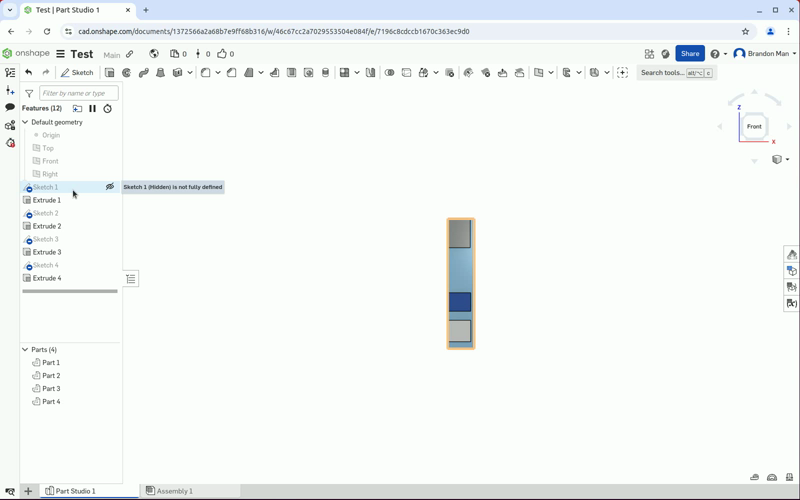
click(73, 189)
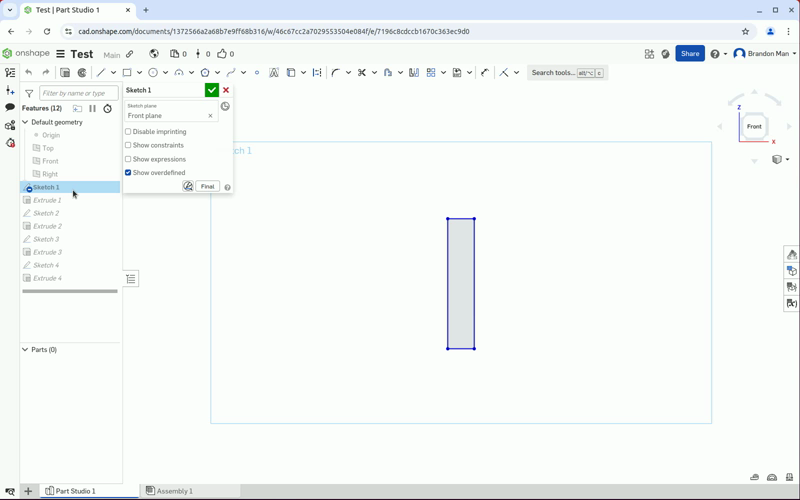
mouse_move(229, 92)
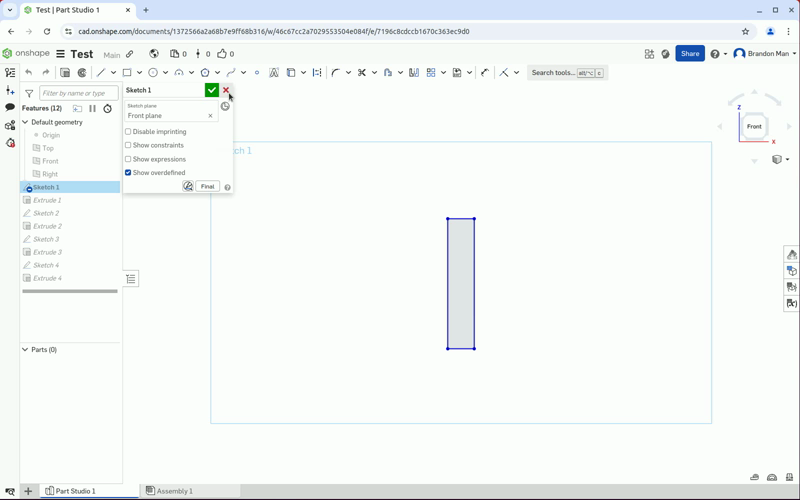
click(229, 92)
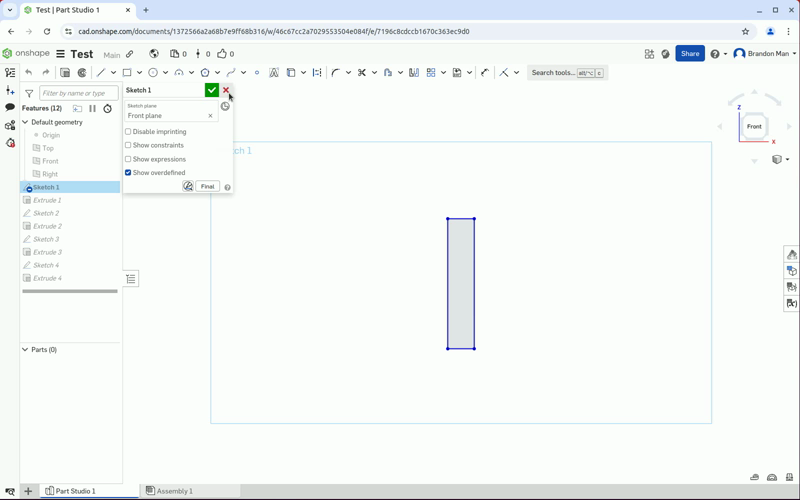
key(shift+s)
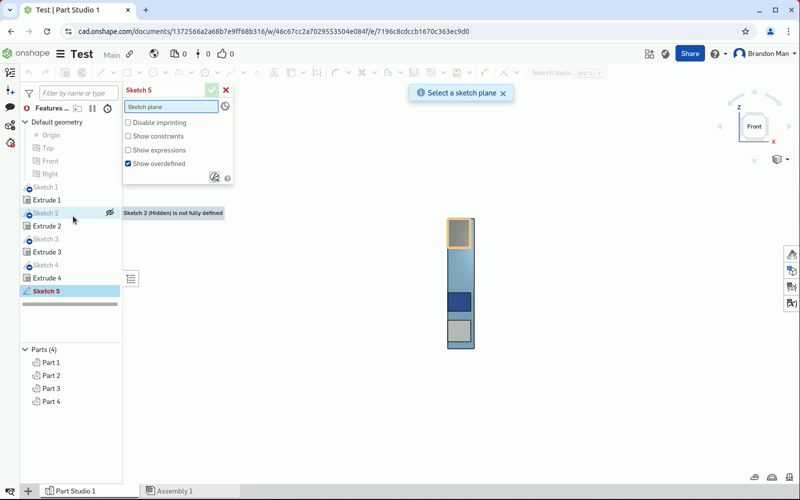
scroll(3)
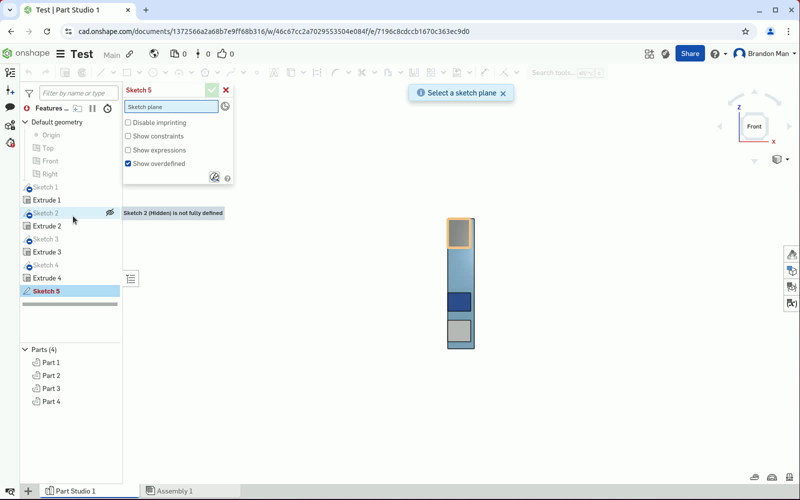
mouse_move(73, 163)
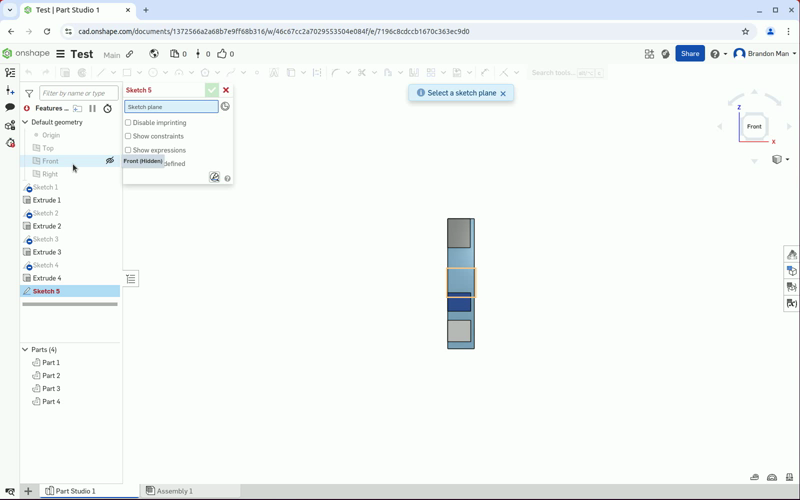
click(73, 163)
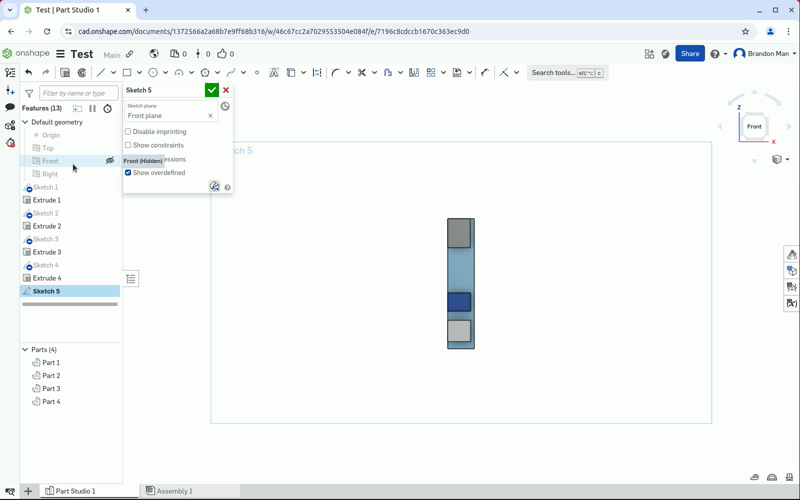
mouse_move(73, 352)
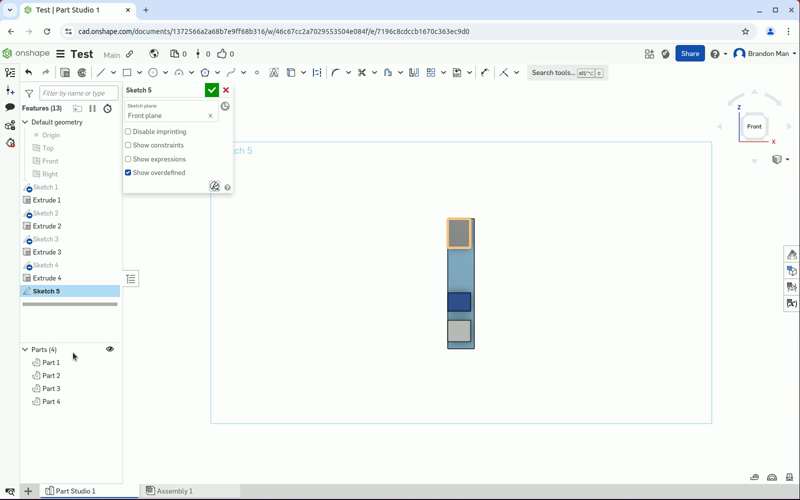
key(y)
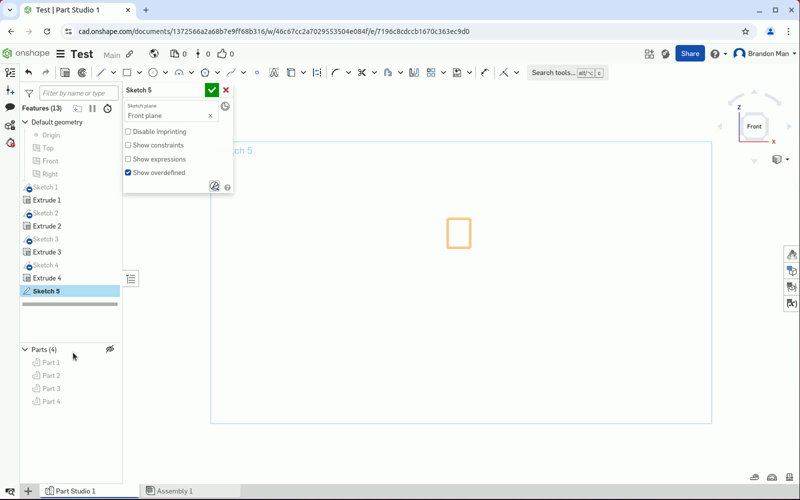
key(l)
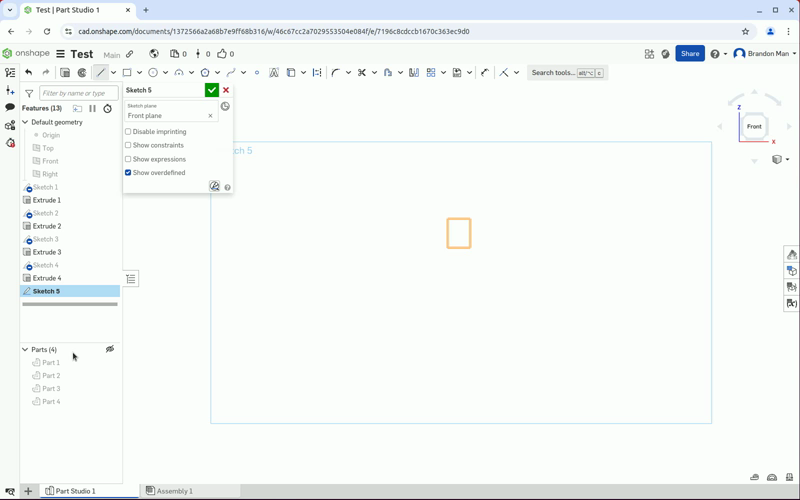
key_down(shift)
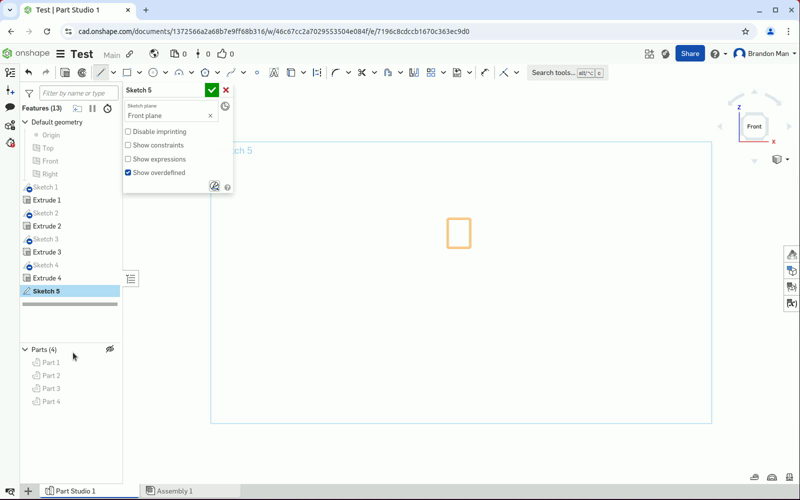
mouse_move(447, 273)
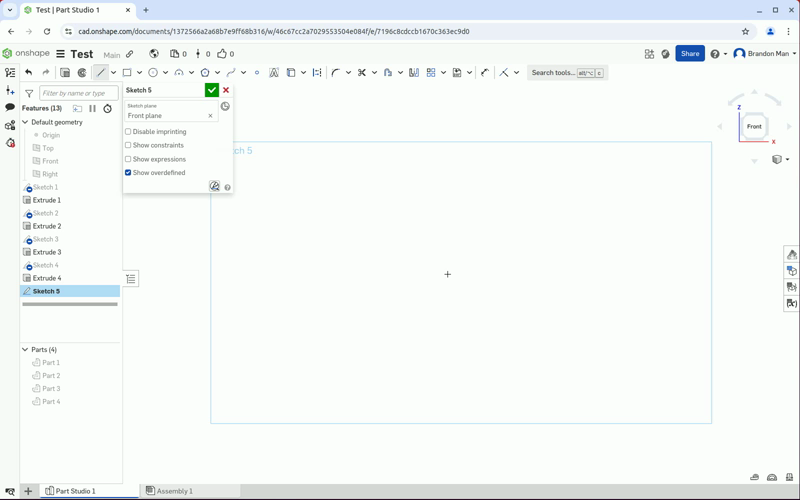
click(447, 273)
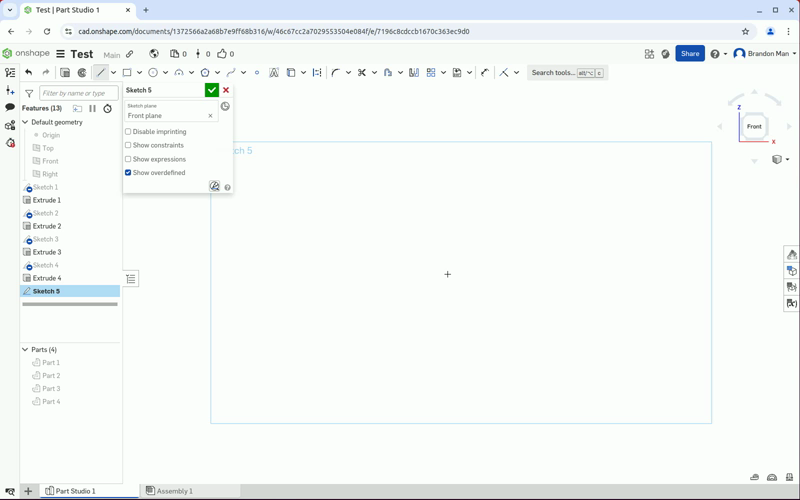
key_up(shift)
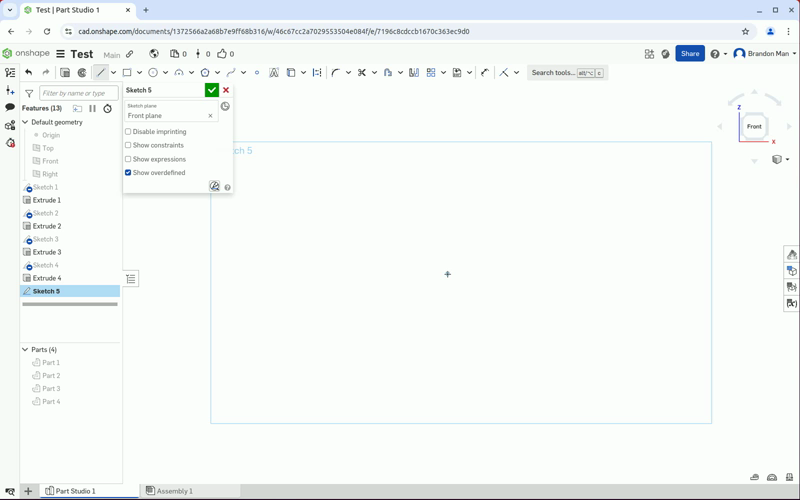
key_down(shift)
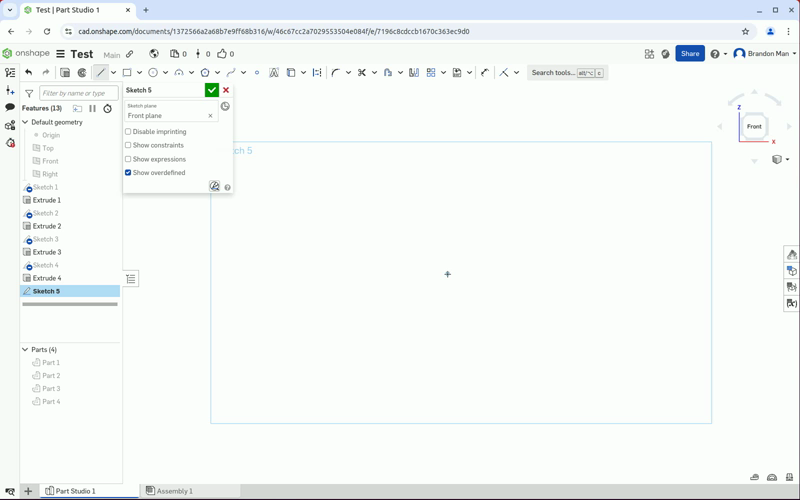
mouse_move(477, 273)
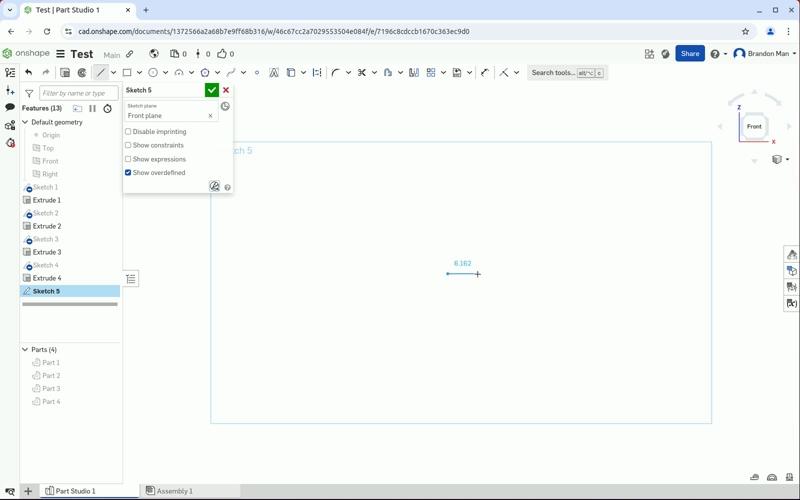
mouse_move(470, 273)
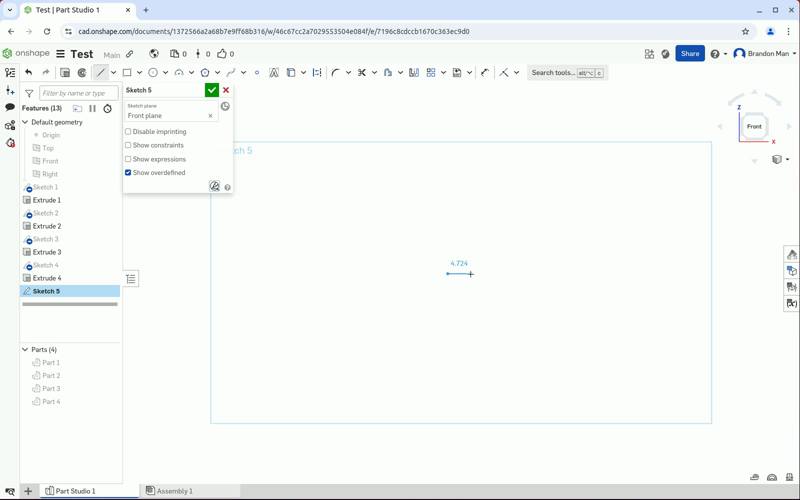
click(470, 273)
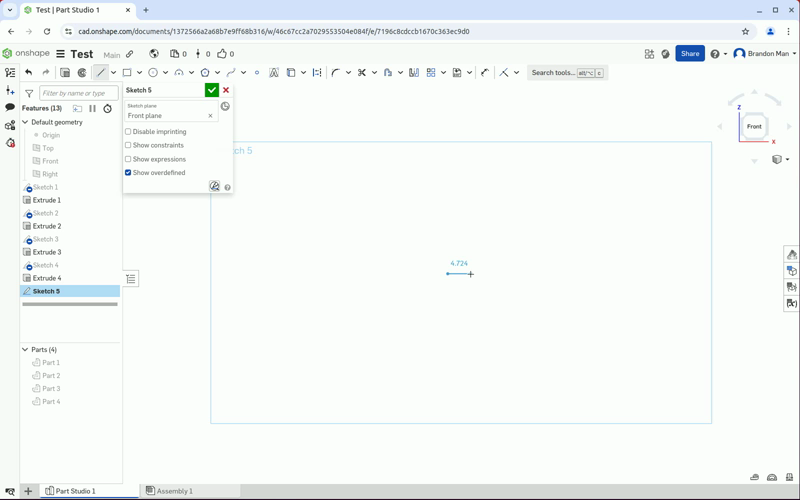
key_up(shift)
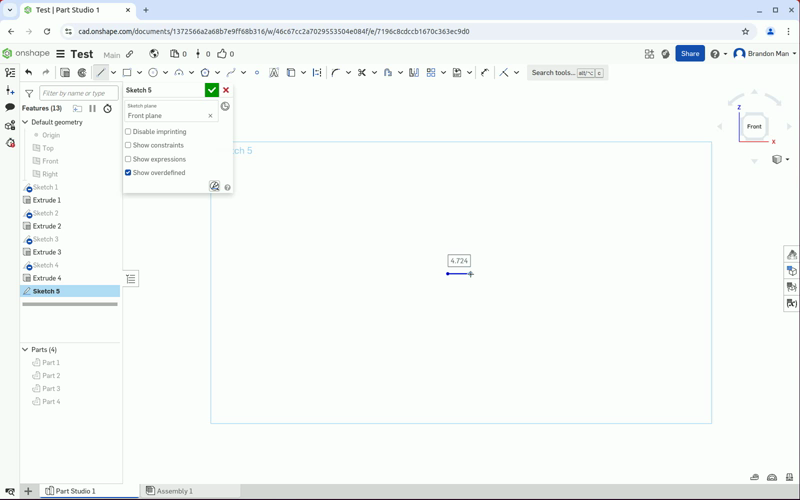
key_down(shift)
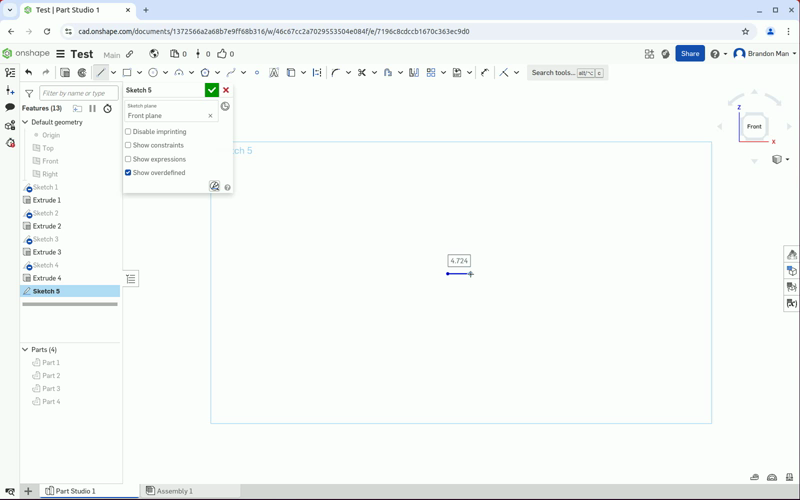
mouse_move(501, 273)
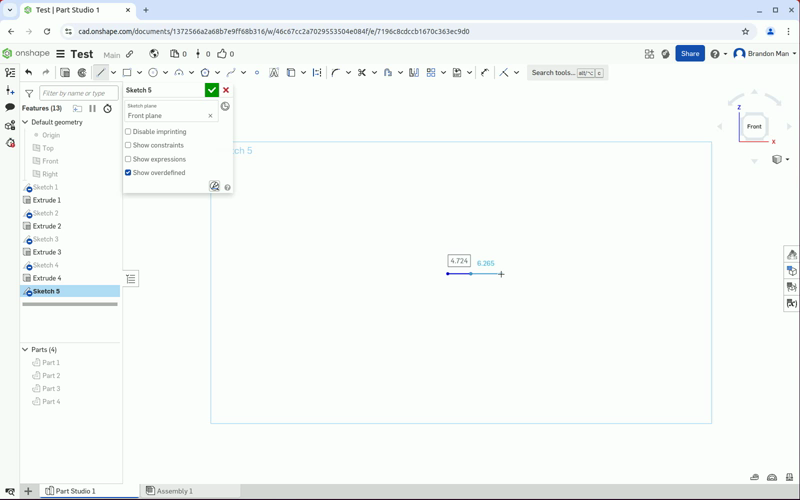
mouse_move(470, 256)
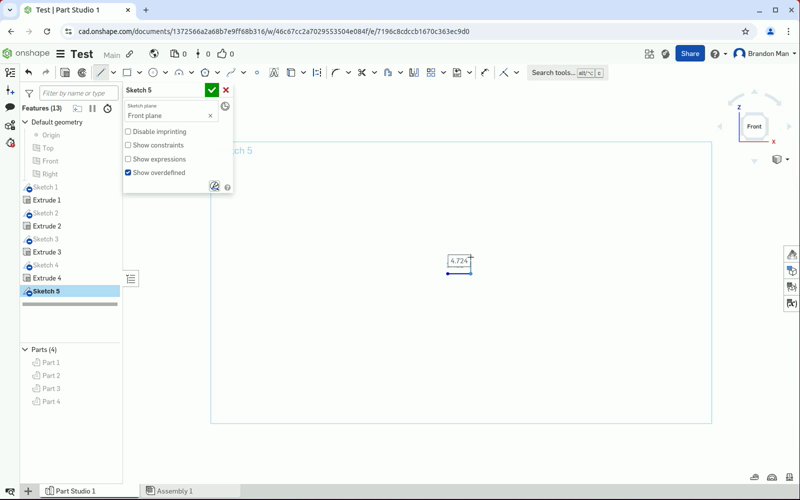
click(470, 256)
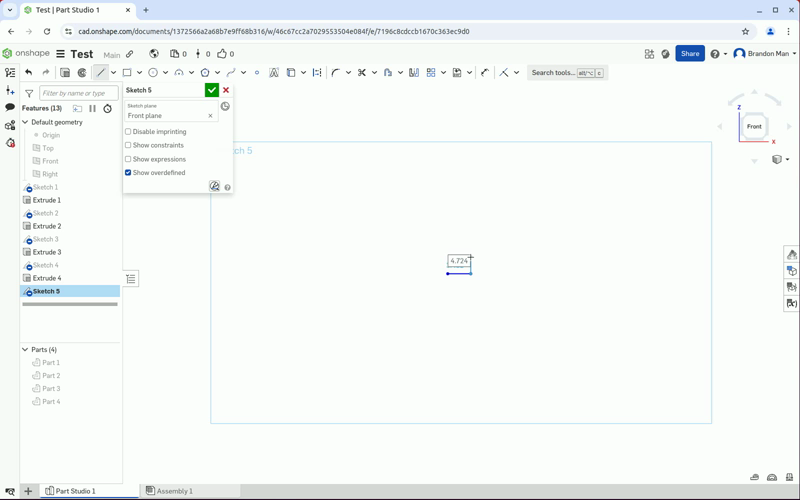
key_up(shift)
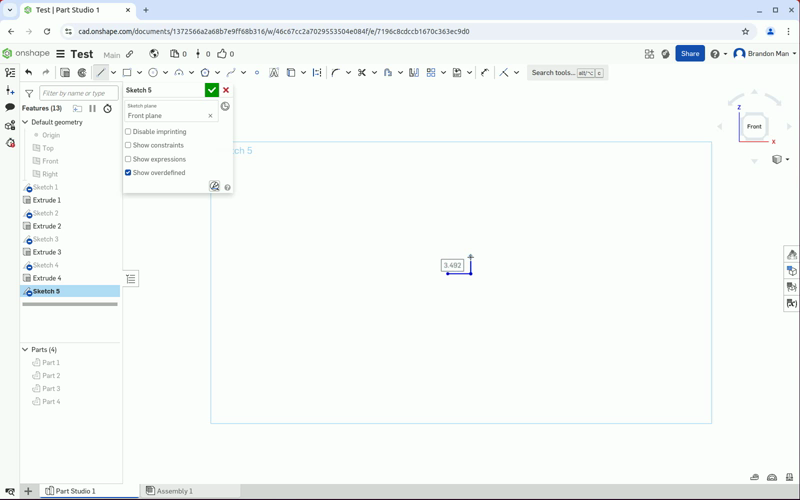
key_down(shift)
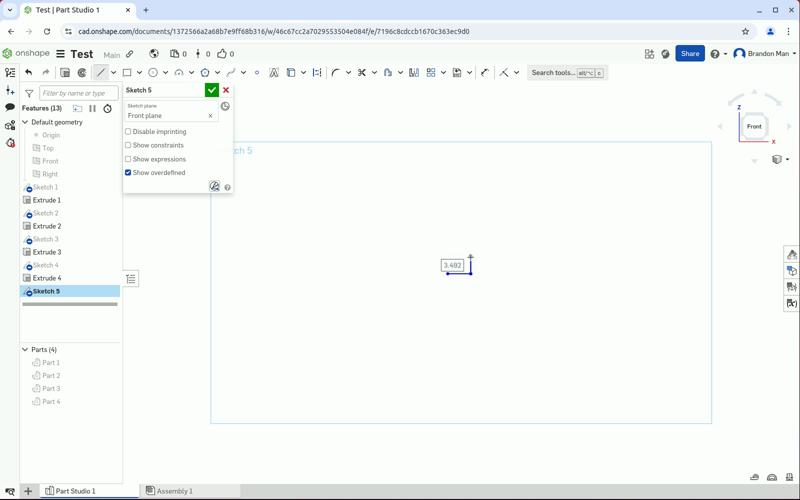
mouse_move(501, 256)
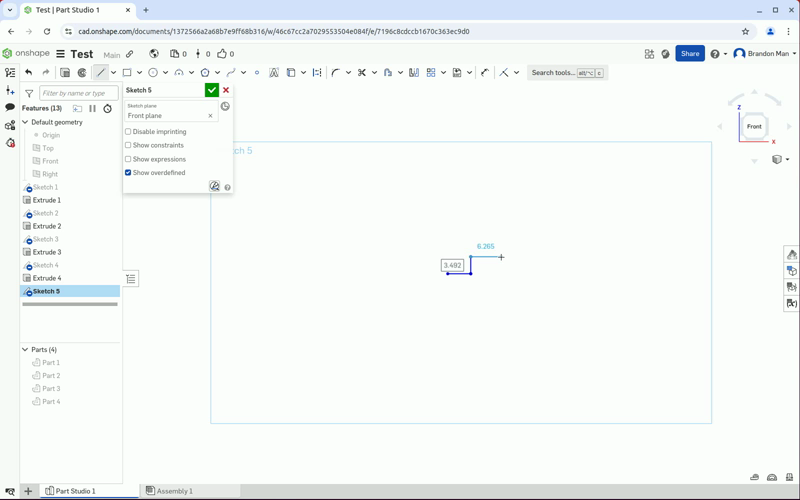
mouse_move(447, 256)
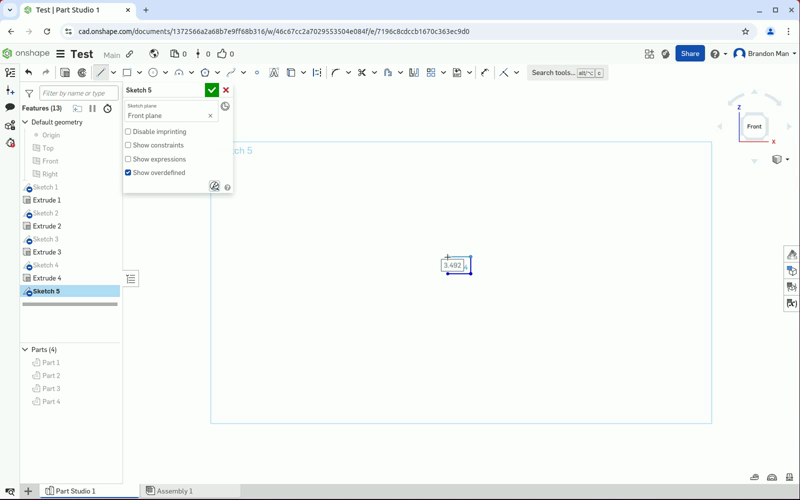
click(447, 256)
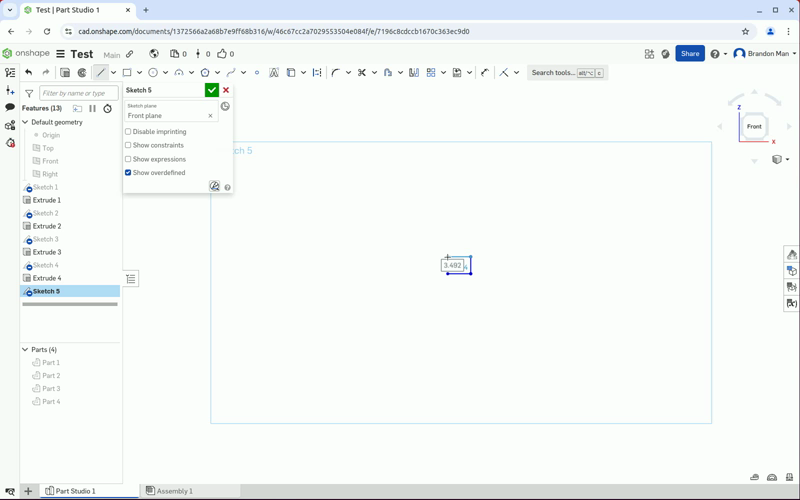
key_up(shift)
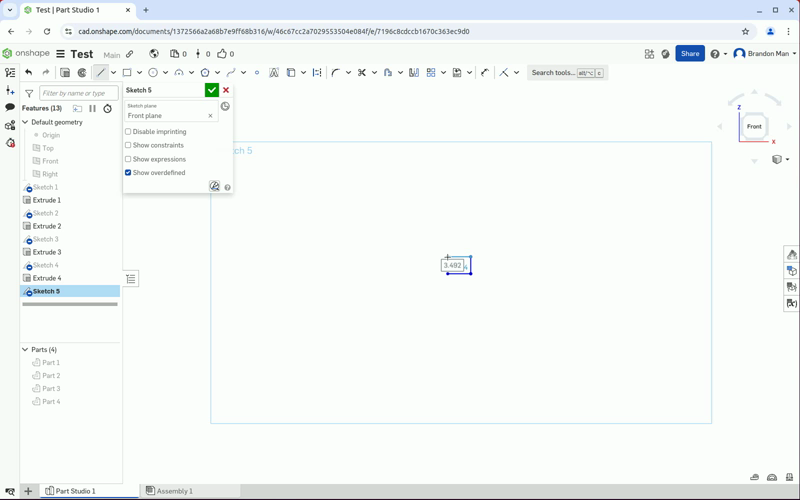
mouse_move(477, 256)
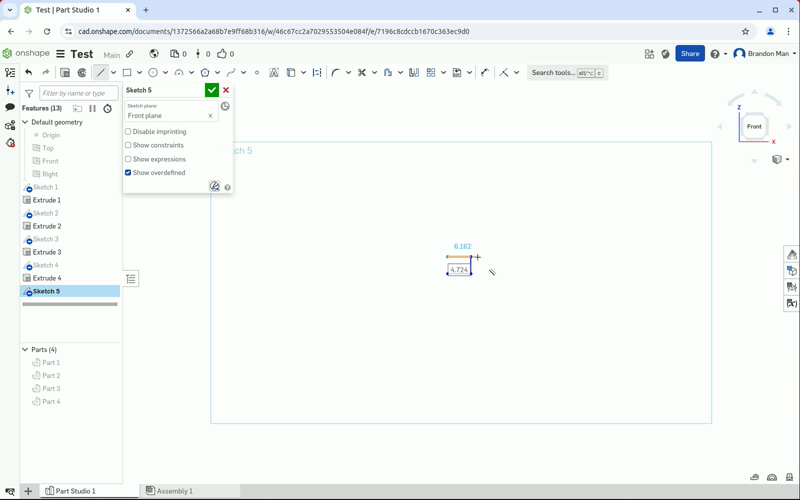
key_down(shift)
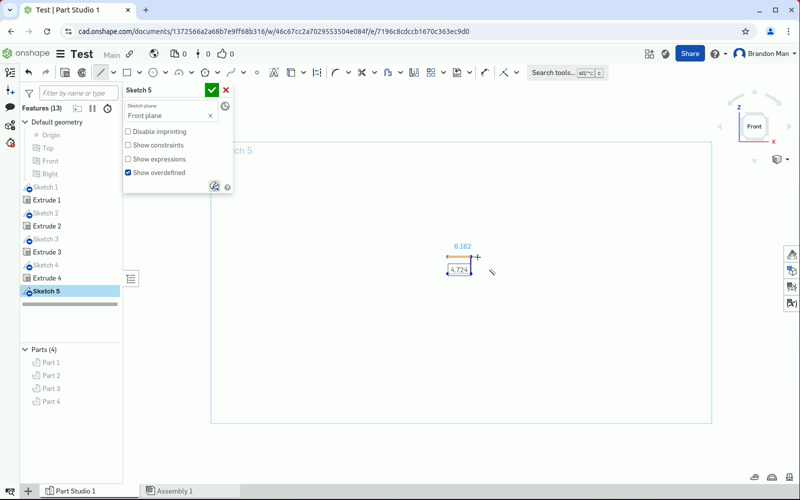
mouse_move(447, 273)
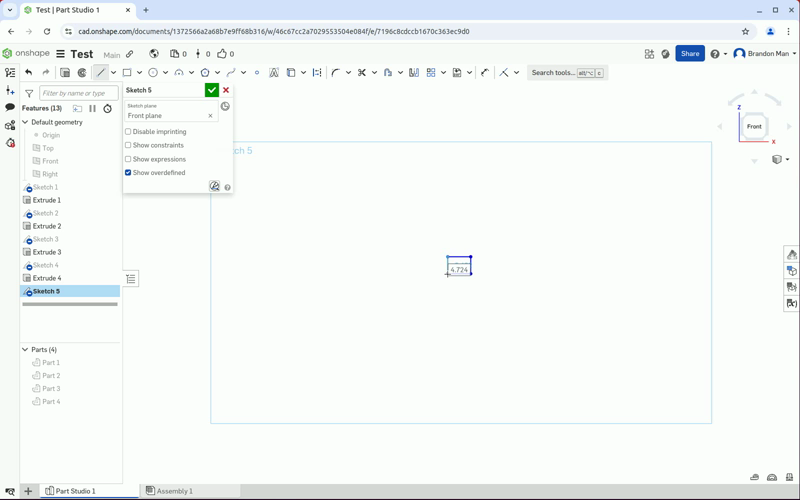
key_up(shift)
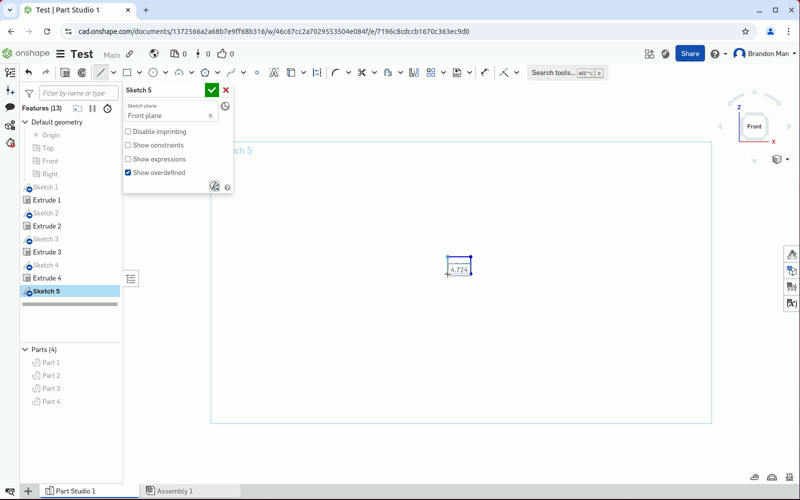
click(447, 273)
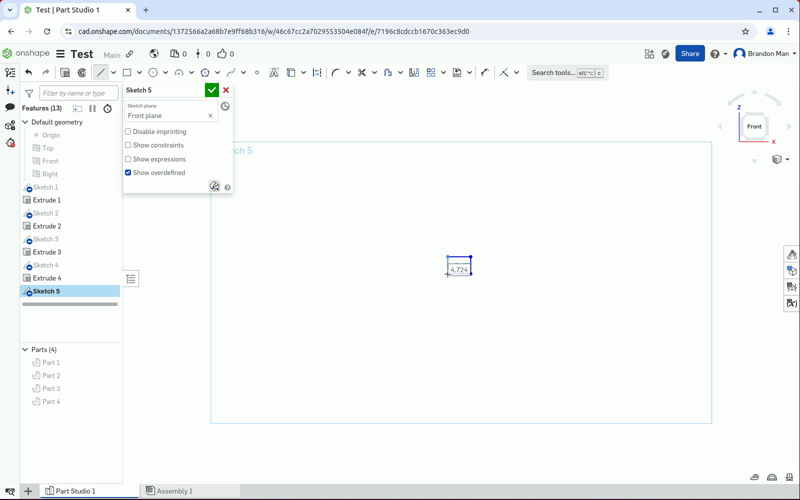
key(esc)
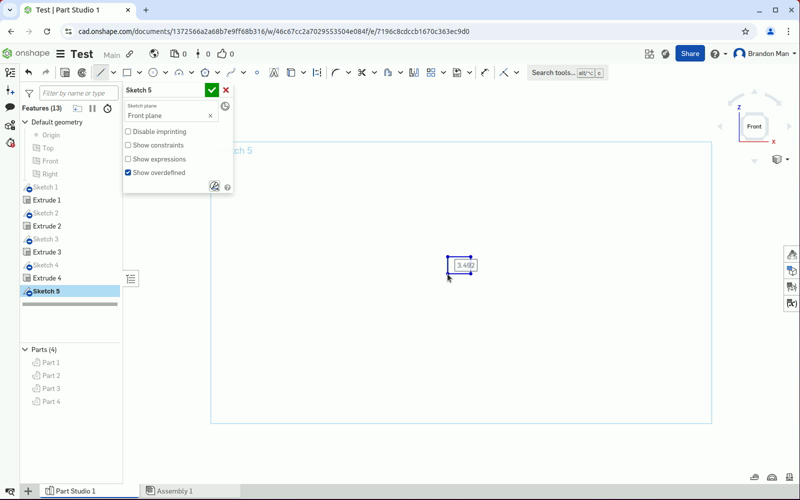
mouse_move(455, 263)
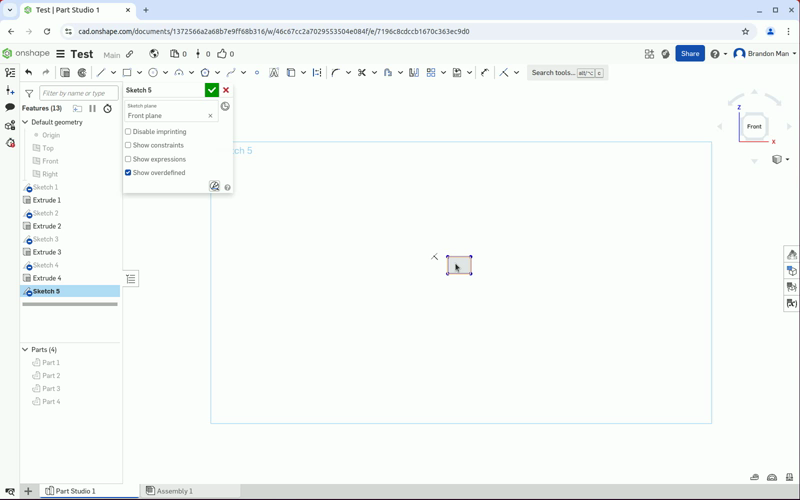
scroll(6)
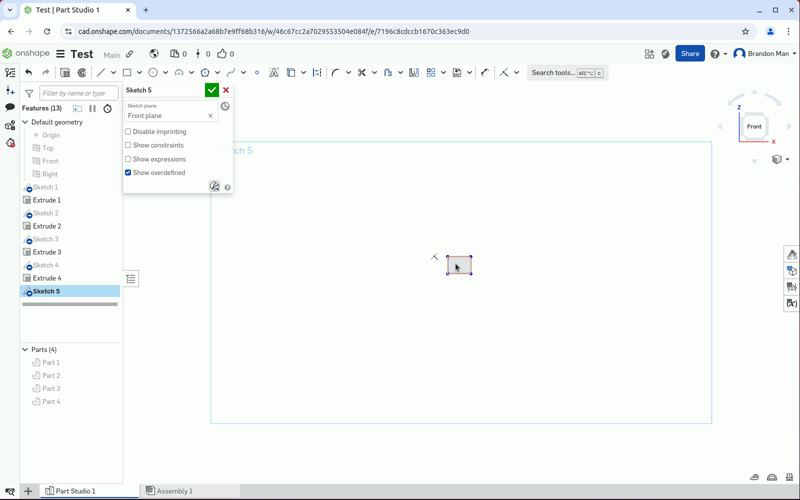
scroll(6)
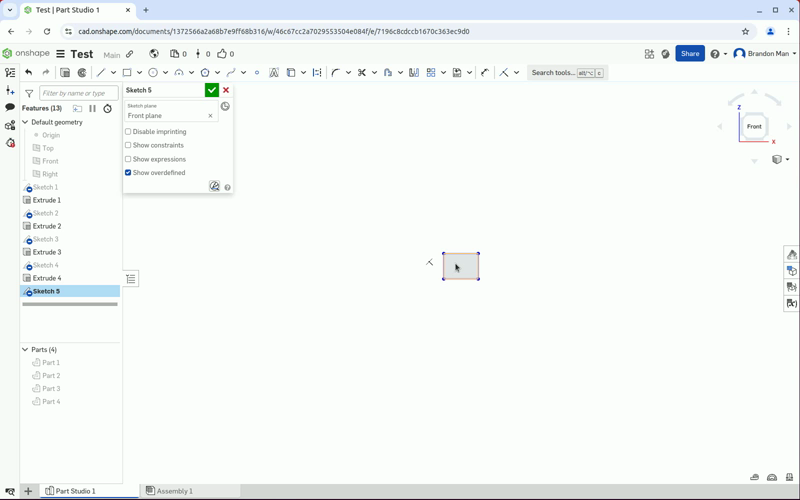
scroll(6)
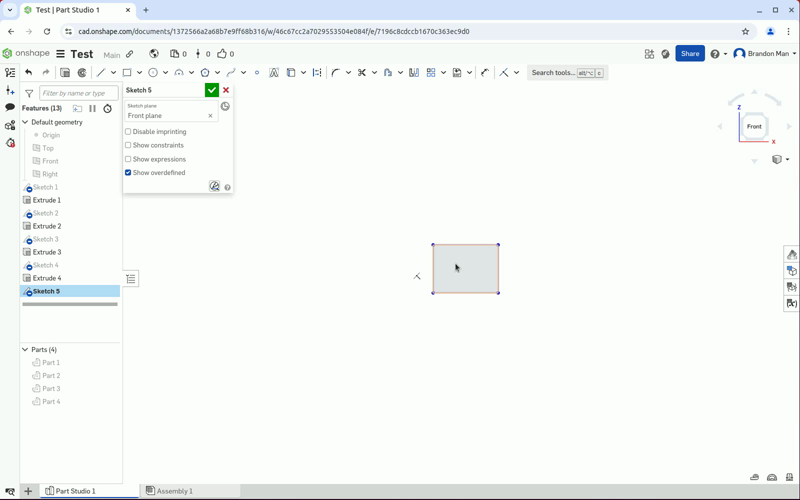
scroll(6)
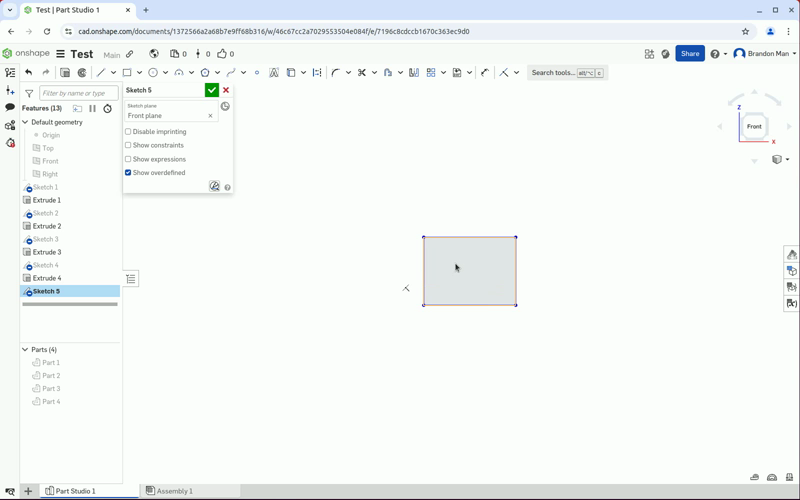
scroll(6)
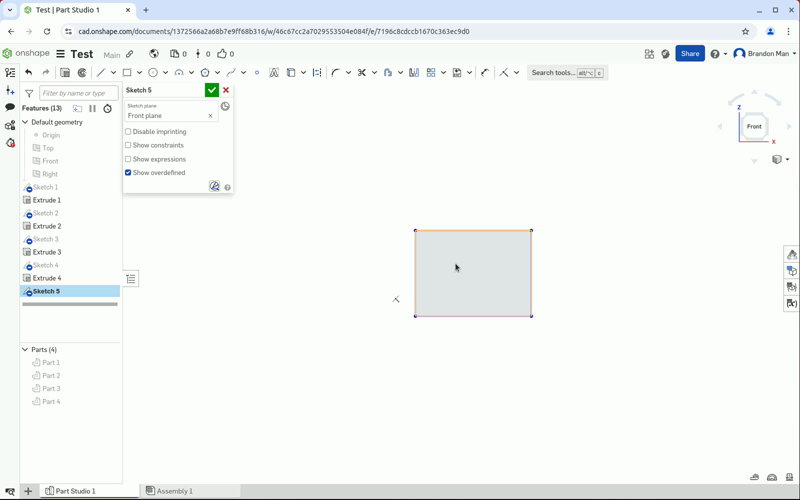
scroll(6)
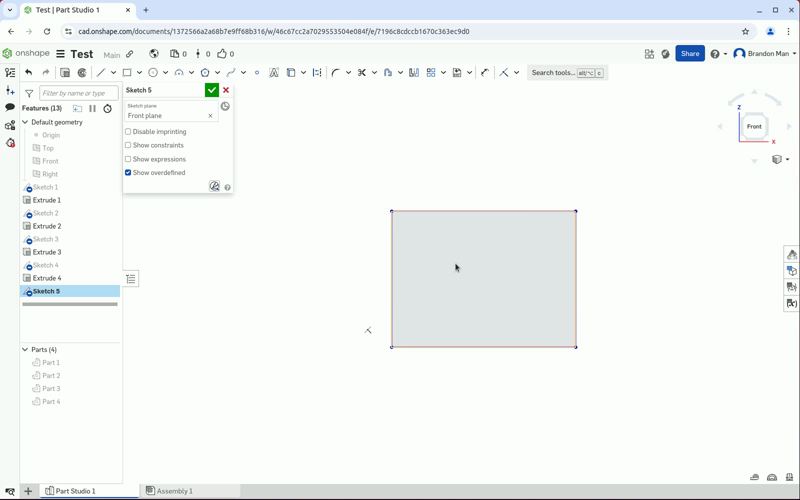
scroll(6)
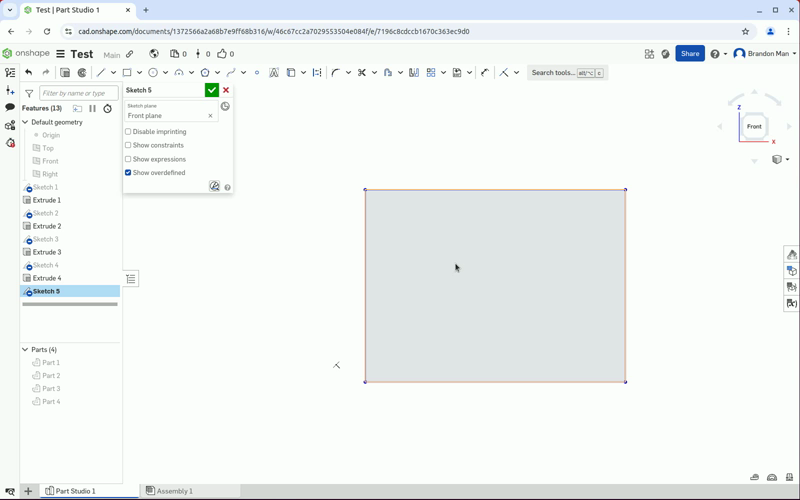
click(455, 263)
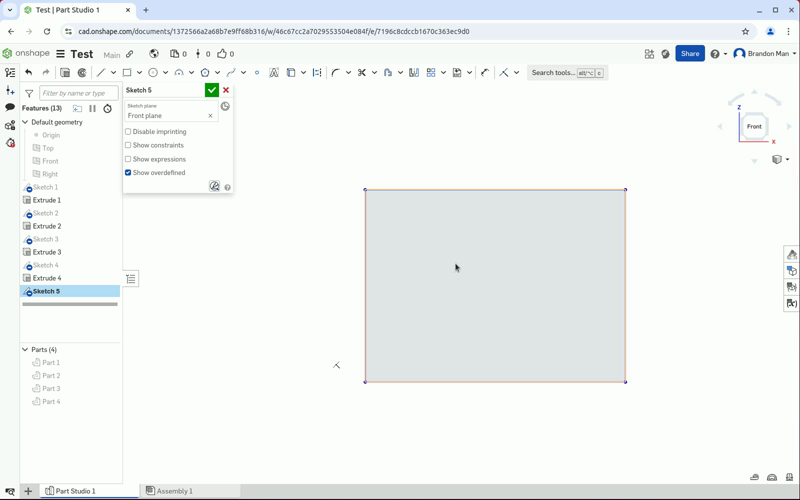
scroll(-6)
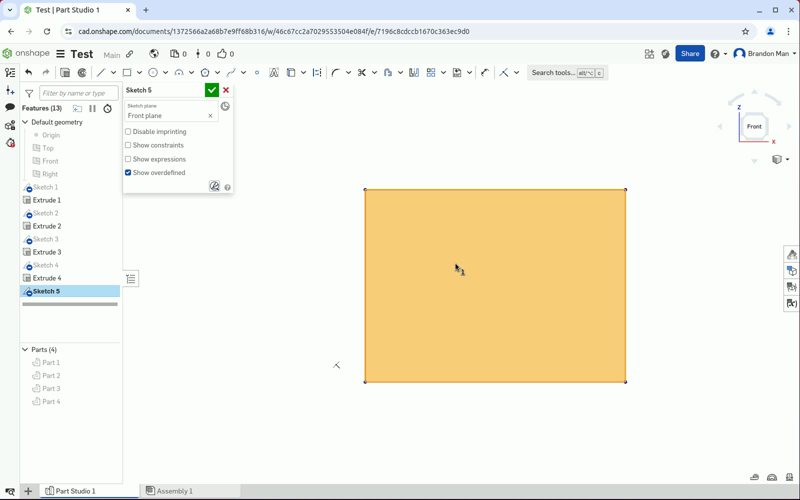
scroll(-6)
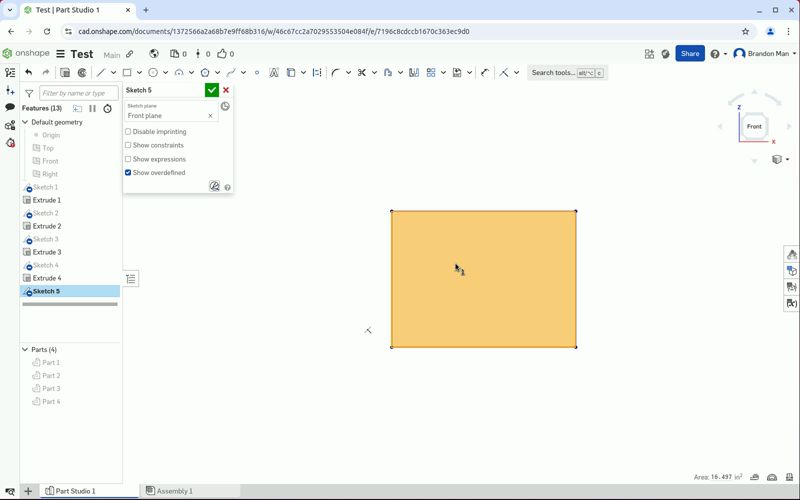
scroll(-6)
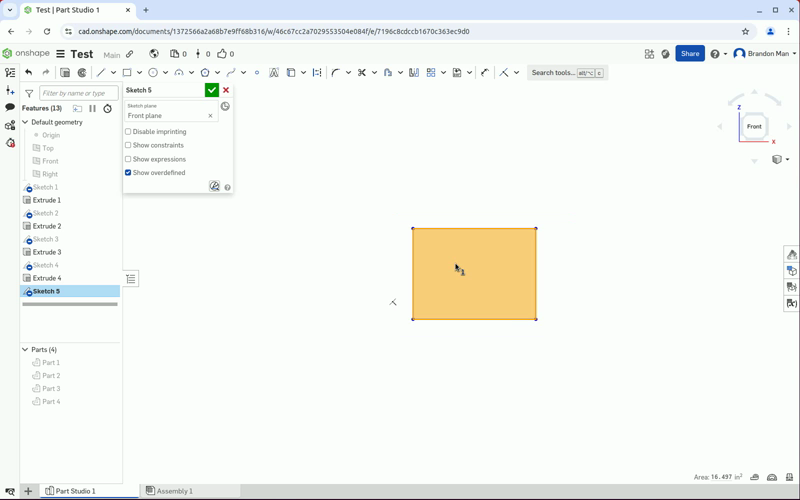
scroll(-6)
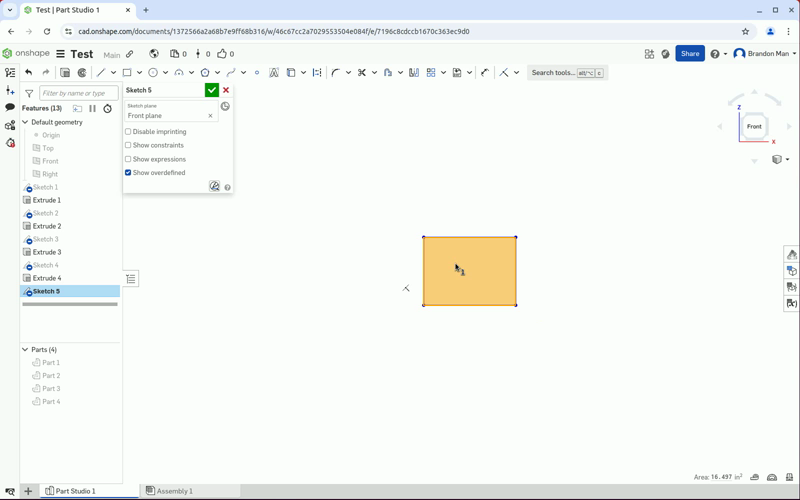
scroll(-6)
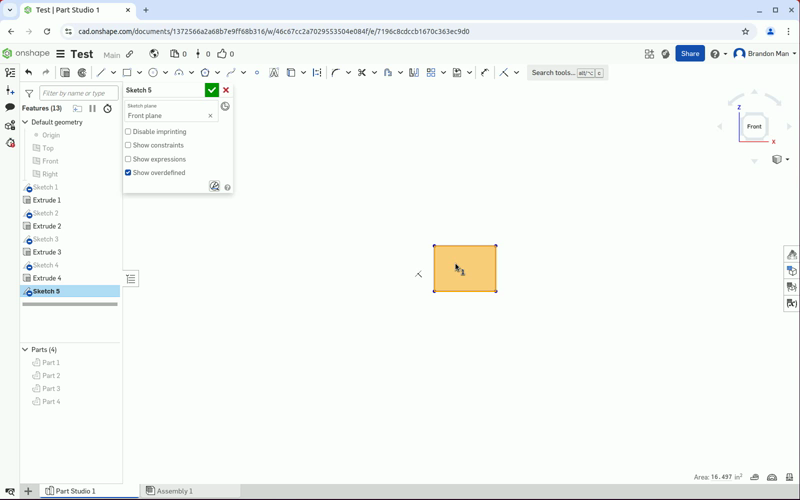
scroll(-6)
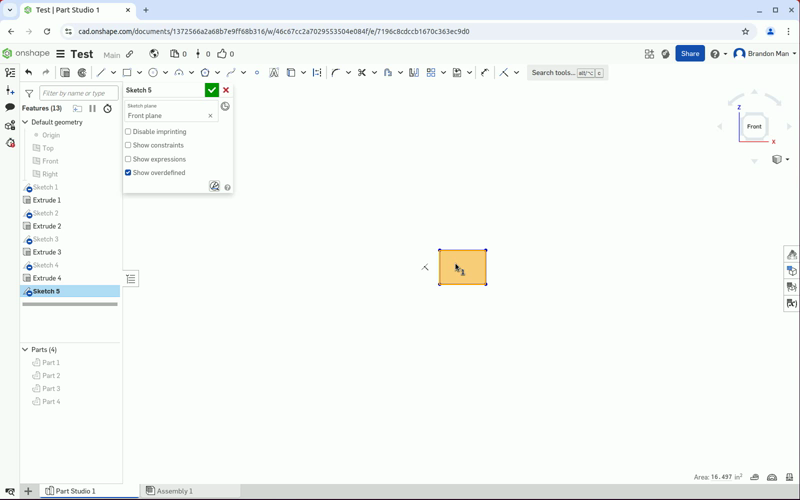
scroll(-6)
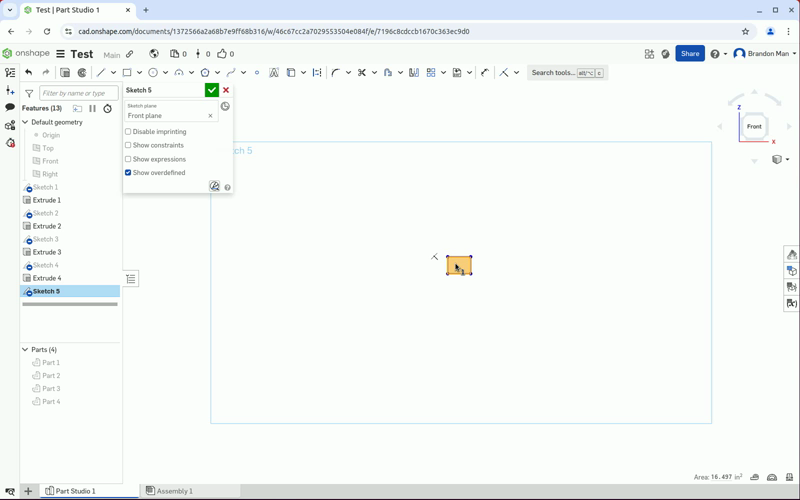
mouse_move(73, 352)
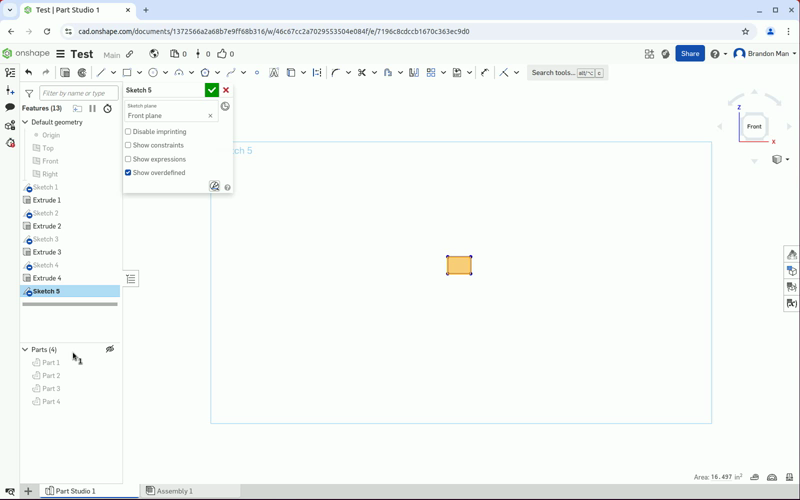
key(shift+y)
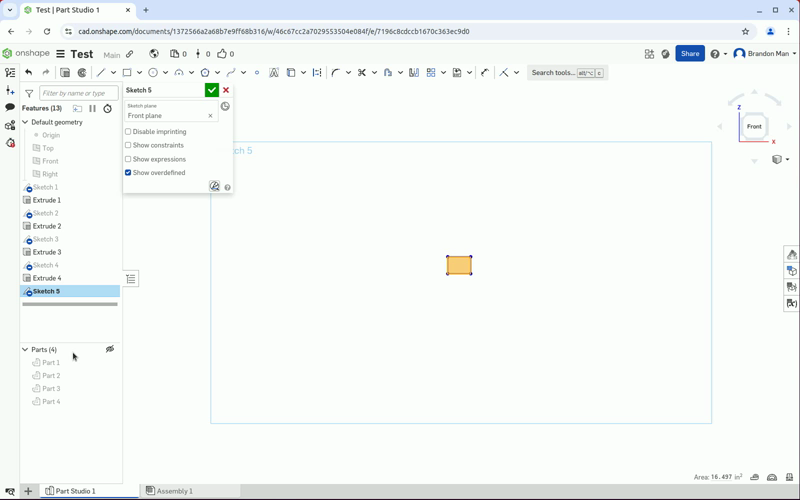
key(shift+e)
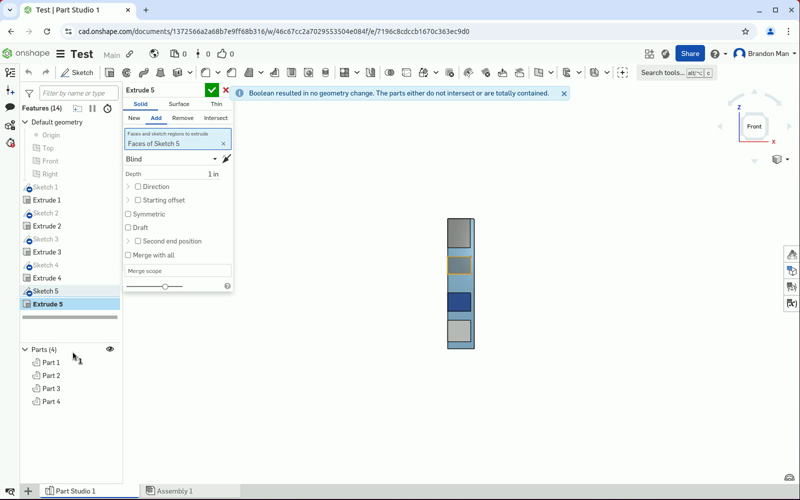
mouse_move(143, 106)
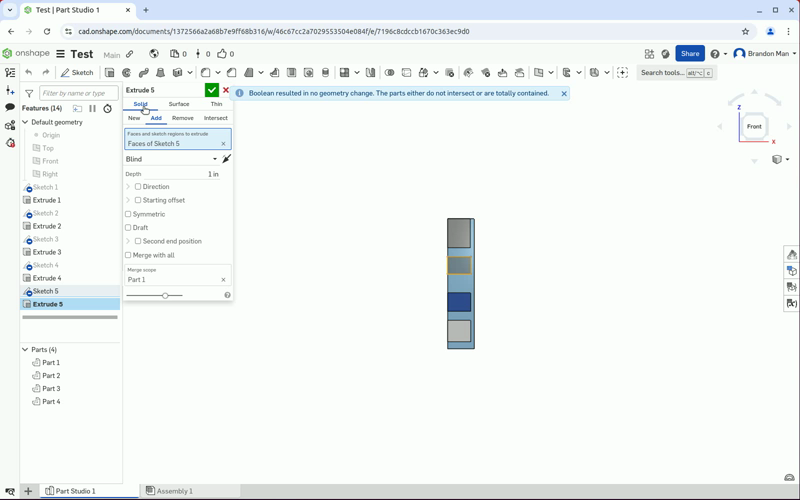
click(143, 106)
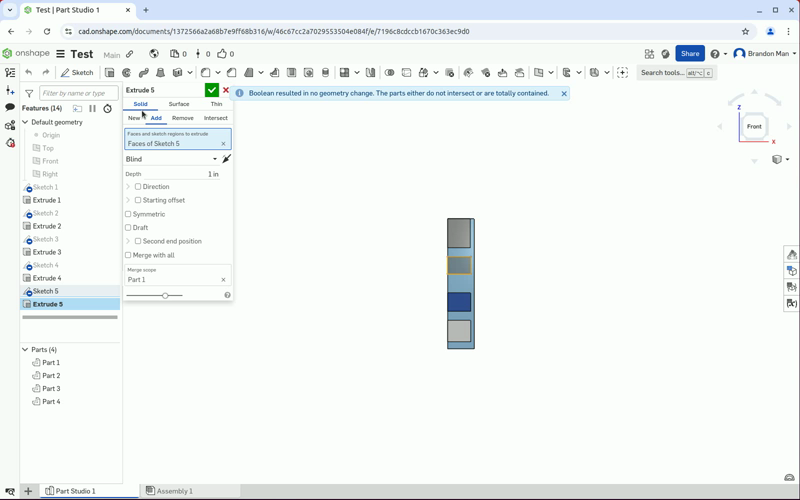
mouse_move(137, 120)
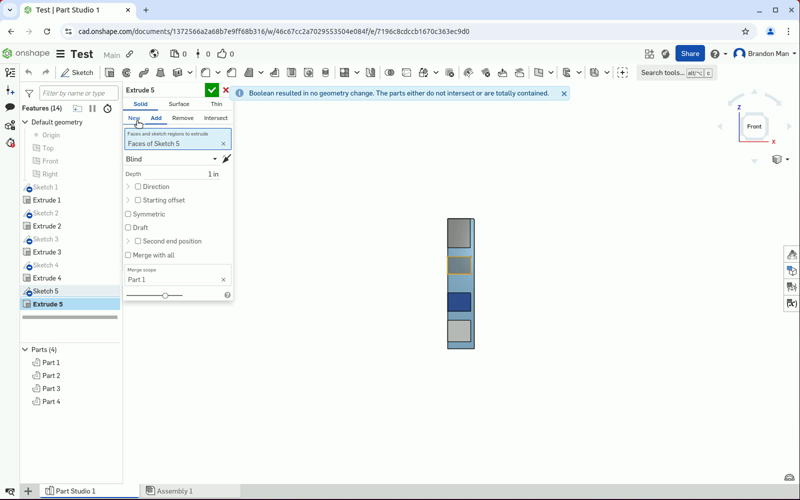
click(137, 120)
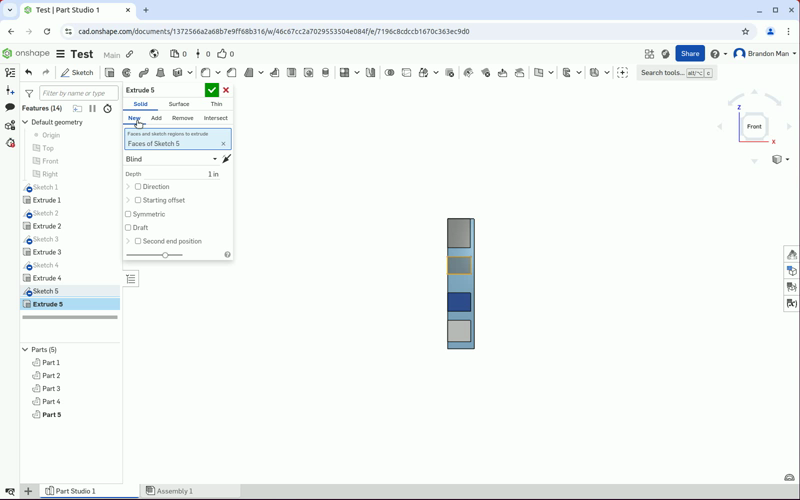
key(tab, 4)
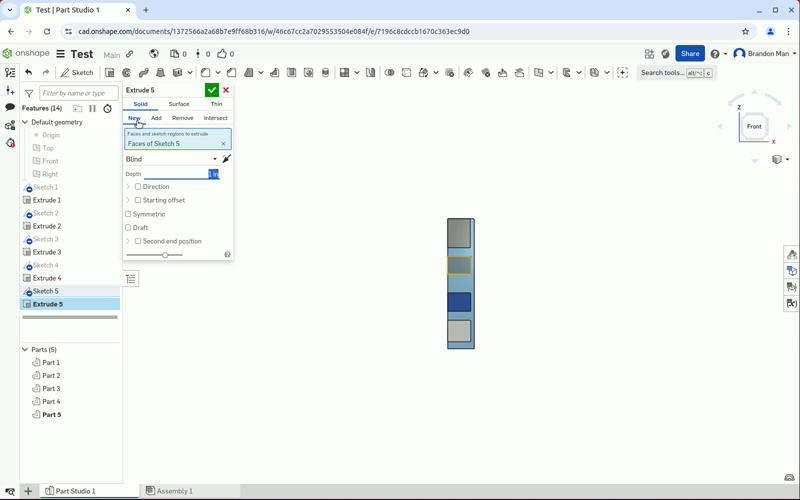
text(5.055)
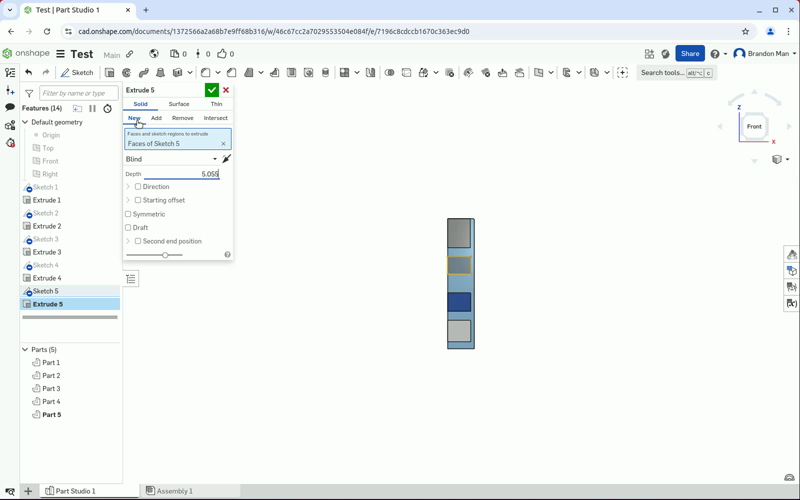
key(tab, 3)
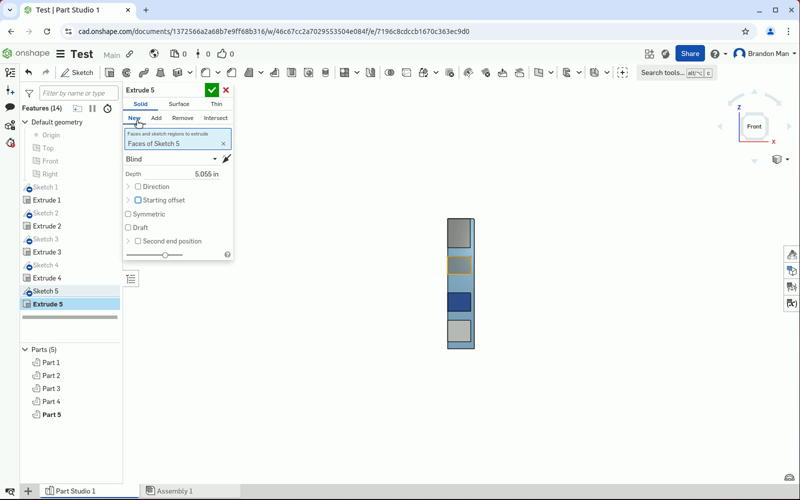
key(tab, 2)
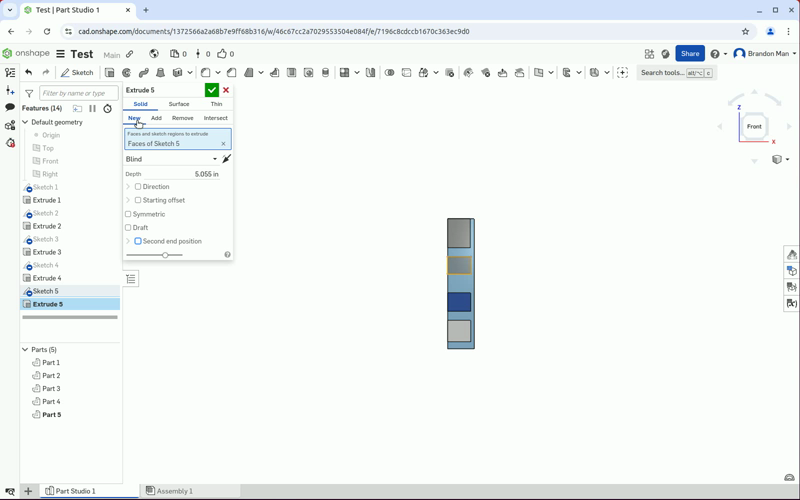
key(space)
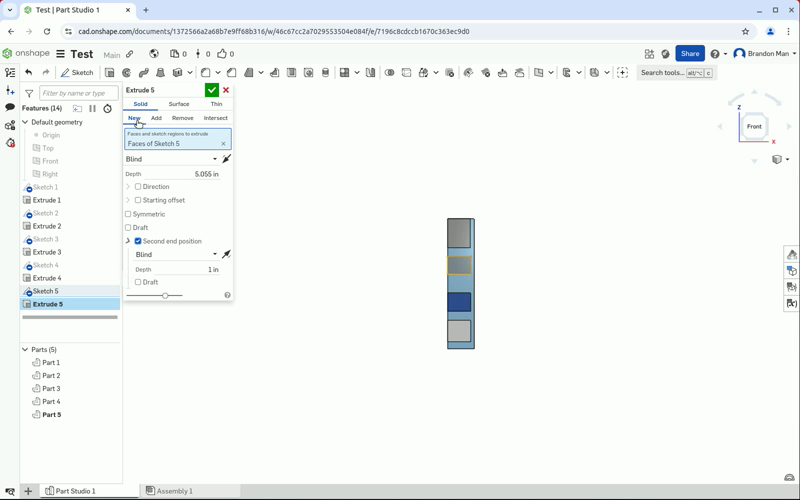
key(tab, 3)
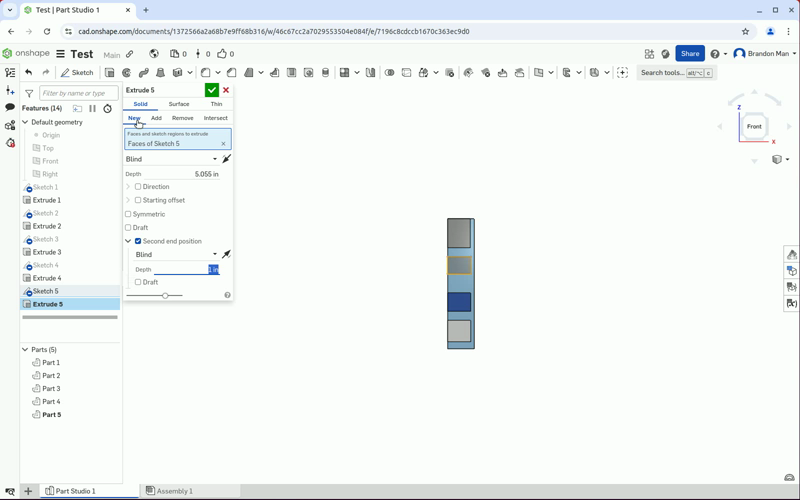
text(2.407)
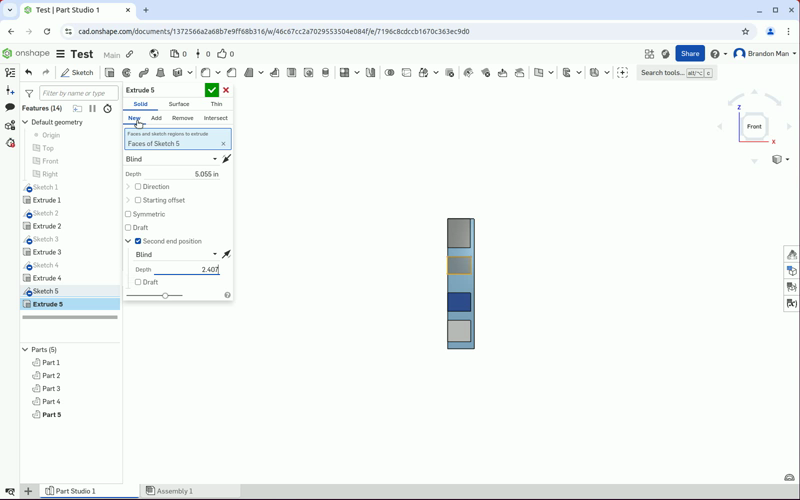
key(enter)
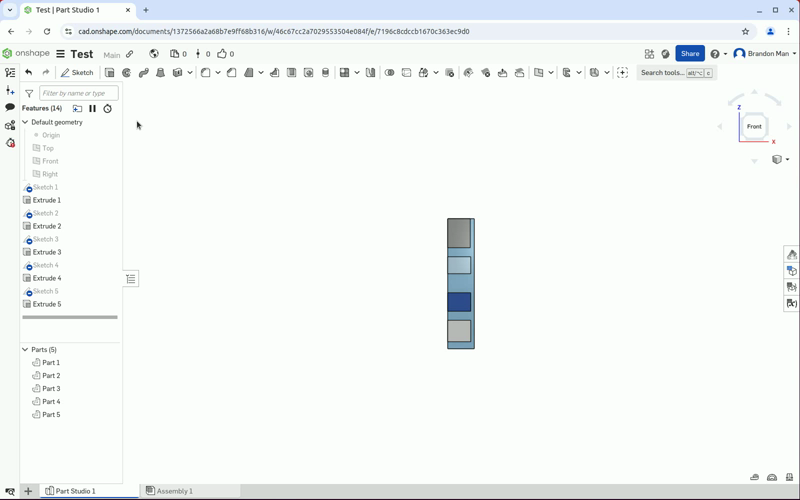
key(shift+h)
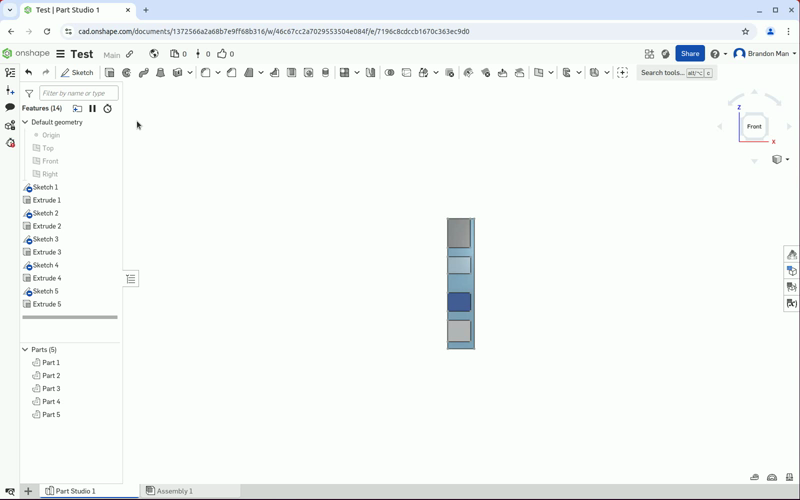
key(shift+h)
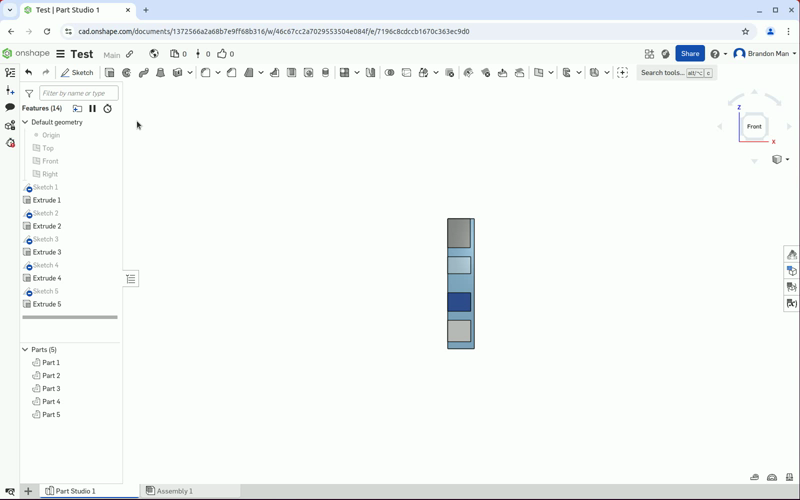
mouse_move(73, 189)
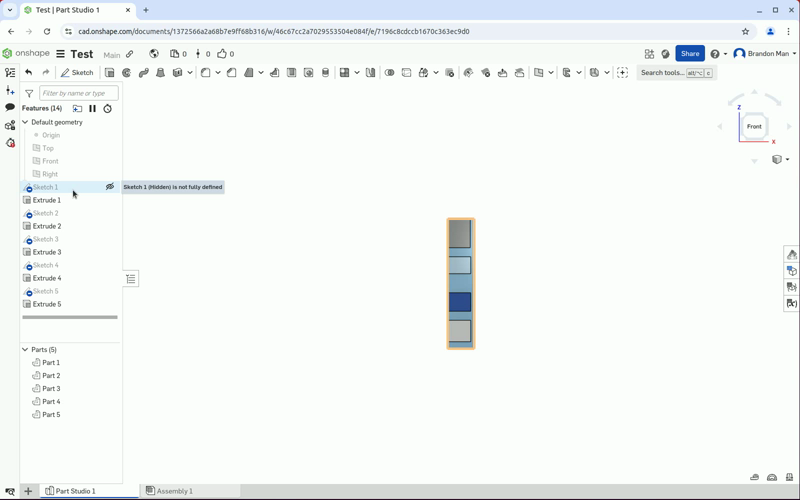
click(73, 189)
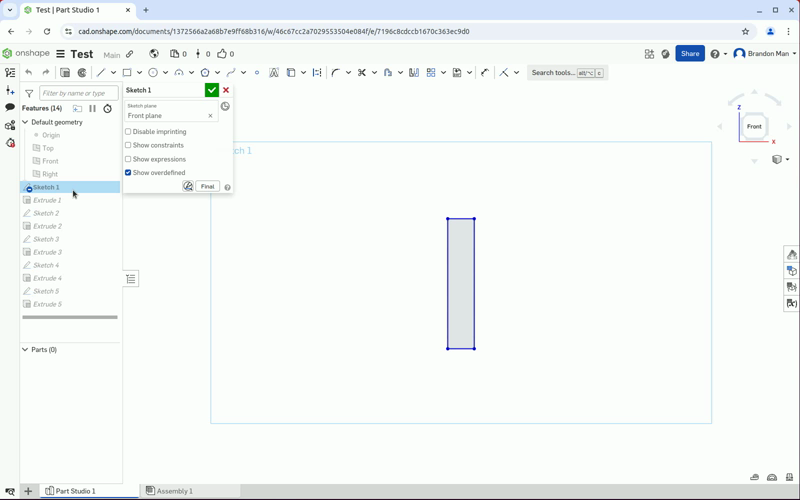
mouse_move(229, 92)
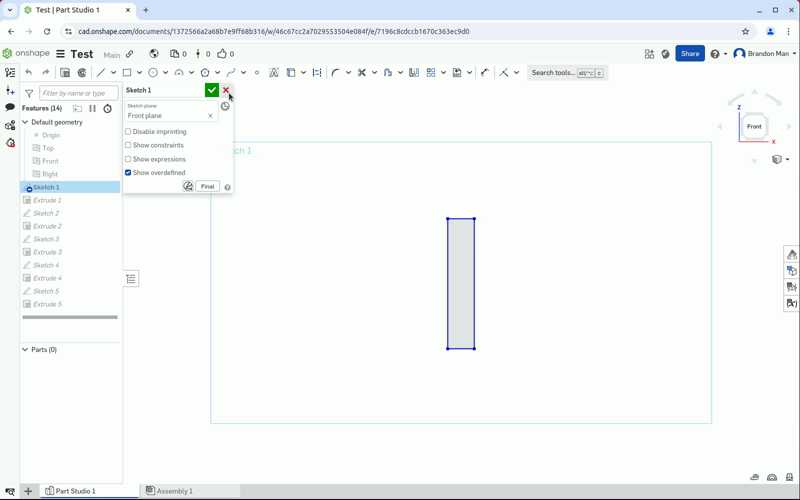
click(229, 92)
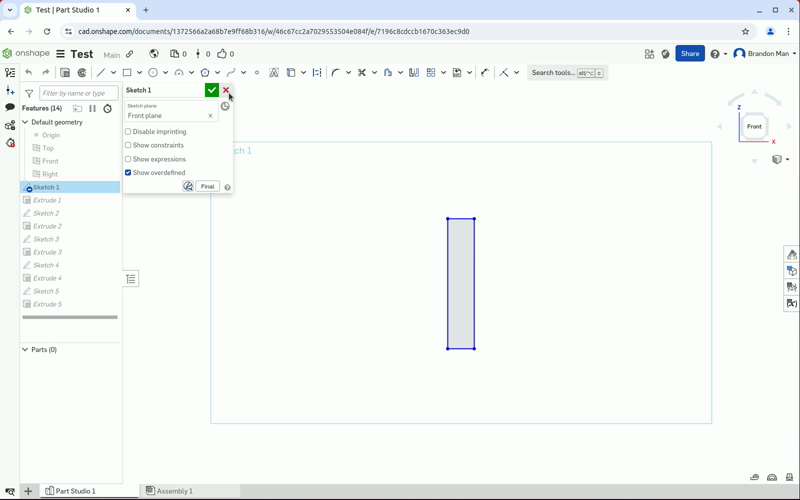
key(shift+s)
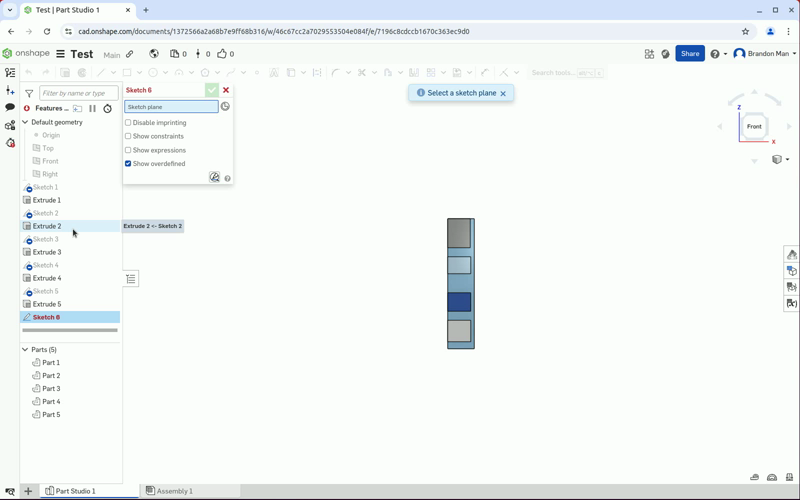
scroll(3)
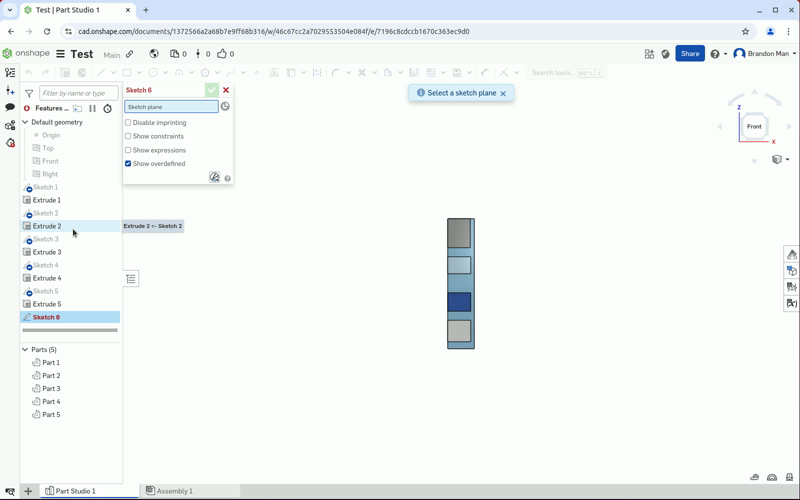
mouse_move(73, 163)
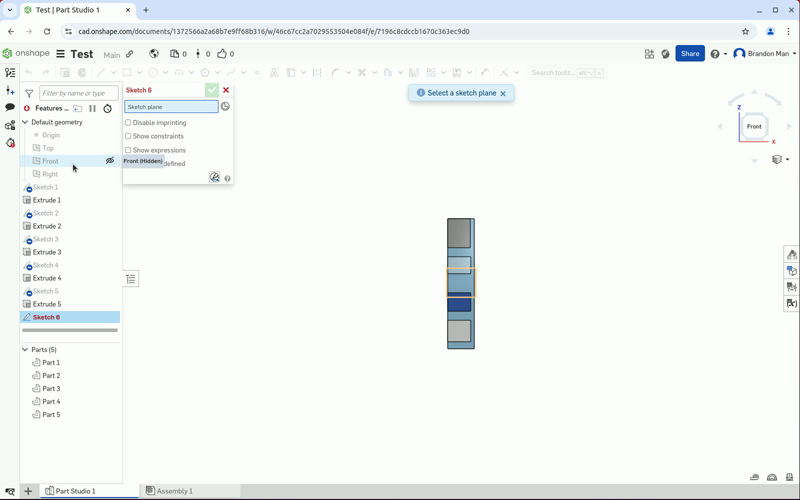
click(73, 163)
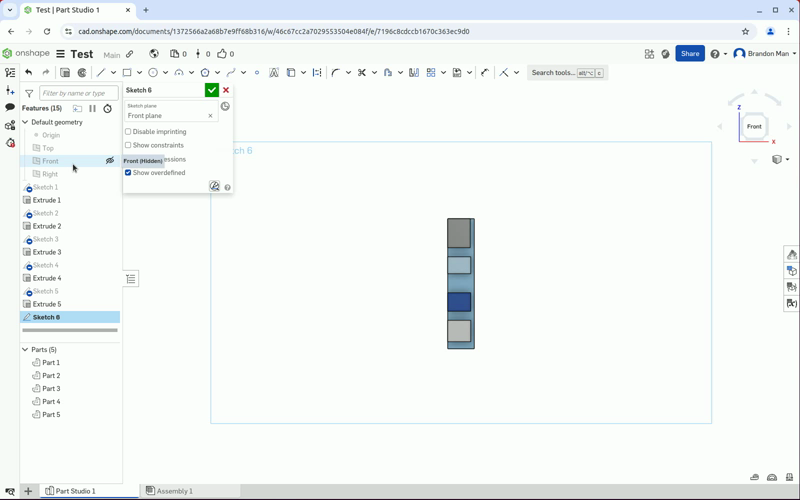
mouse_move(73, 352)
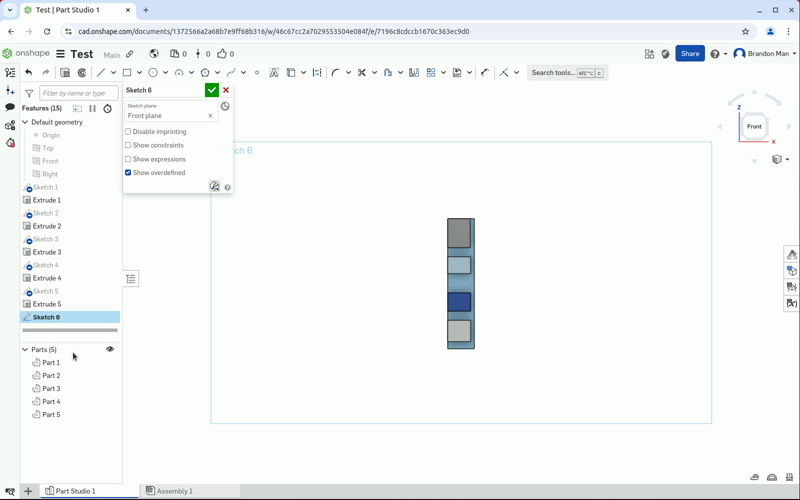
key(y)
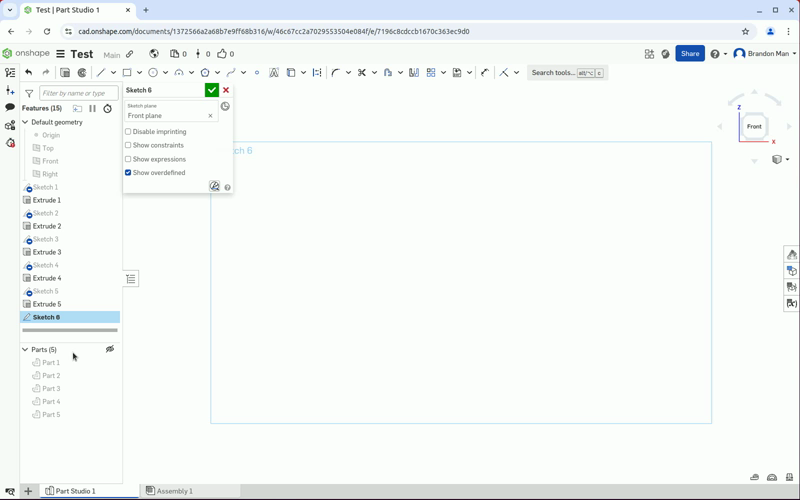
key(l)
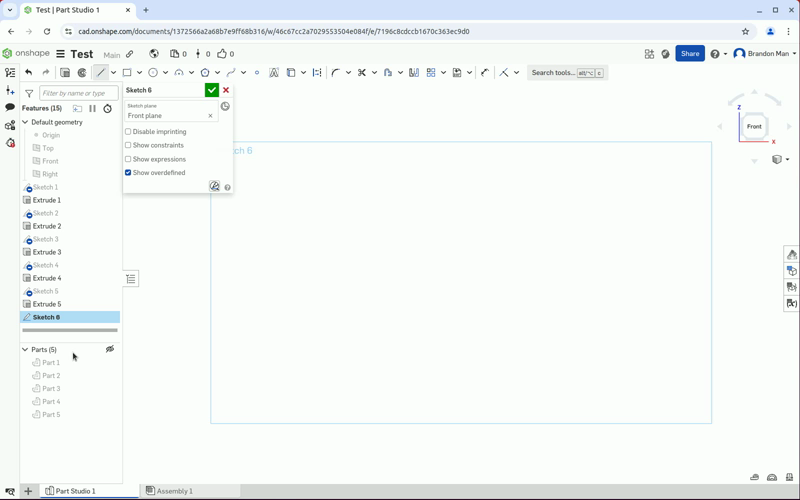
key_down(shift)
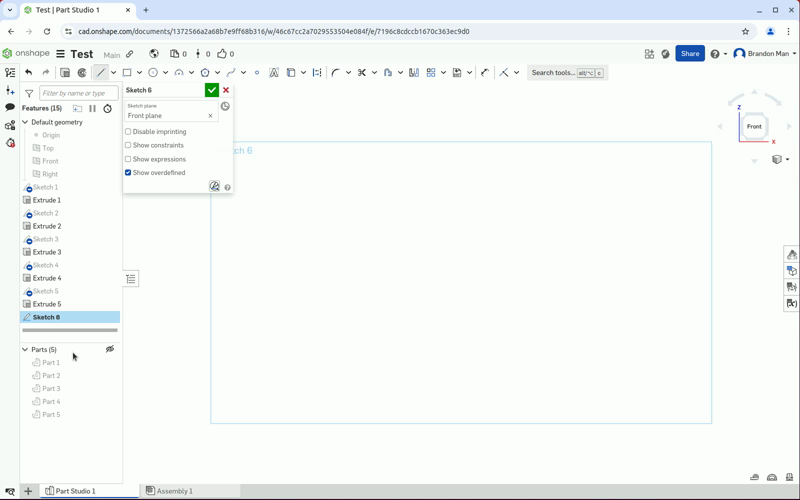
mouse_move(470, 247)
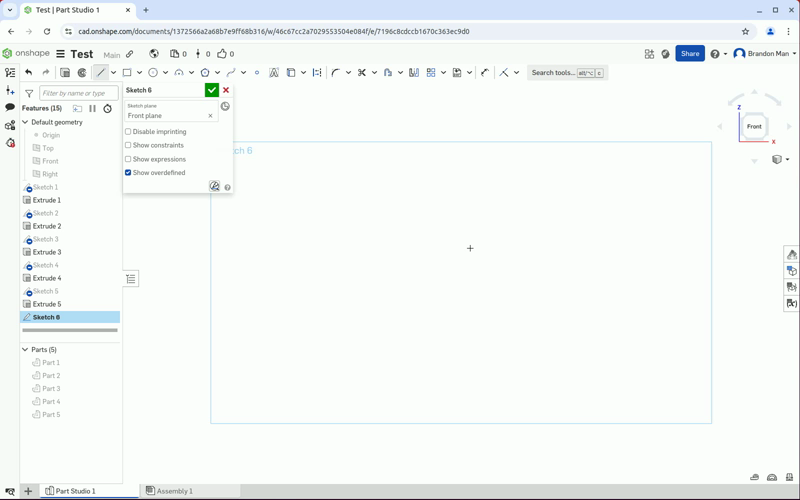
click(470, 247)
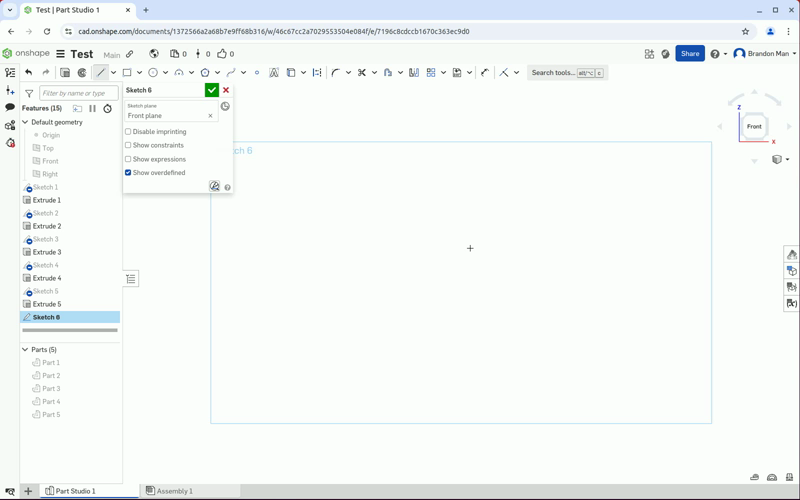
key_up(shift)
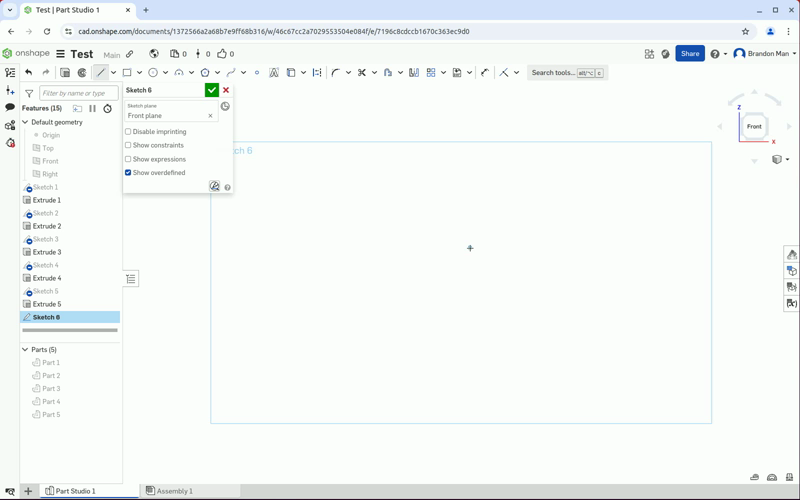
key_down(shift)
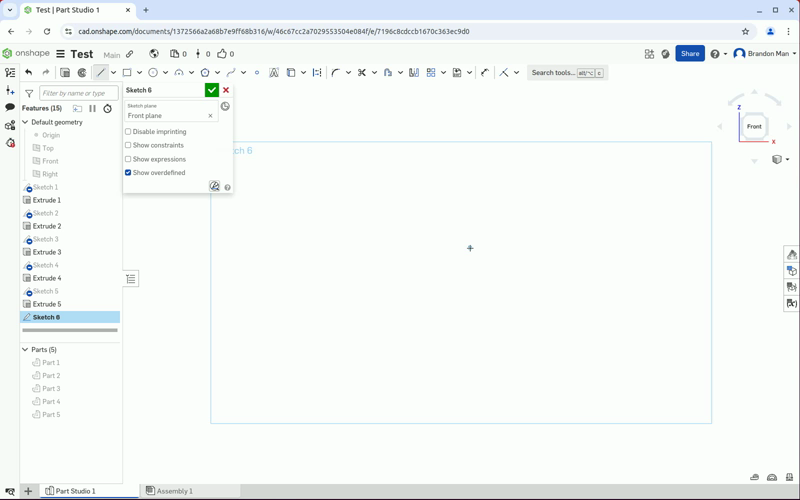
mouse_move(500, 247)
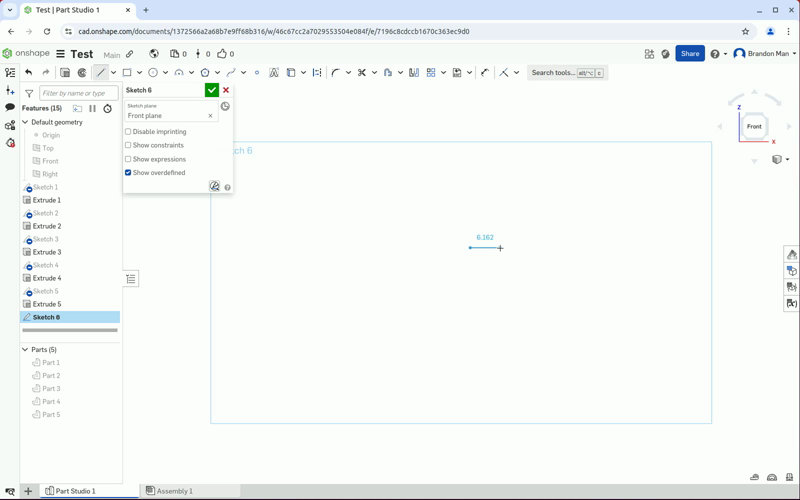
mouse_move(504, 247)
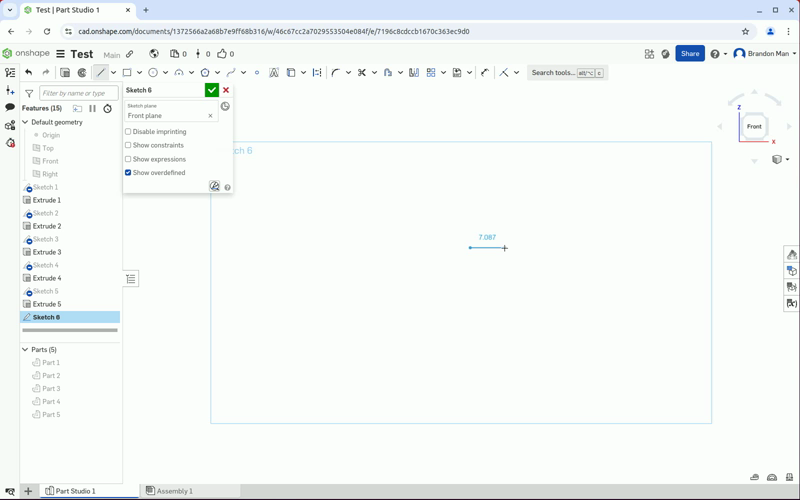
click(504, 247)
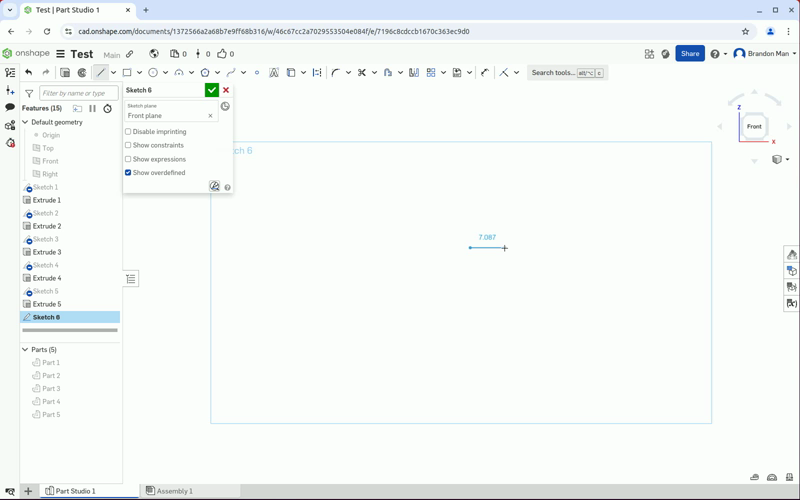
key_up(shift)
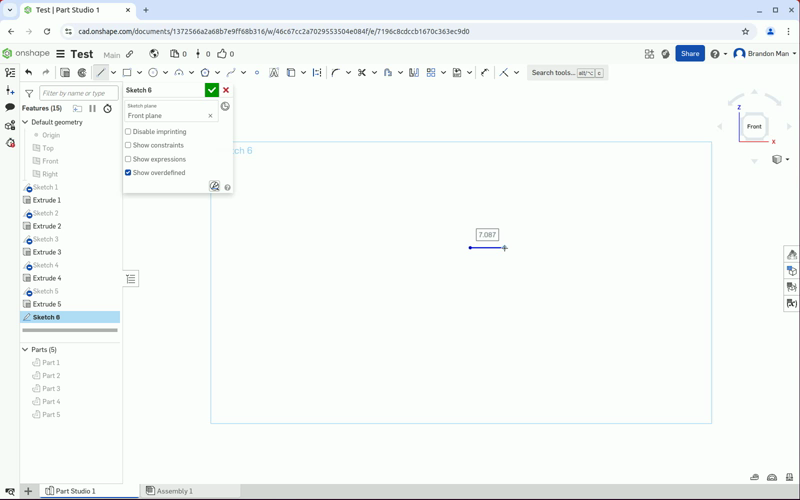
key_down(shift)
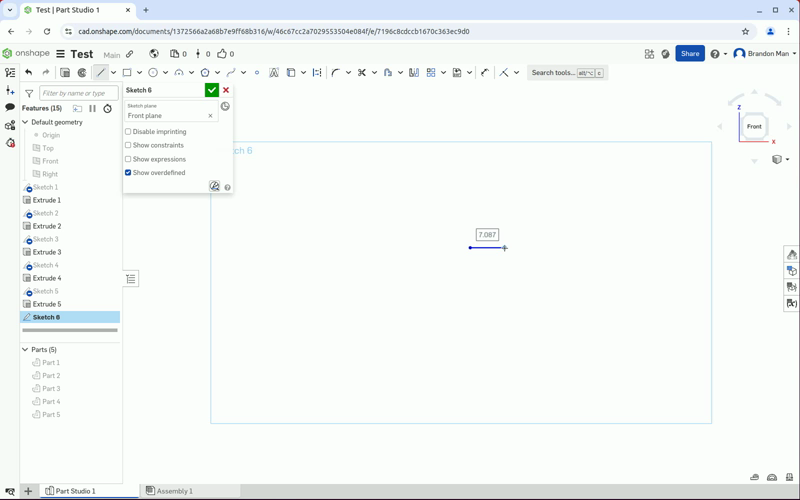
mouse_move(534, 247)
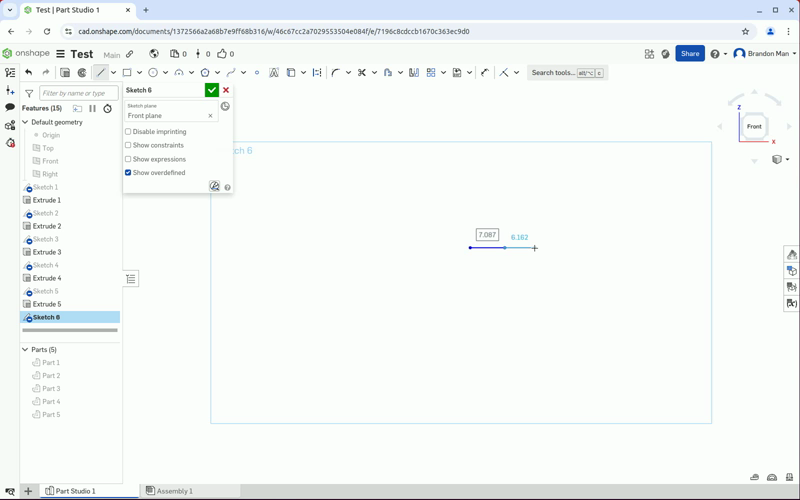
mouse_move(504, 218)
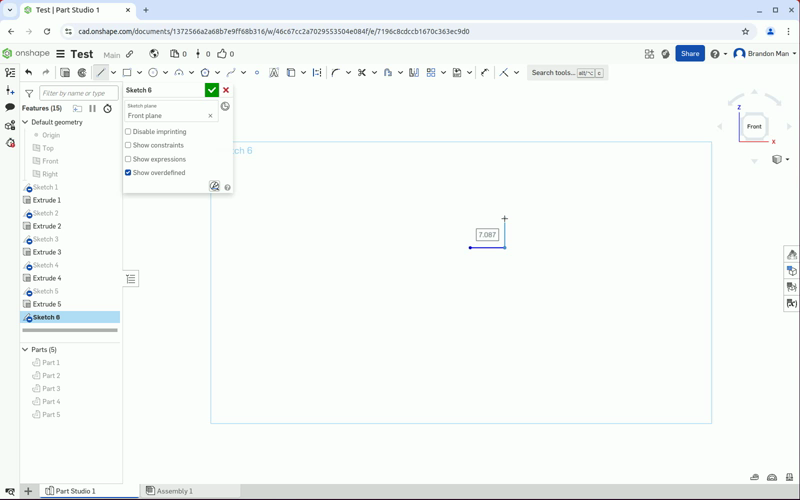
click(504, 218)
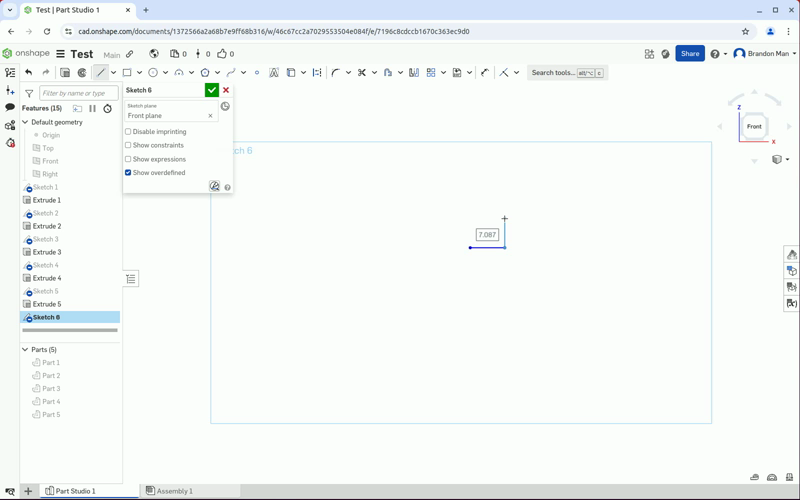
key_up(shift)
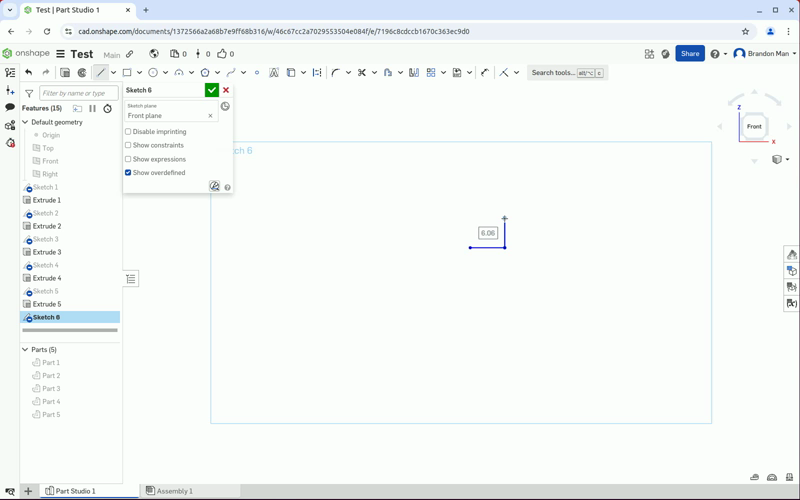
key_down(shift)
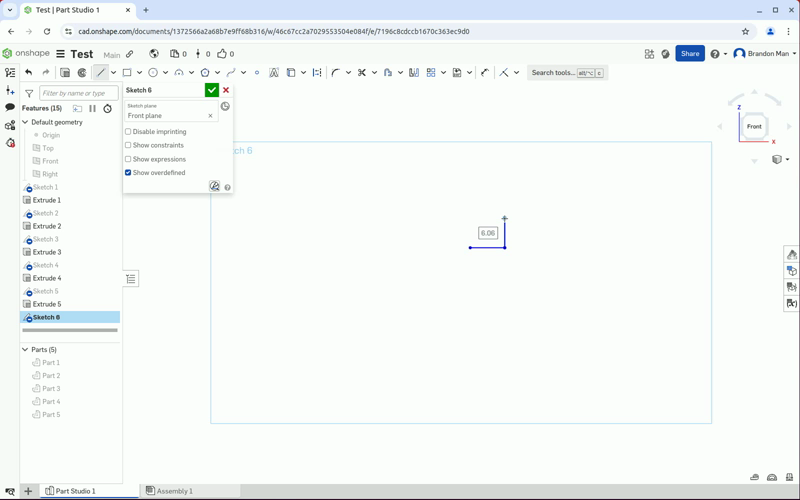
mouse_move(534, 218)
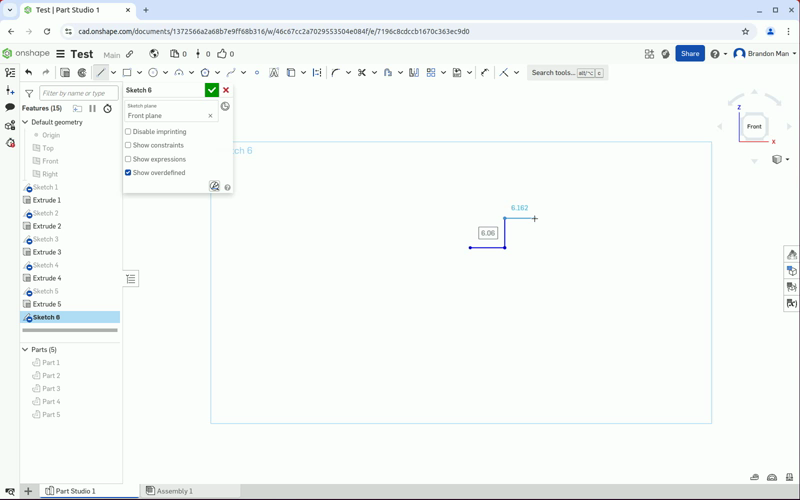
mouse_move(470, 218)
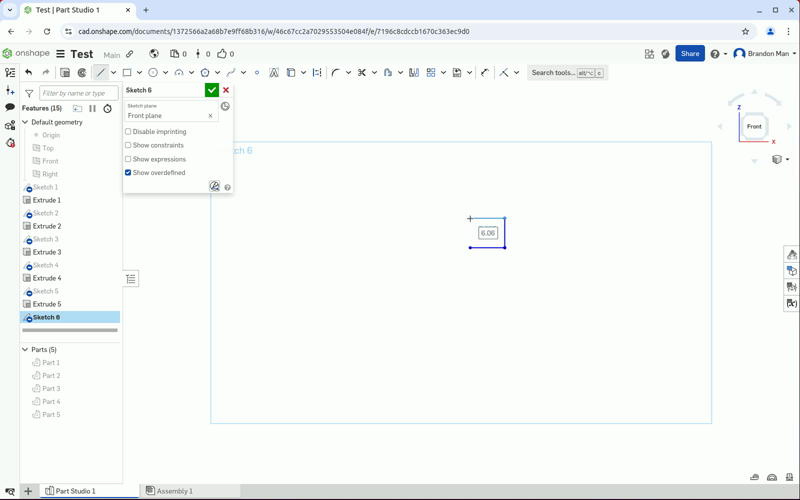
click(470, 218)
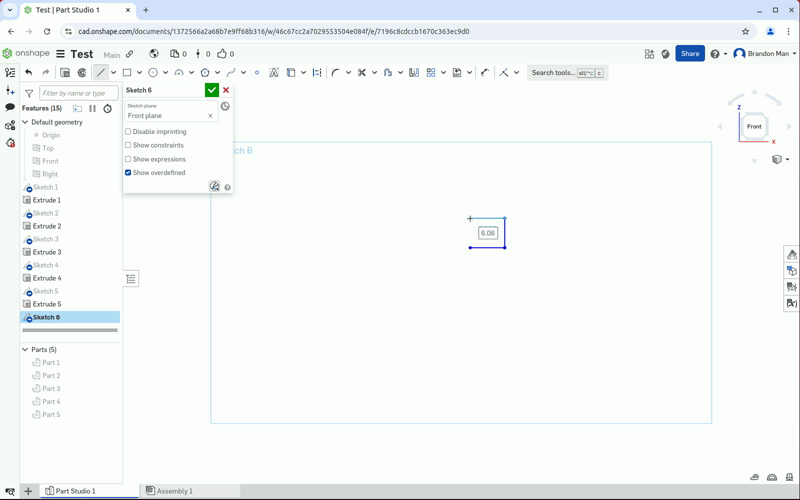
key_up(shift)
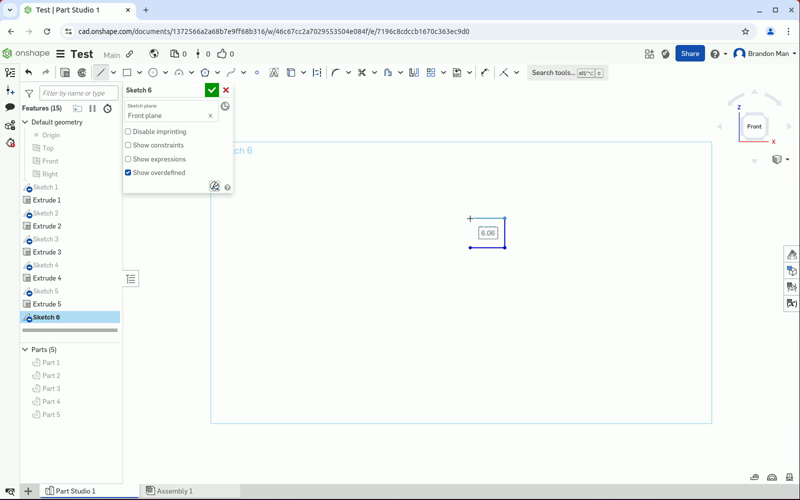
mouse_move(500, 218)
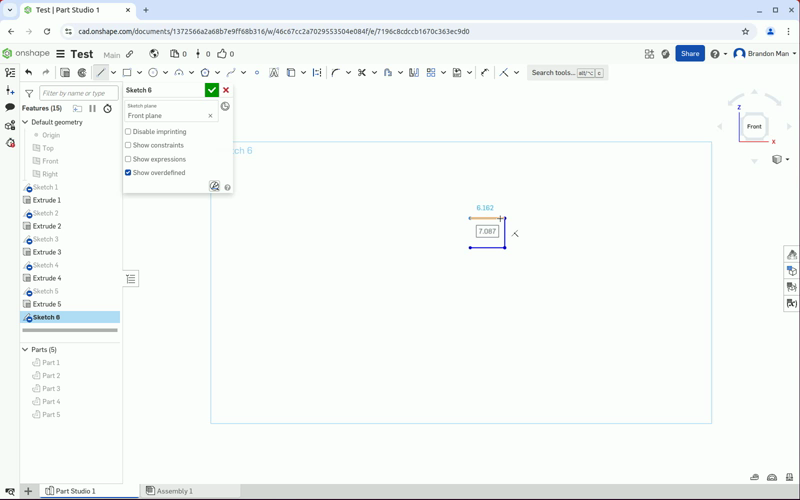
key_down(shift)
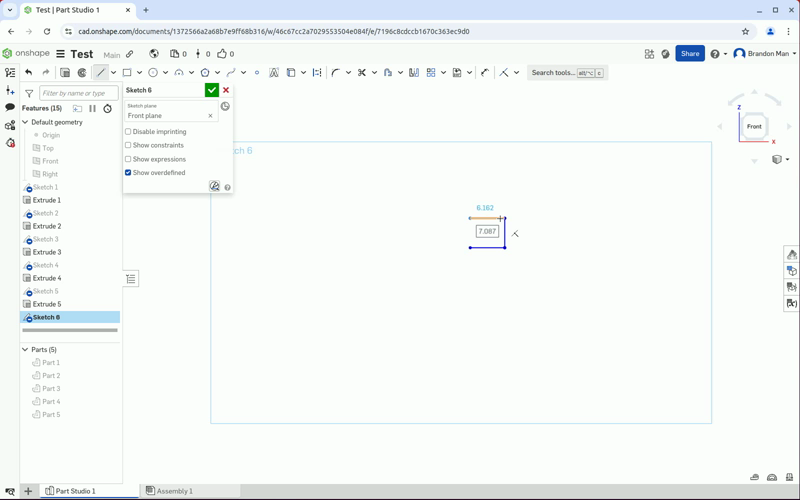
mouse_move(470, 247)
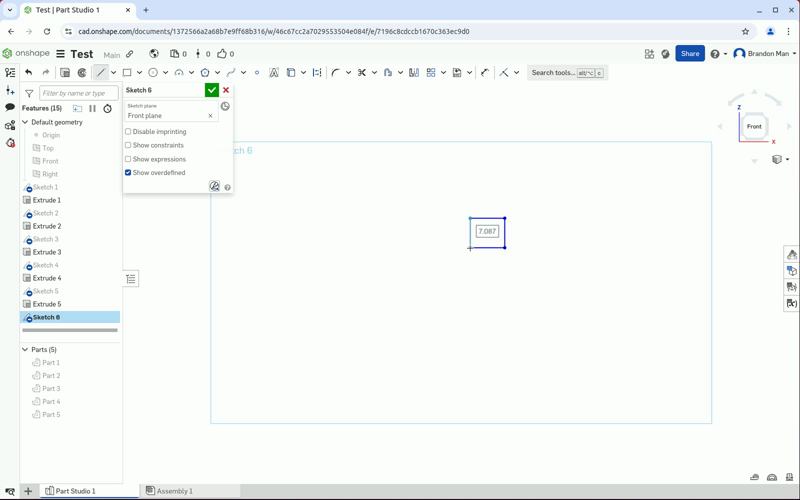
key_up(shift)
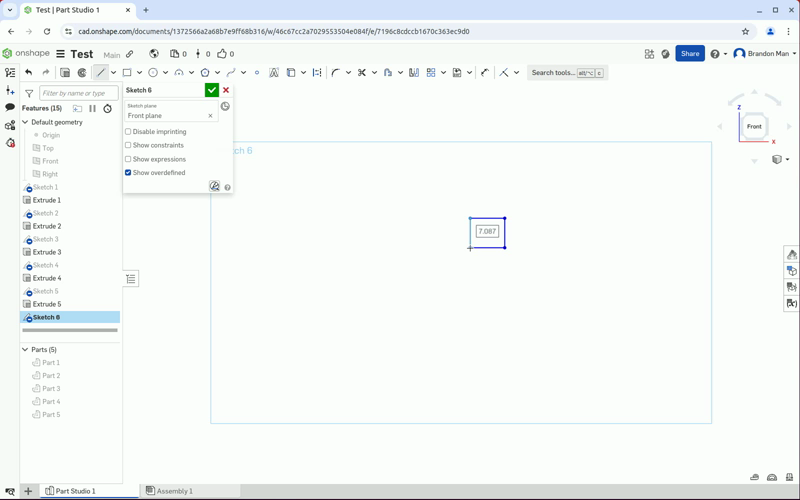
click(470, 247)
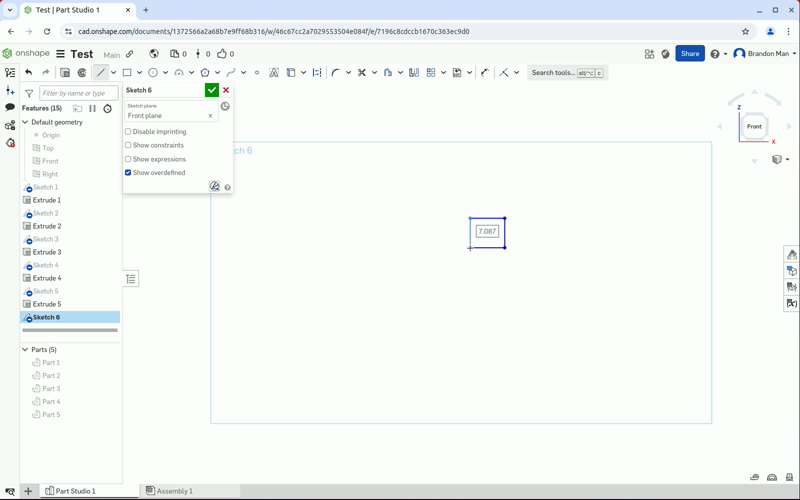
key(esc)
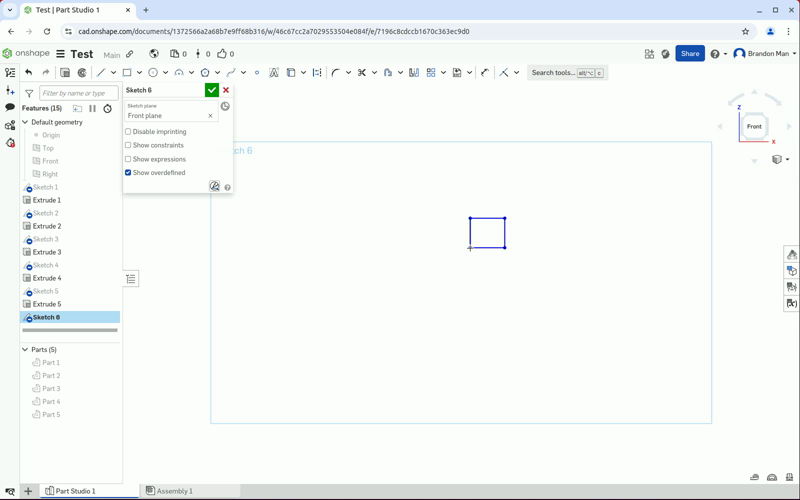
mouse_move(487, 221)
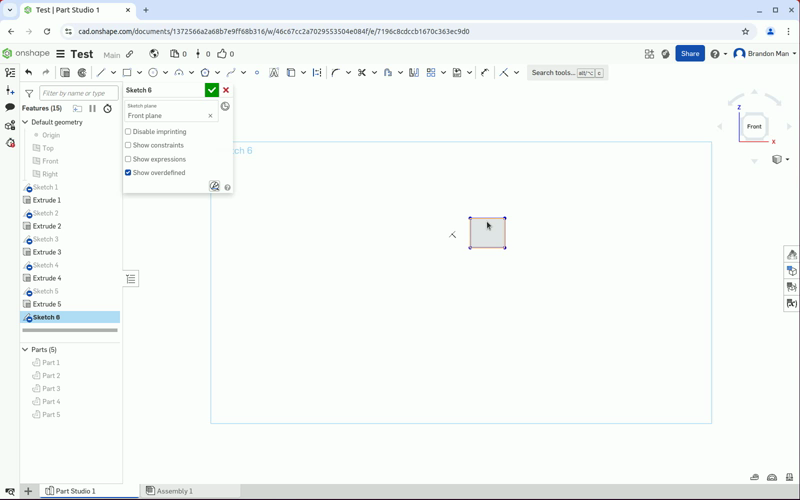
scroll(6)
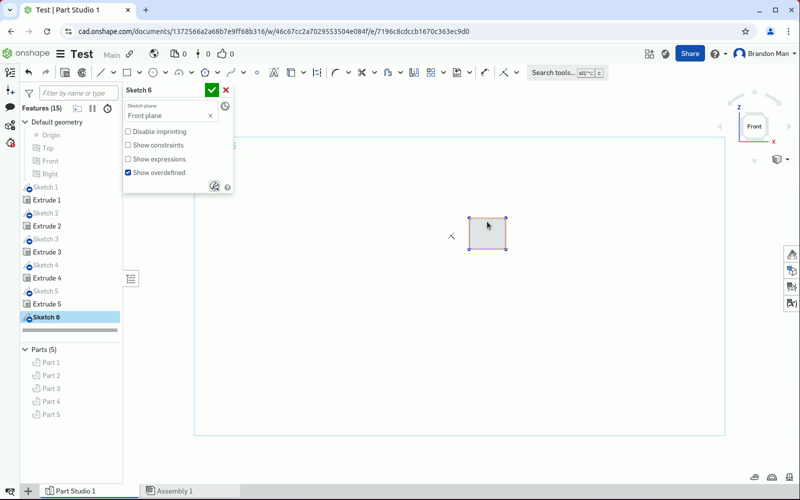
scroll(6)
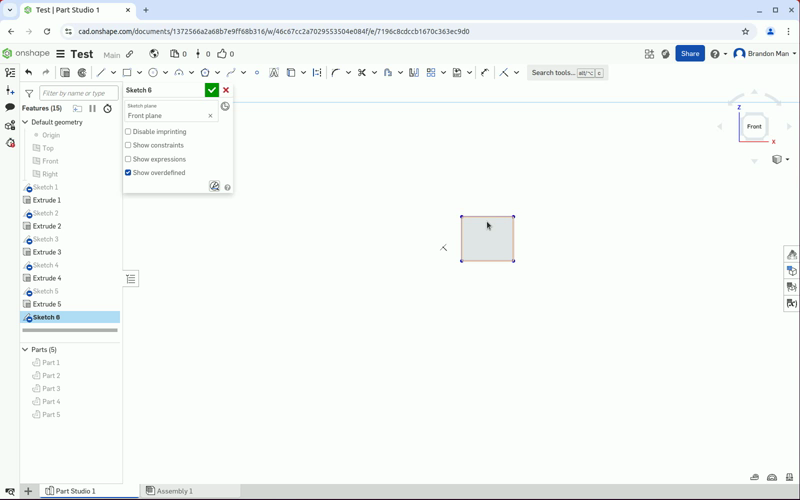
scroll(6)
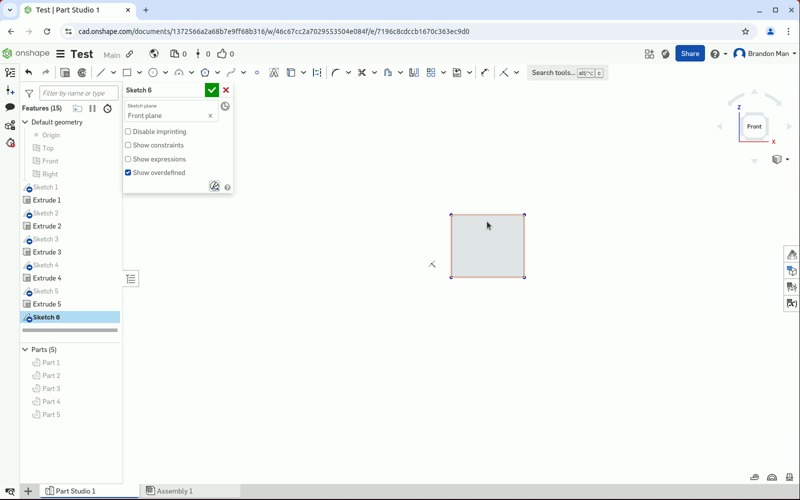
scroll(6)
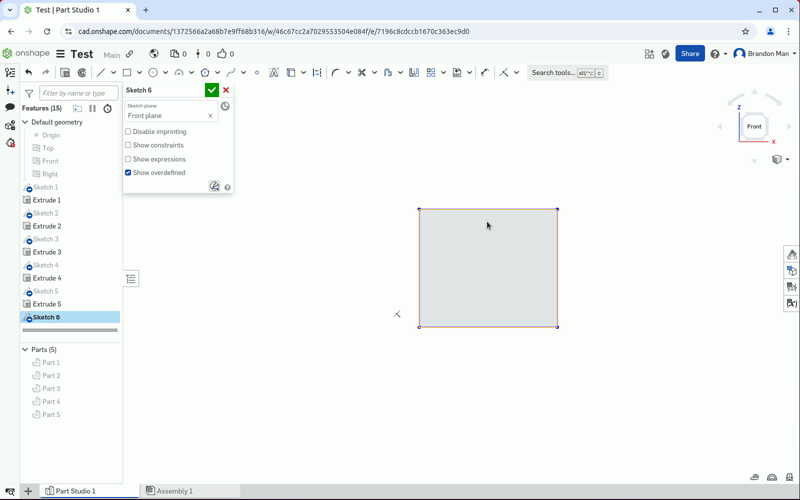
scroll(6)
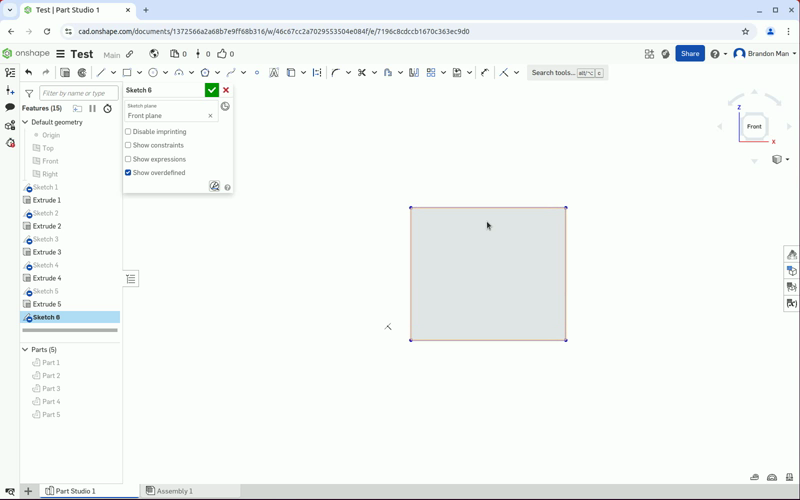
scroll(6)
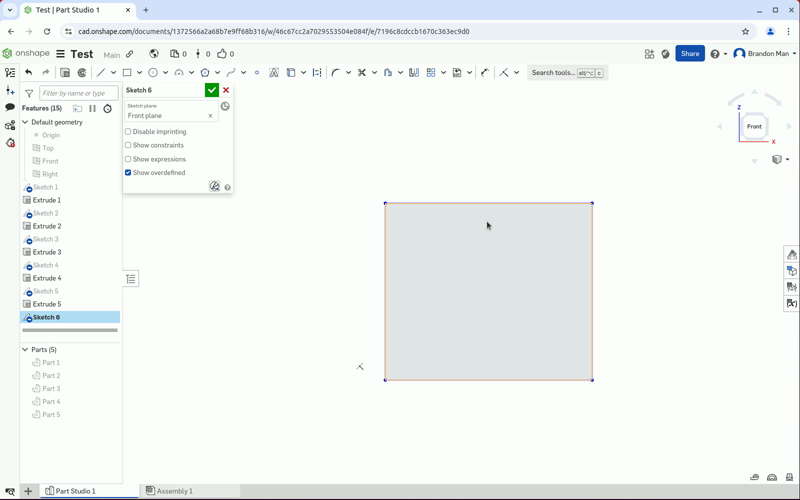
scroll(6)
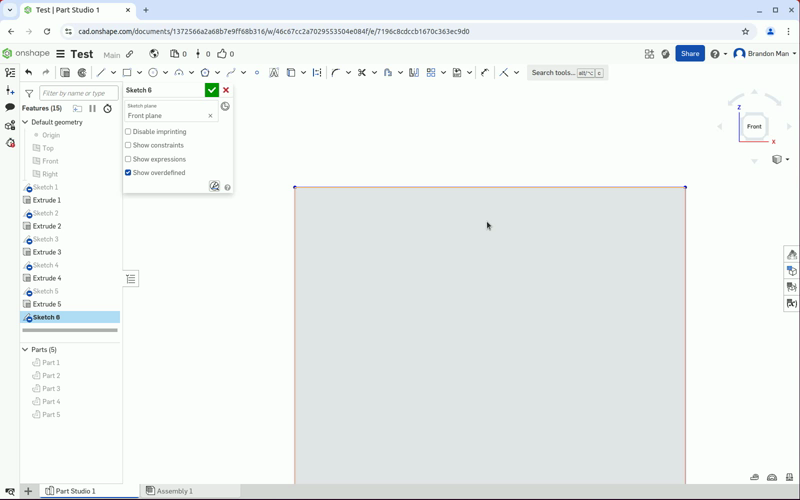
click(487, 221)
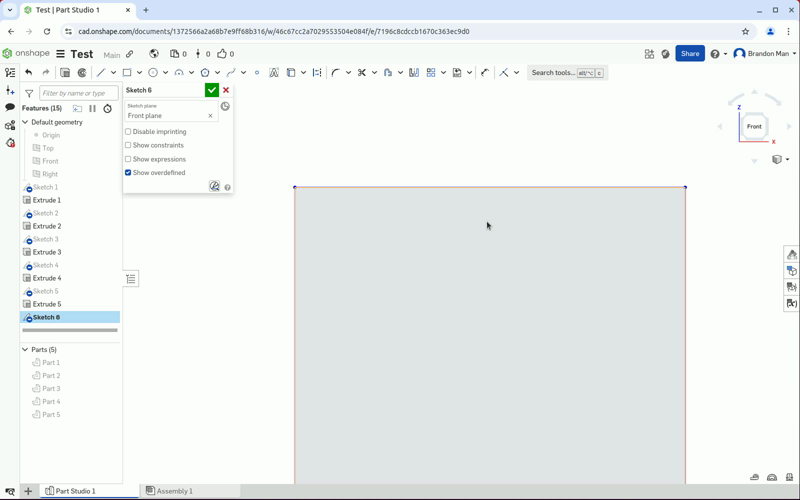
scroll(-6)
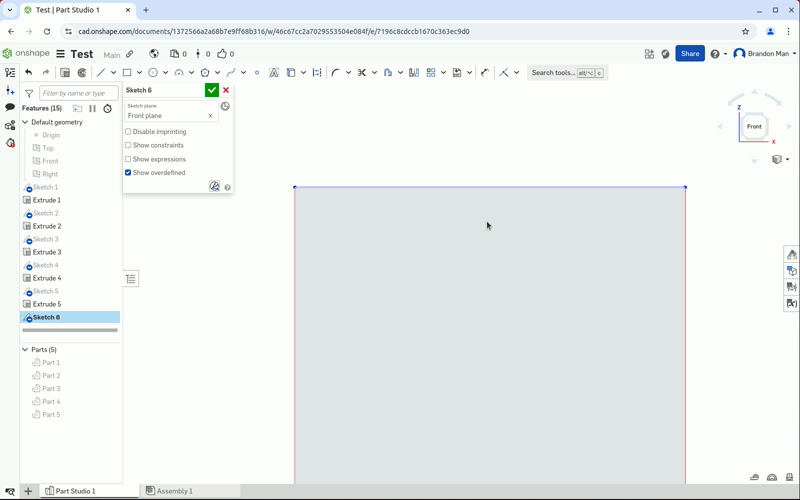
scroll(-6)
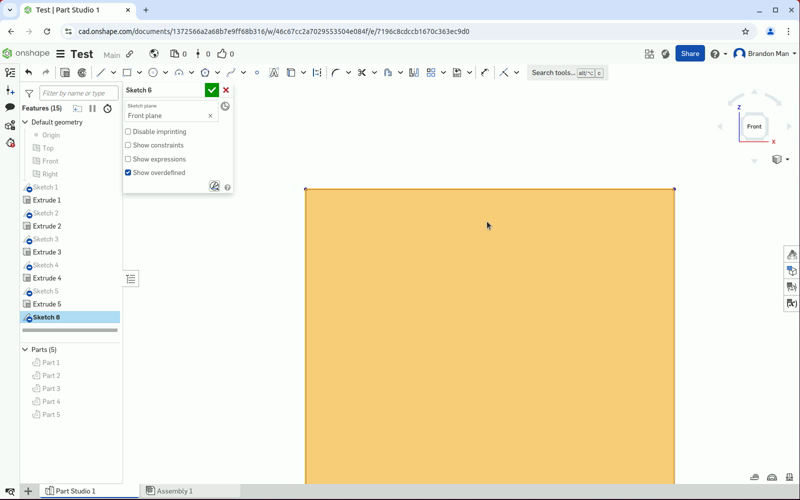
scroll(-6)
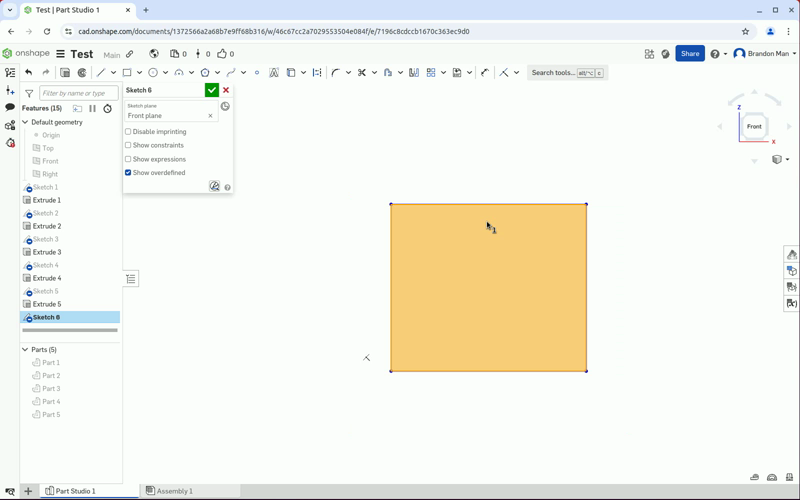
scroll(-6)
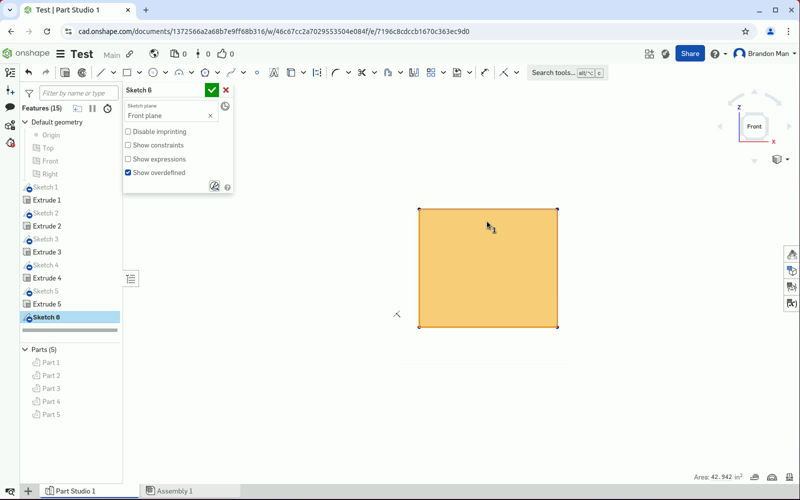
scroll(-6)
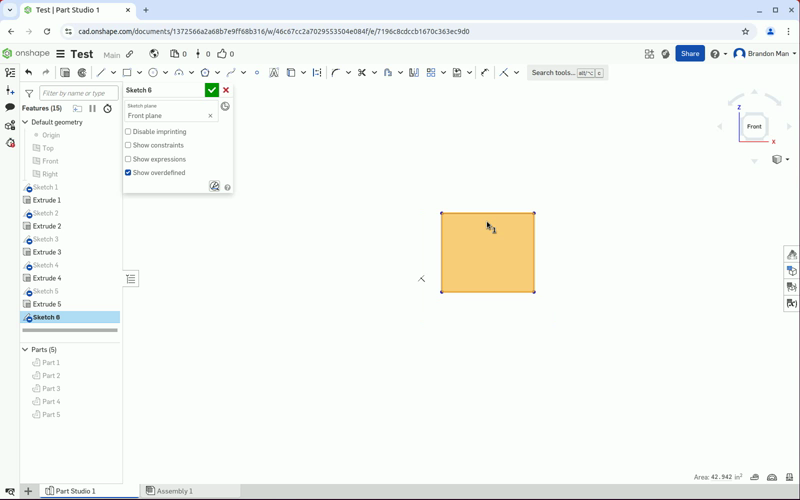
scroll(-6)
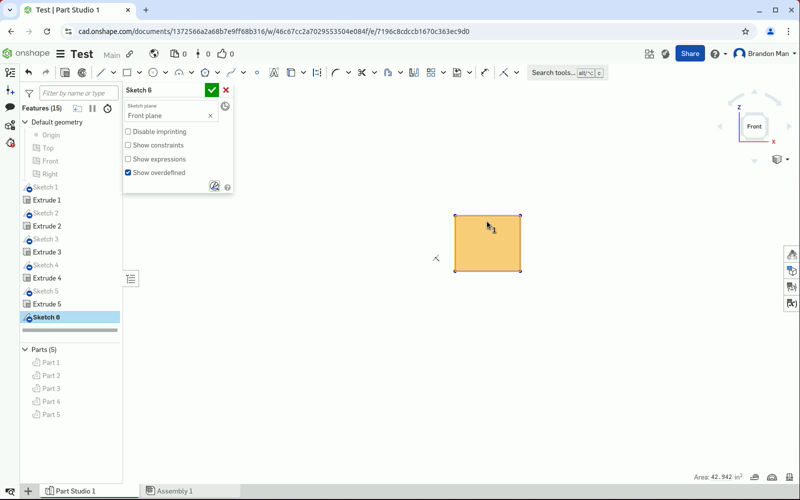
scroll(-6)
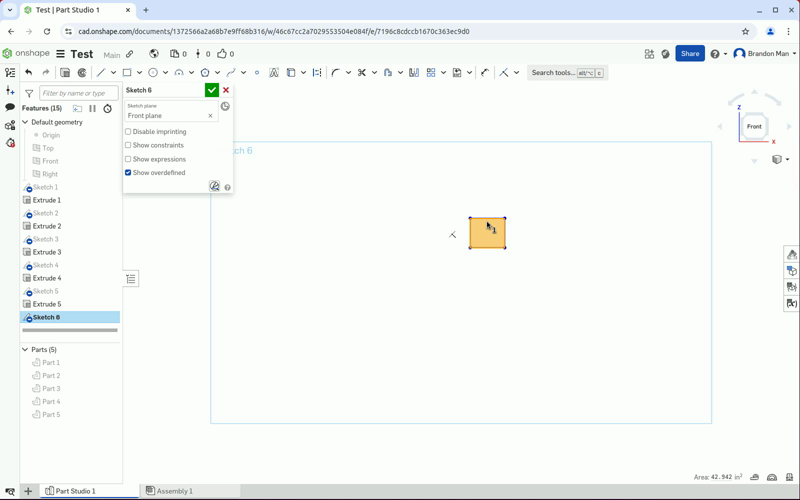
mouse_move(73, 352)
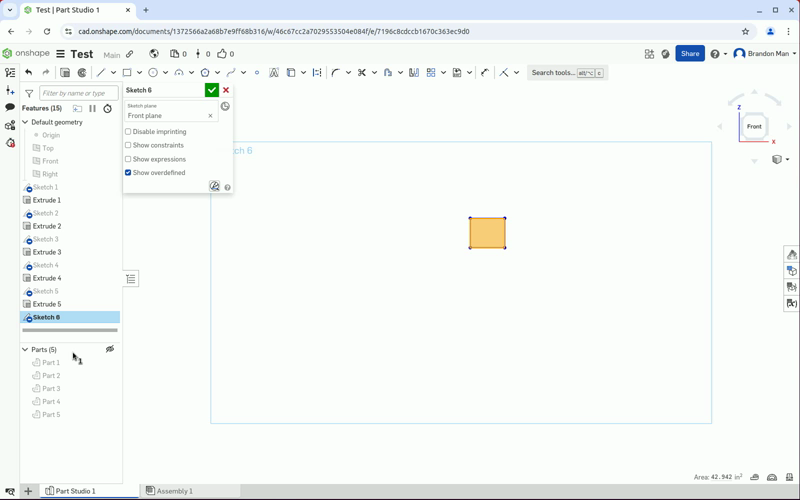
key(shift+y)
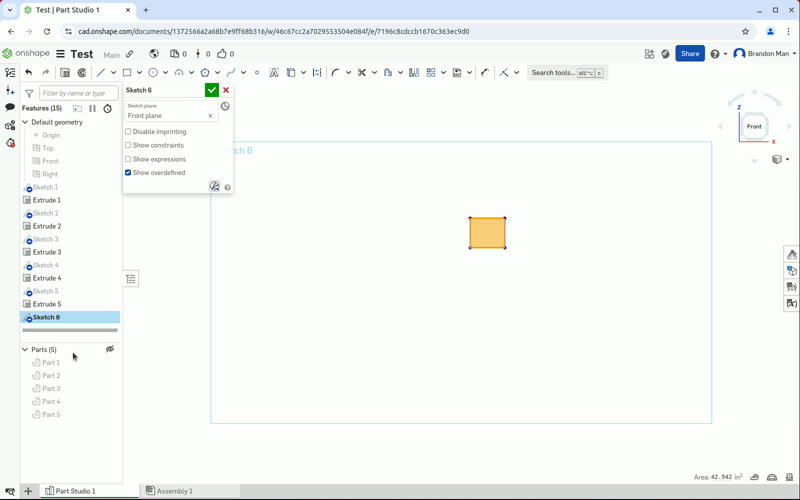
key(shift+e)
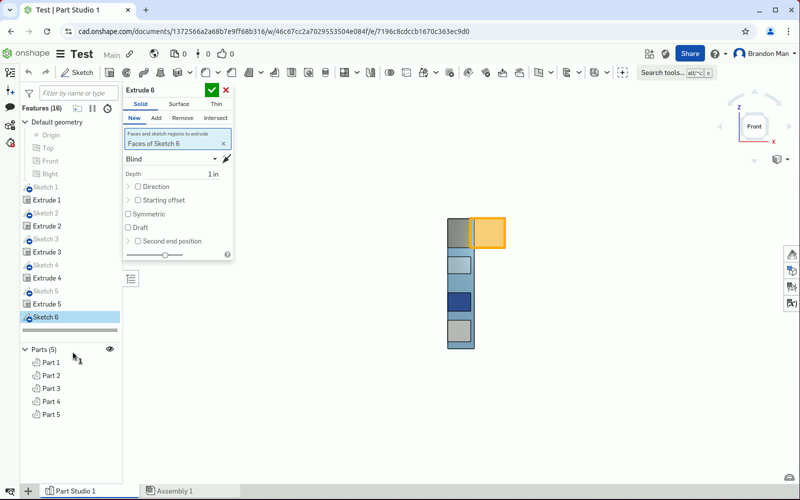
mouse_move(143, 106)
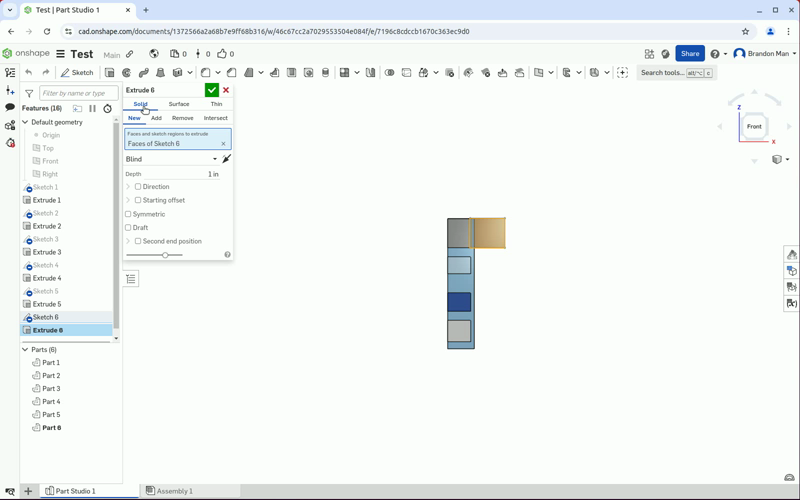
click(143, 106)
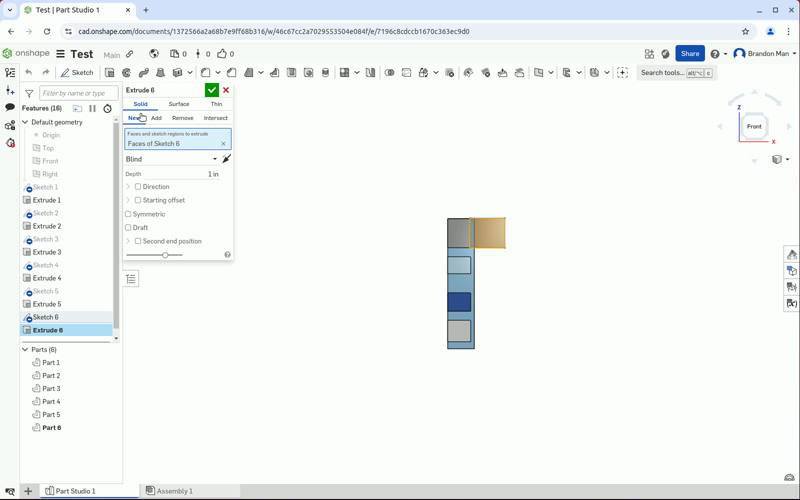
mouse_move(137, 120)
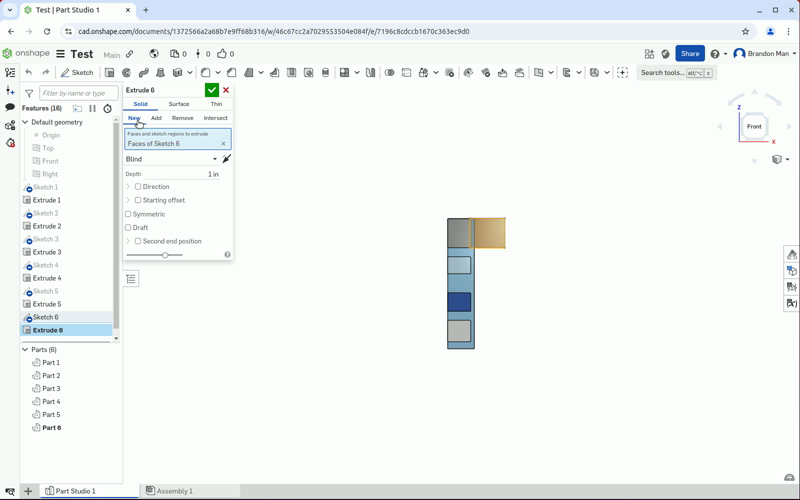
click(137, 120)
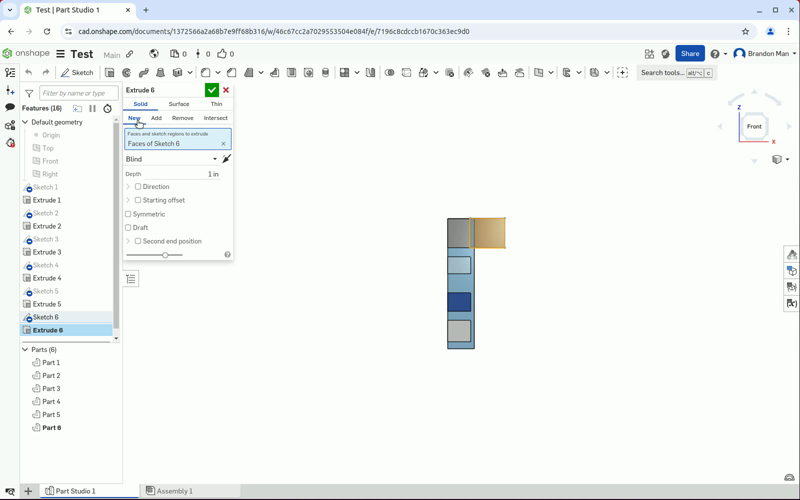
key(tab, 4)
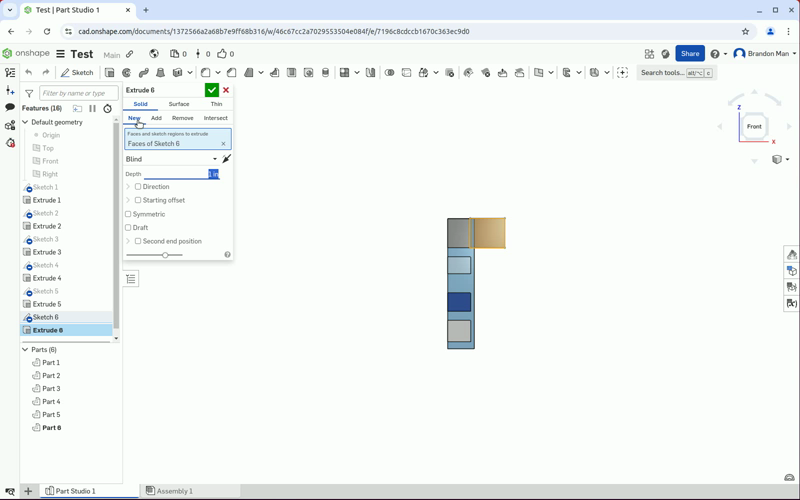
text(5.055)
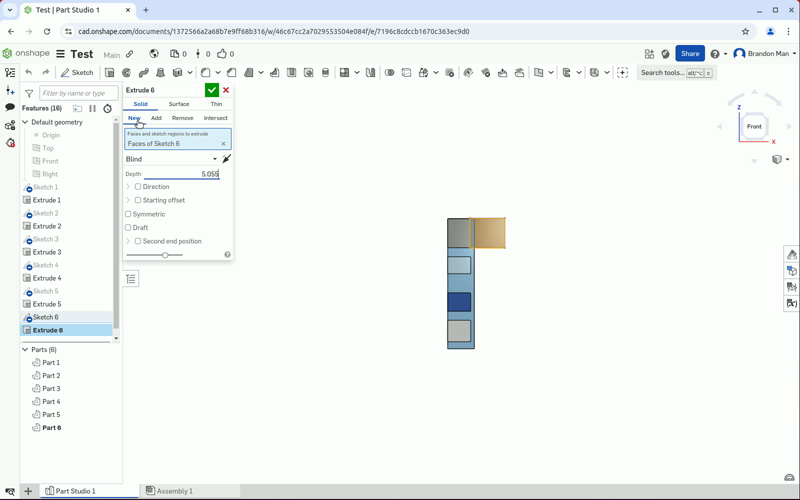
key(tab, 3)
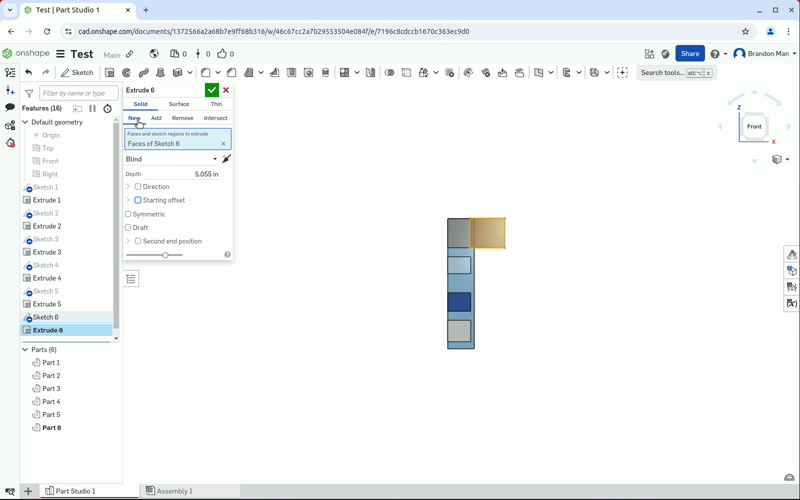
key(tab, 2)
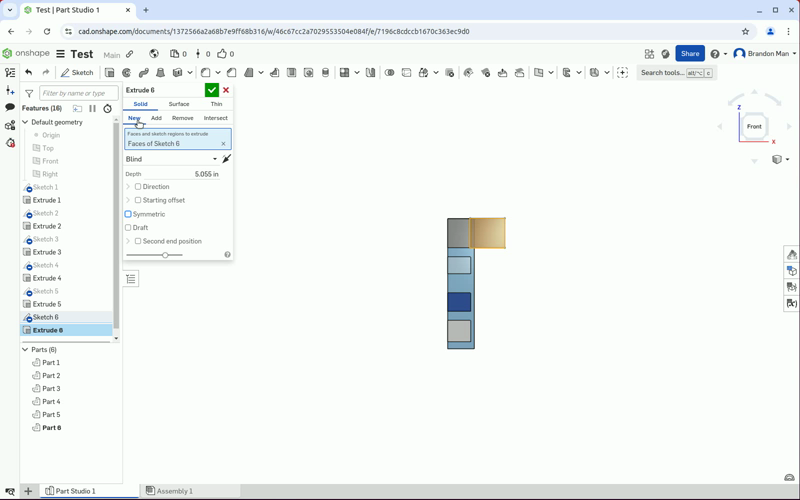
key(space)
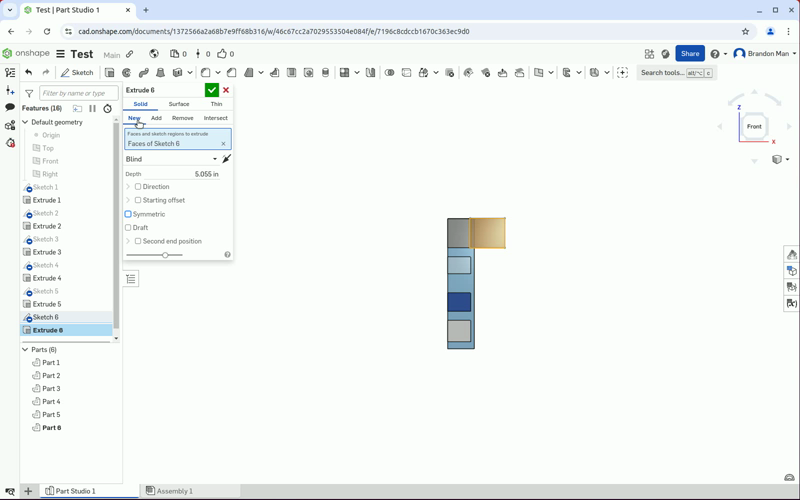
key(tab, 3)
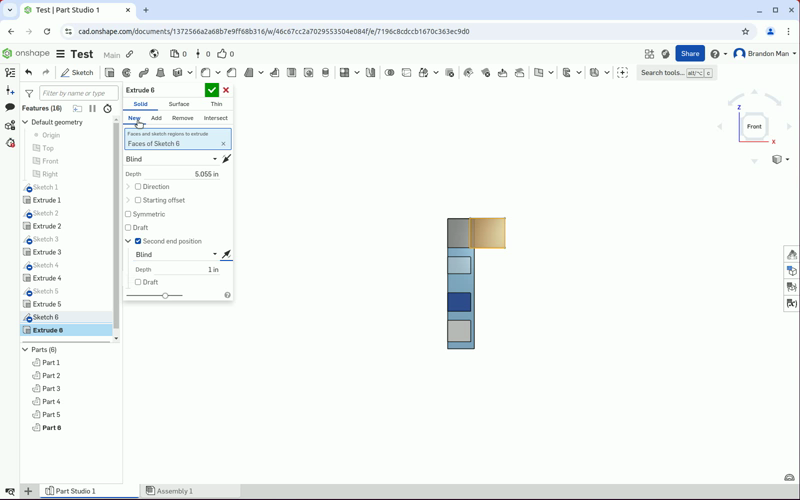
text(2.407)
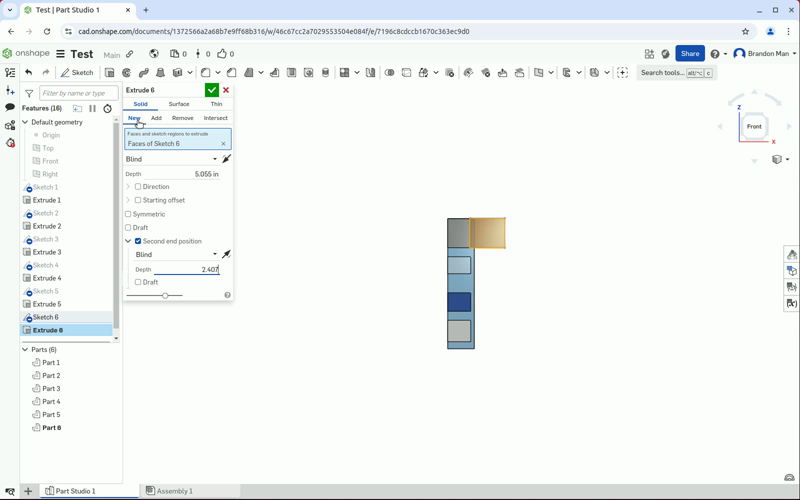
key(enter)
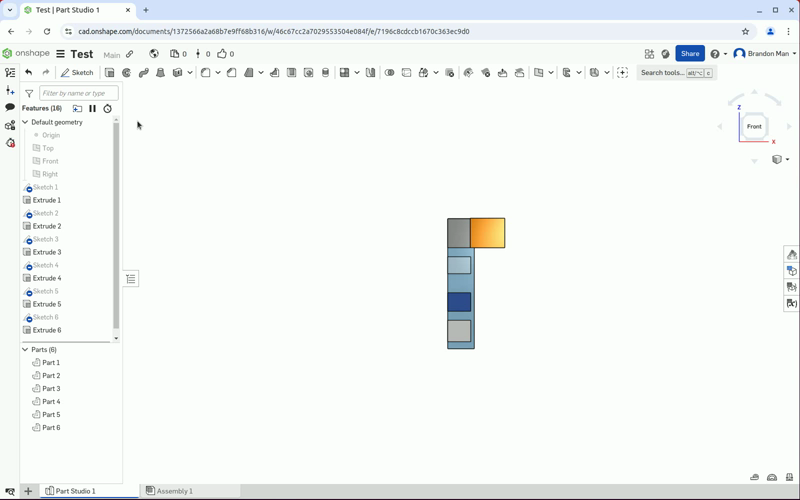
key(shift+h)
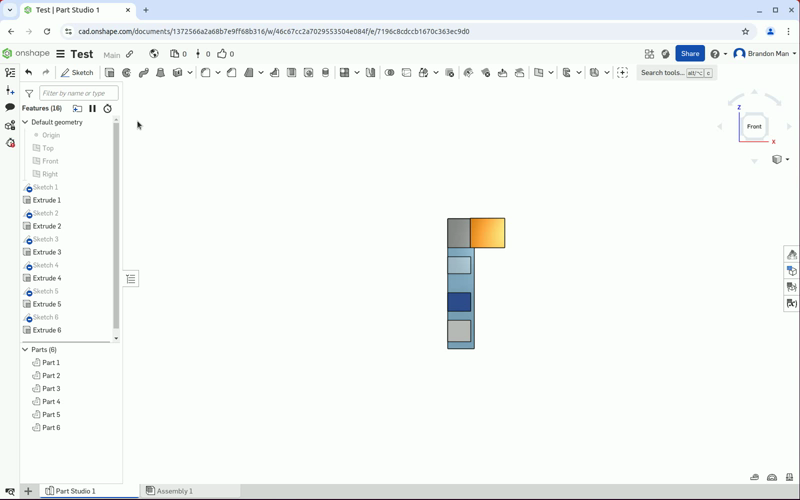
key(shift+h)
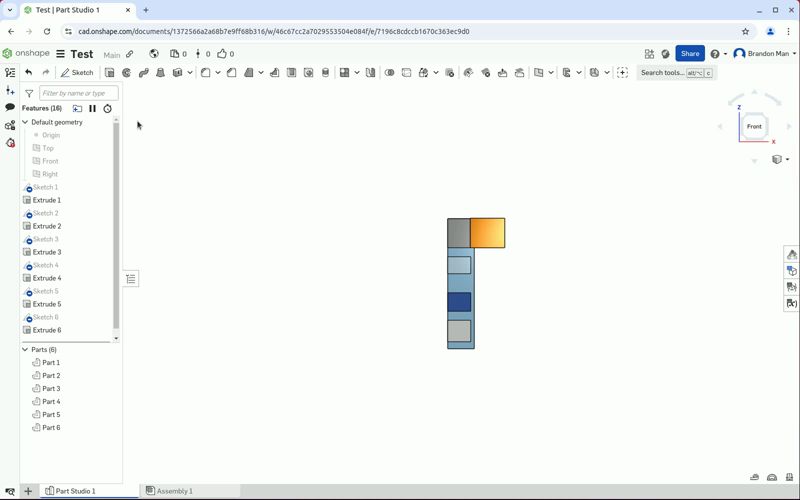
mouse_move(69, 189)
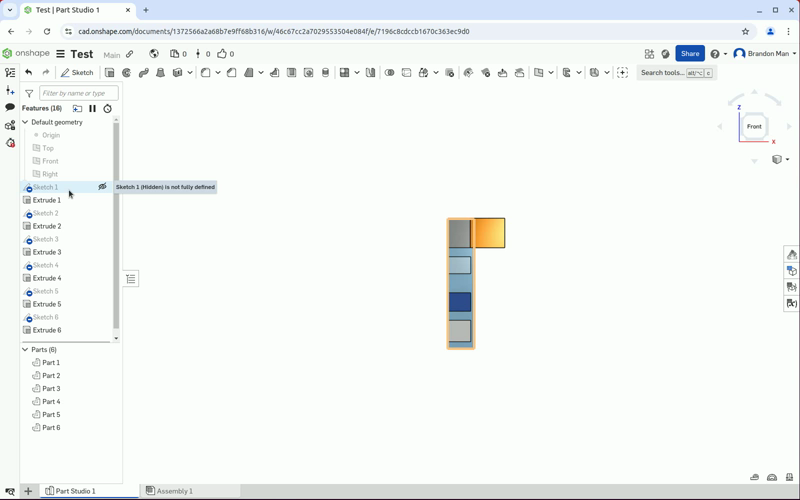
click(69, 189)
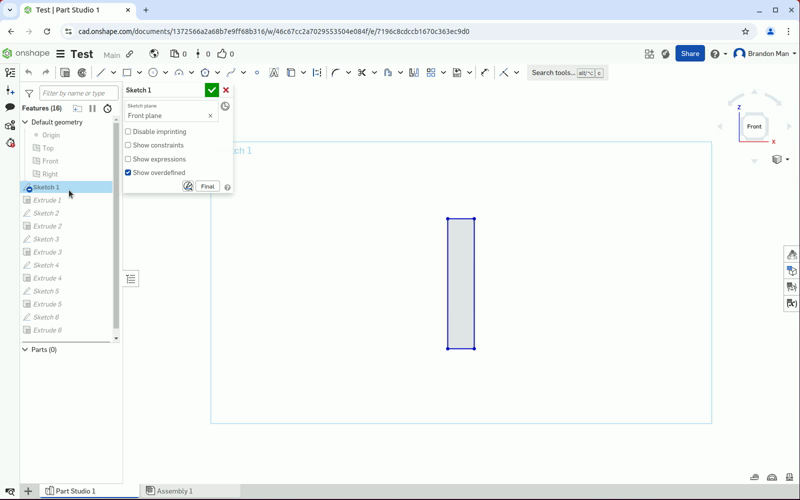
mouse_move(229, 92)
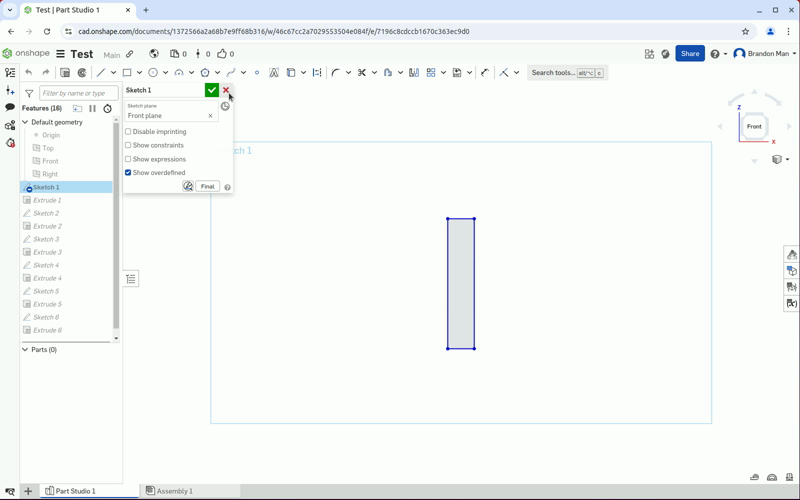
click(229, 92)
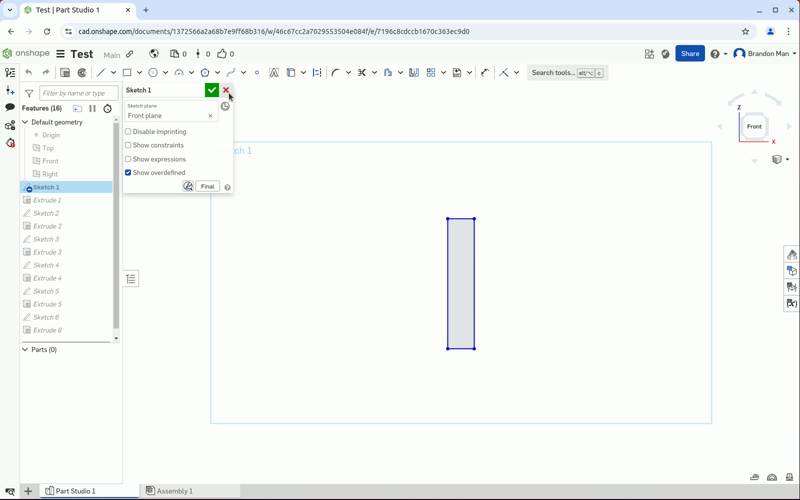
key(shift+s)
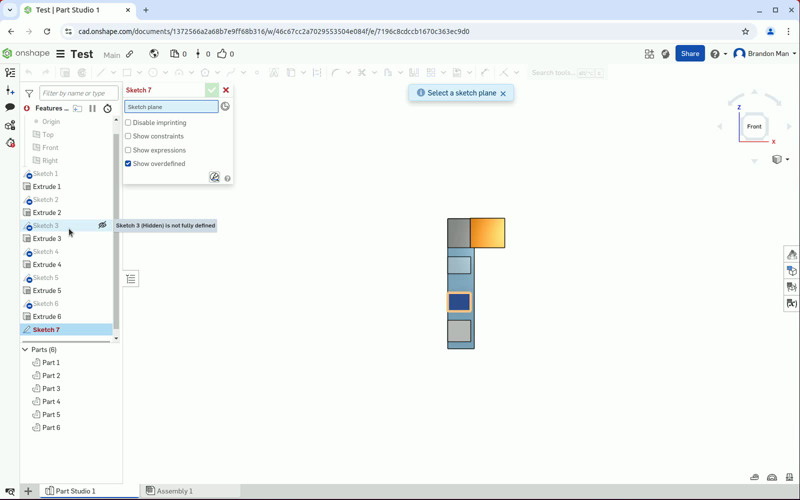
scroll(3)
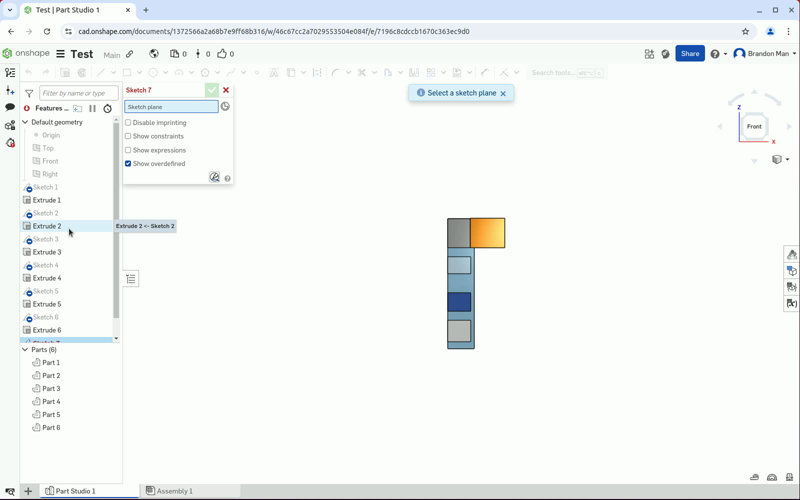
mouse_move(69, 163)
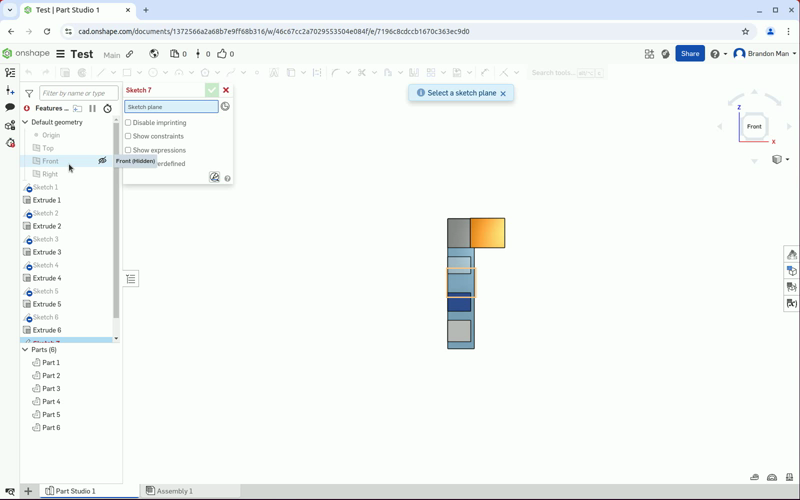
click(69, 163)
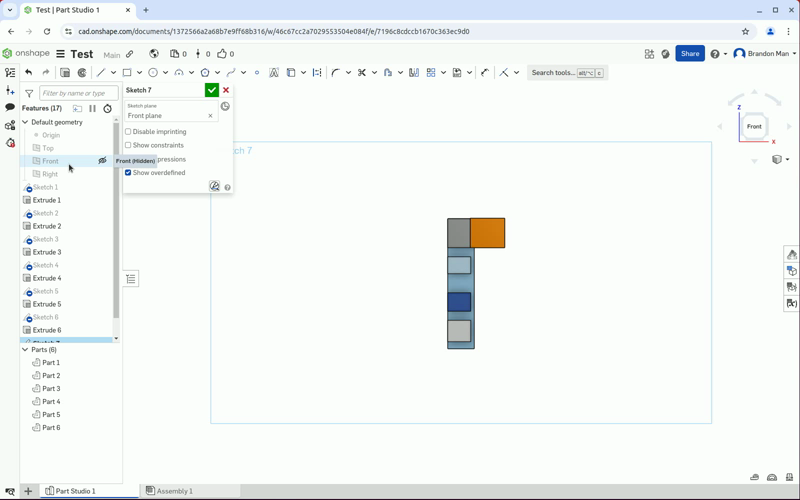
mouse_move(73, 352)
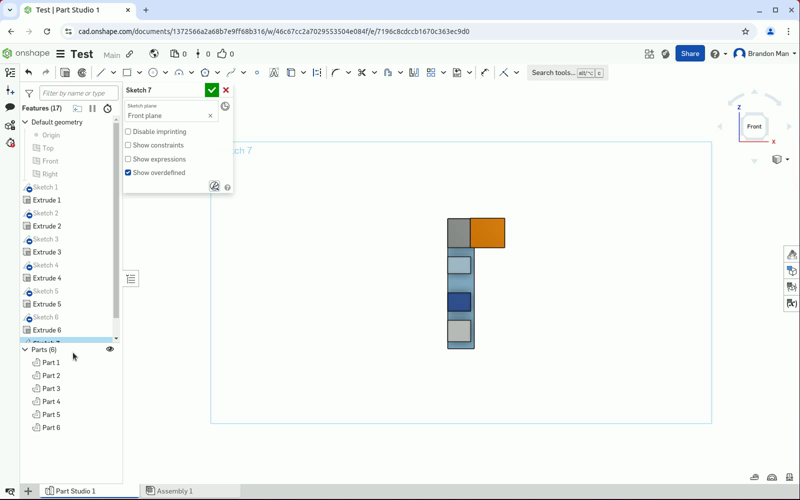
key(y)
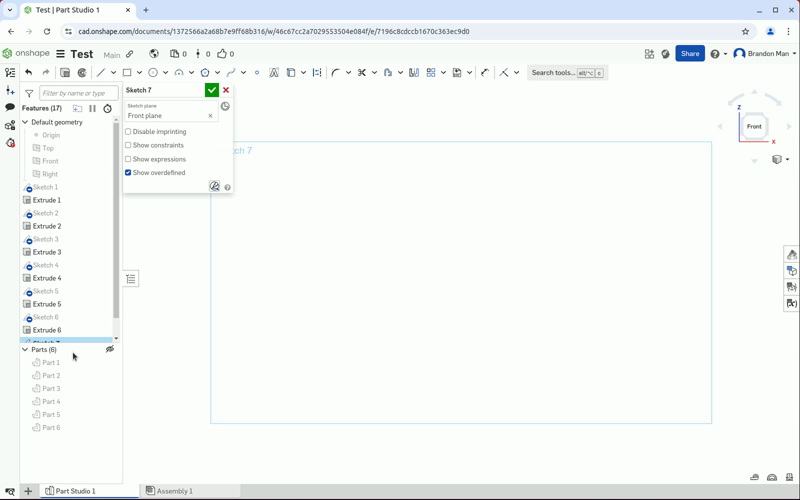
key(l)
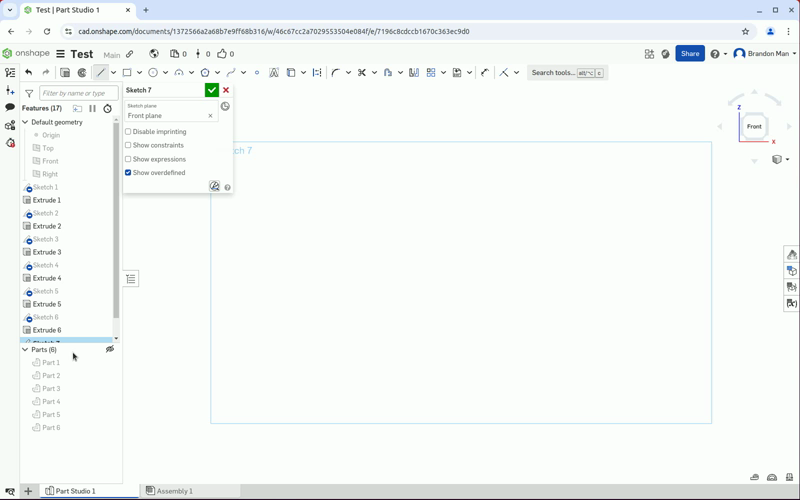
key_down(shift)
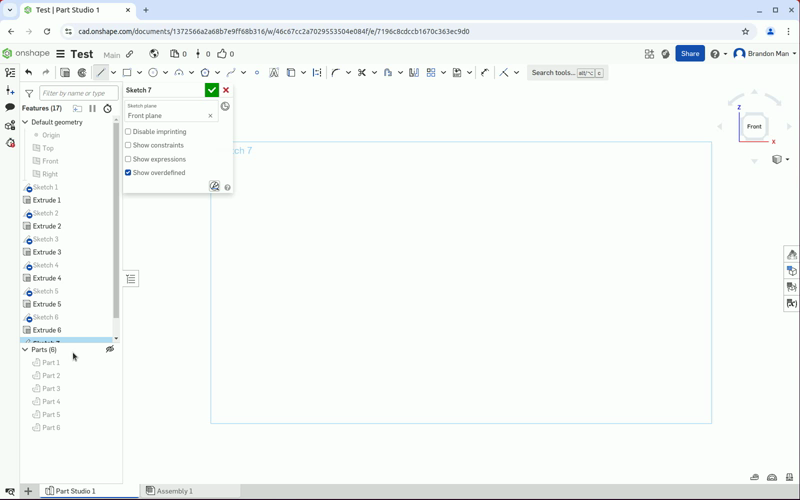
mouse_move(470, 273)
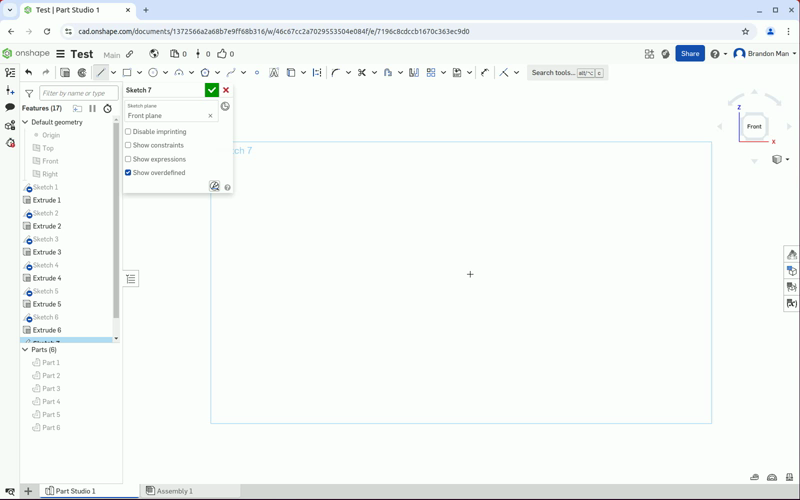
click(470, 273)
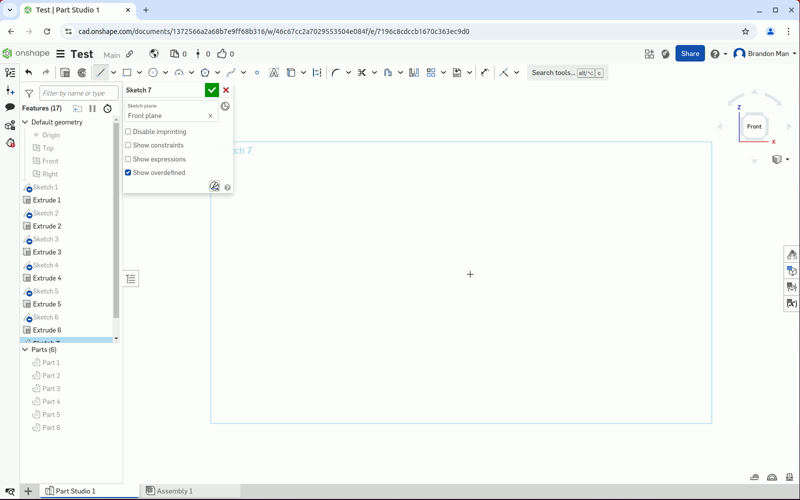
key_up(shift)
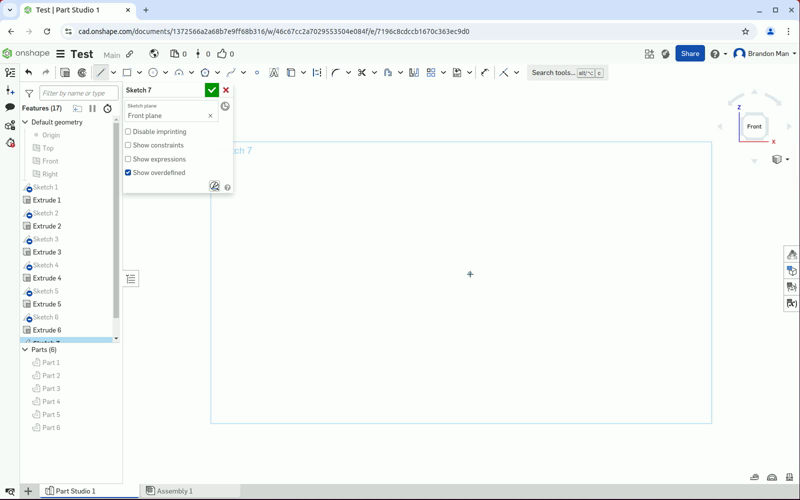
key_down(shift)
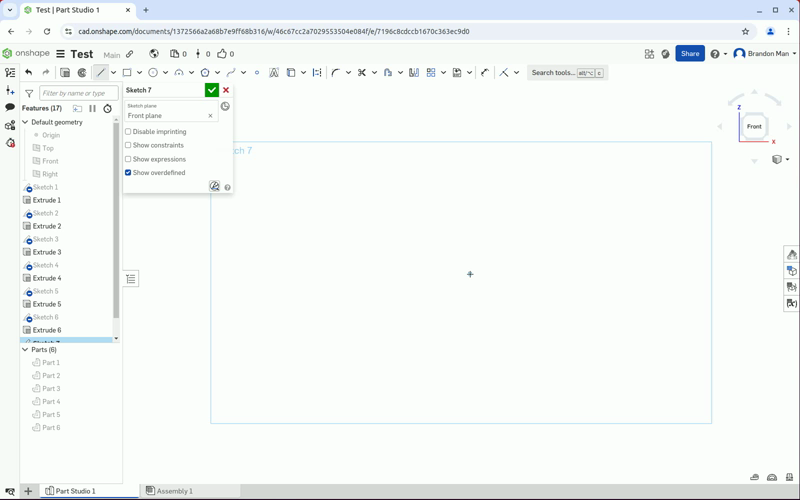
mouse_move(500, 273)
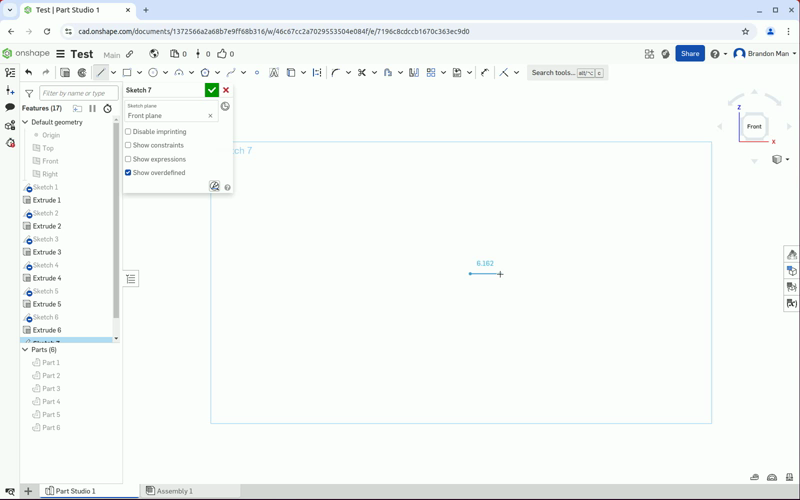
mouse_move(516, 273)
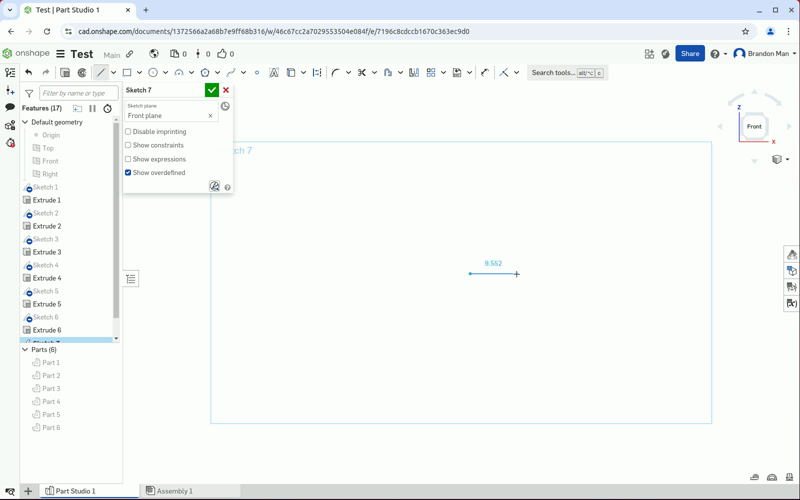
click(516, 273)
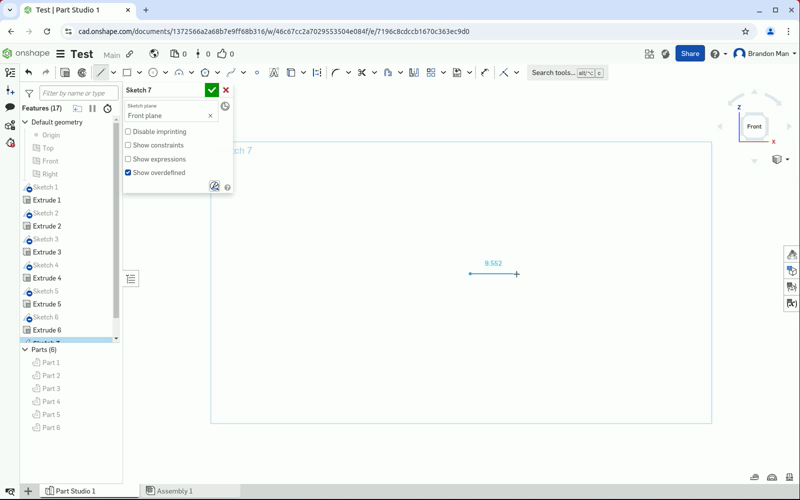
key_up(shift)
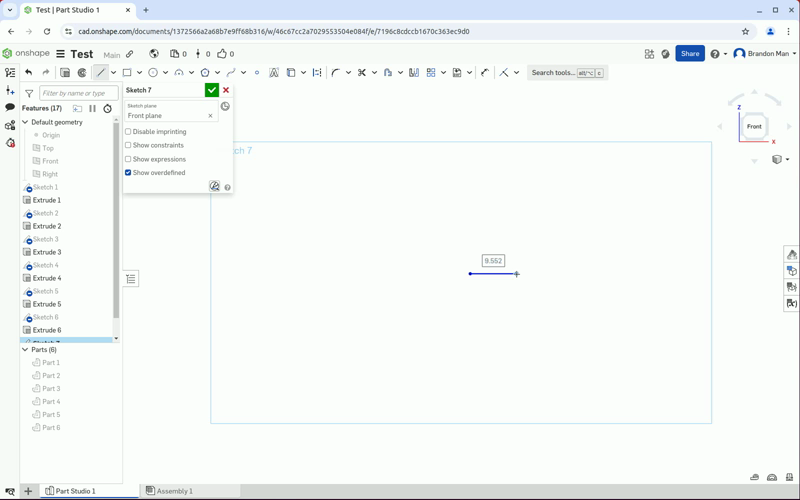
key_down(shift)
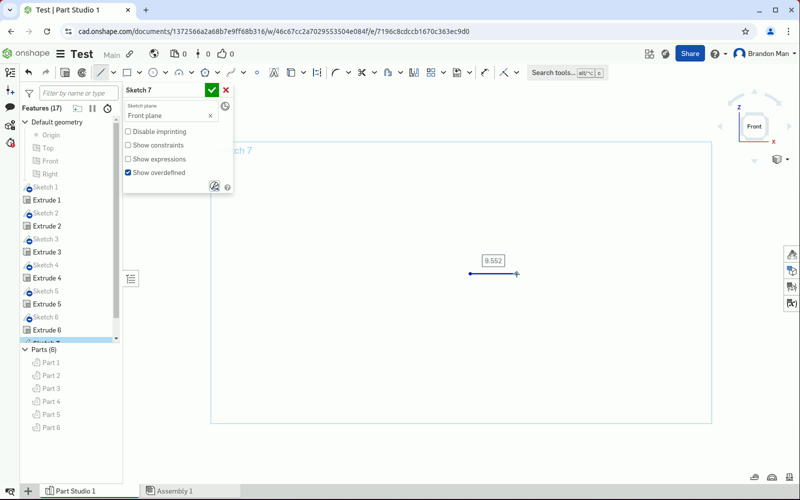
mouse_move(546, 273)
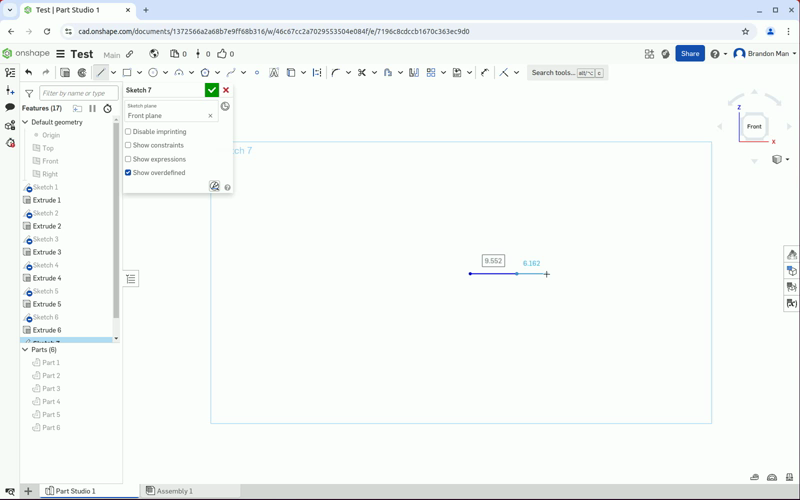
mouse_move(516, 257)
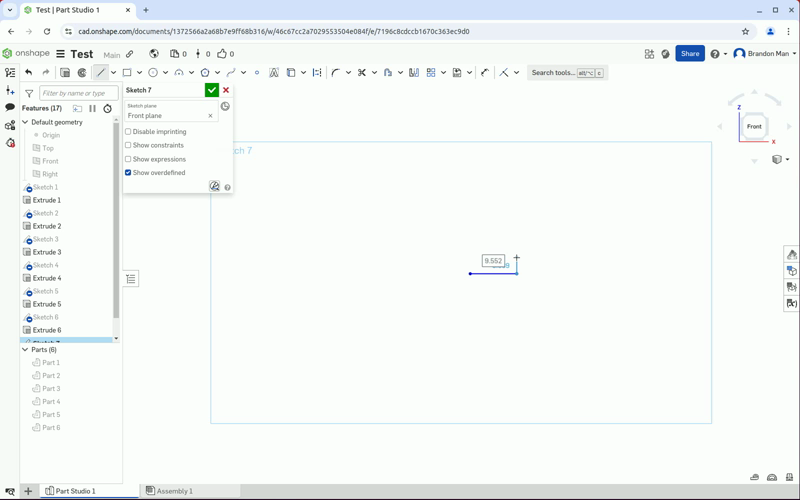
click(516, 257)
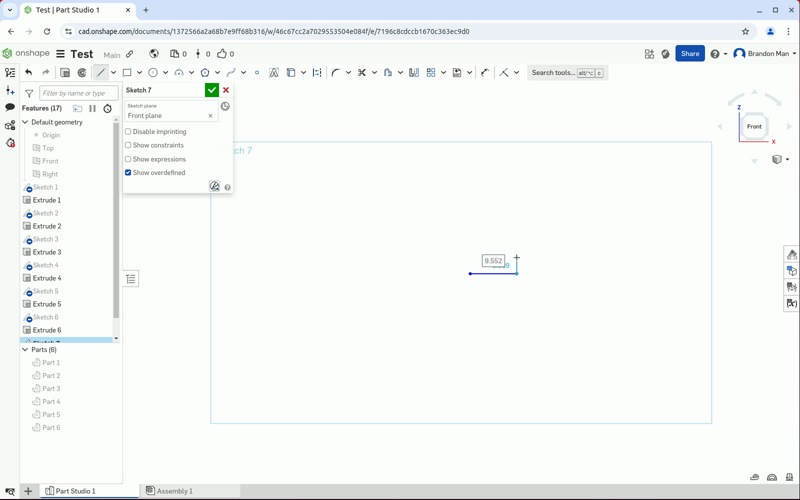
key_up(shift)
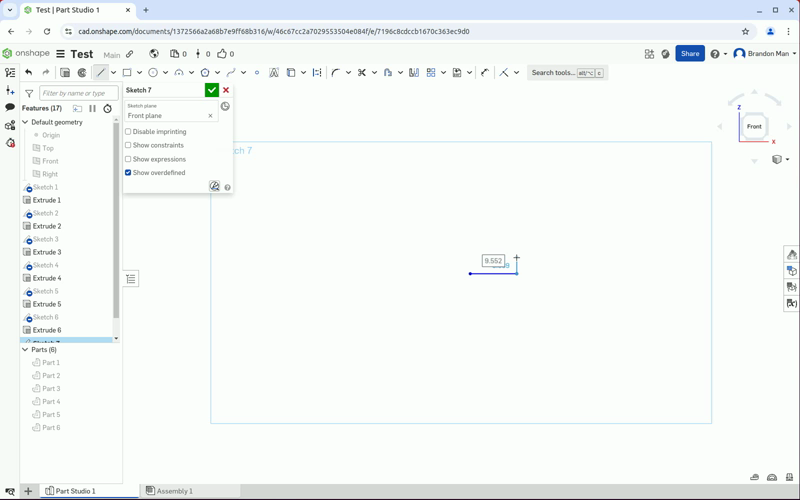
key_down(shift)
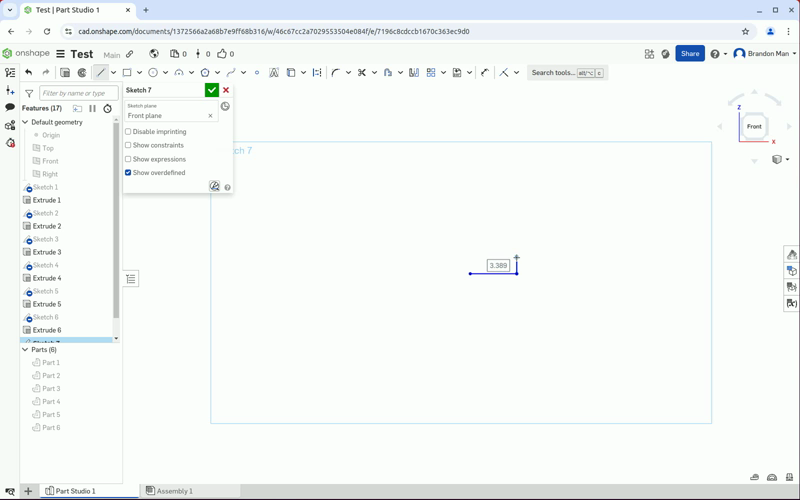
mouse_move(546, 257)
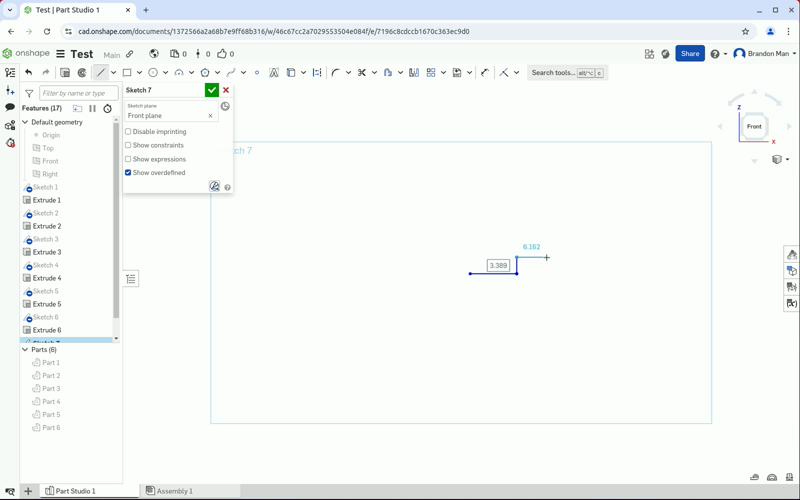
mouse_move(470, 257)
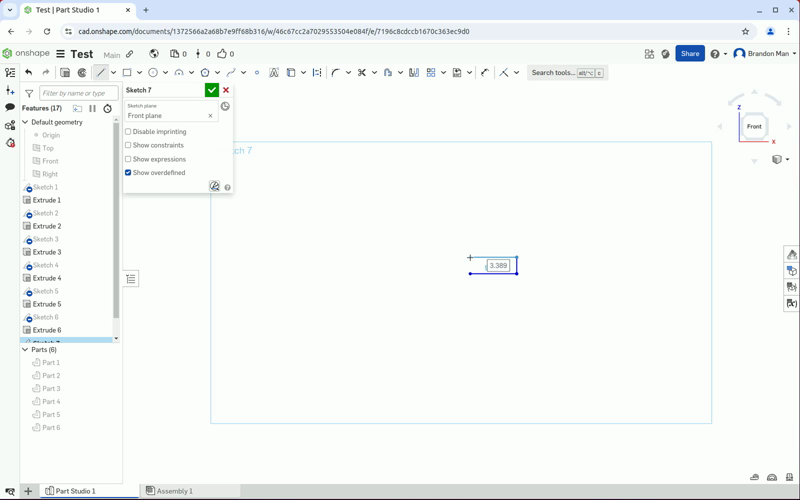
click(470, 257)
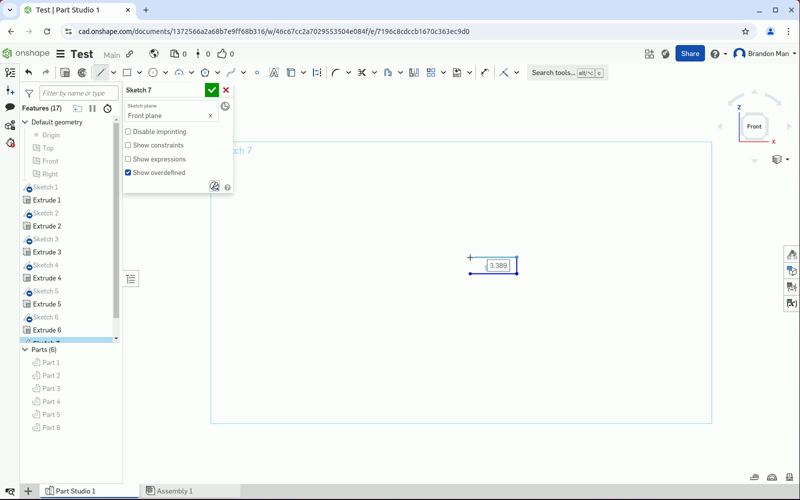
key_up(shift)
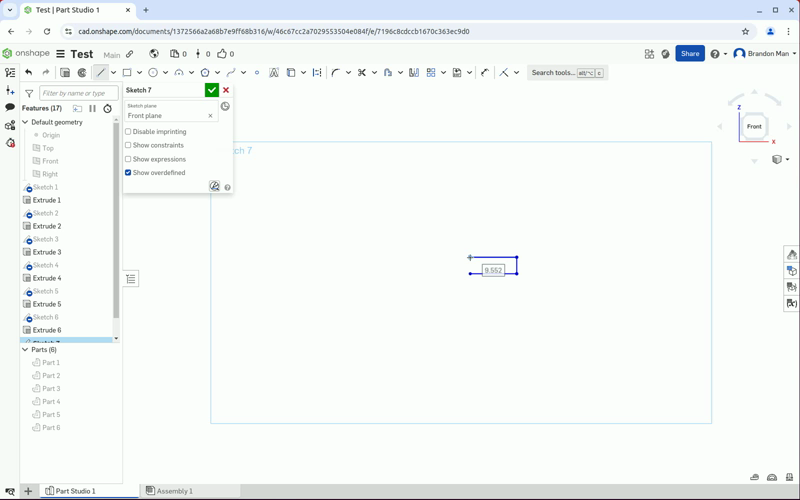
mouse_move(500, 257)
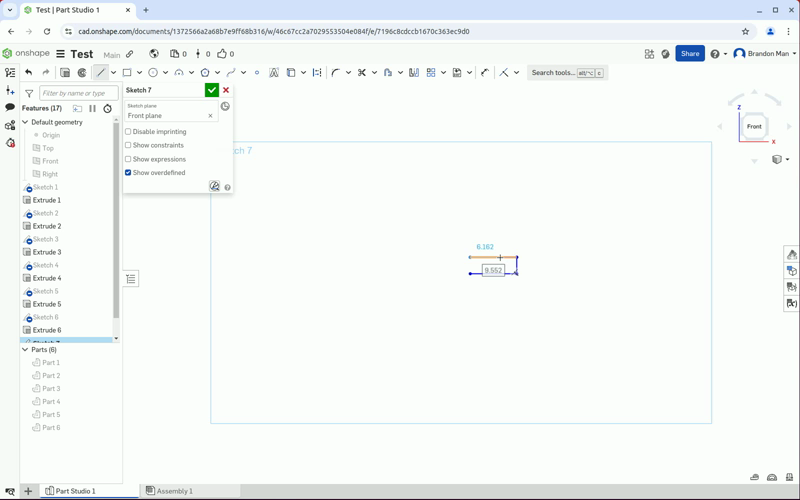
key_down(shift)
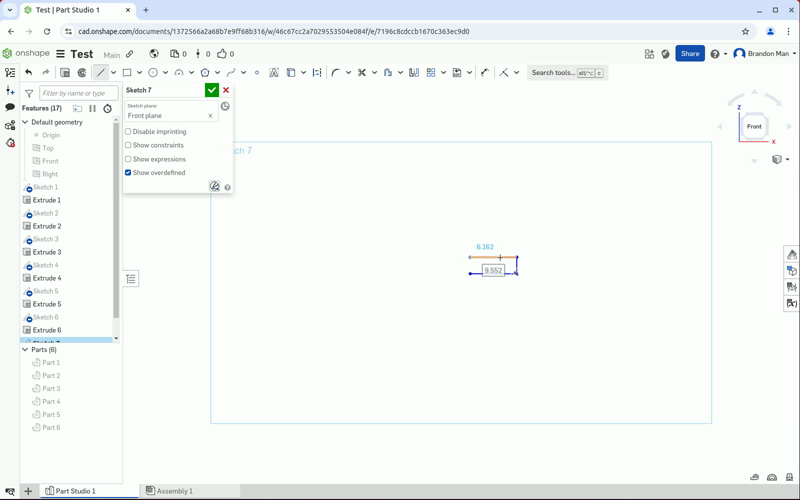
mouse_move(470, 273)
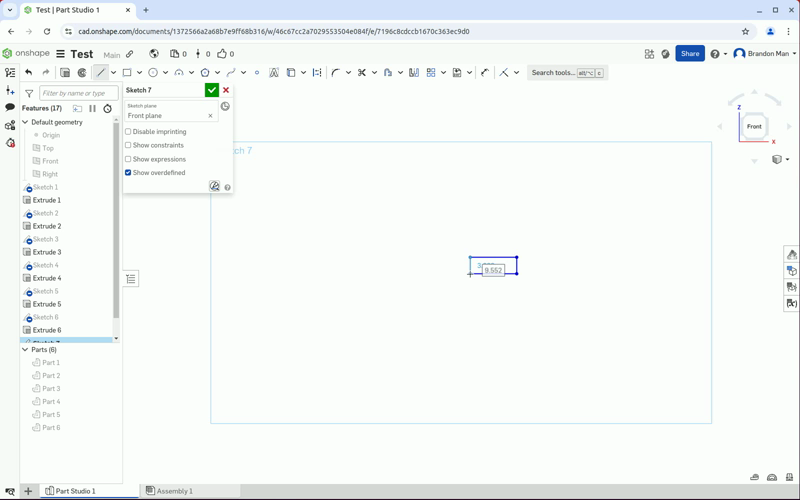
key_up(shift)
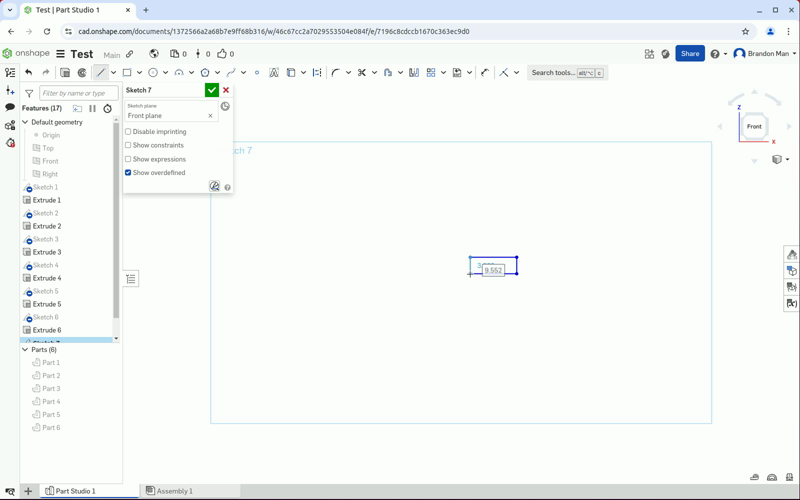
click(470, 273)
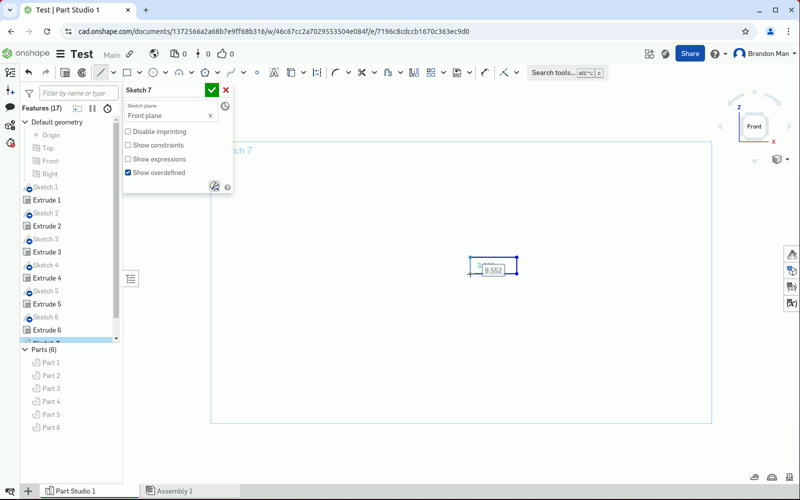
key(esc)
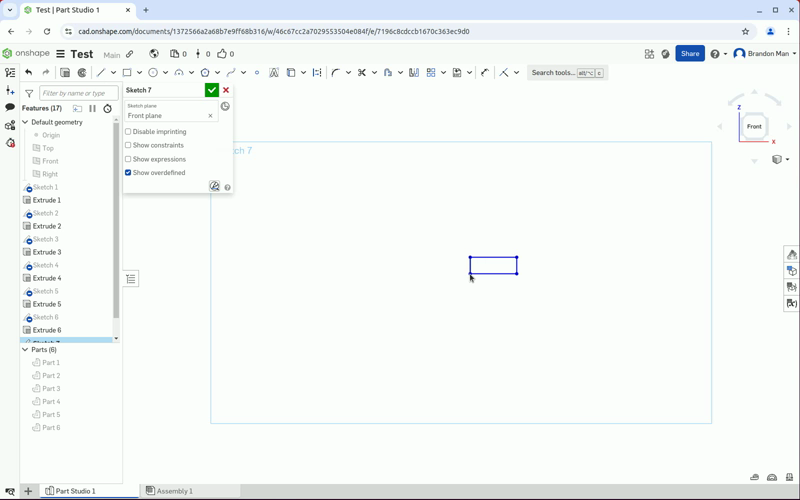
mouse_move(514, 269)
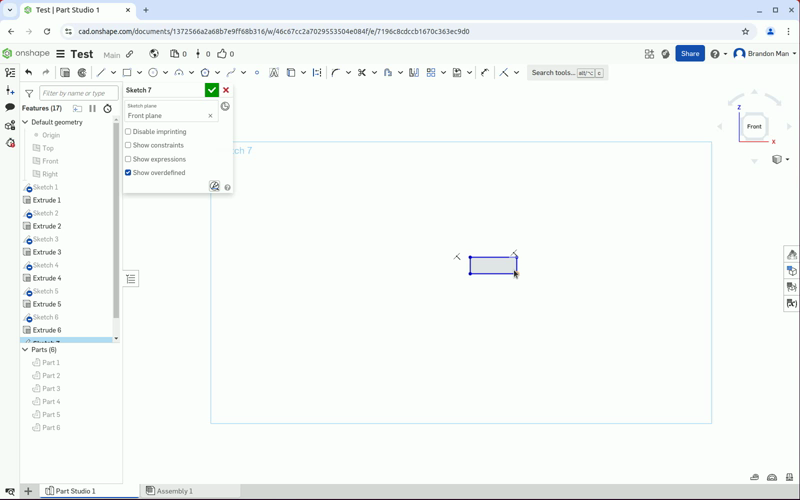
scroll(6)
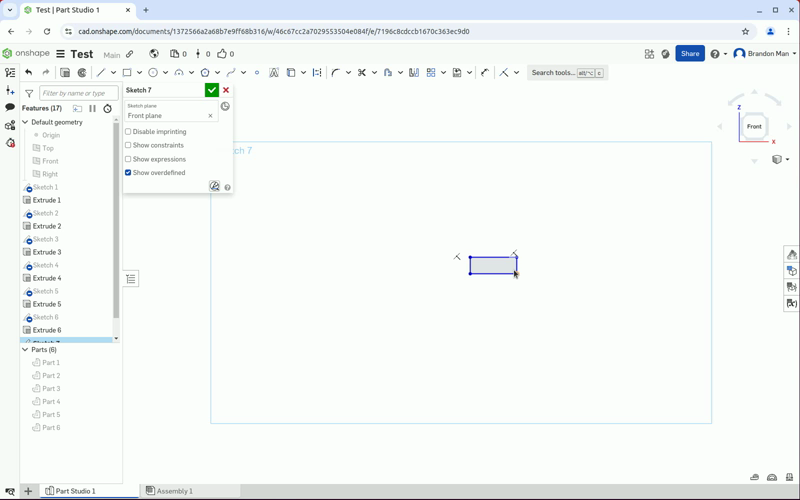
scroll(6)
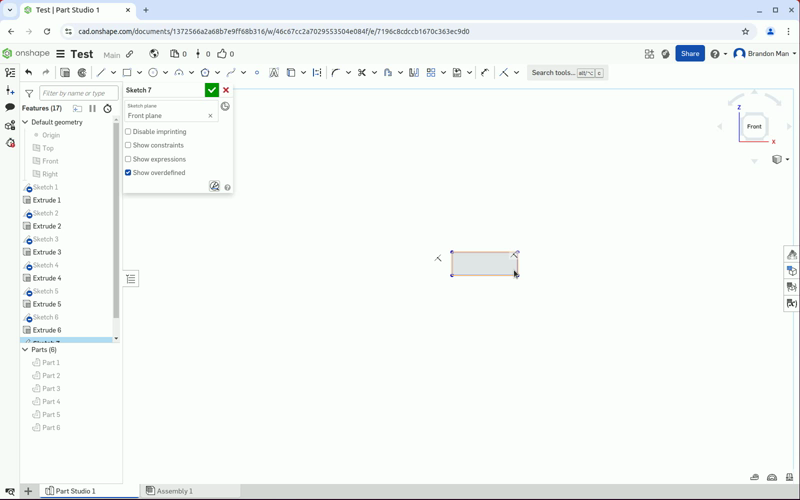
scroll(6)
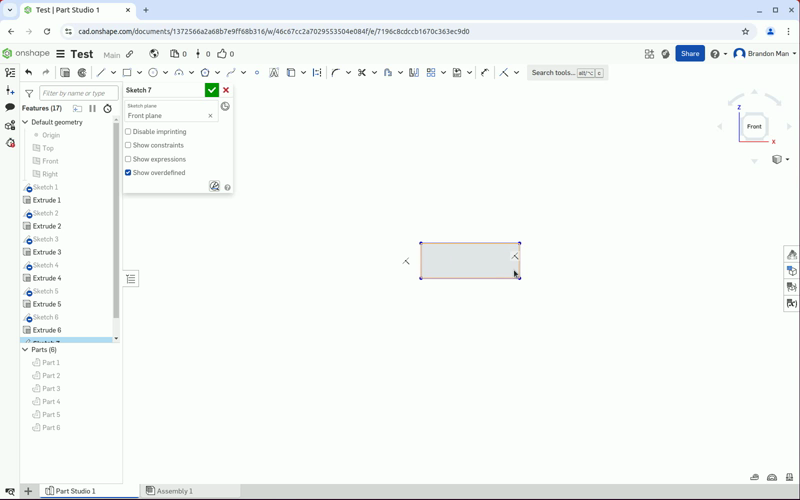
scroll(6)
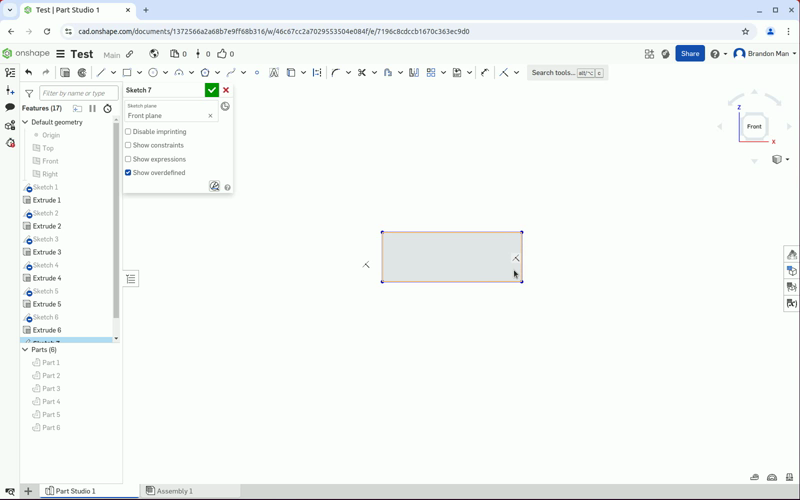
scroll(6)
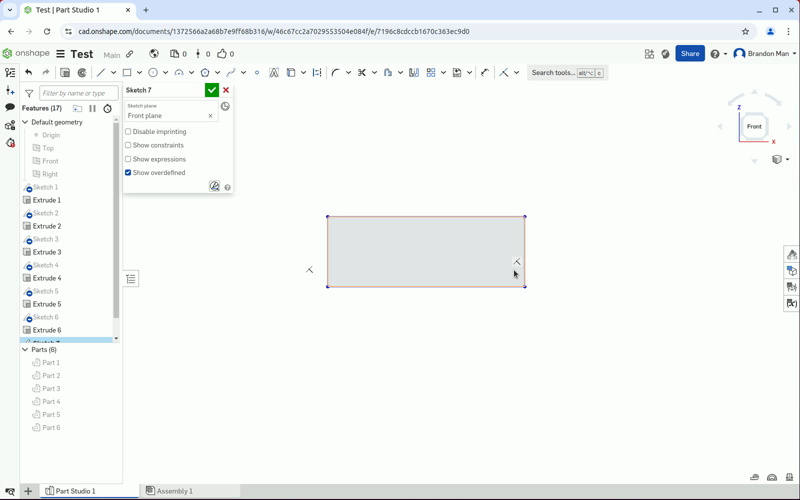
scroll(6)
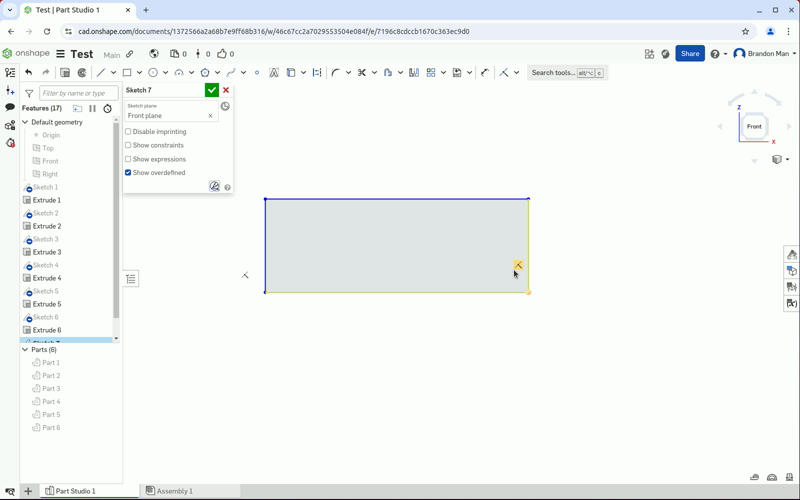
scroll(6)
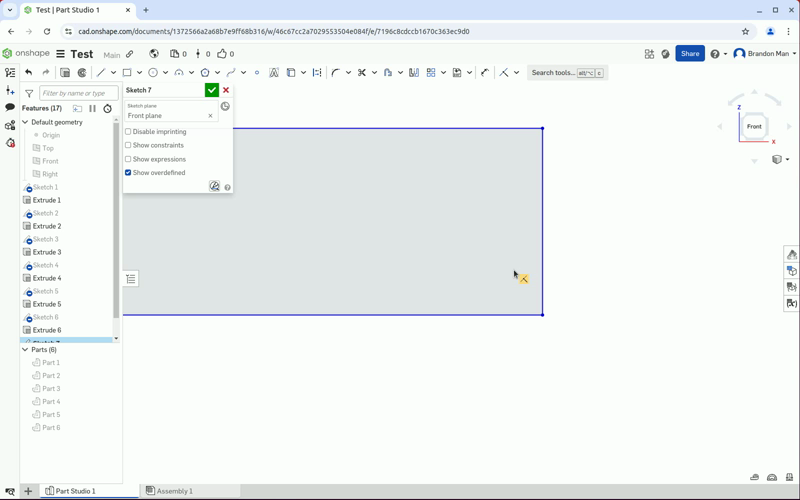
click(514, 269)
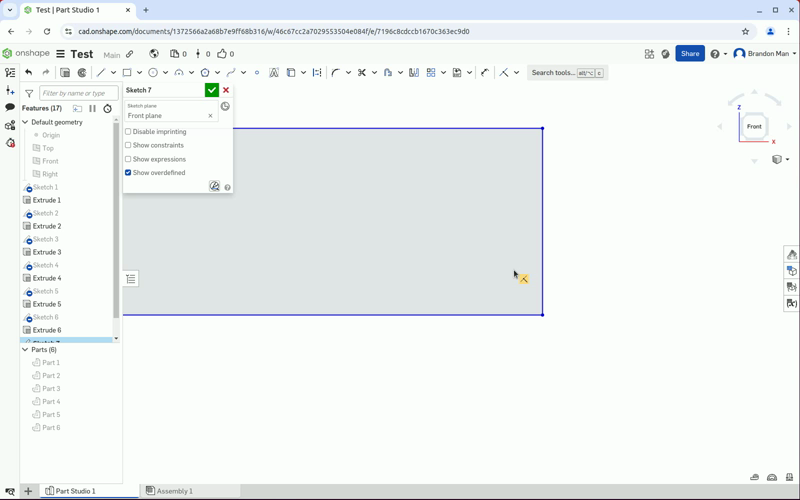
scroll(-6)
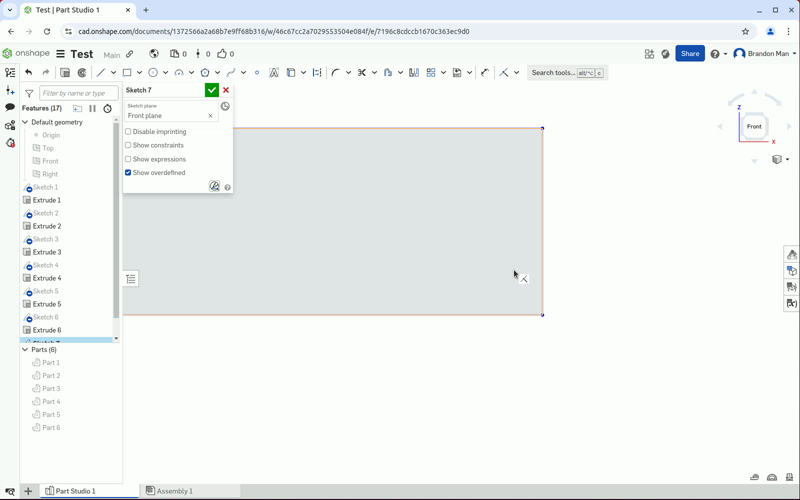
scroll(-6)
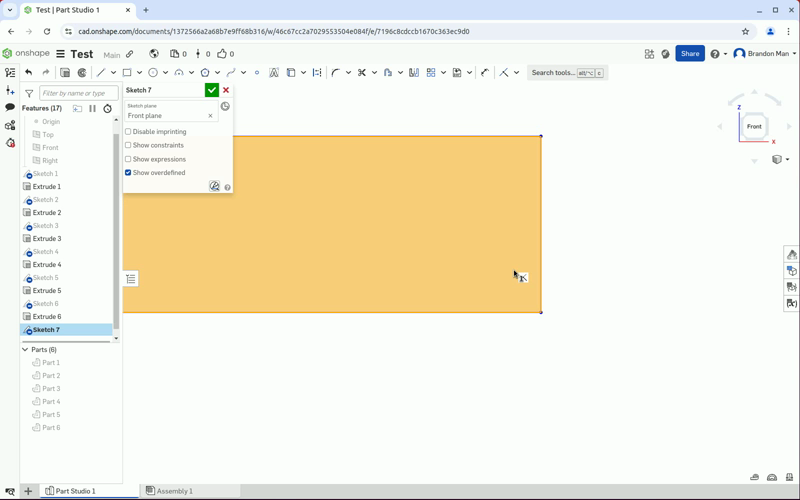
scroll(-6)
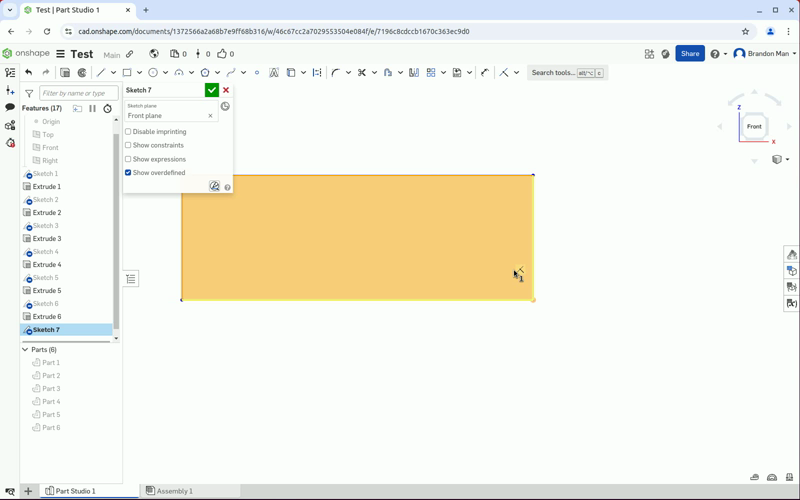
scroll(-6)
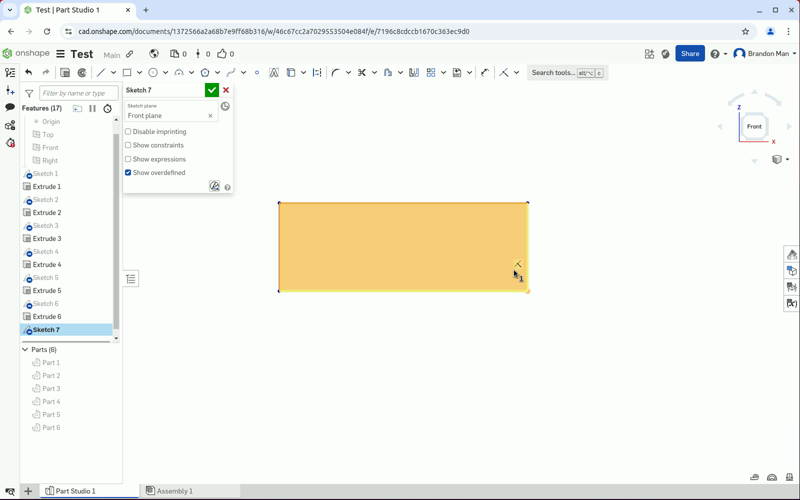
scroll(-6)
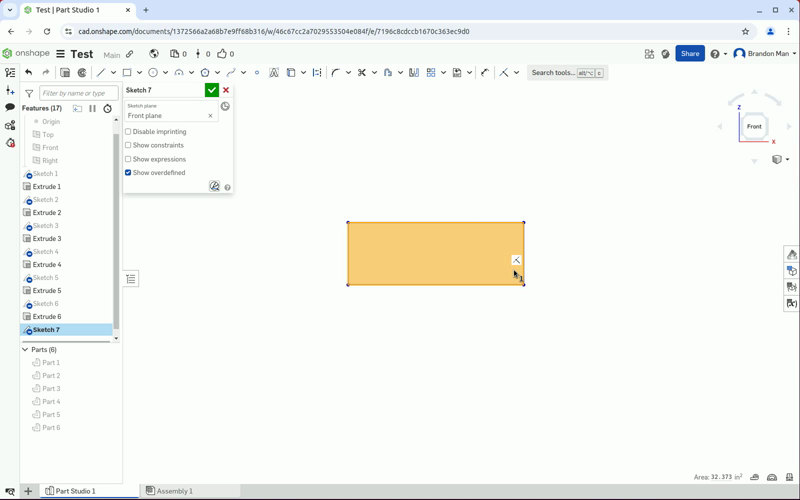
scroll(-6)
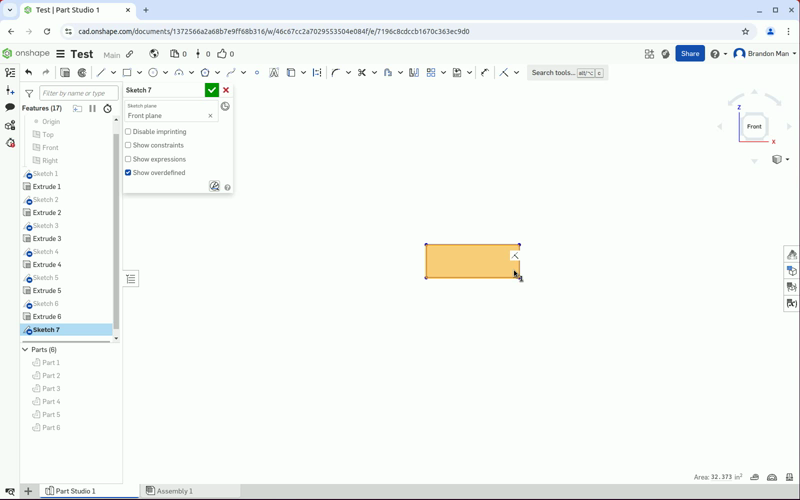
scroll(-6)
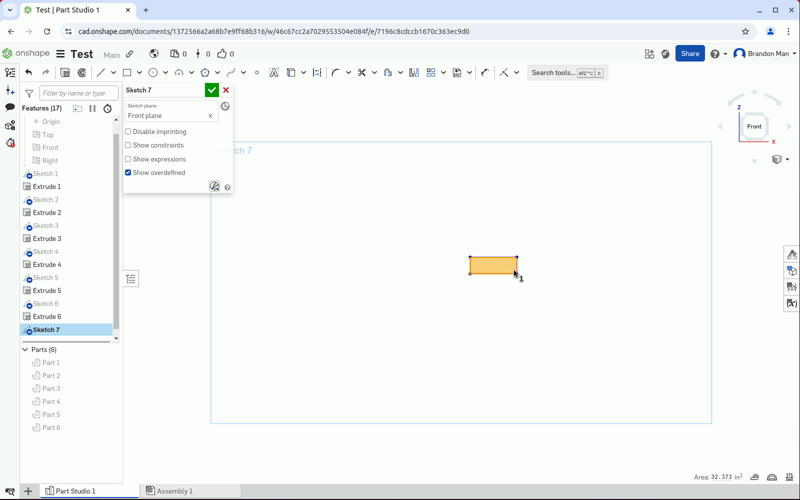
mouse_move(73, 352)
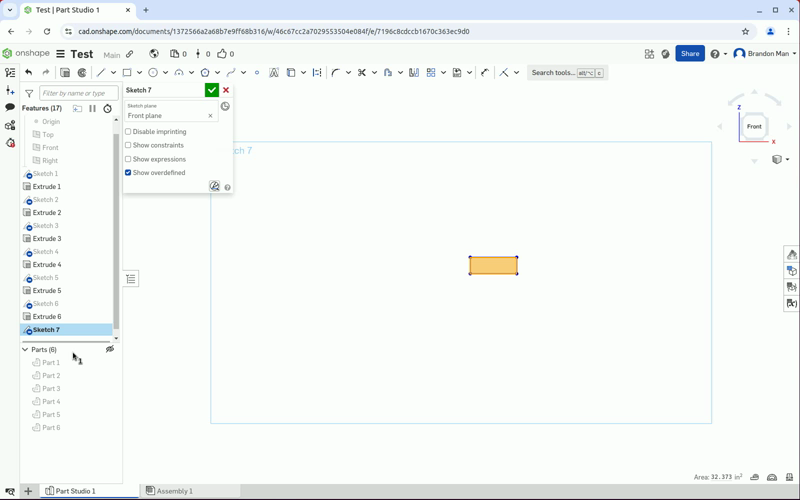
key(shift+y)
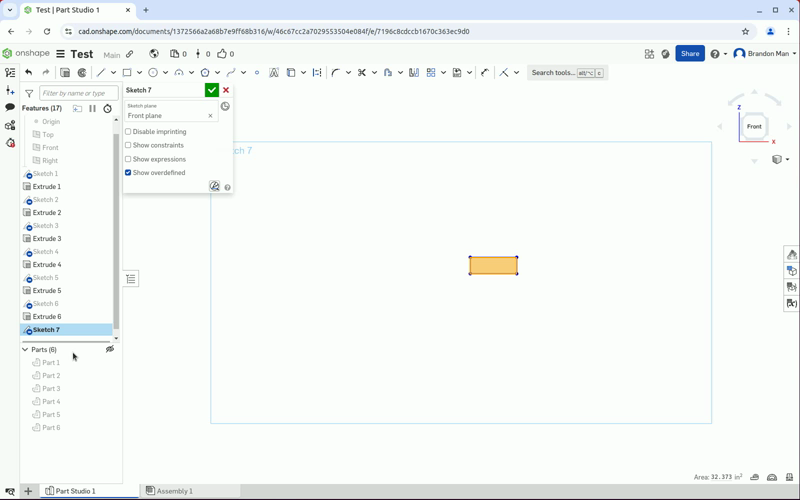
key(shift+e)
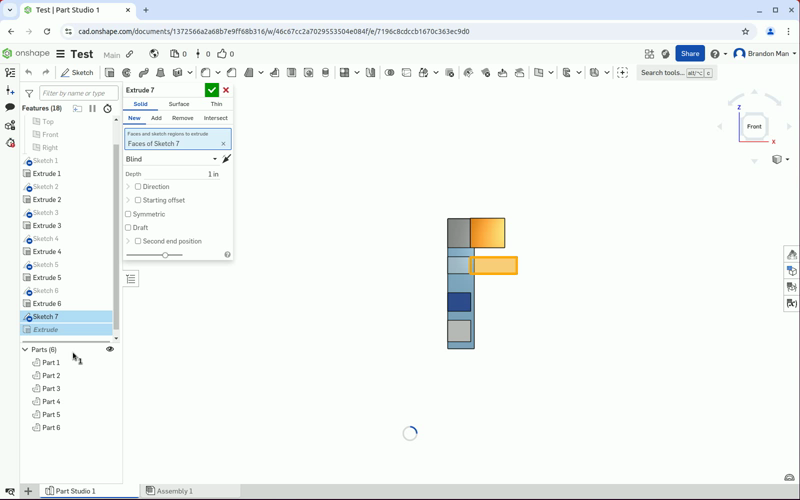
mouse_move(143, 106)
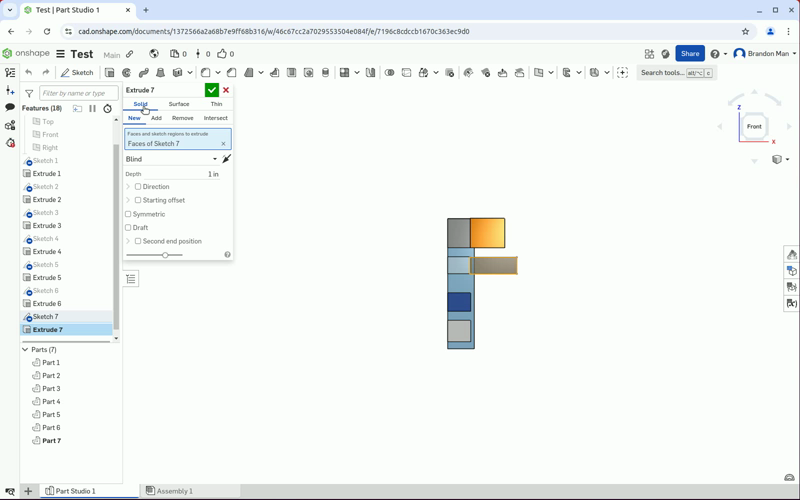
click(143, 106)
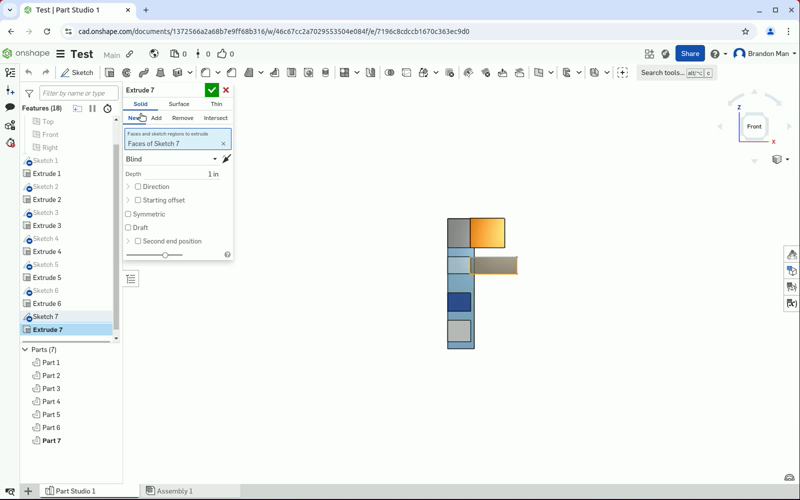
mouse_move(137, 120)
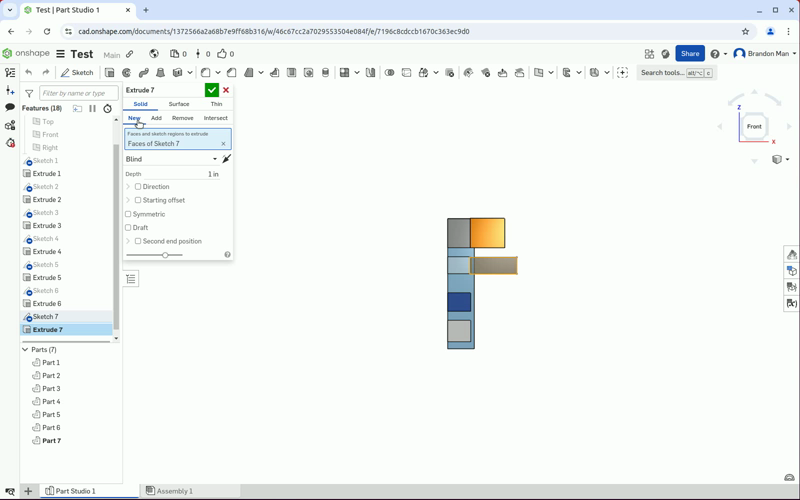
click(137, 120)
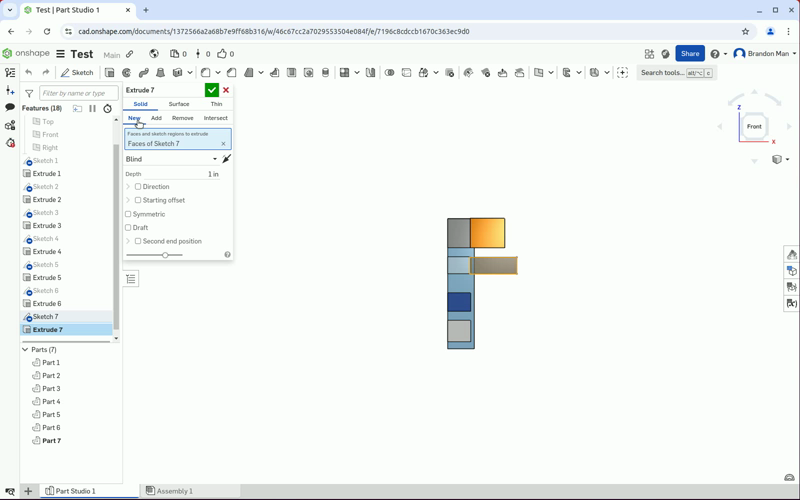
key(tab, 4)
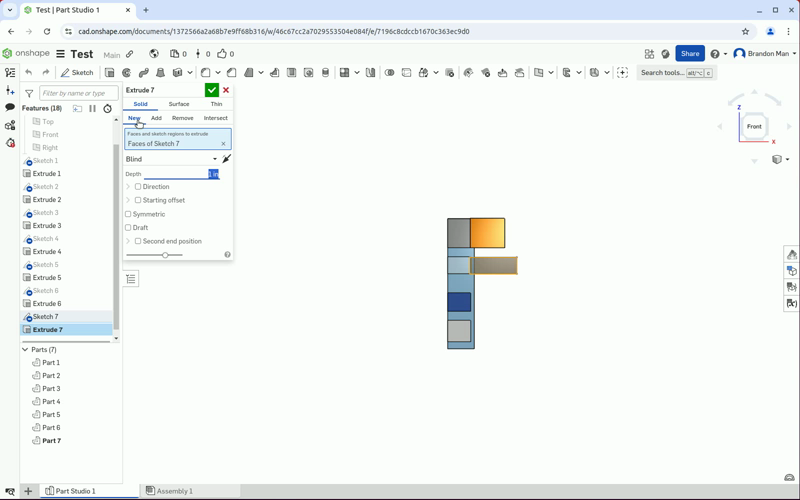
text(5.055)
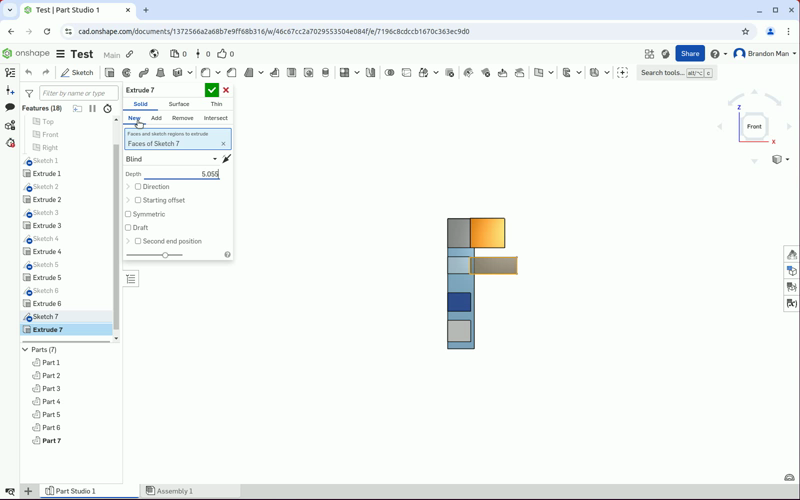
key(tab, 3)
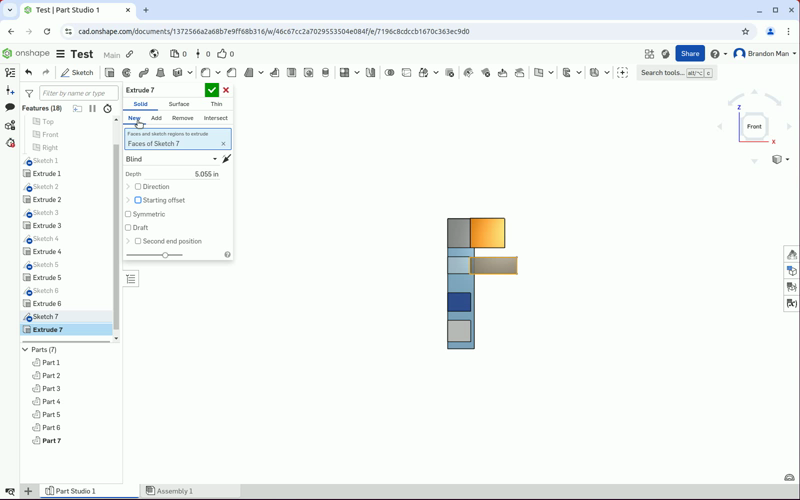
key(tab, 2)
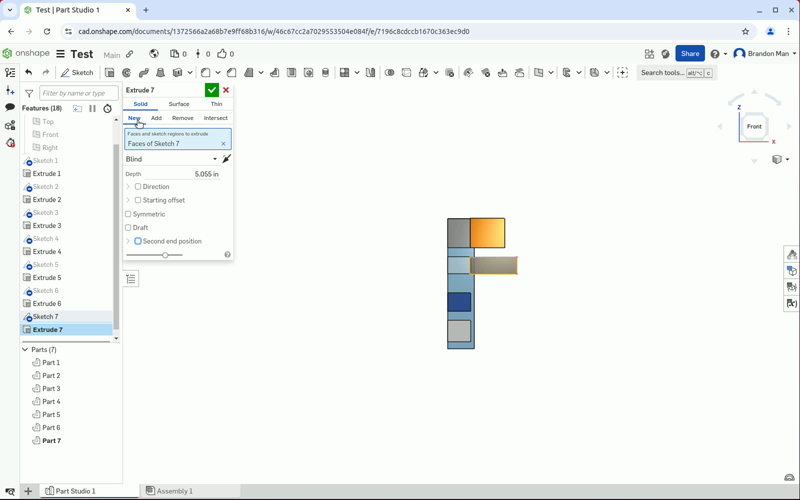
key(space)
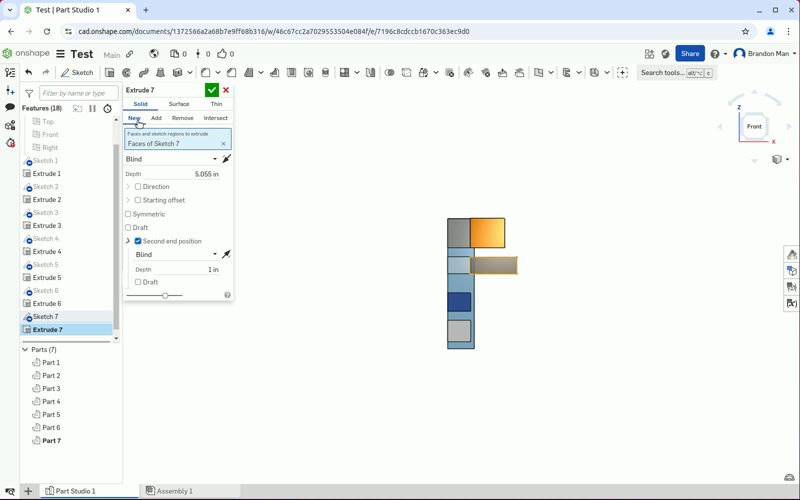
key(tab, 3)
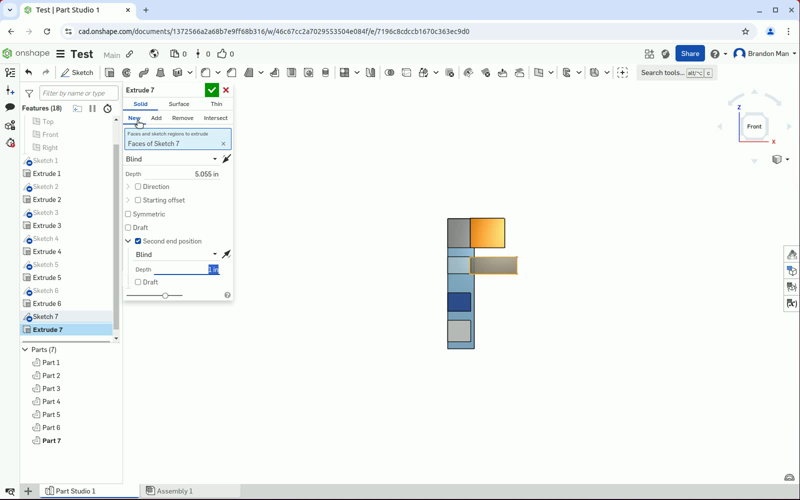
text(2.407)
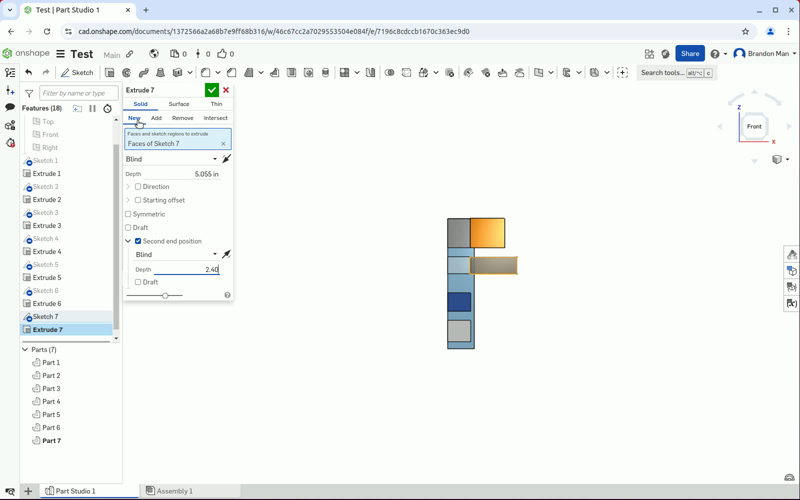
key(enter)
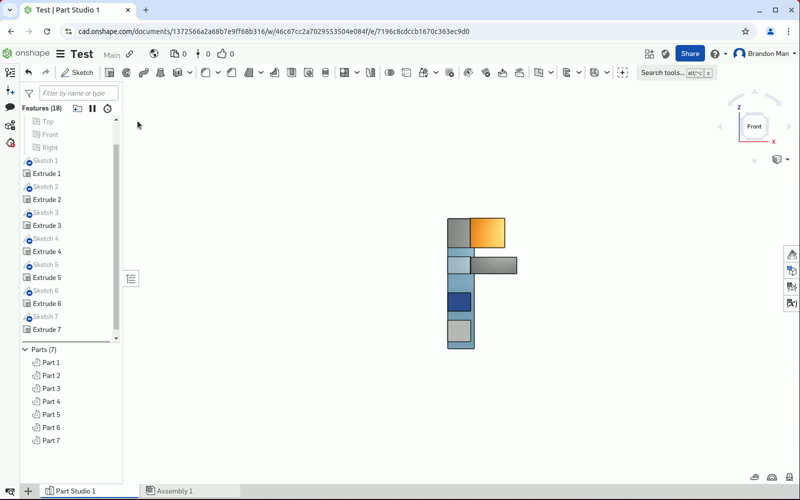
key(shift+h)
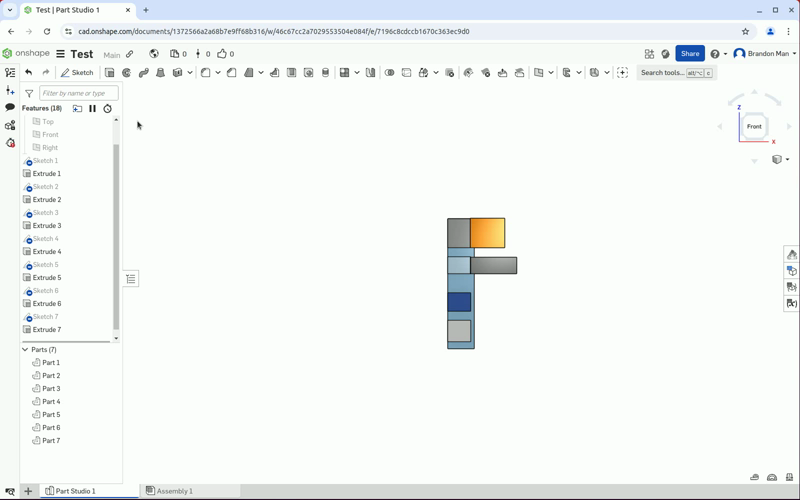
key(shift+h)
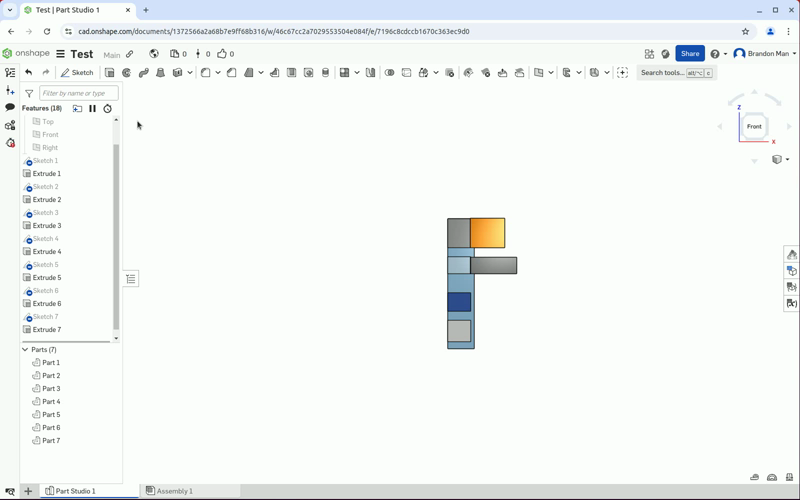
mouse_move(69, 163)
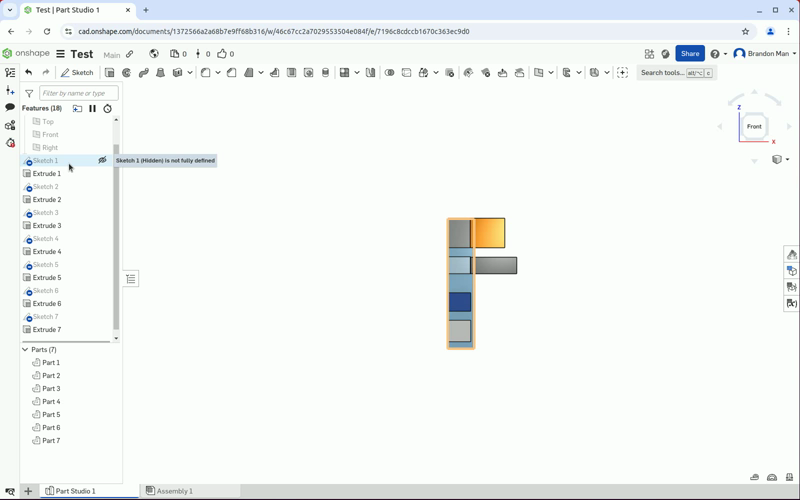
click(69, 163)
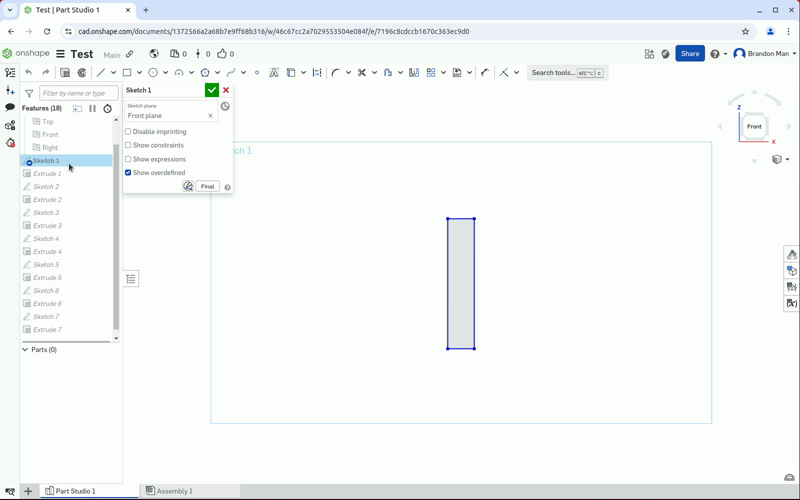
mouse_move(229, 92)
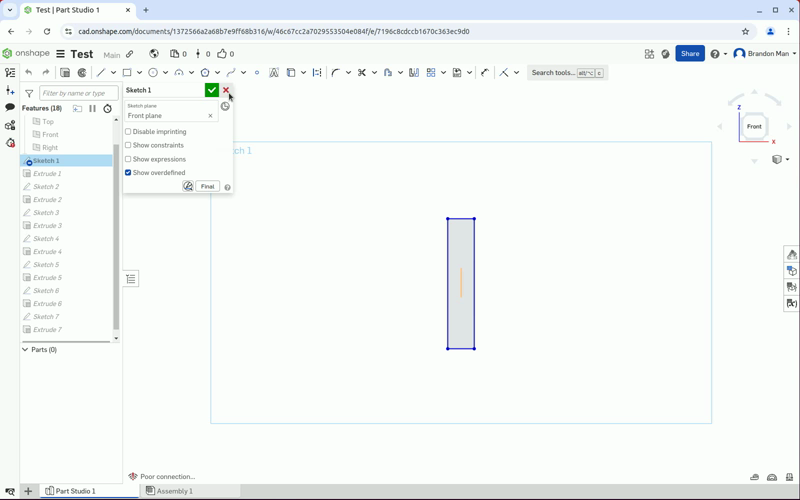
click(229, 92)
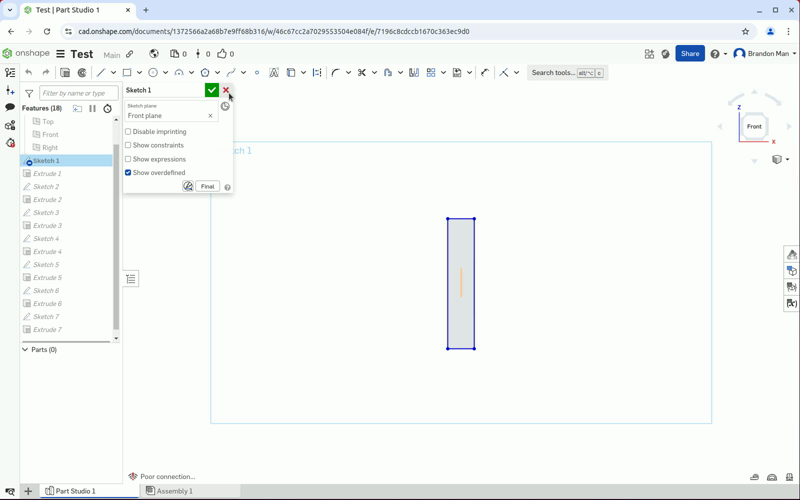
key(shift+s)
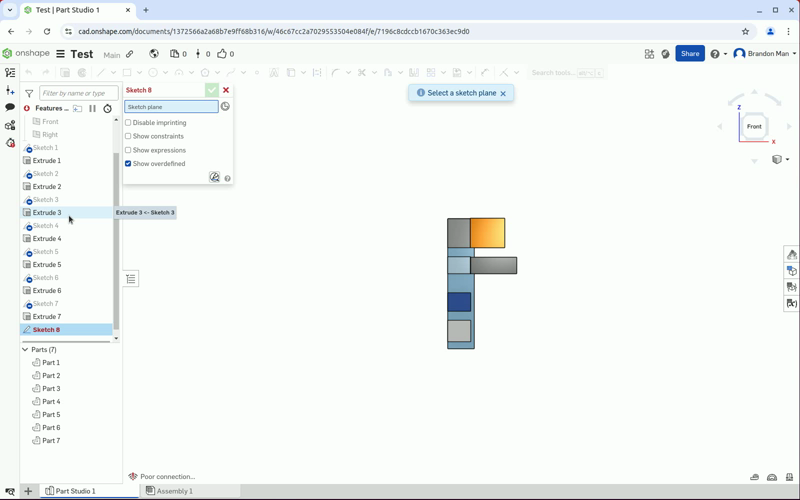
scroll(3)
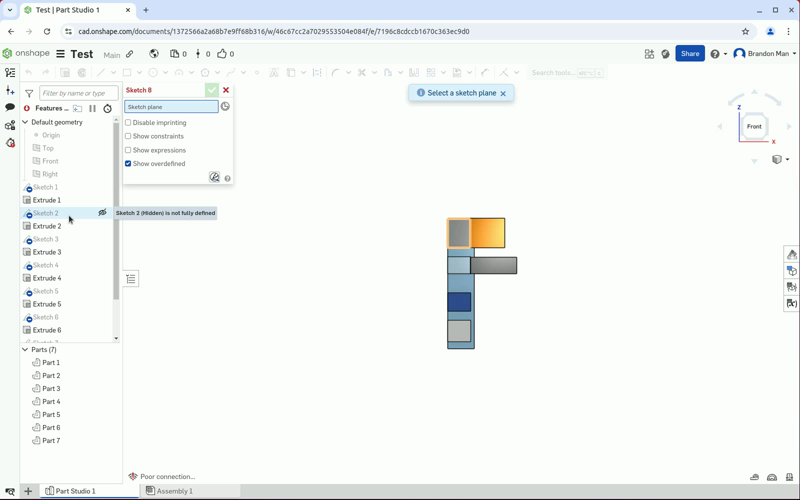
mouse_move(69, 163)
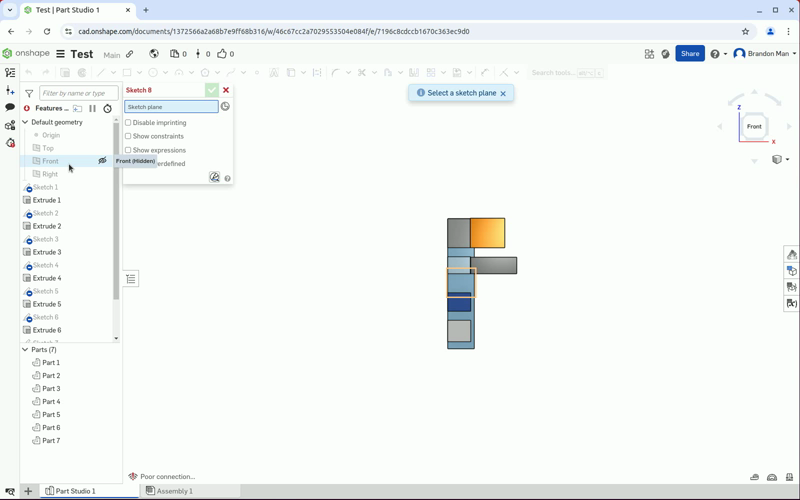
click(69, 163)
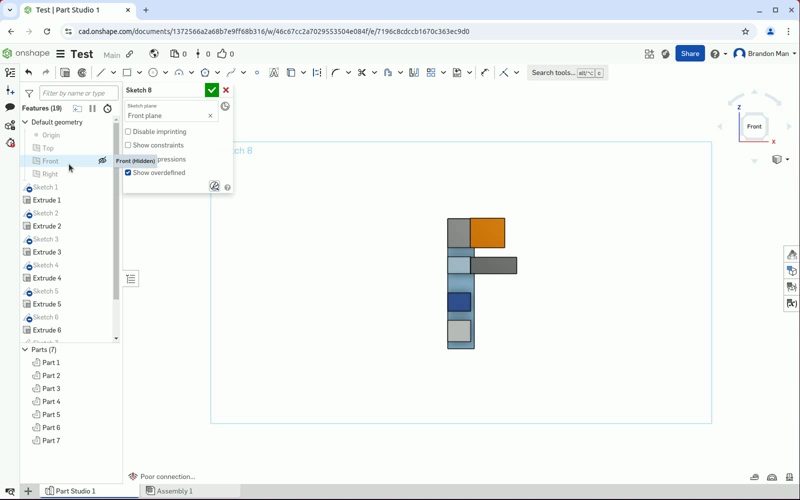
mouse_move(73, 352)
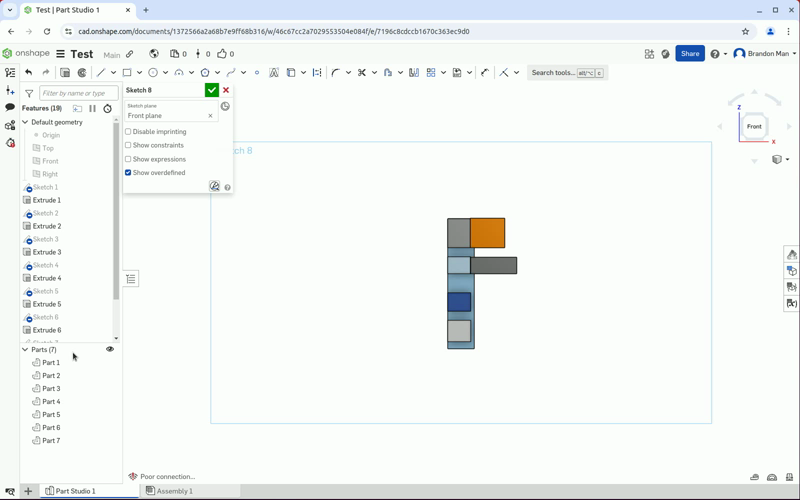
key(y)
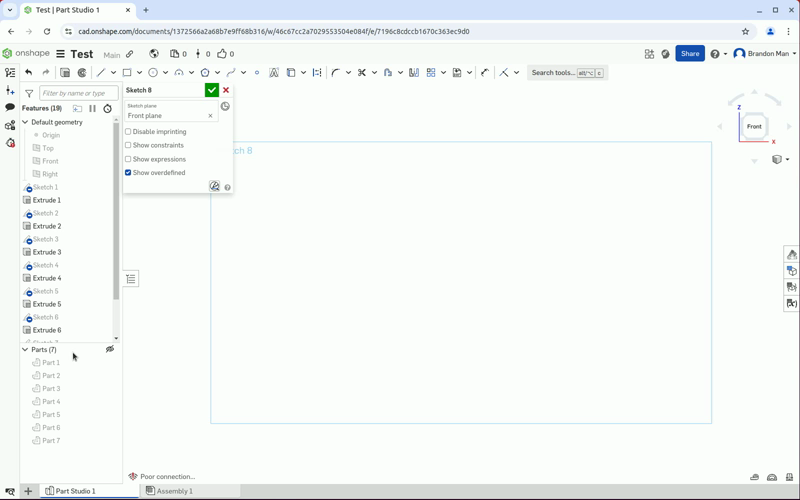
key(l)
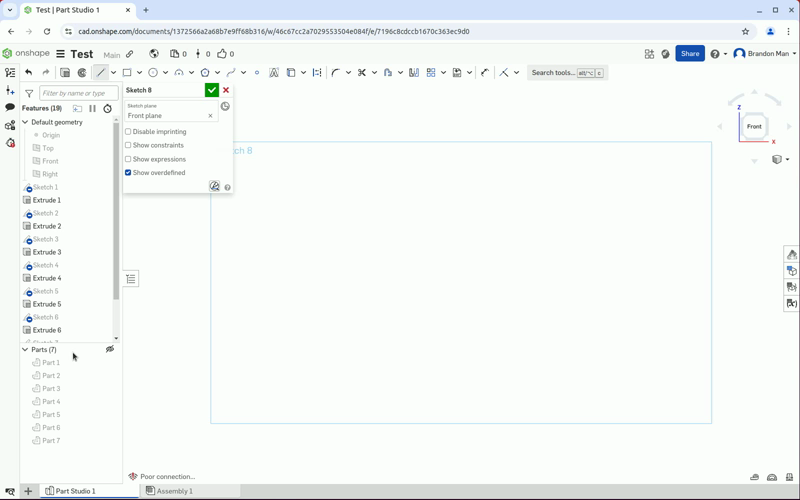
key_down(shift)
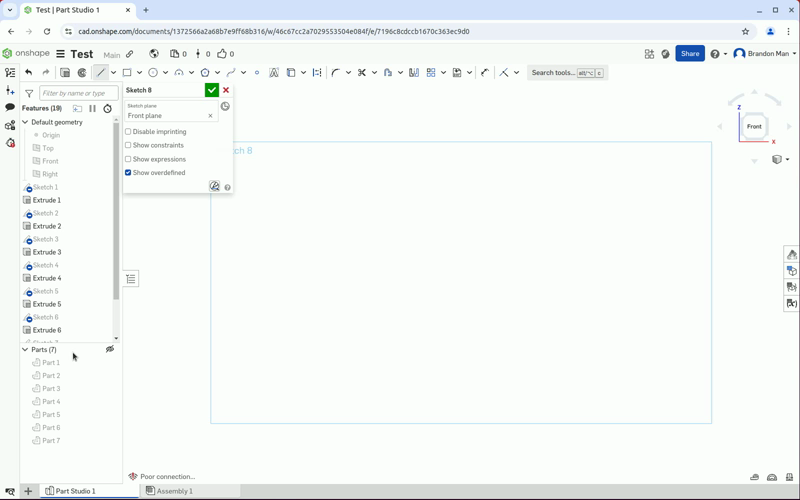
mouse_move(470, 311)
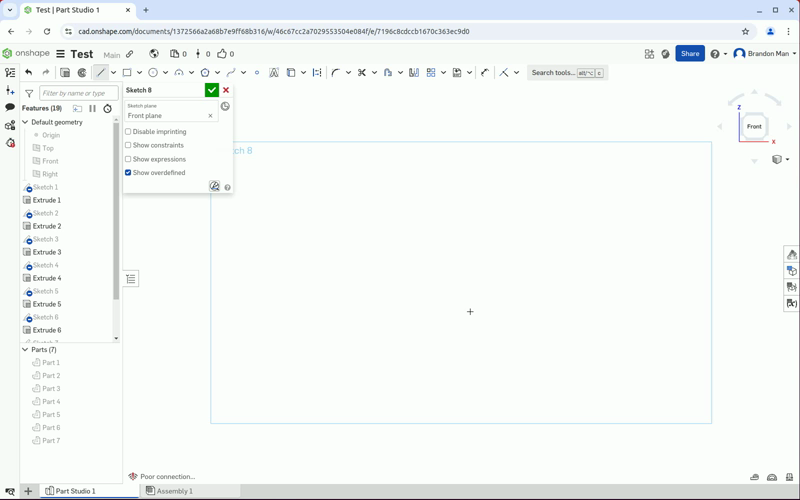
click(470, 311)
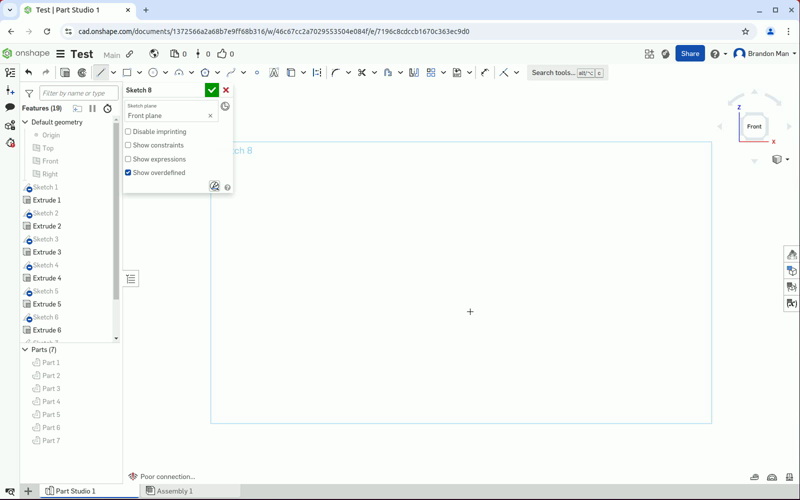
key_up(shift)
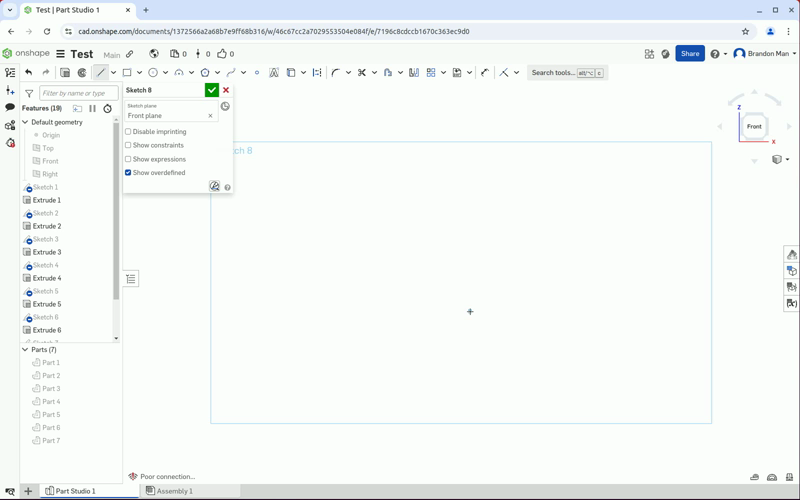
key_down(shift)
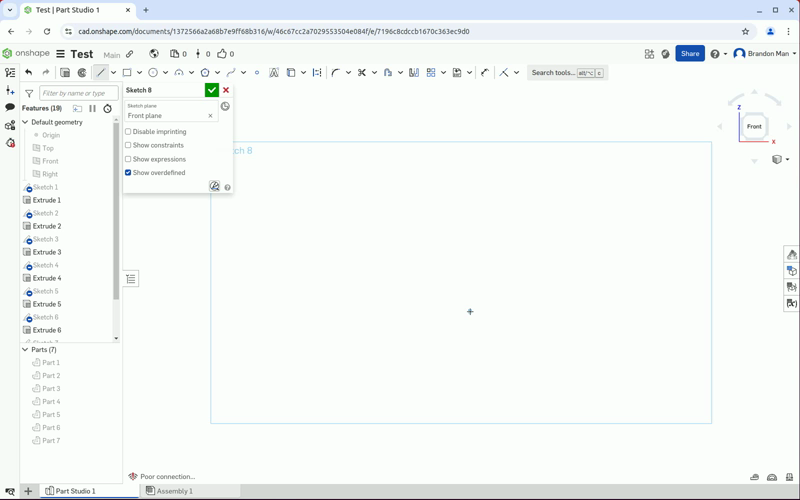
mouse_move(536, 311)
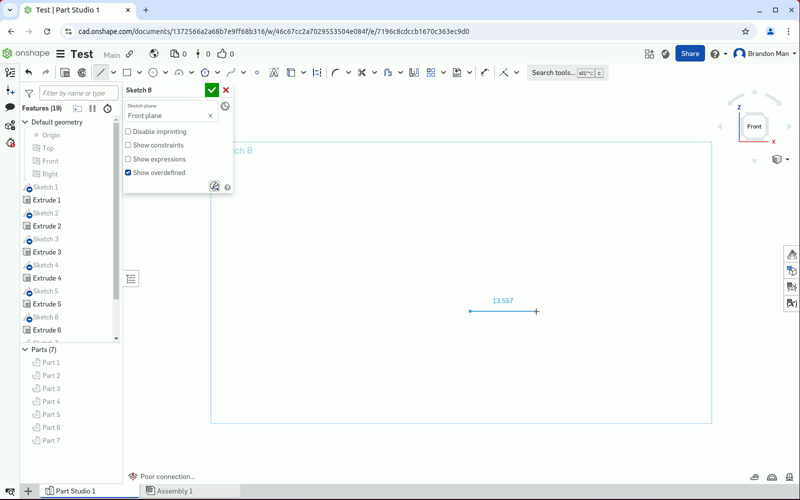
click(536, 311)
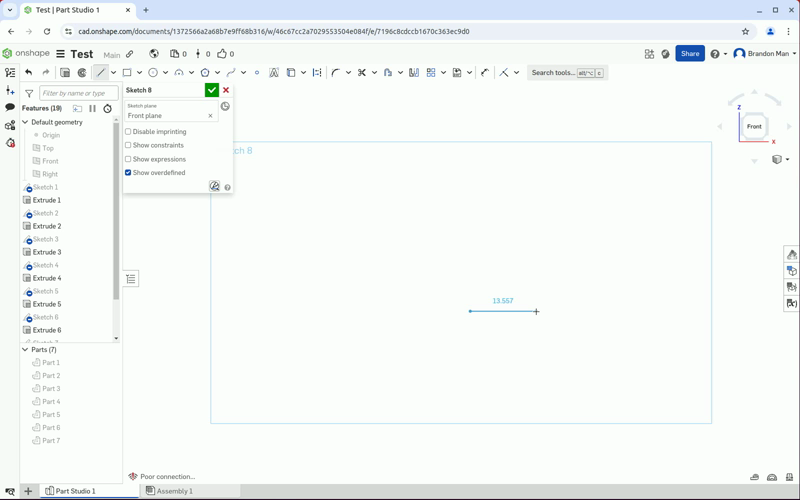
key_up(shift)
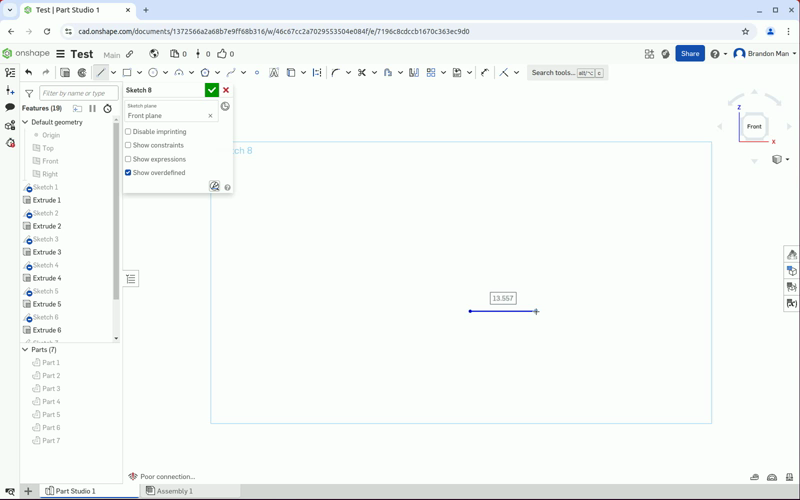
key_down(shift)
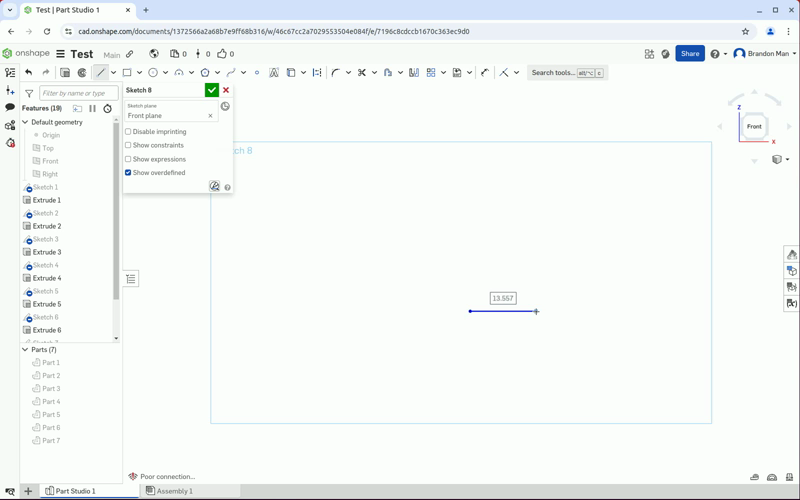
mouse_move(566, 311)
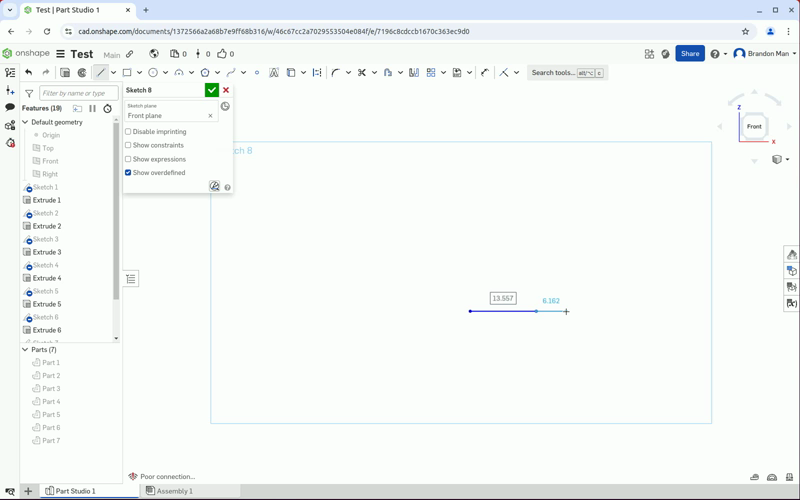
mouse_move(536, 293)
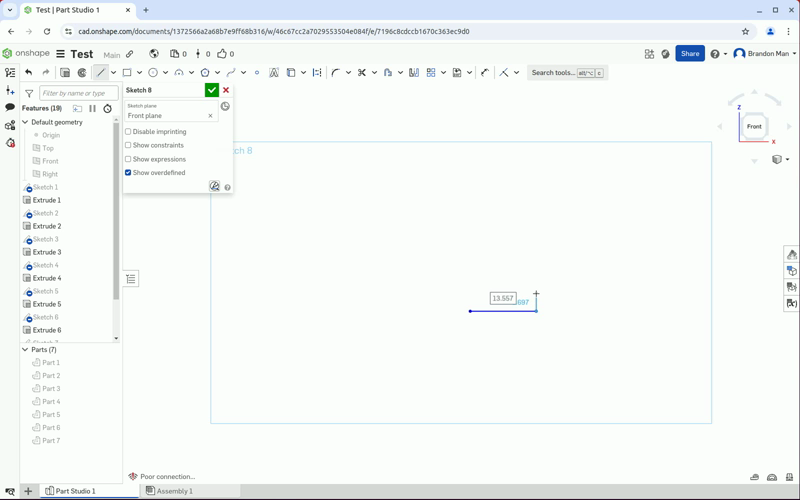
click(536, 293)
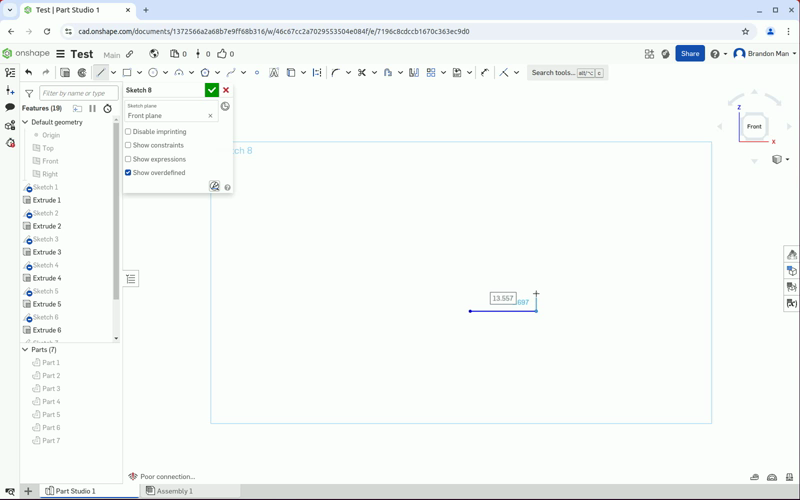
key_up(shift)
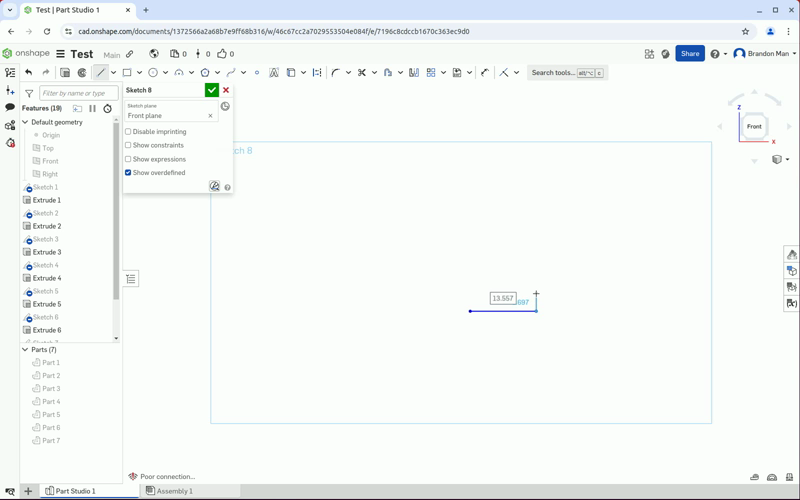
key_down(shift)
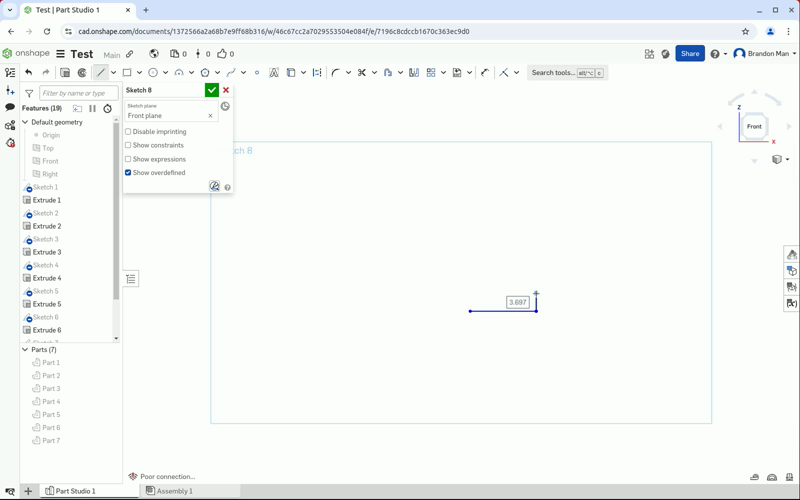
mouse_move(470, 293)
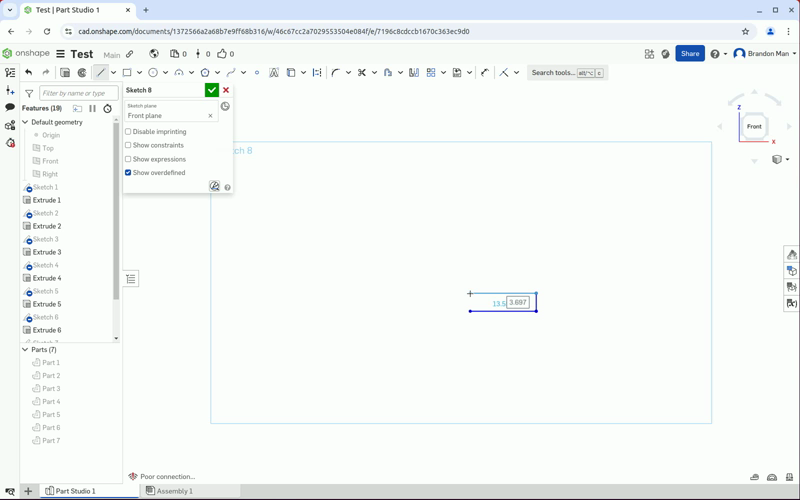
click(470, 293)
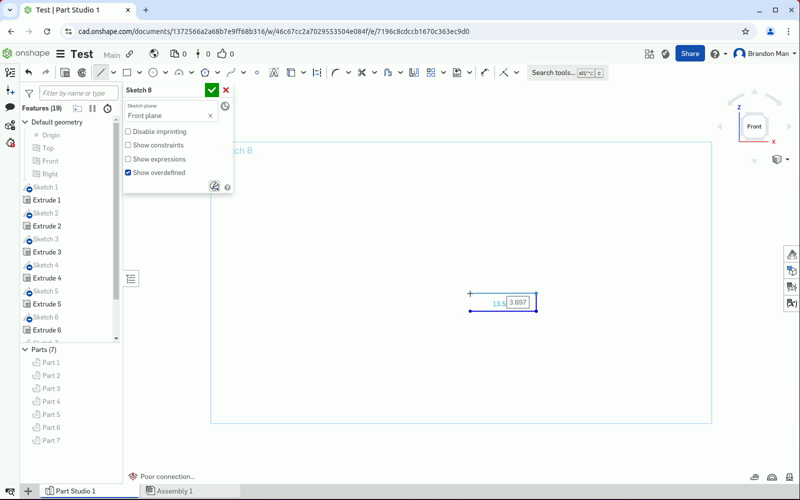
key_up(shift)
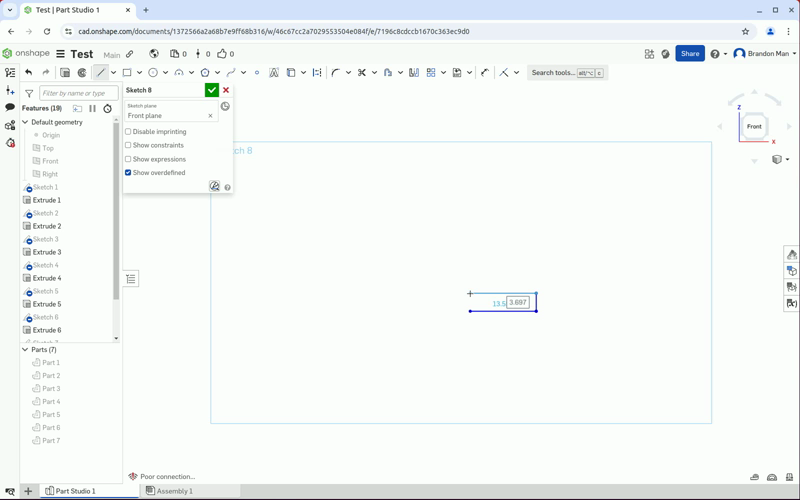
mouse_move(500, 293)
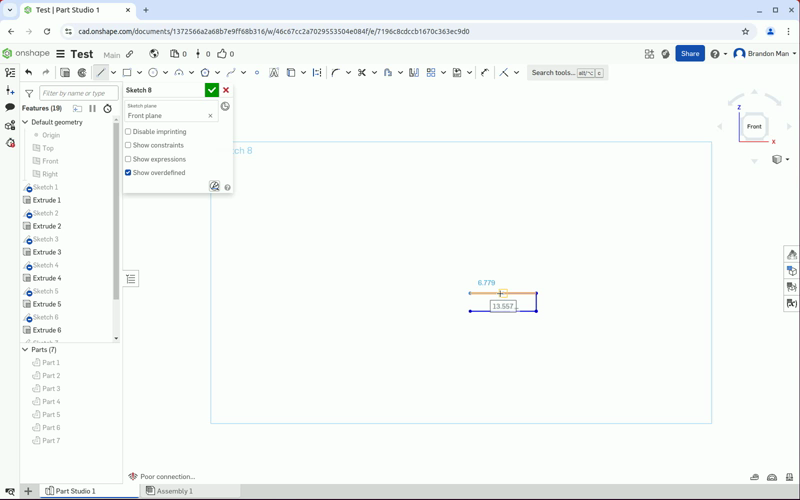
key_down(shift)
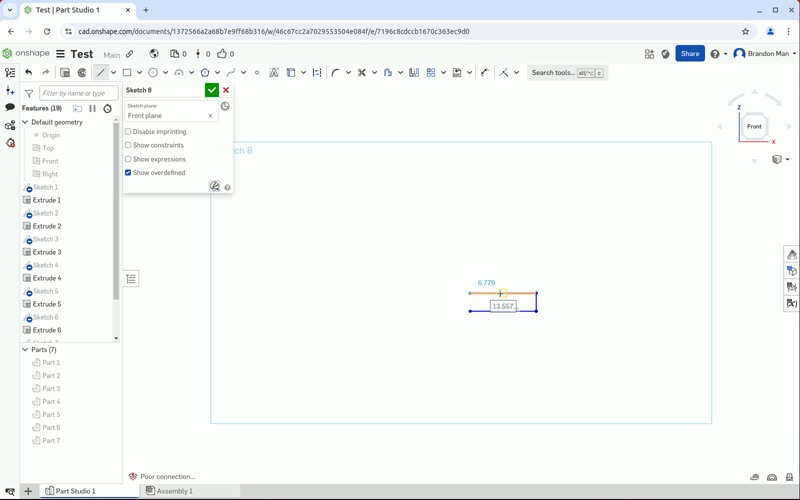
mouse_move(470, 311)
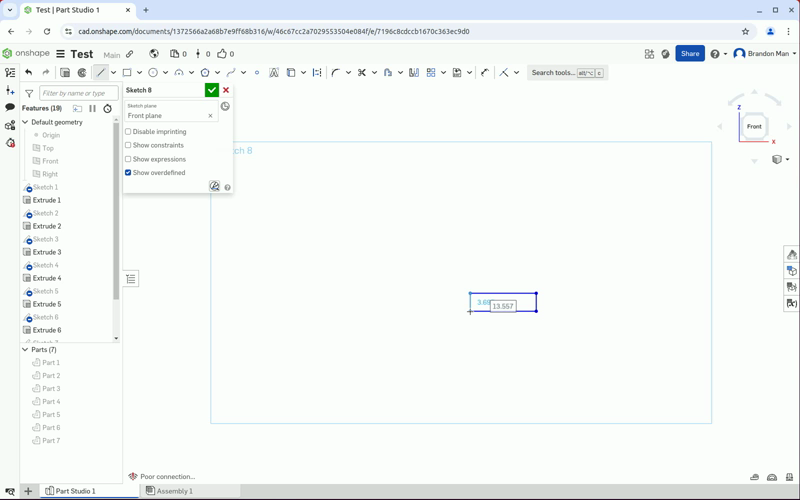
key_up(shift)
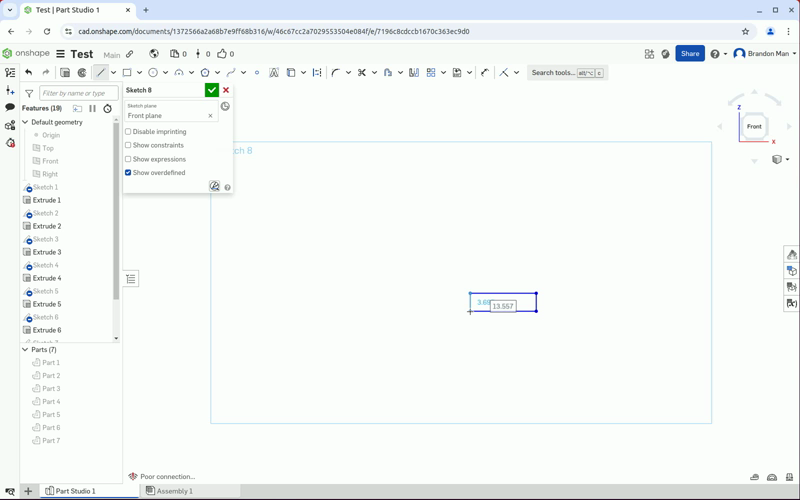
click(470, 311)
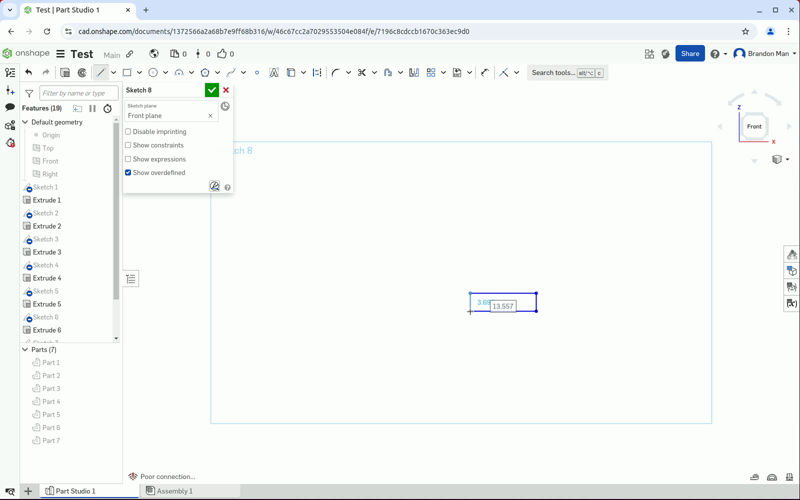
key(esc)
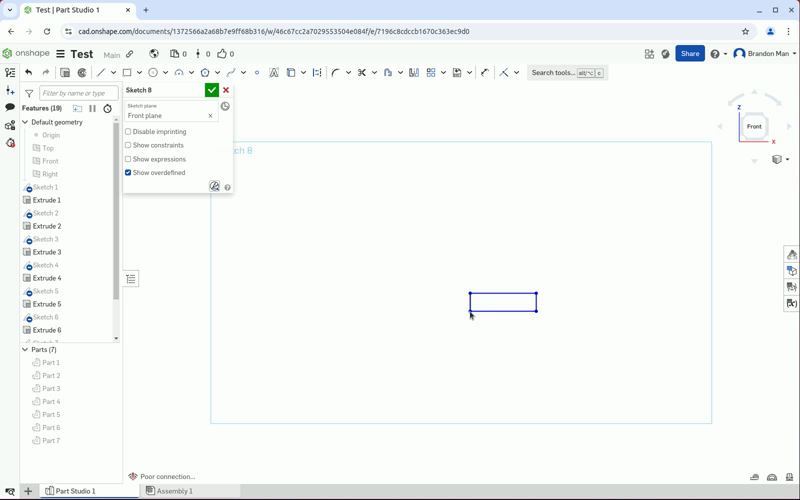
mouse_move(478, 299)
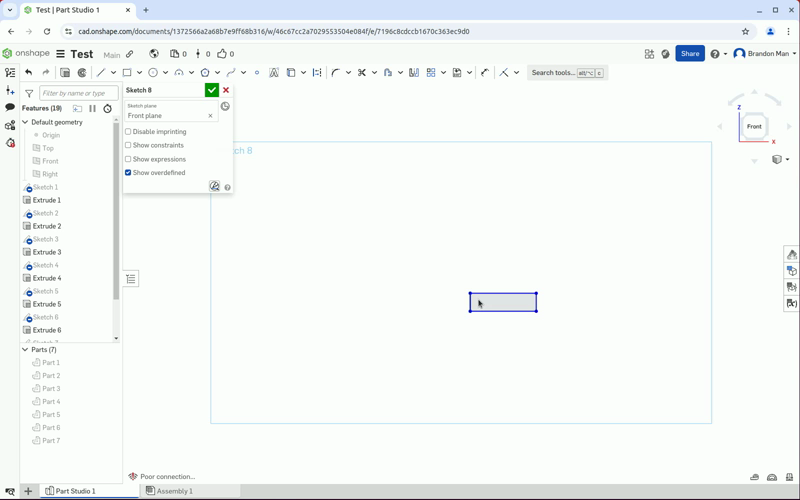
scroll(6)
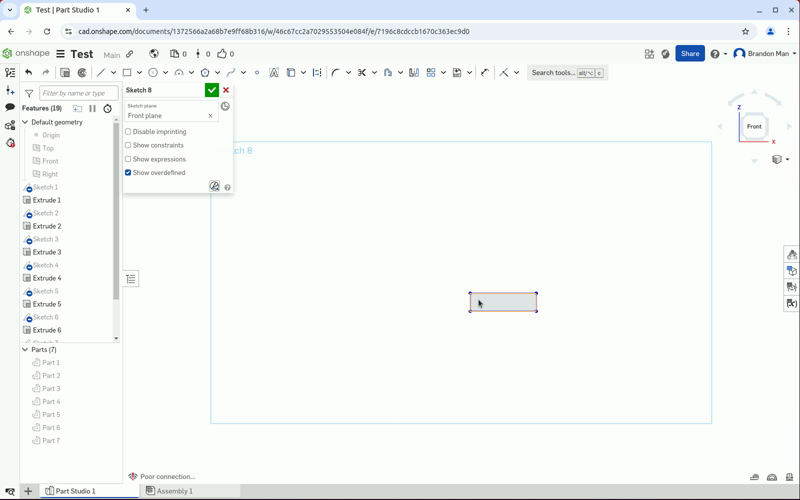
scroll(6)
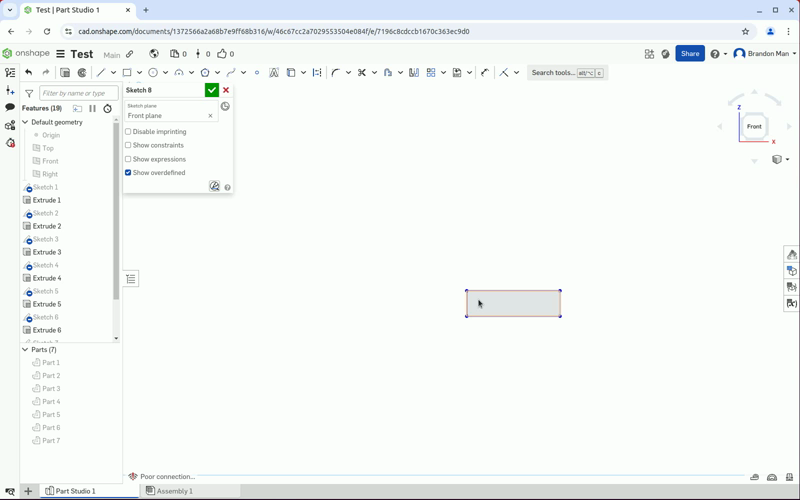
scroll(6)
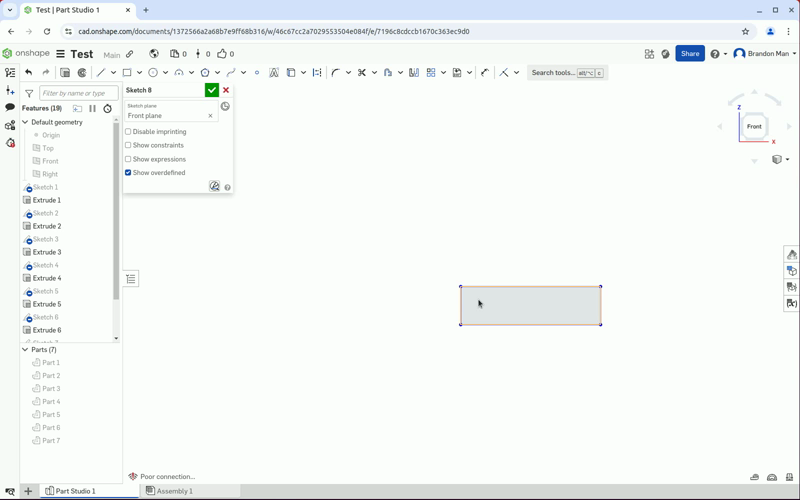
scroll(6)
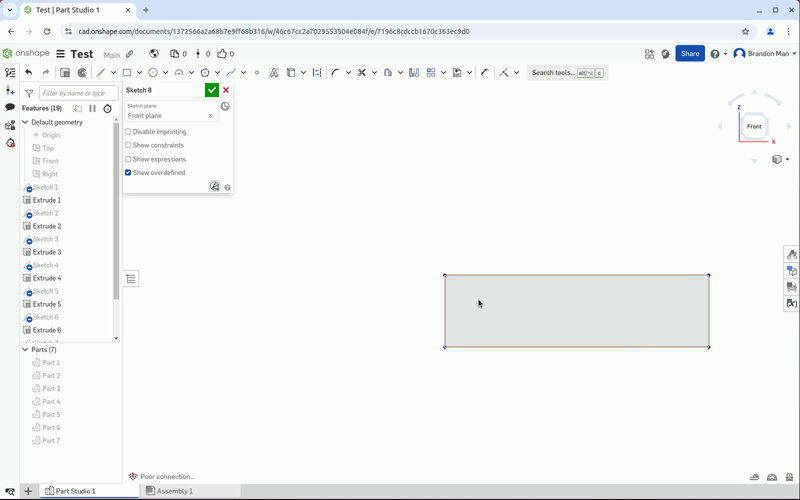
scroll(6)
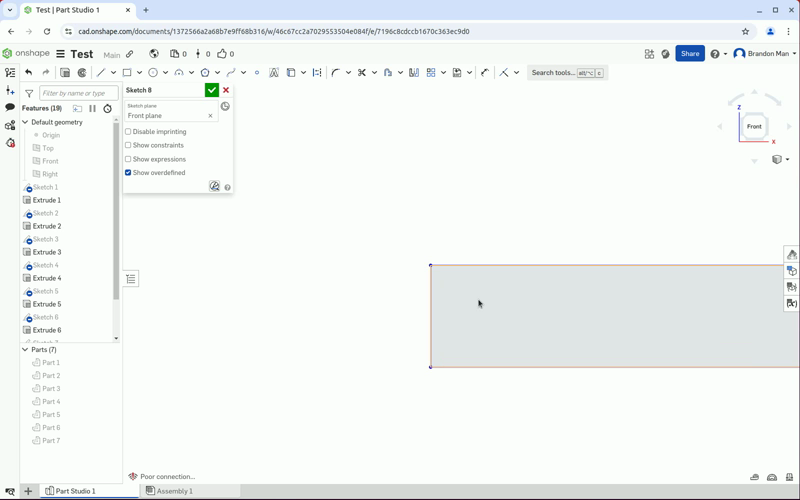
scroll(6)
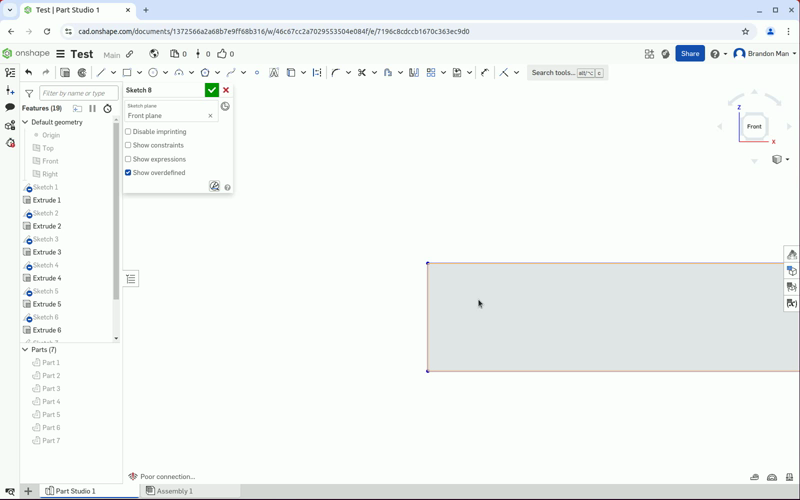
scroll(6)
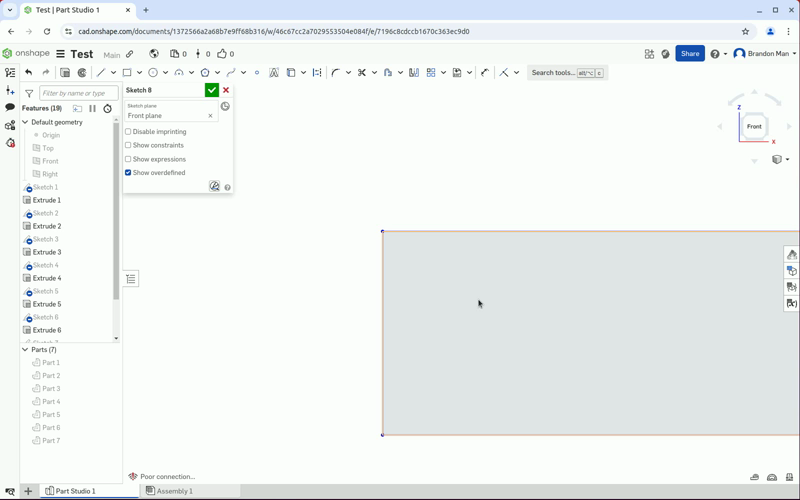
click(478, 299)
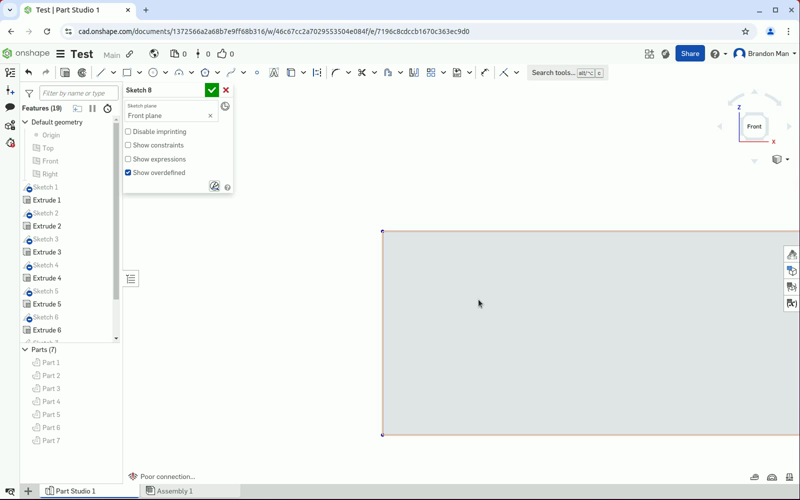
scroll(-6)
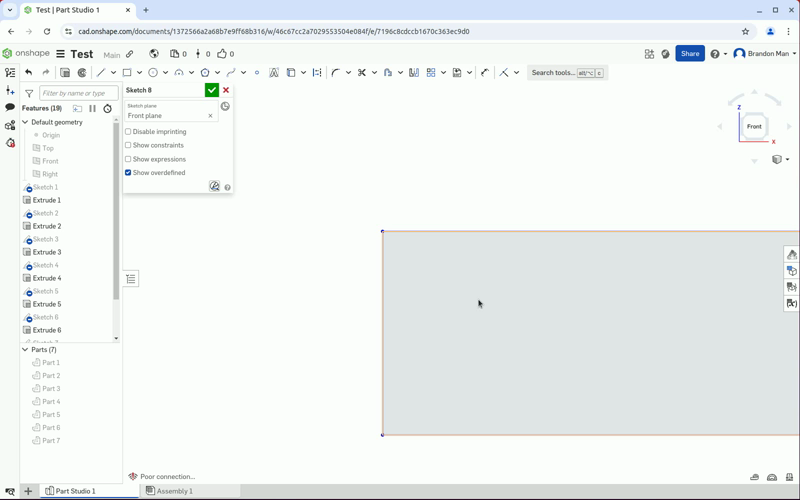
scroll(-6)
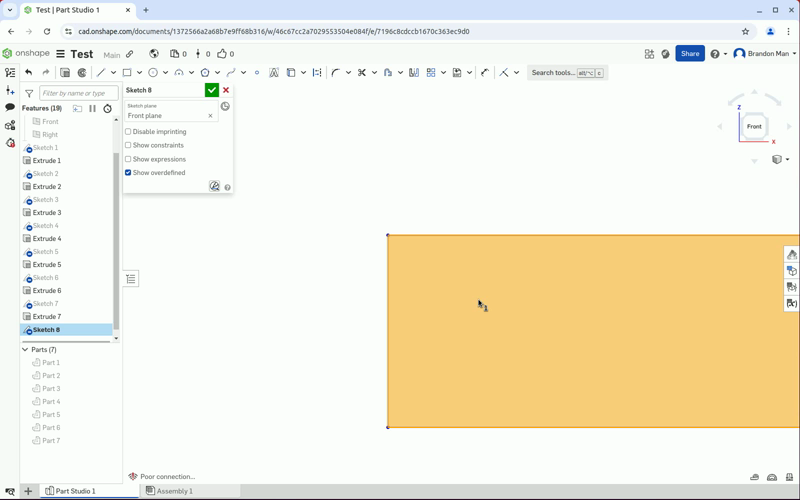
scroll(-6)
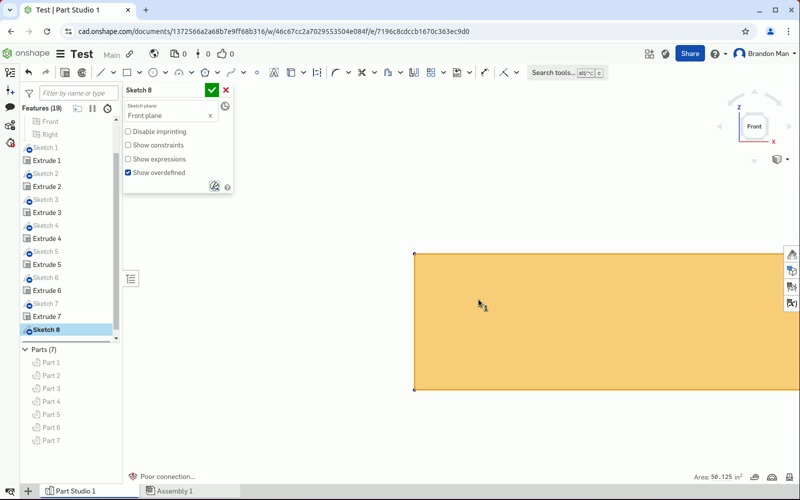
scroll(-6)
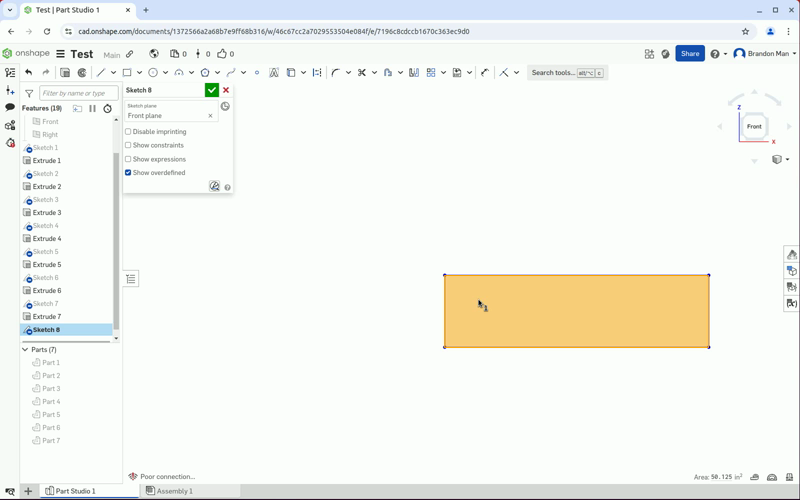
scroll(-6)
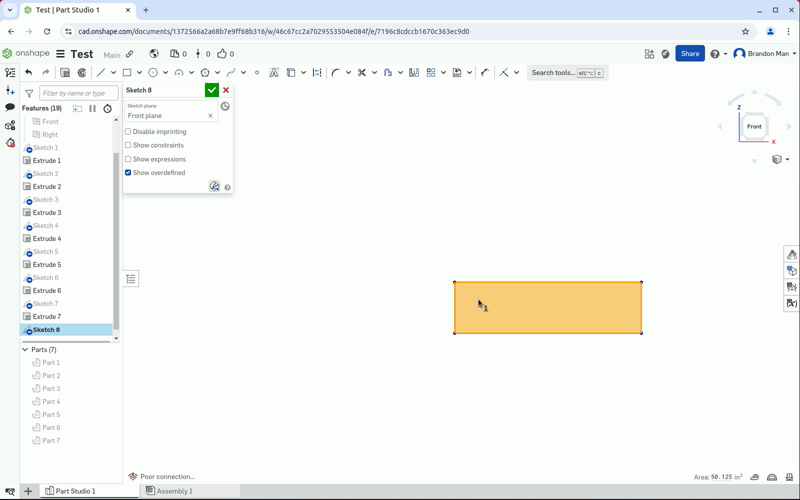
scroll(-6)
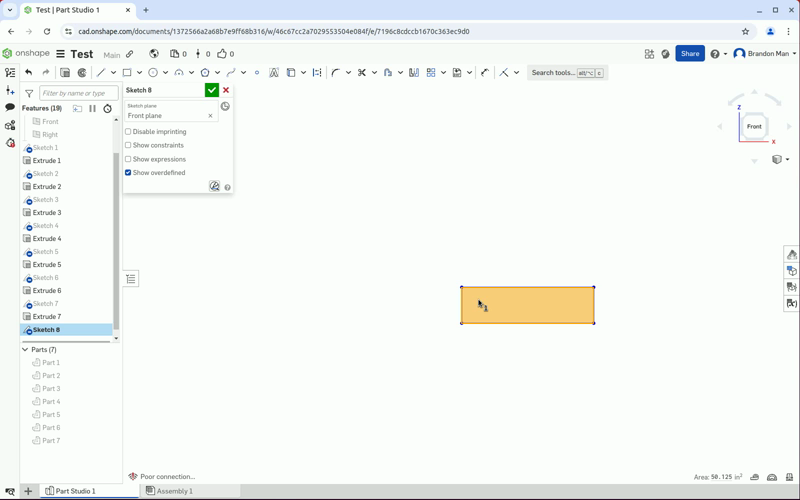
scroll(-6)
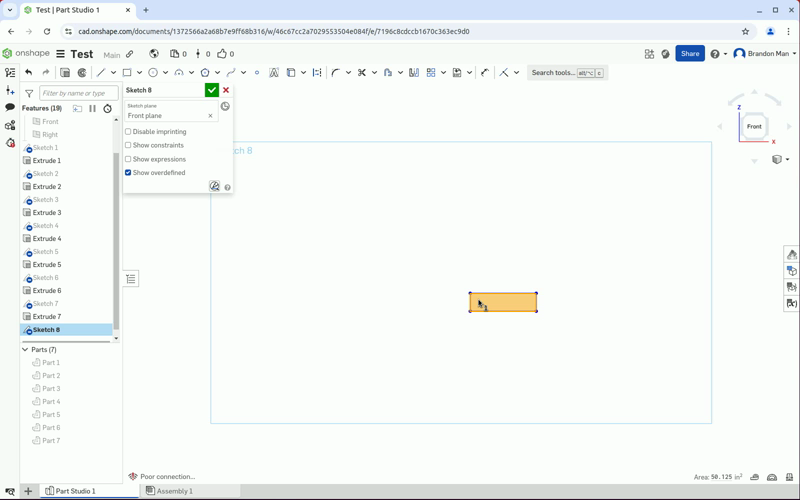
mouse_move(73, 352)
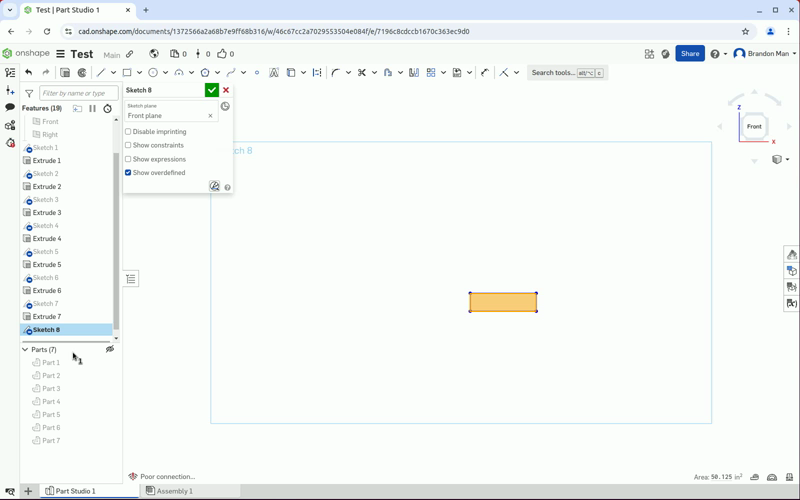
key(shift+y)
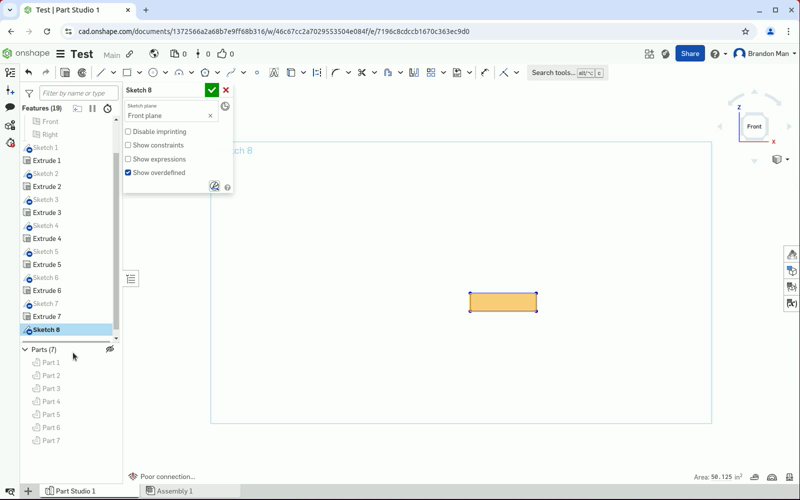
key(shift+e)
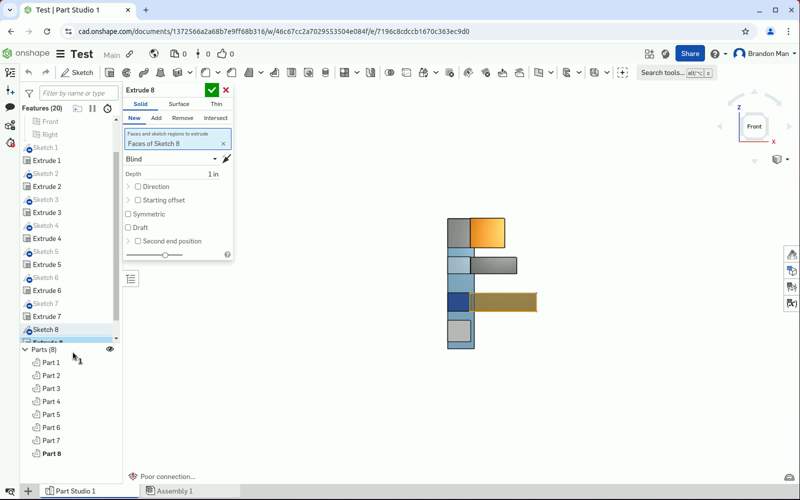
mouse_move(143, 106)
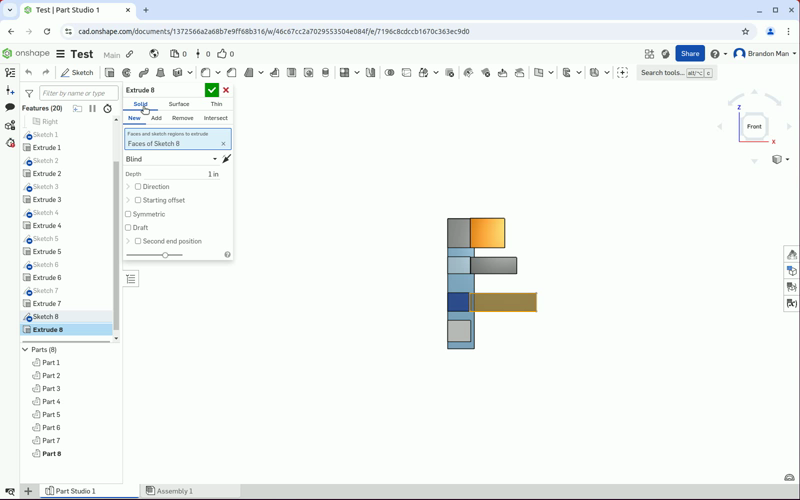
click(143, 106)
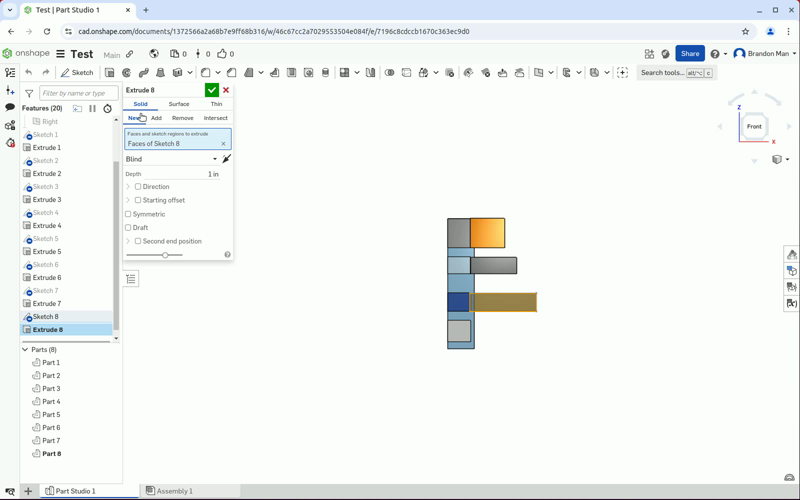
mouse_move(137, 120)
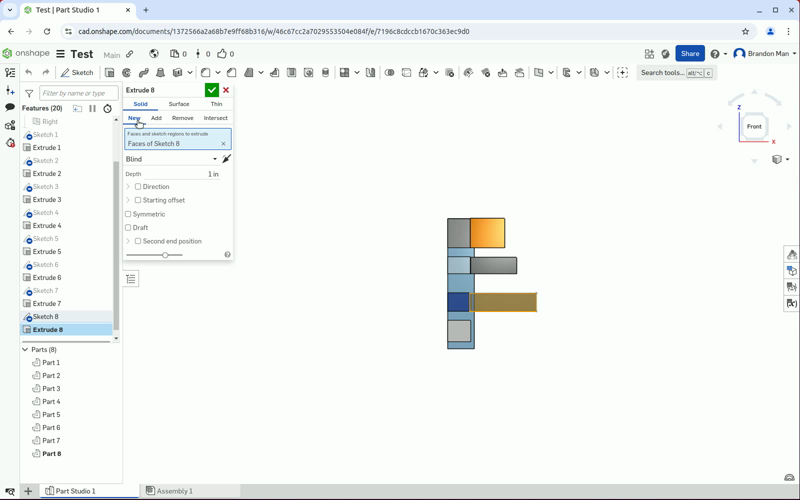
click(137, 120)
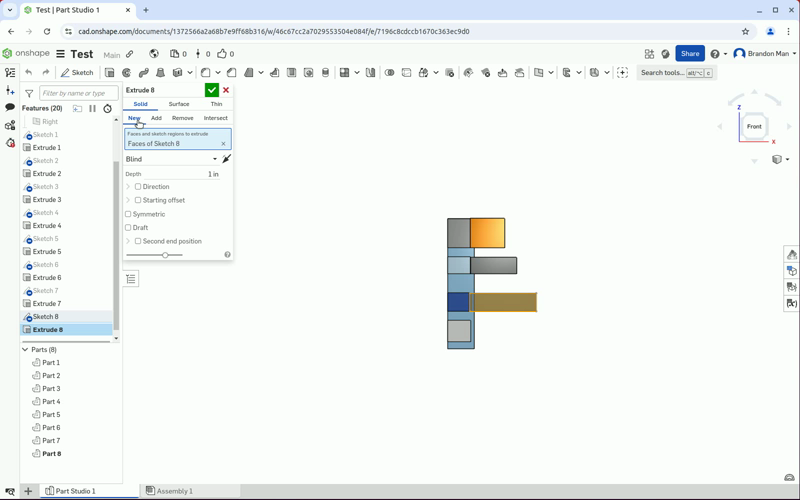
key(tab, 4)
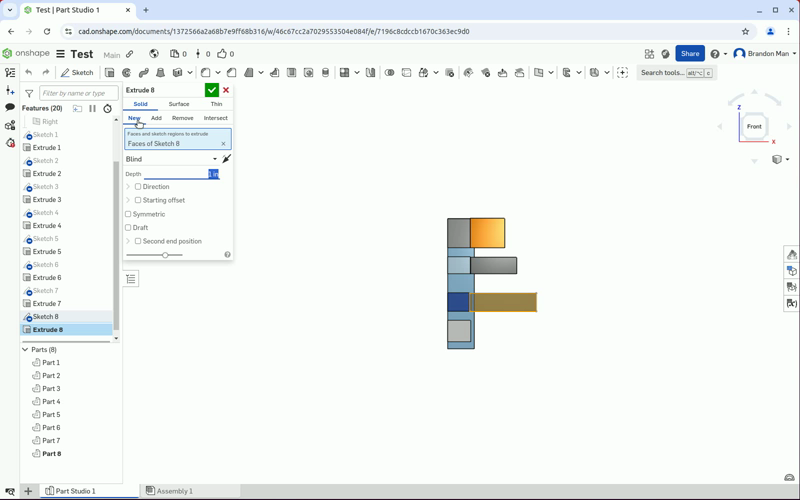
text(5.055)
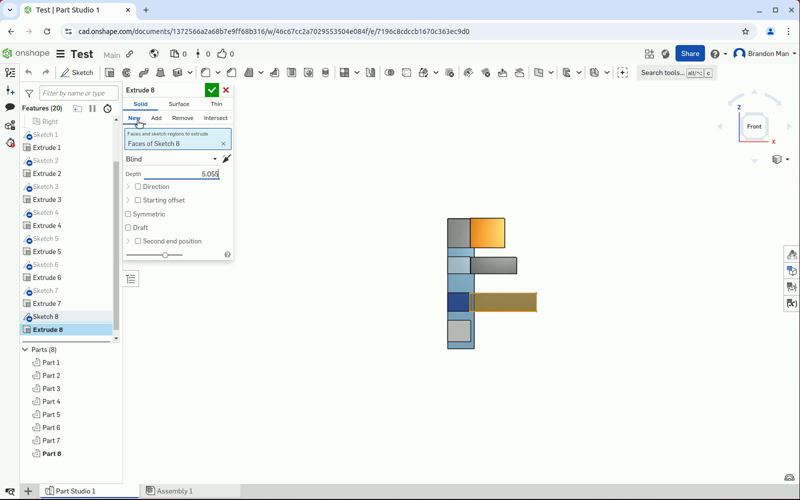
key(tab, 3)
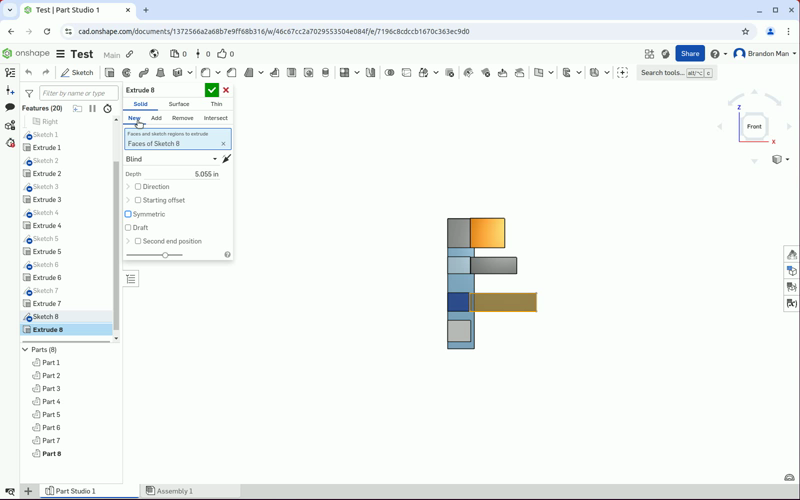
key(tab, 2)
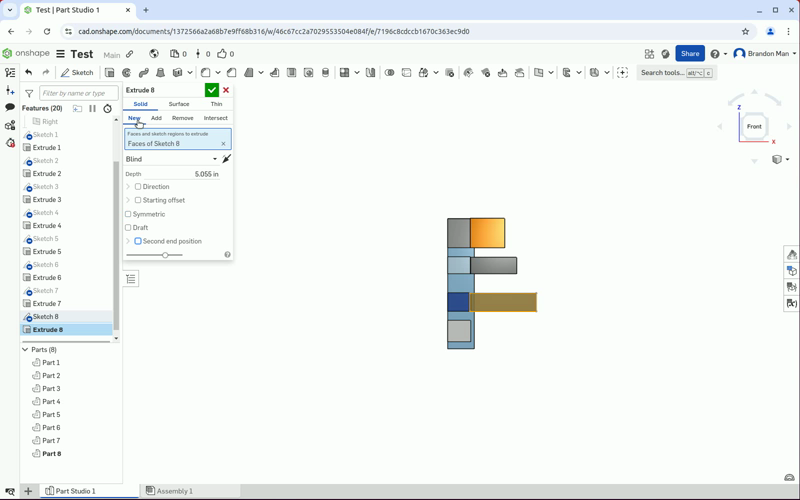
key(space)
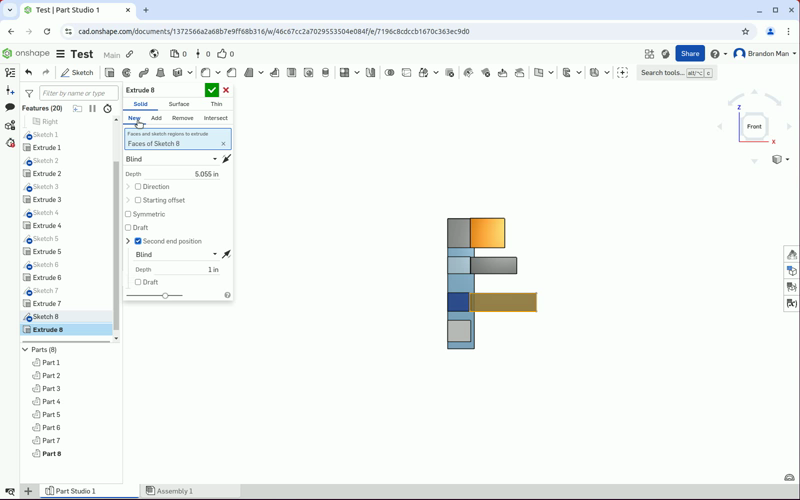
key(tab, 3)
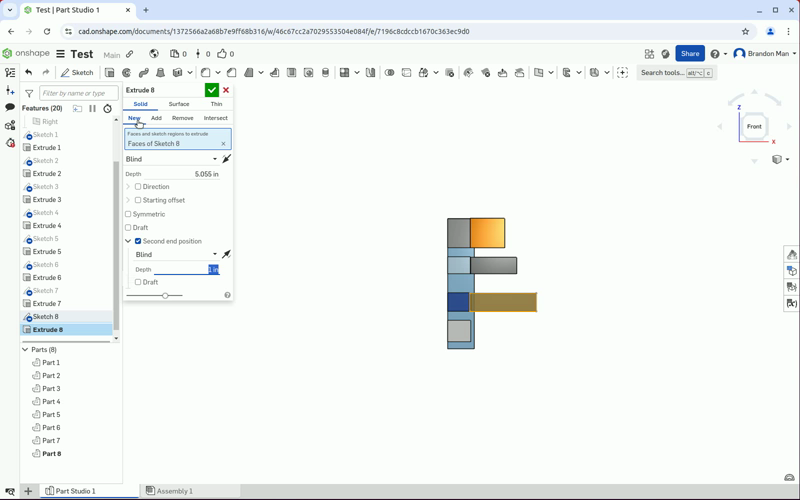
text(2.407)
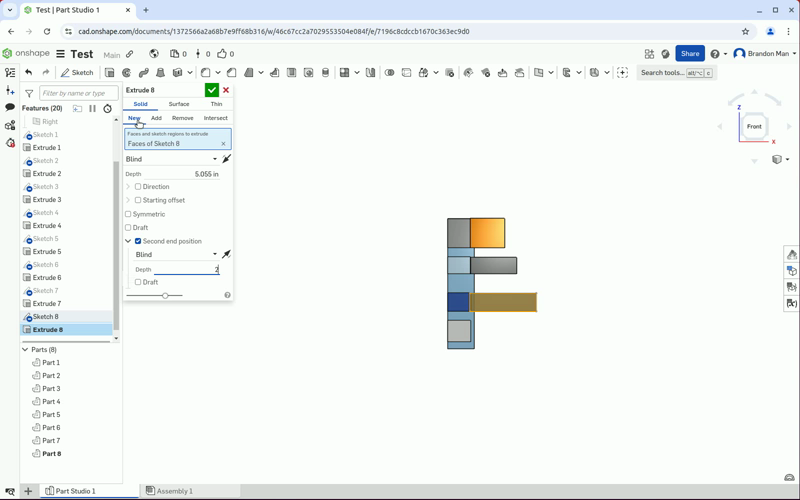
key(enter)
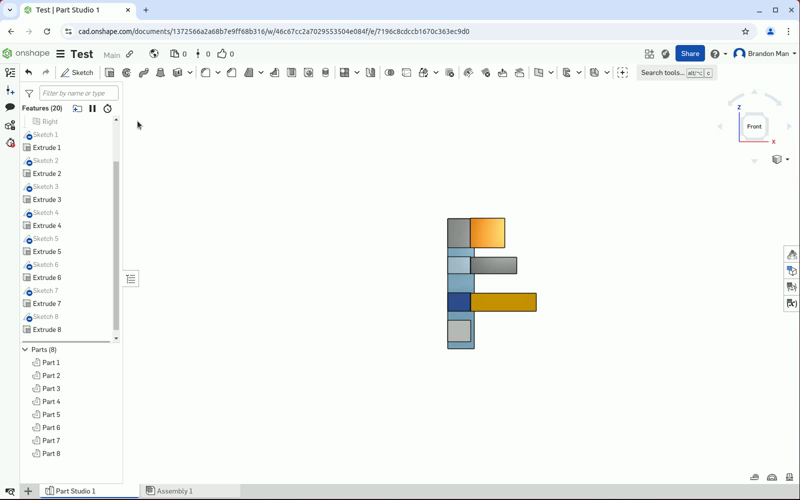
key(shift+h)
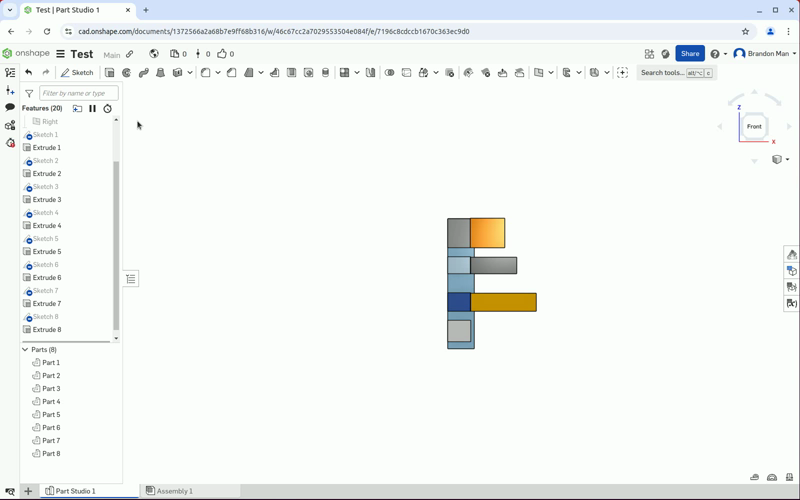
key(shift+h)
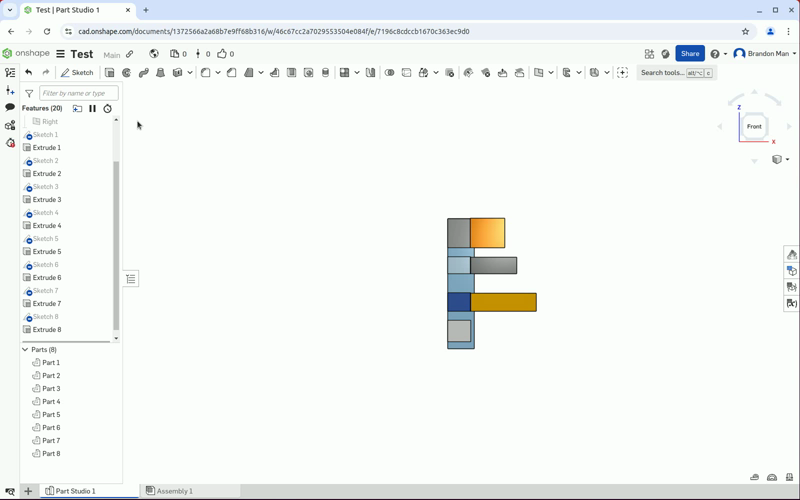
mouse_move(69, 137)
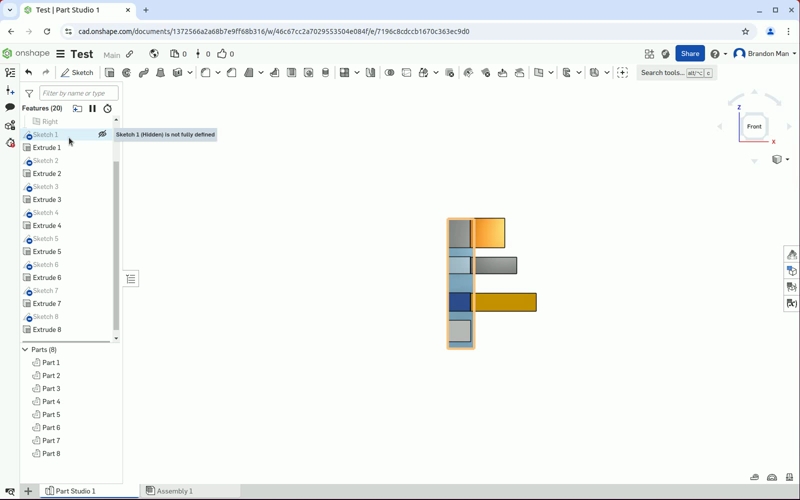
click(69, 137)
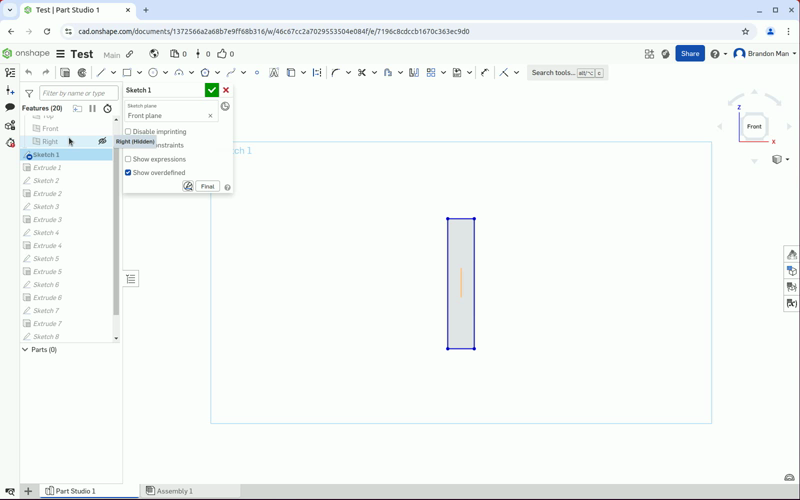
mouse_move(229, 92)
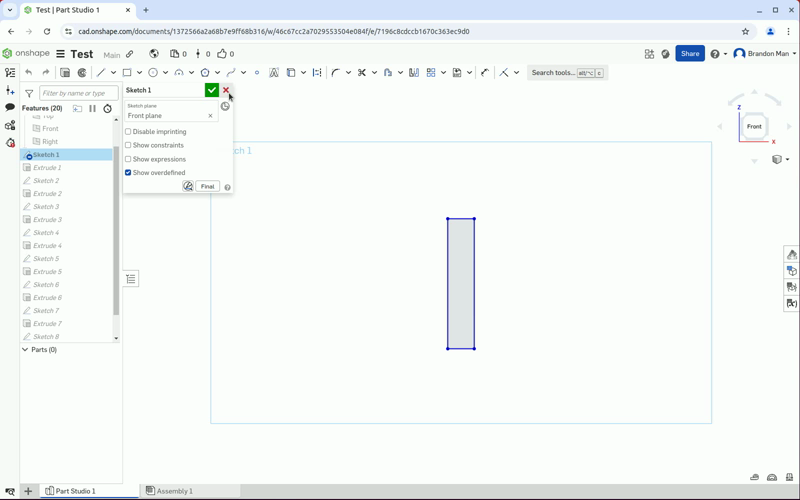
click(229, 92)
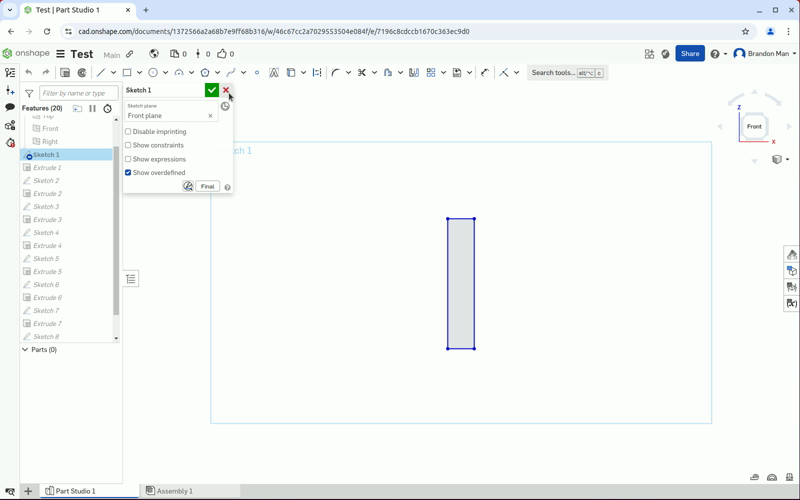
key(shift+s)
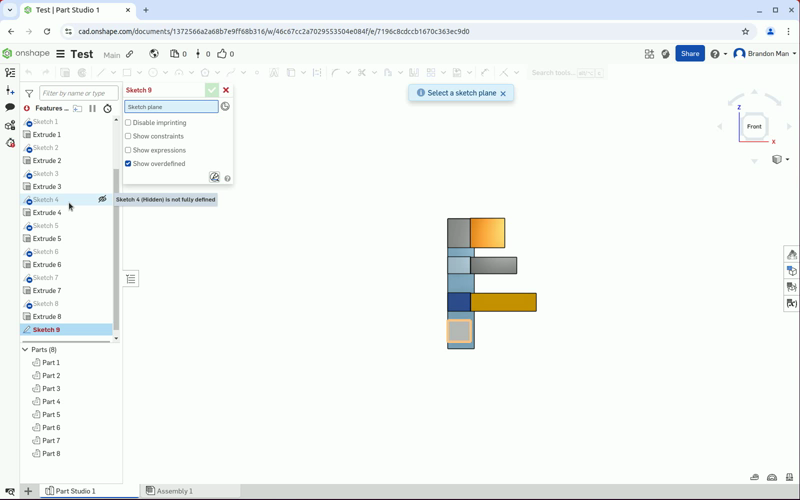
scroll(3)
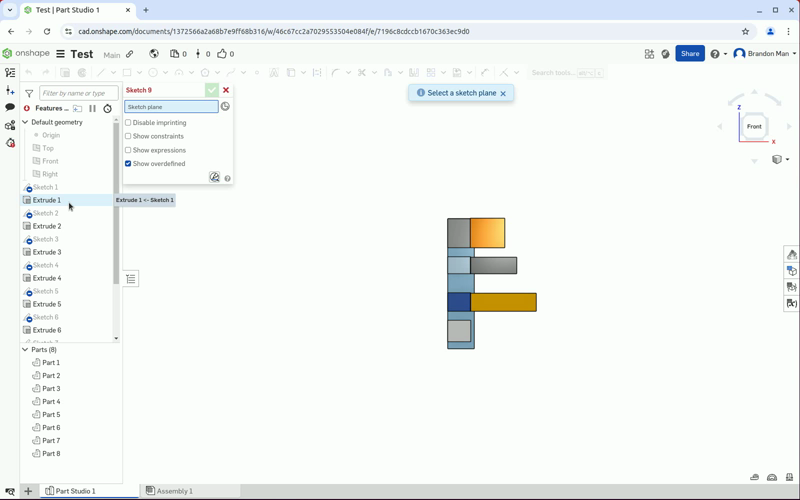
mouse_move(69, 163)
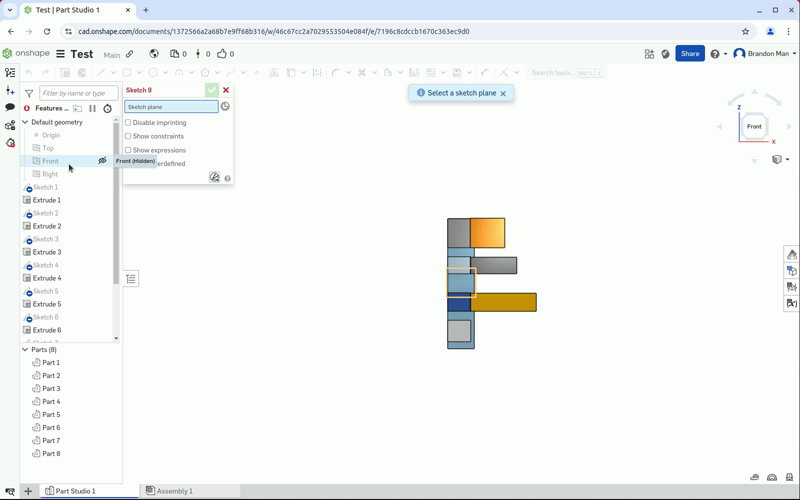
click(69, 163)
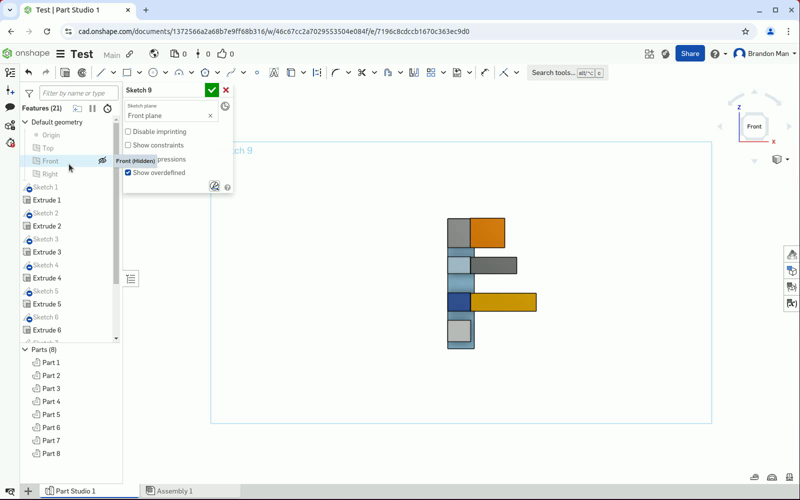
mouse_move(73, 352)
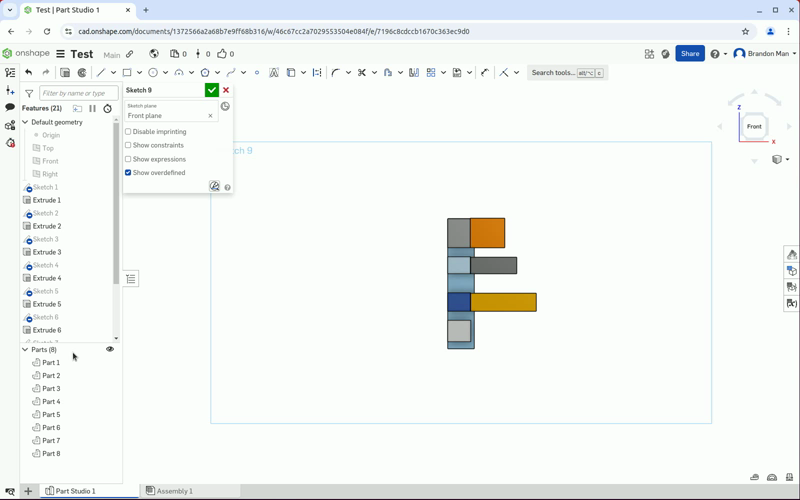
key(y)
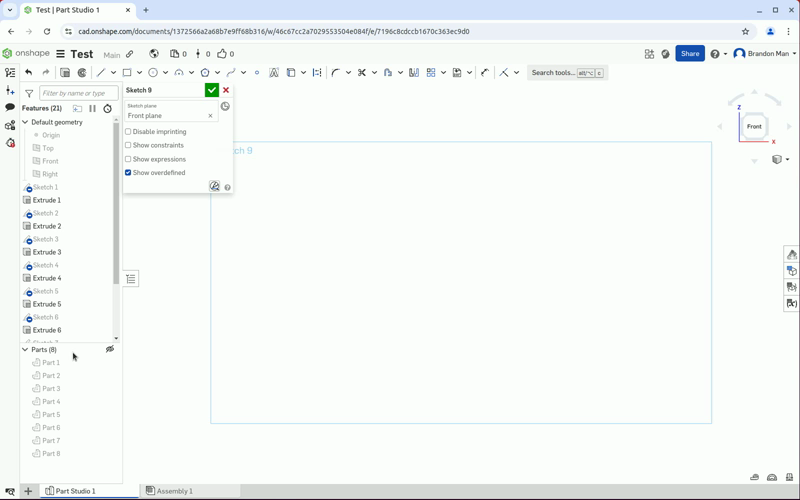
key(l)
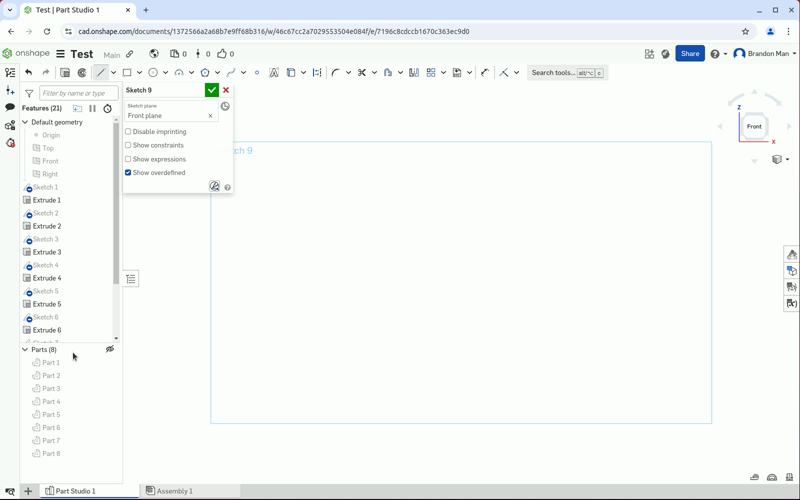
key_down(shift)
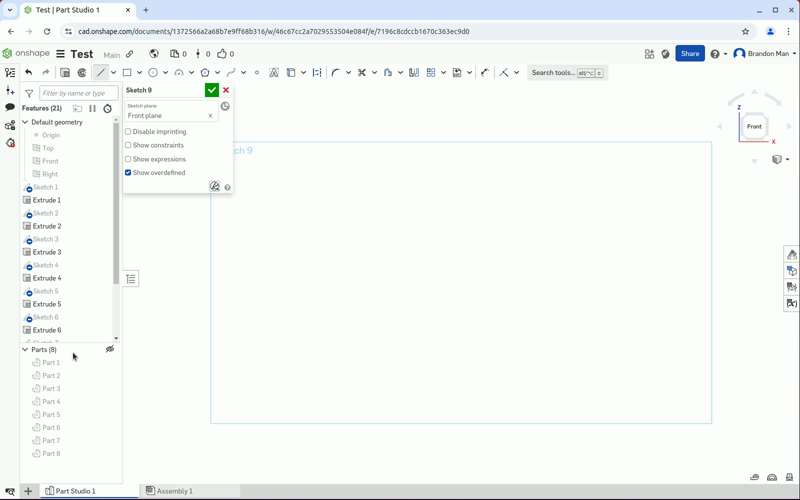
mouse_move(470, 341)
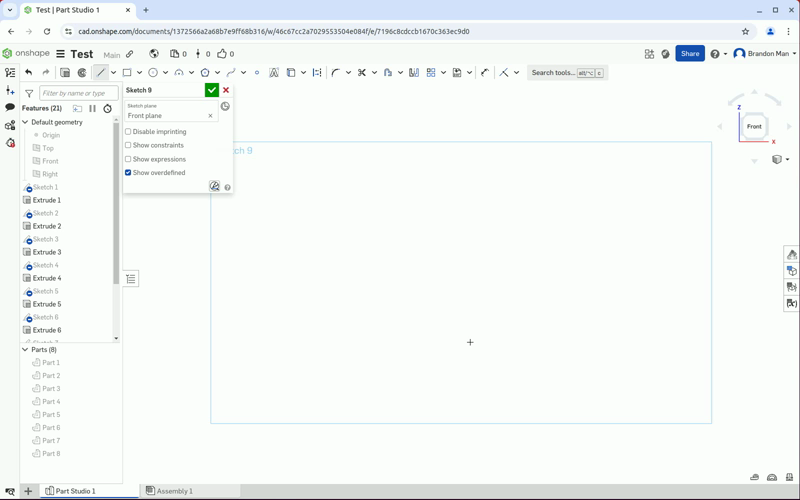
click(470, 341)
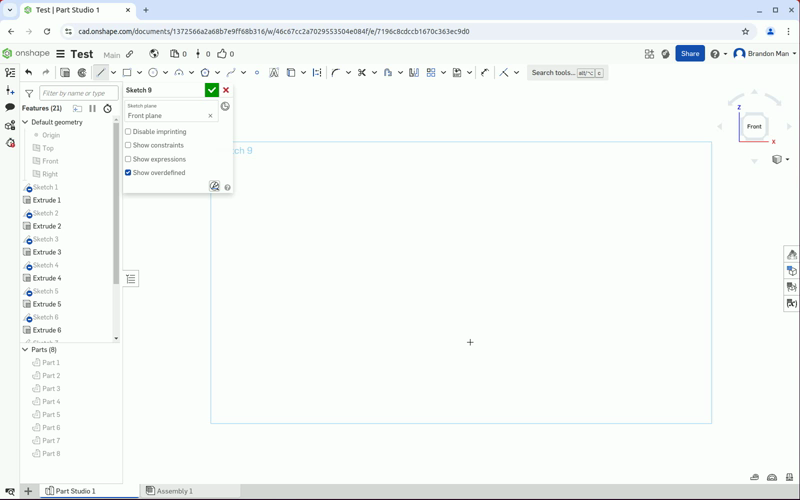
key_up(shift)
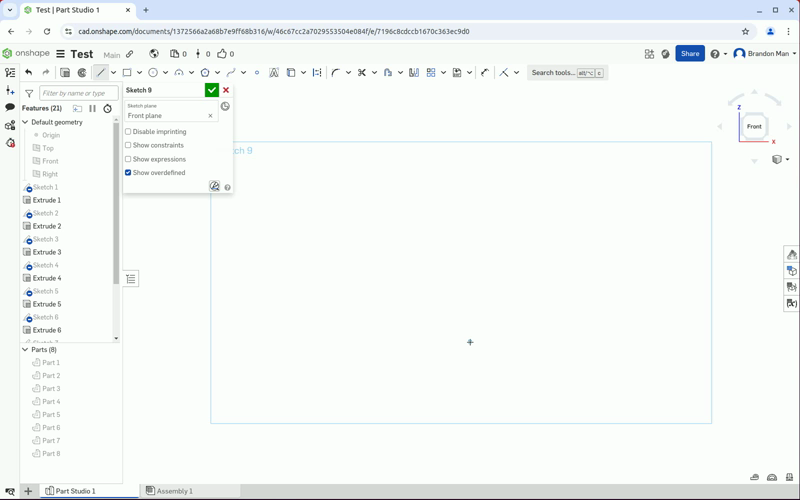
key_down(shift)
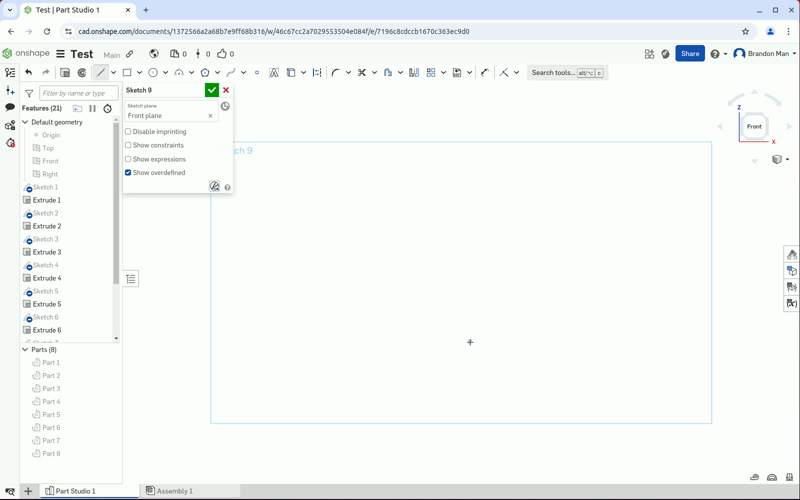
mouse_move(573, 341)
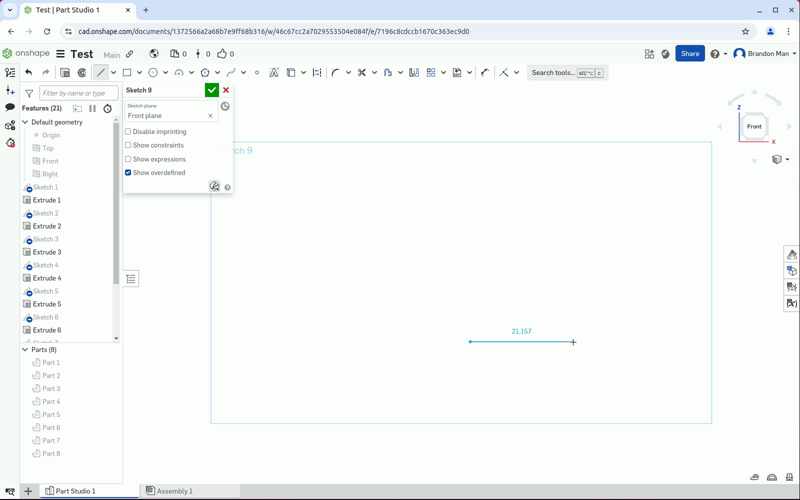
click(573, 341)
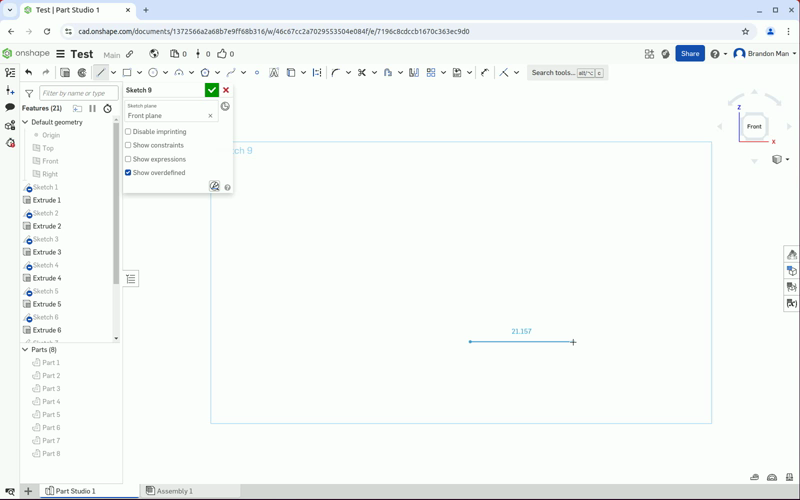
key_up(shift)
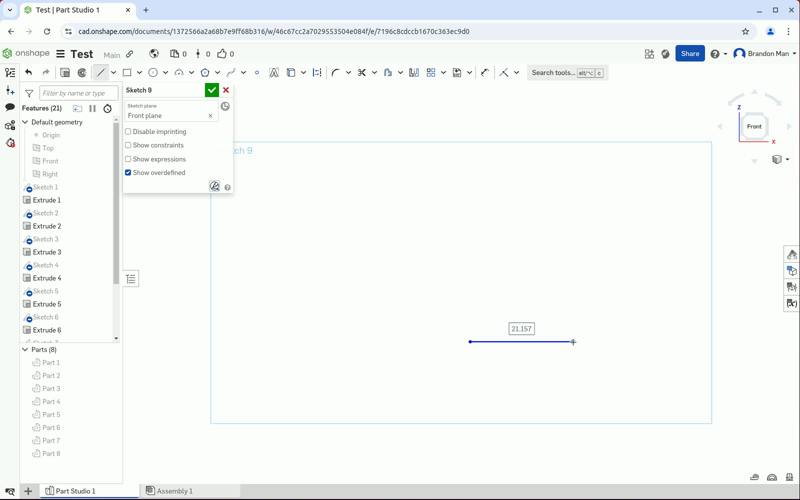
key_down(shift)
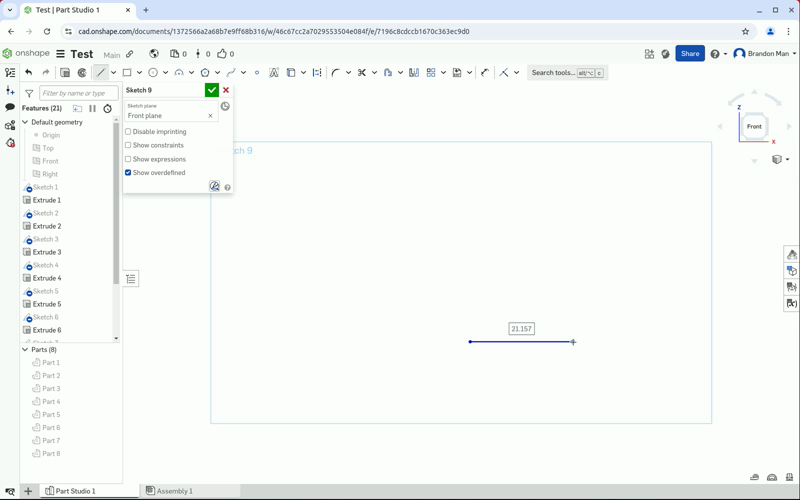
mouse_move(589, 341)
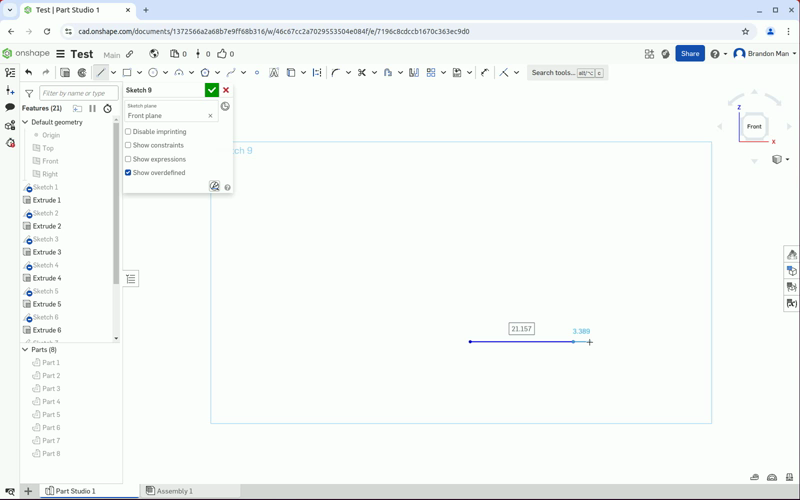
mouse_move(573, 321)
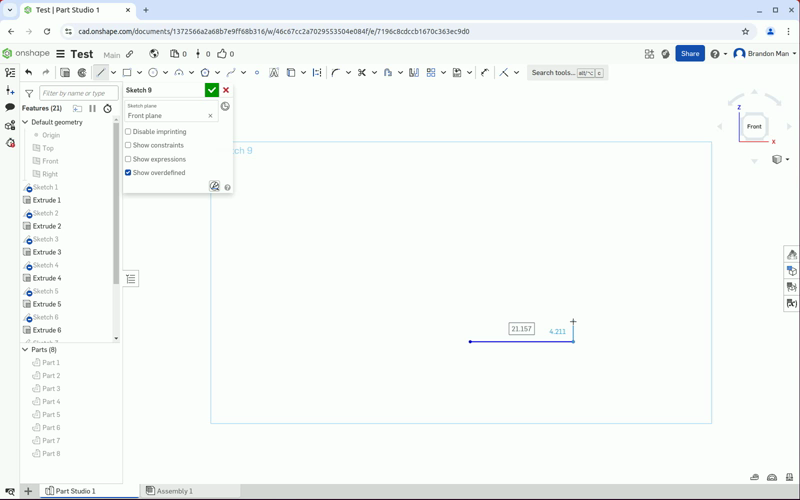
click(573, 321)
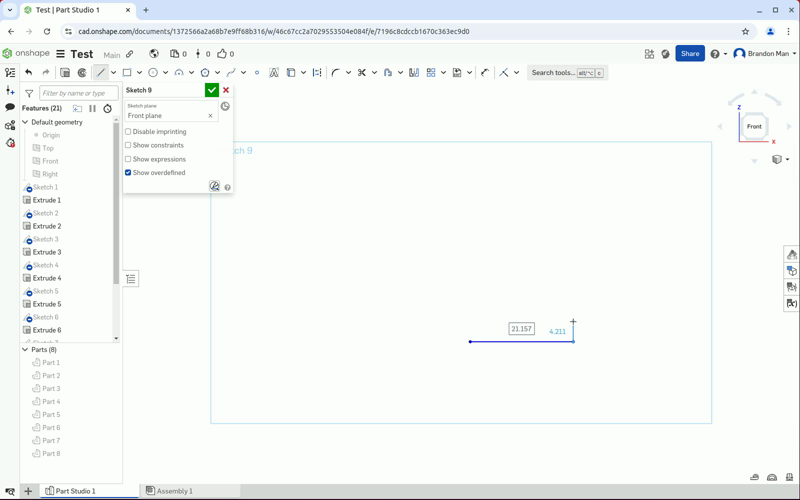
key_up(shift)
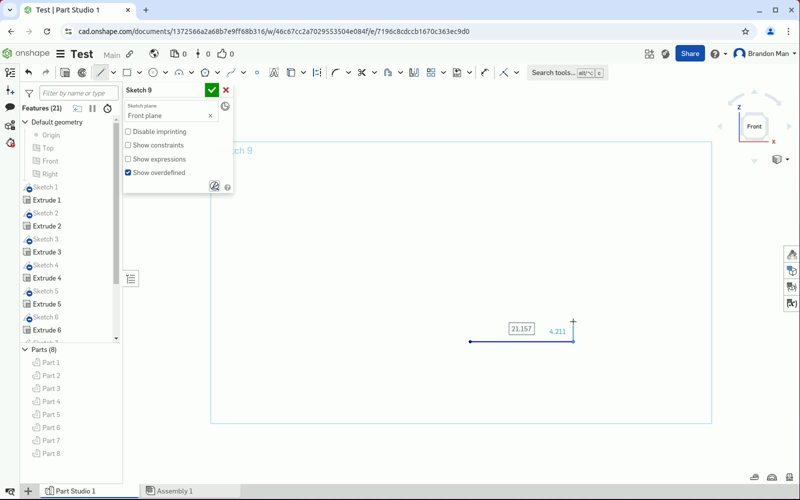
key_down(shift)
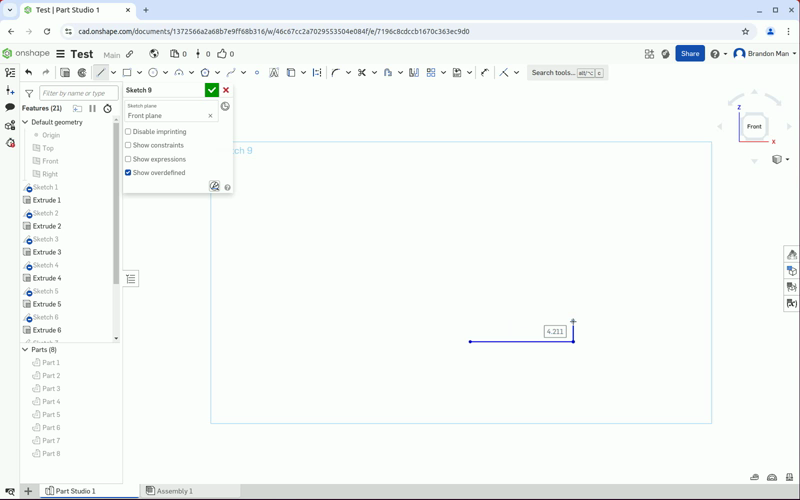
mouse_move(470, 321)
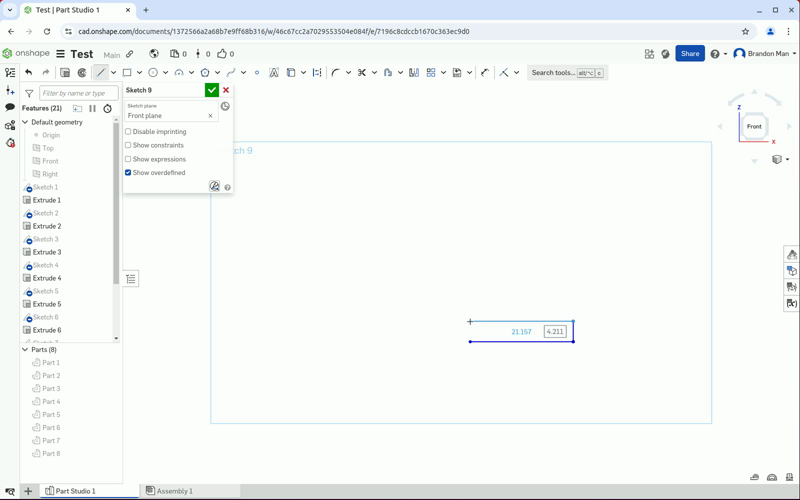
click(470, 321)
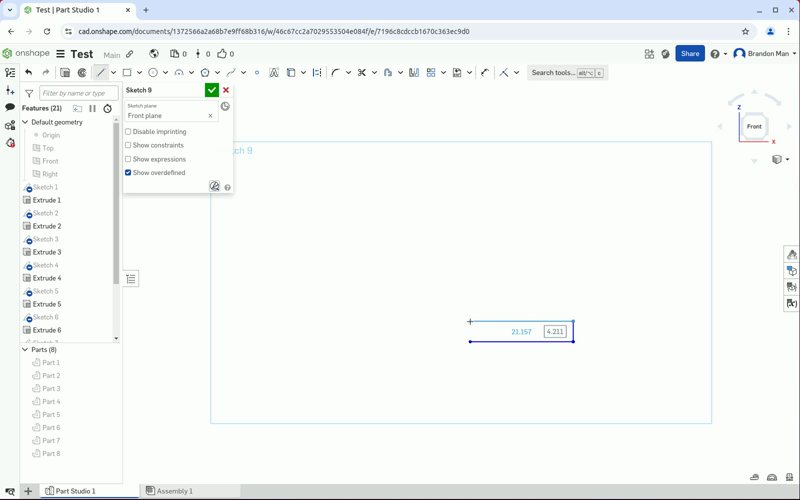
key_up(shift)
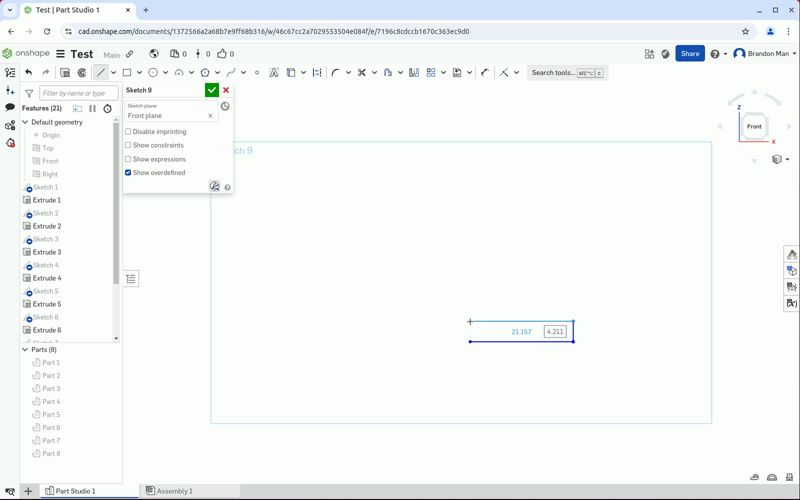
mouse_move(500, 321)
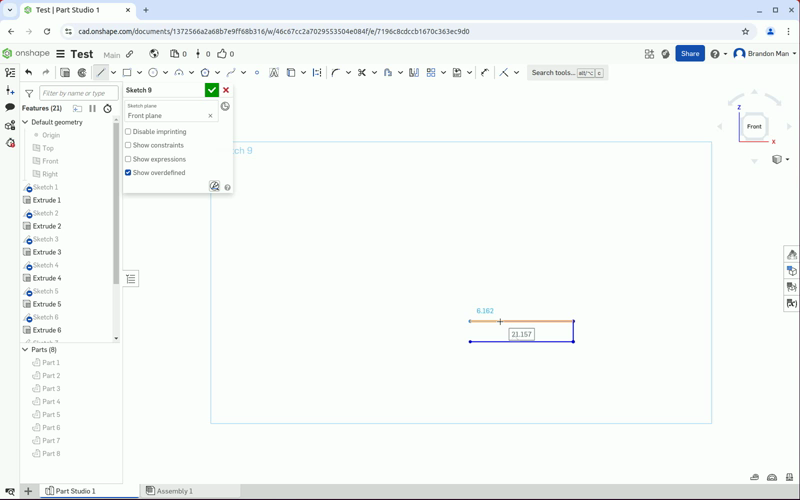
key_down(shift)
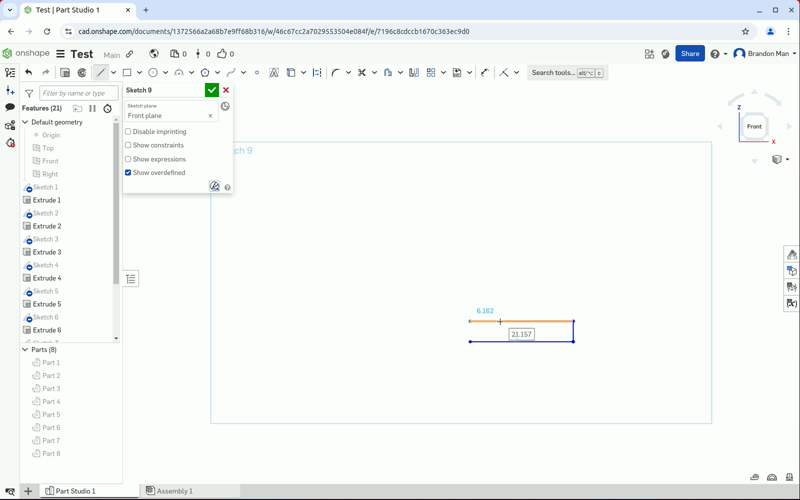
mouse_move(470, 341)
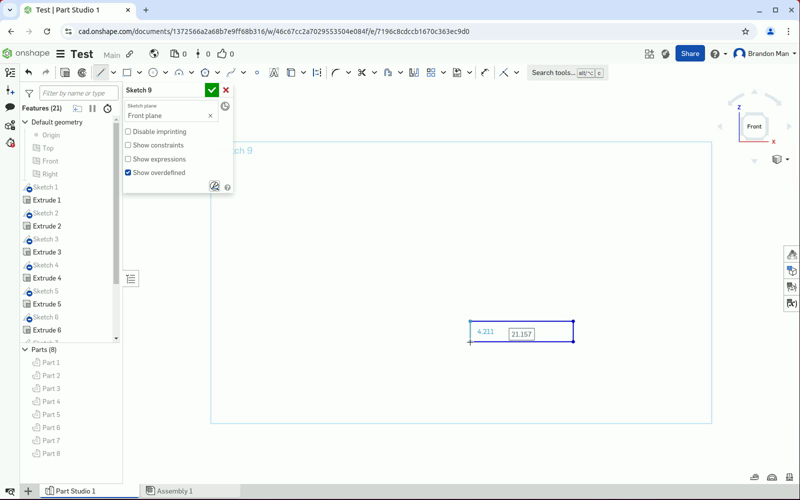
key_up(shift)
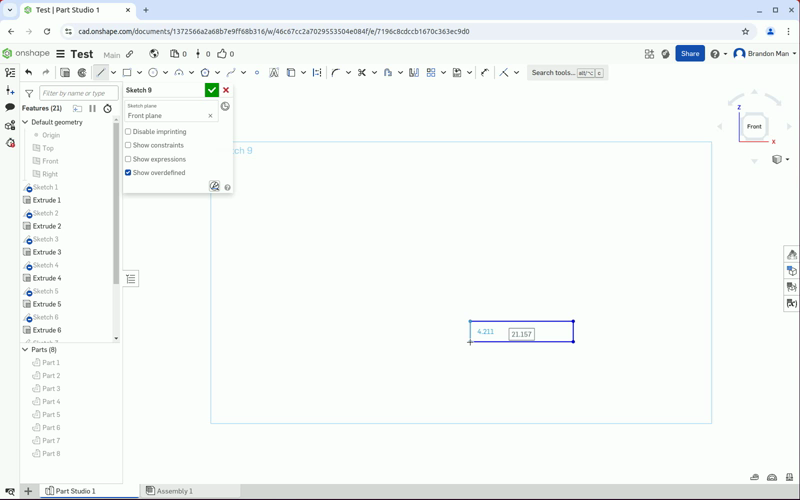
click(470, 341)
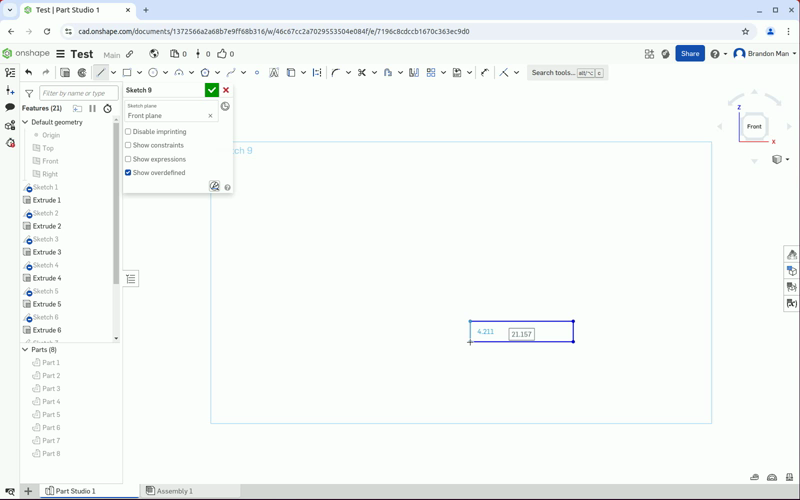
key(esc)
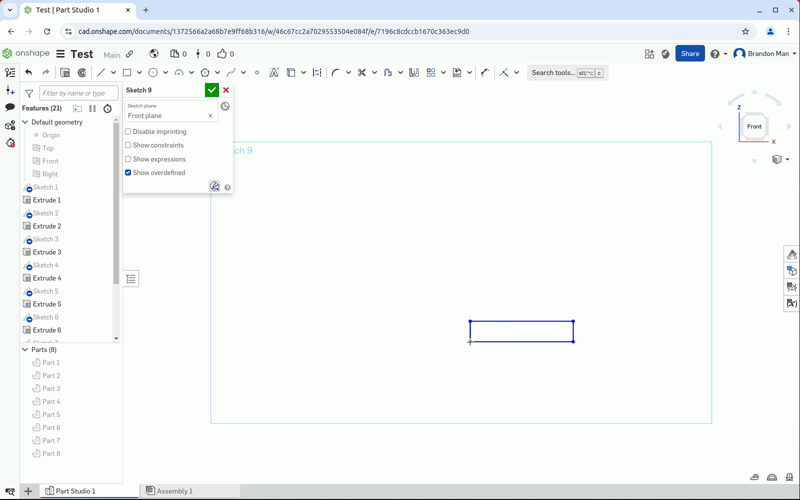
mouse_move(558, 328)
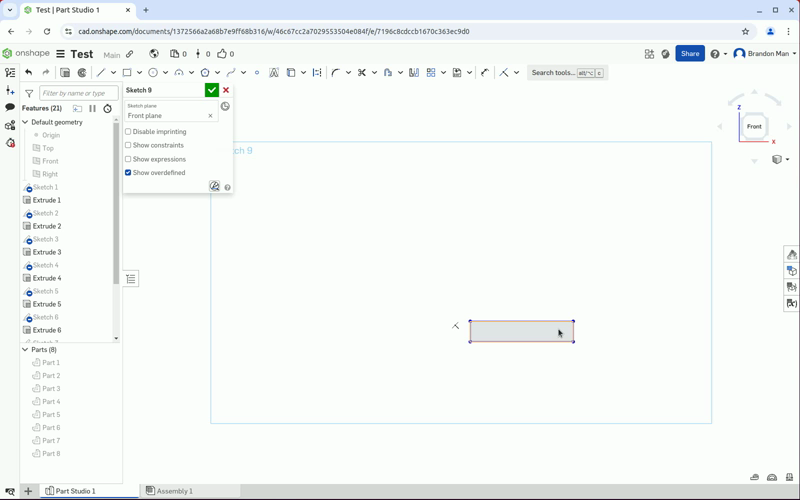
click(558, 328)
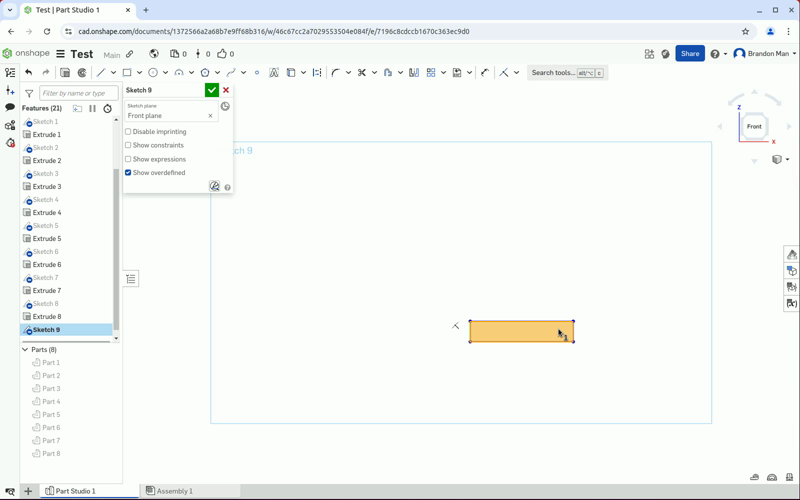
mouse_move(73, 352)
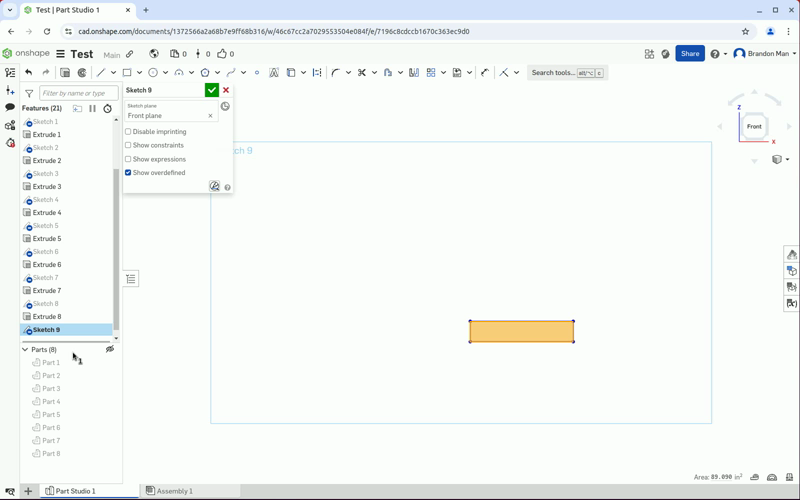
key(shift+y)
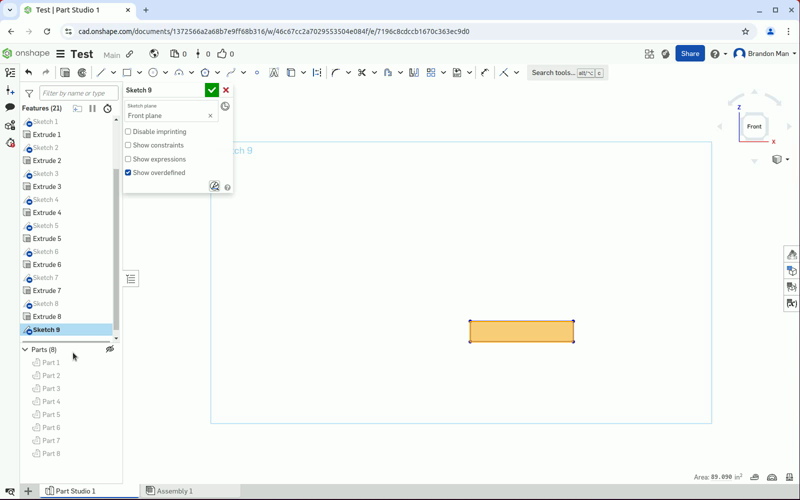
key(shift+e)
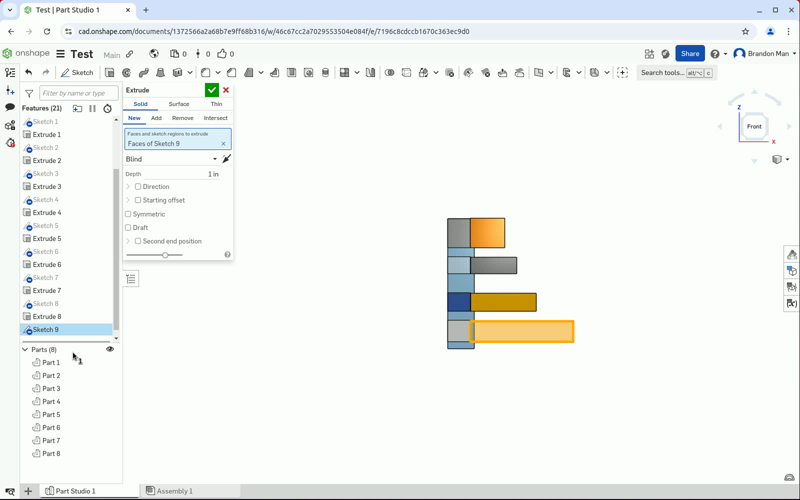
mouse_move(143, 106)
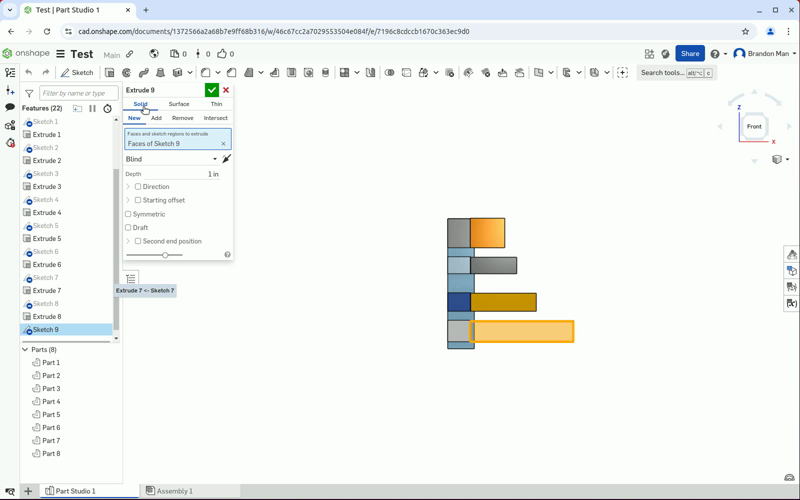
click(143, 106)
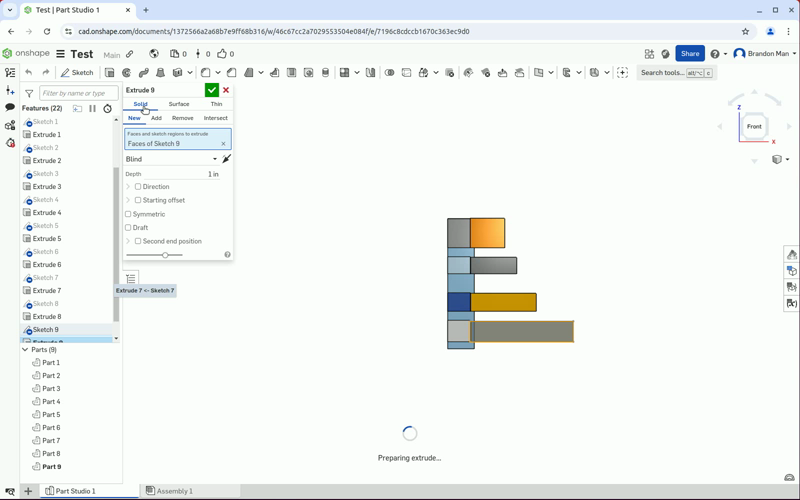
mouse_move(137, 120)
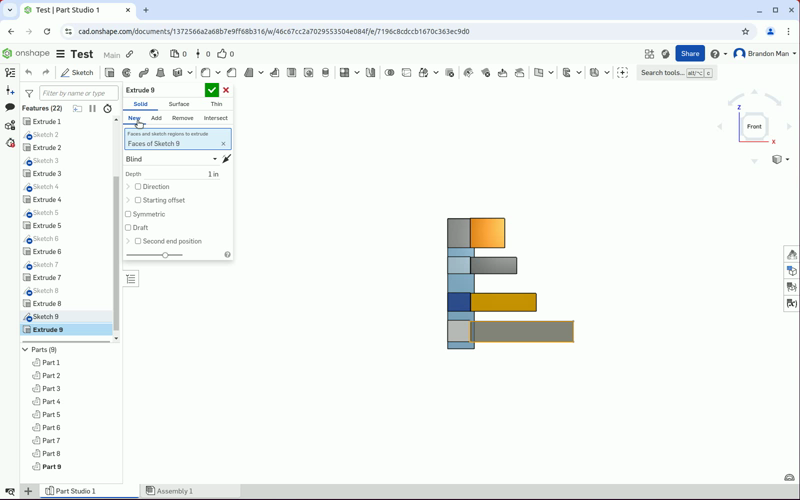
click(137, 120)
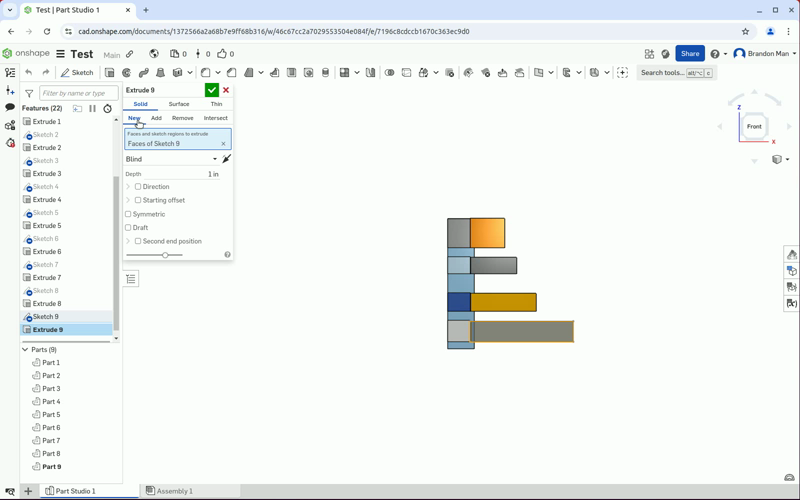
key(tab, 4)
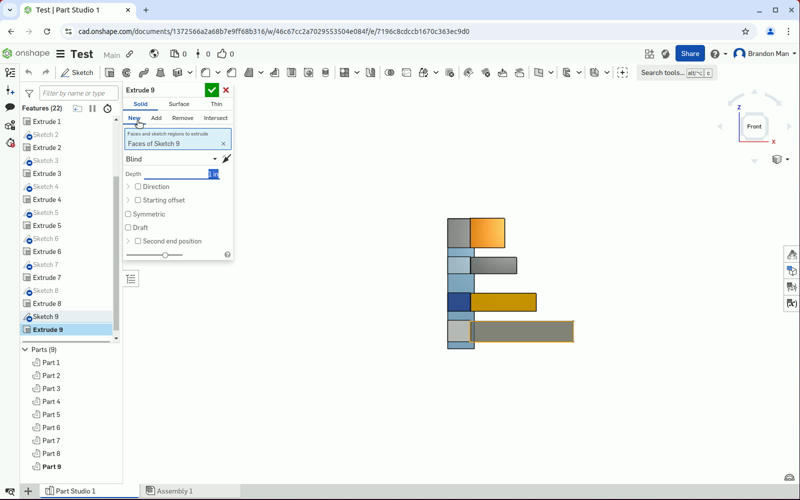
text(5.055)
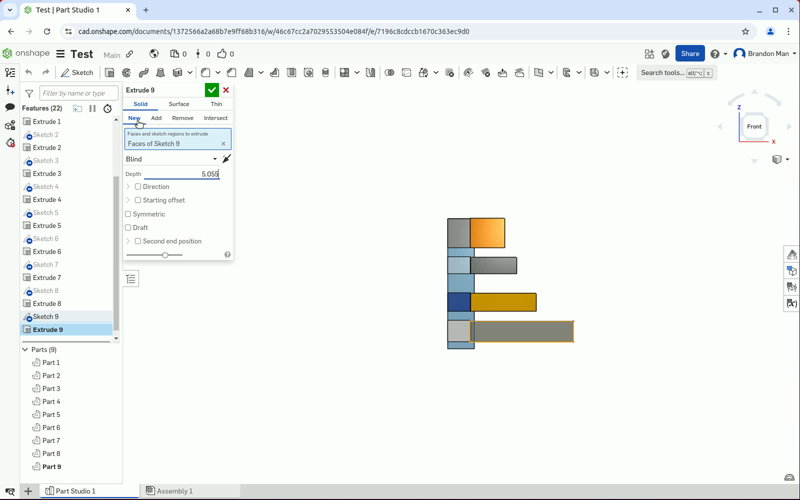
key(tab, 3)
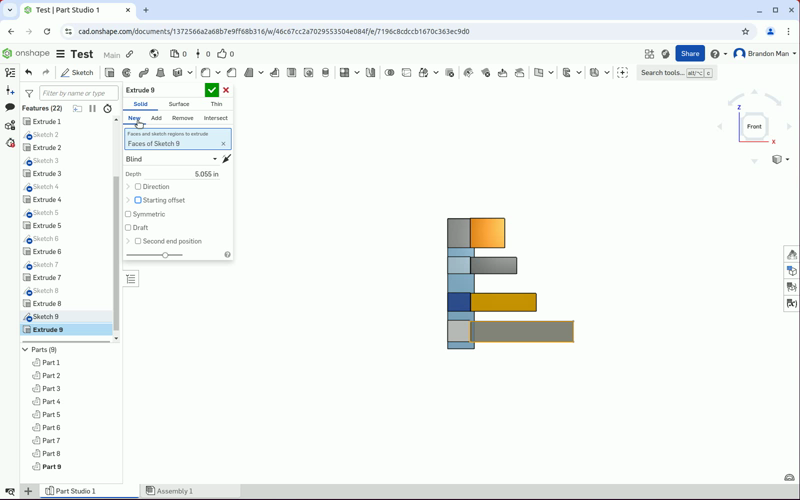
key(tab, 2)
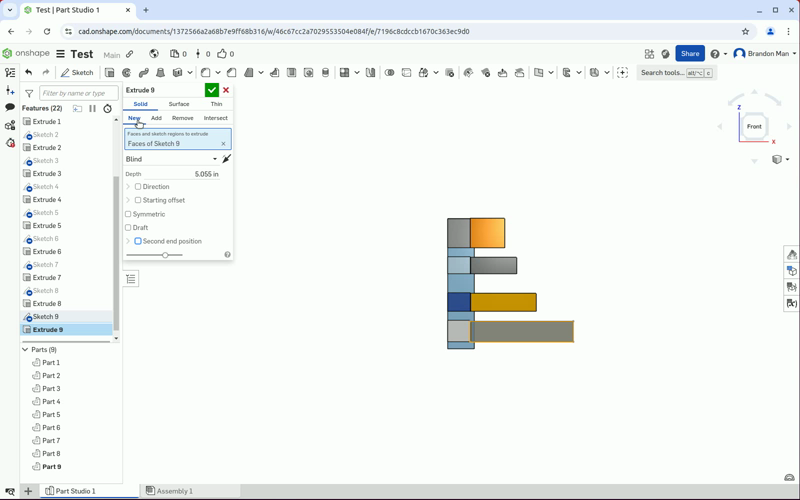
key(space)
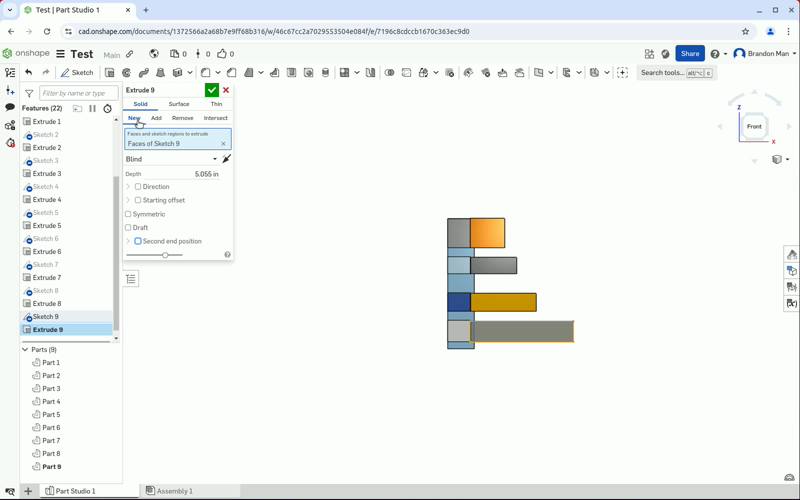
key(tab, 3)
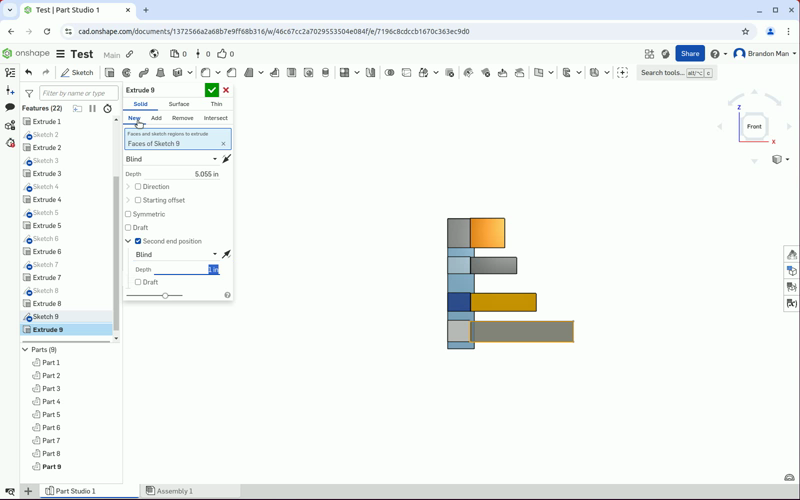
text(2.407)
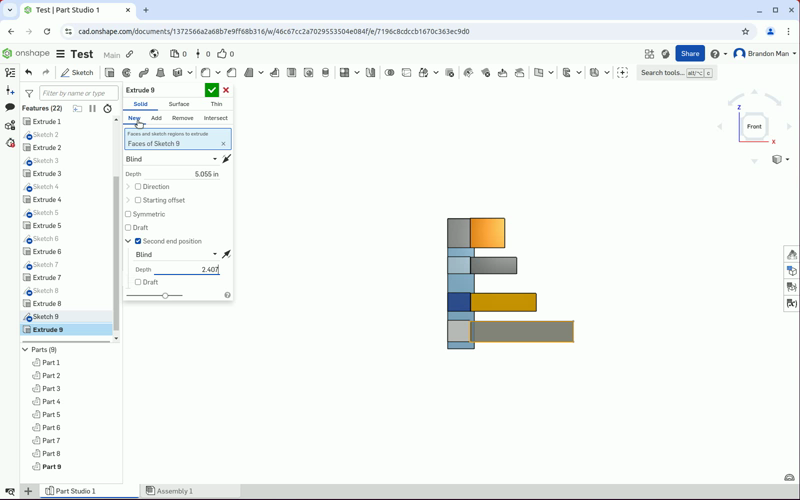
key(enter)
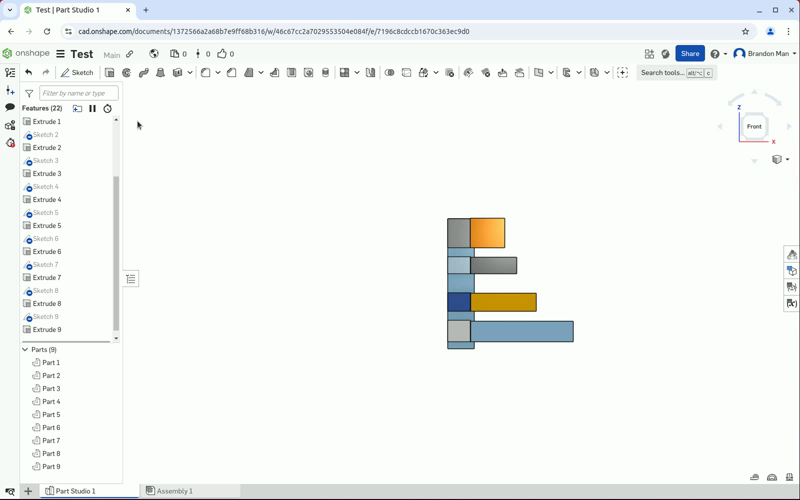
key(shift+h)
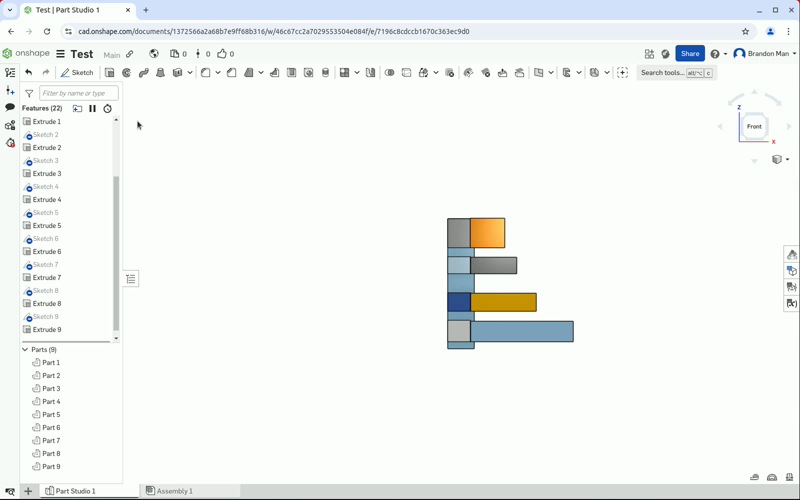
key(shift+h)
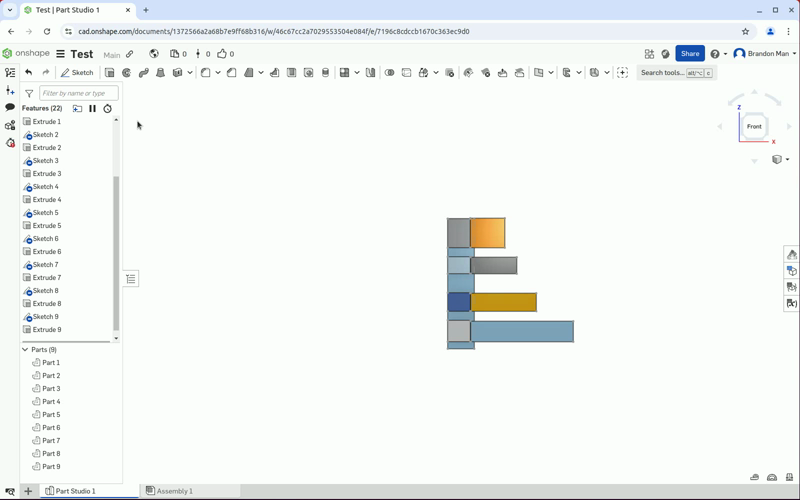
key(shift+7)
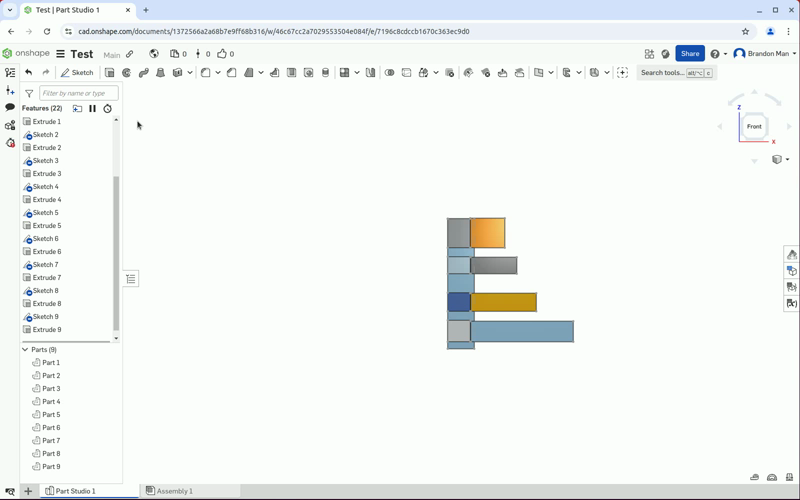
key(left, 2)
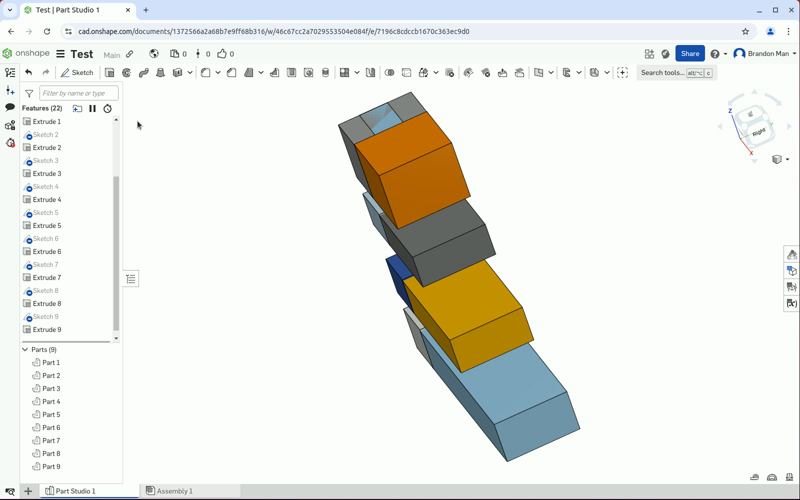
key(down, 2)
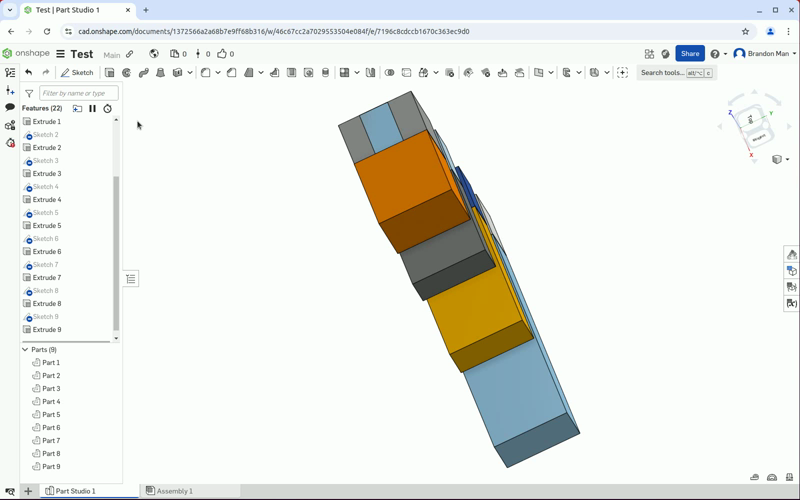
key(up, 2)
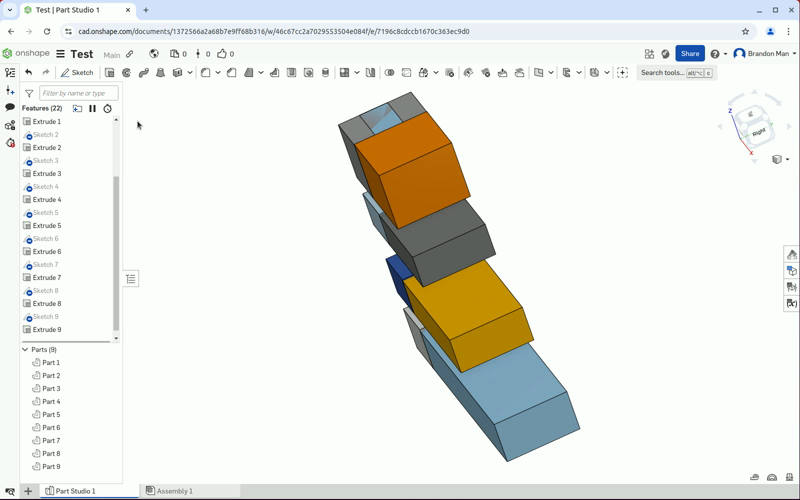
key(right, 2)
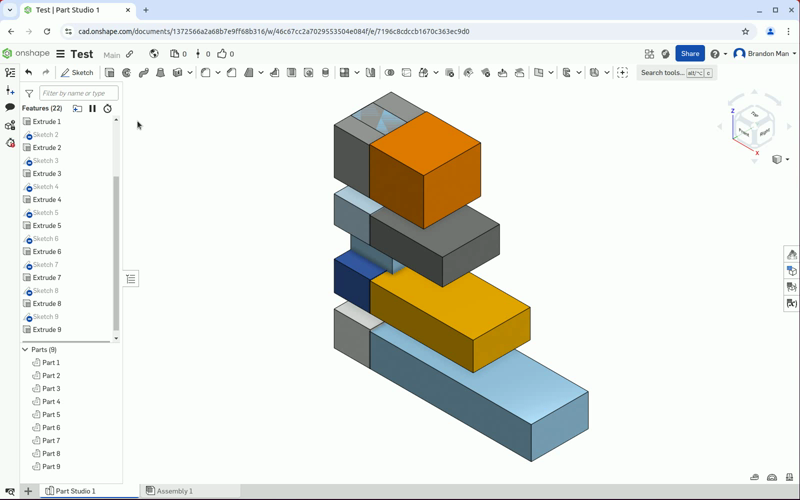
mouse_move(69, 111)
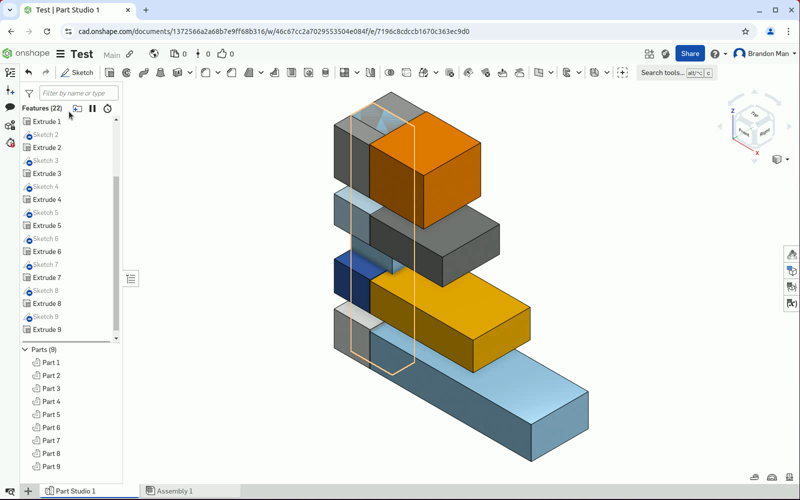
click(69, 111)